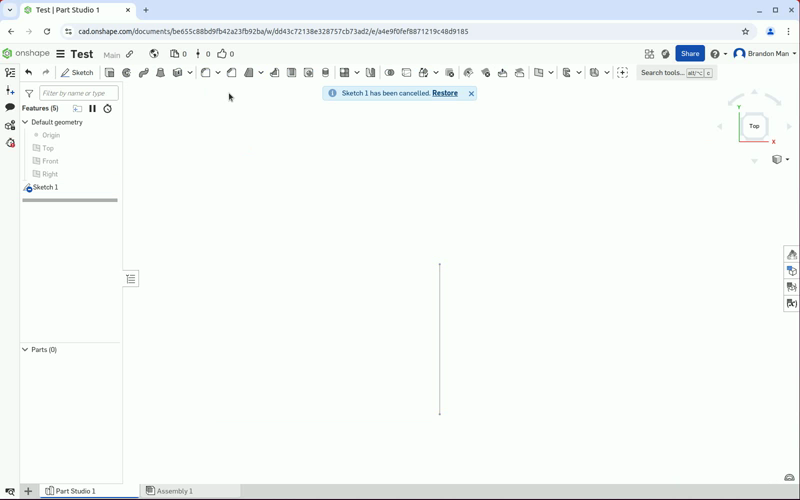
key(shift+h)
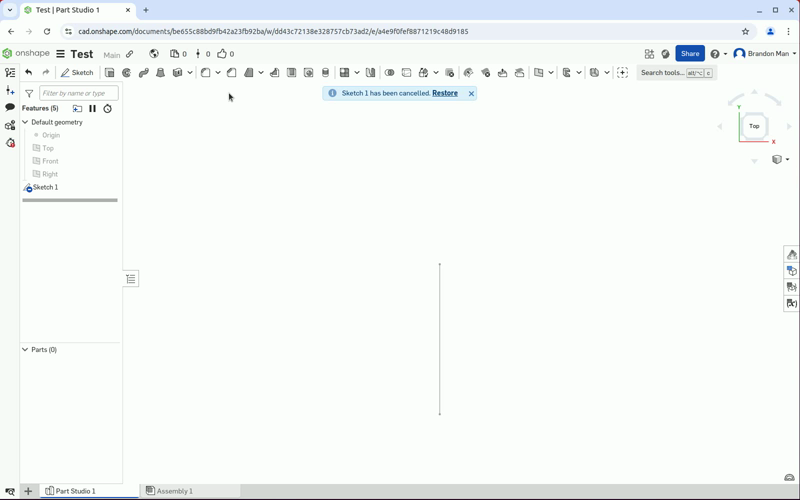
mouse_move(73, 352)
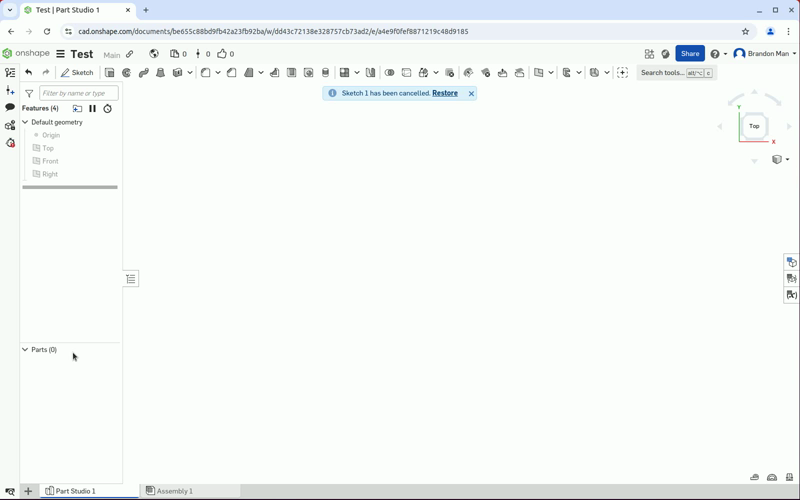
key(y)
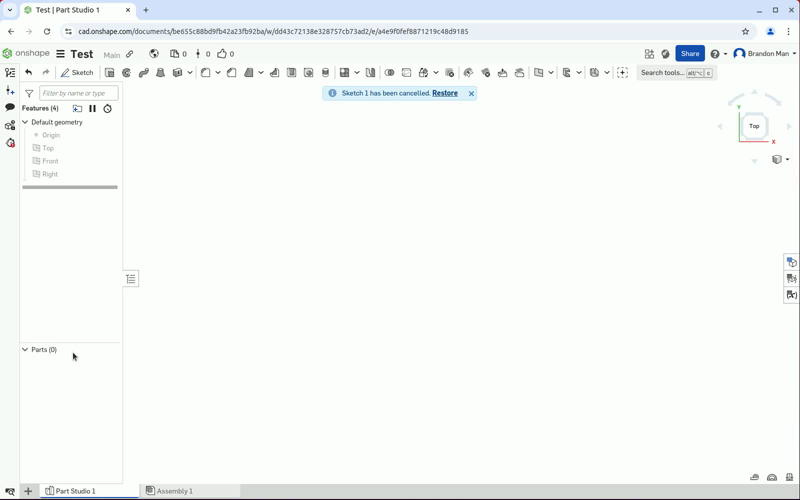
key(shift+p)
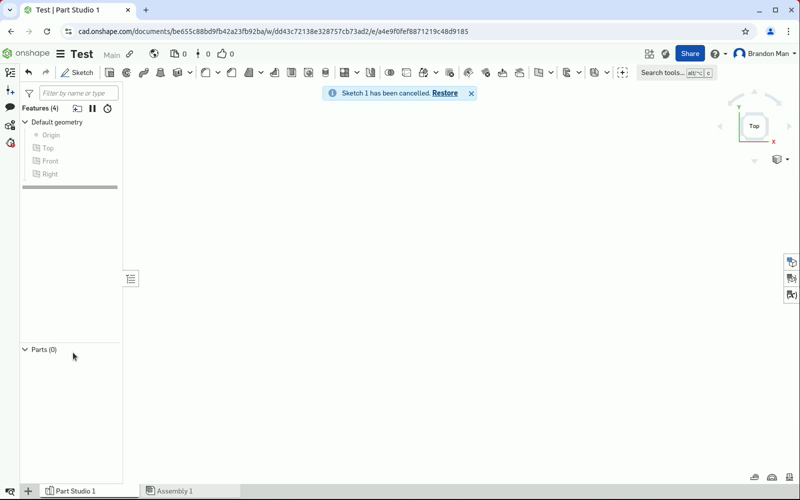
key(space)
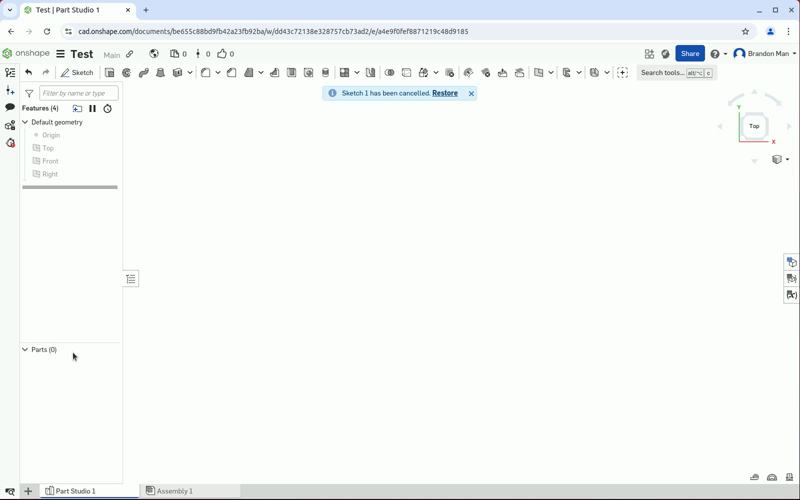
key_down(shift)
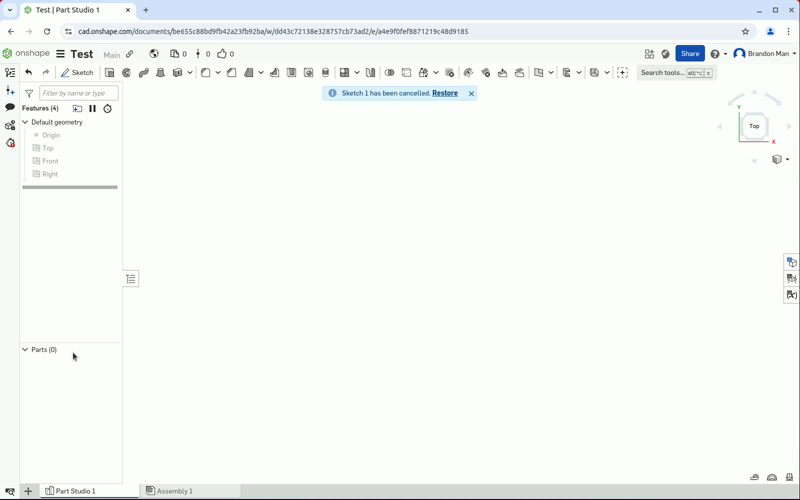
key(up)
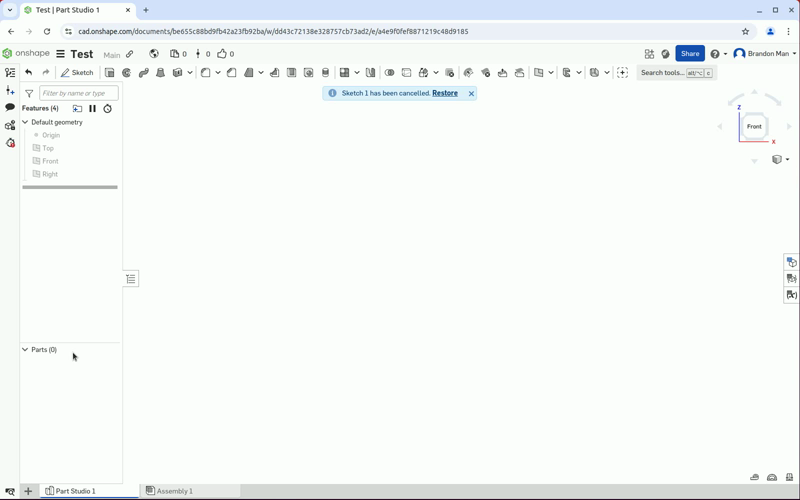
key_up(shift)
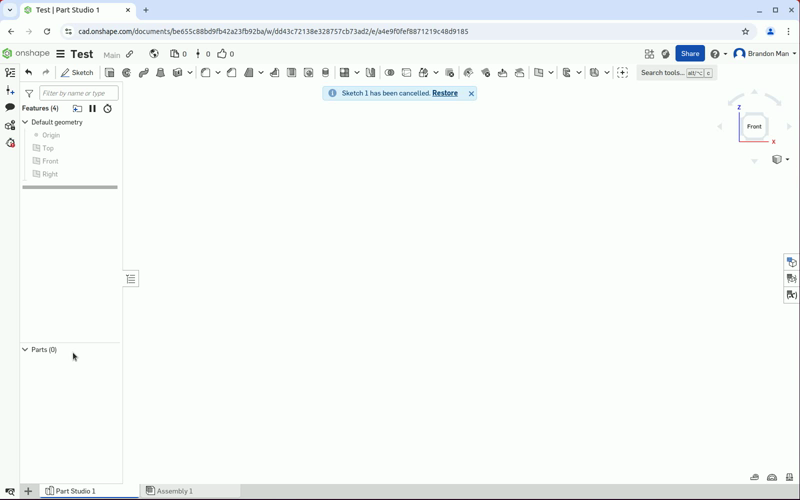
key(space)
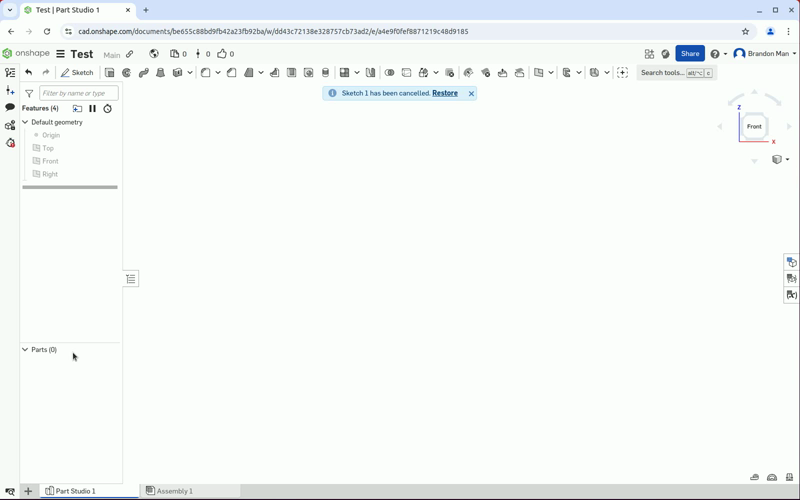
key_down(shift)
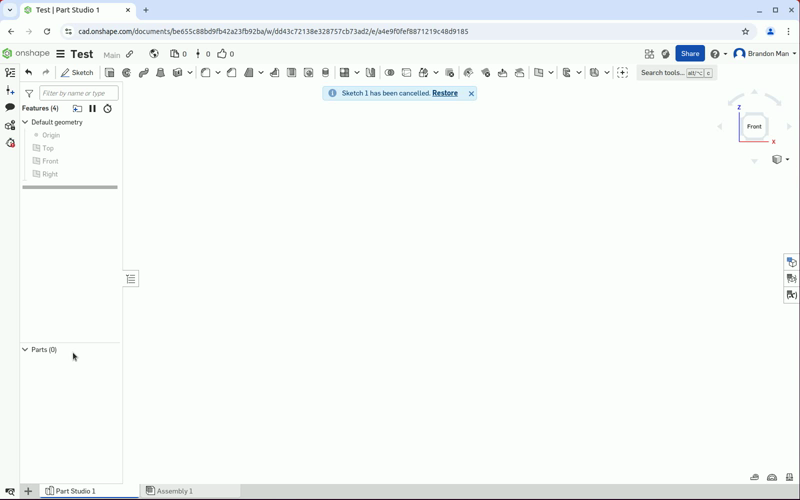
key(left)
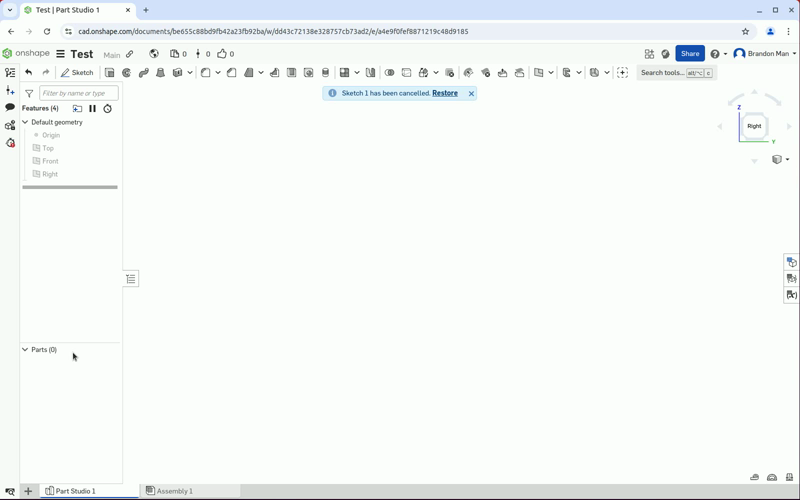
key_up(shift)
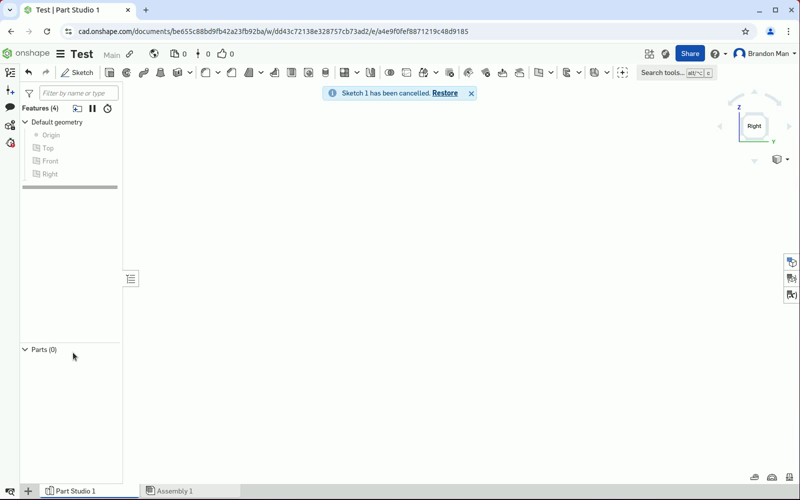
mouse_move(73, 352)
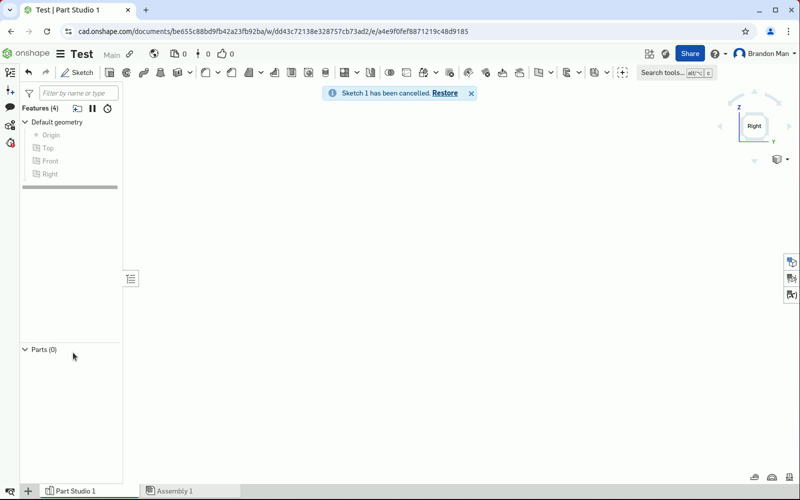
key(shift+y)
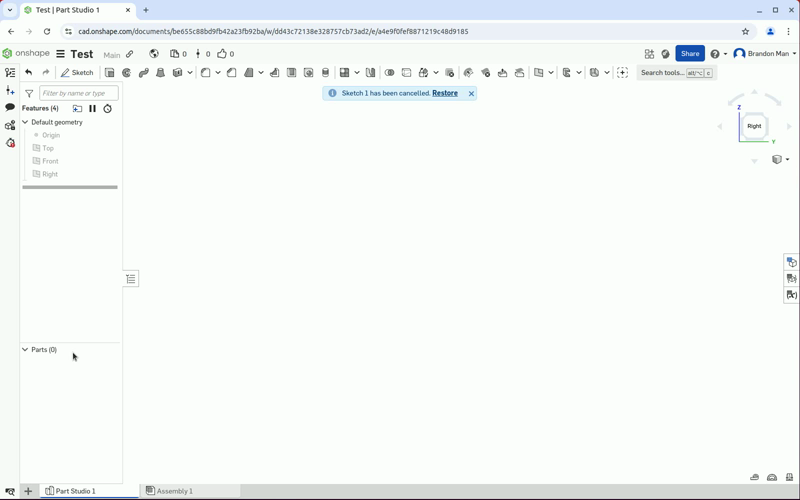
key(shift+s)
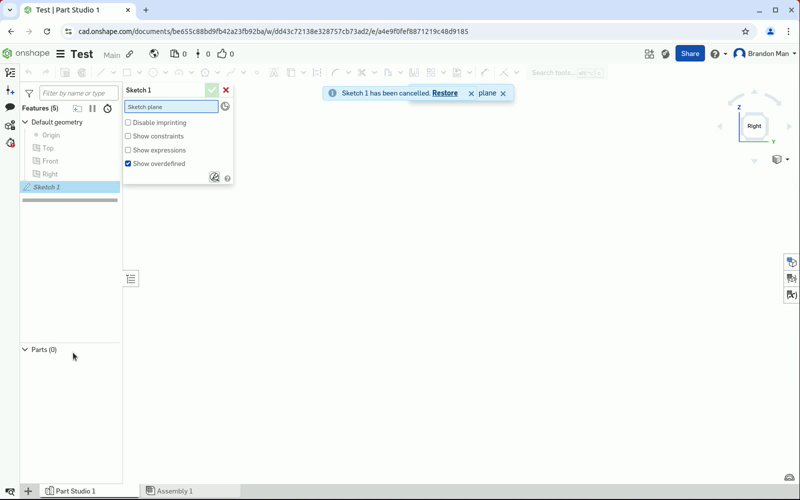
mouse_move(73, 176)
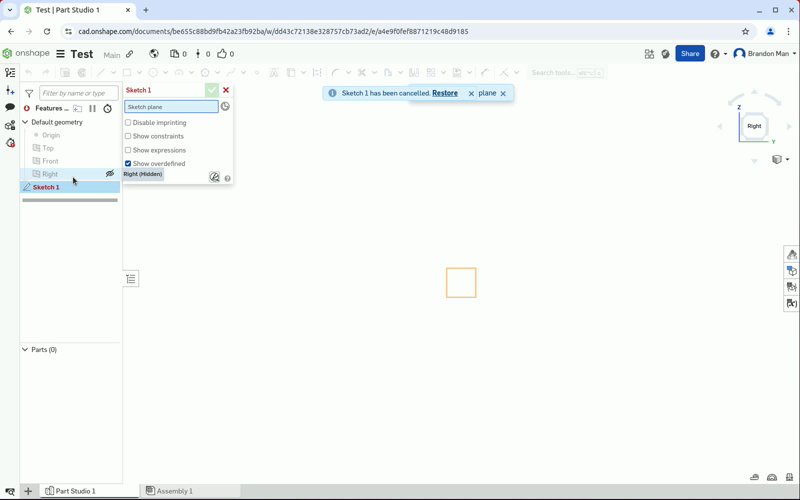
click(73, 176)
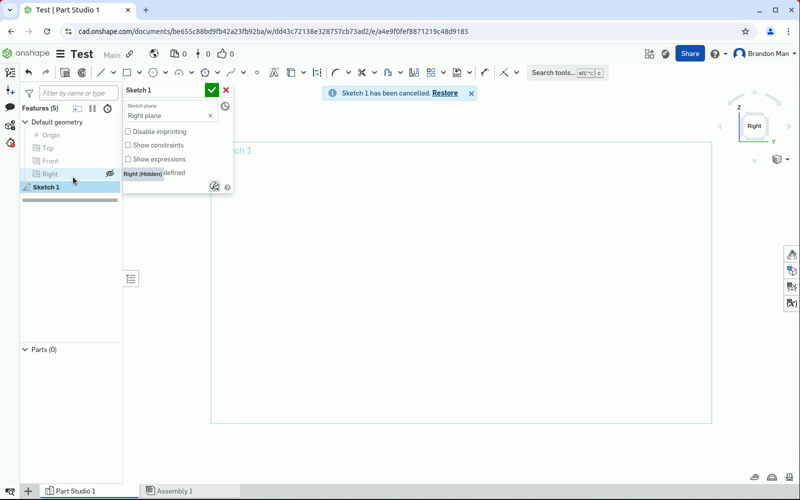
mouse_move(73, 352)
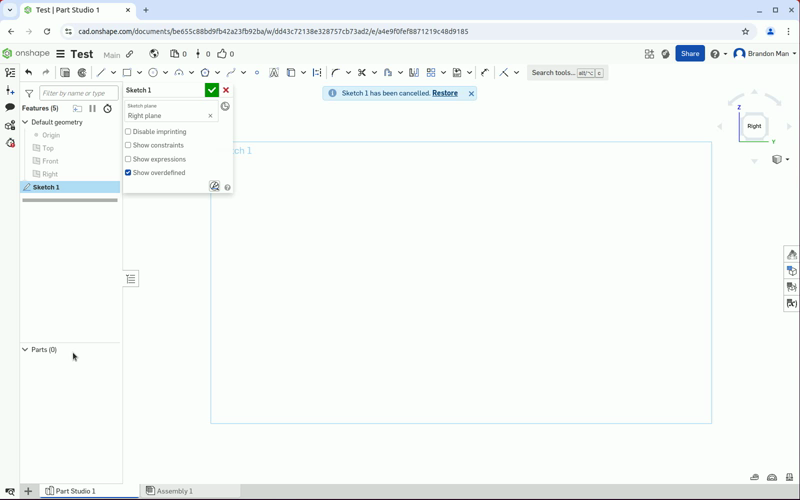
key(y)
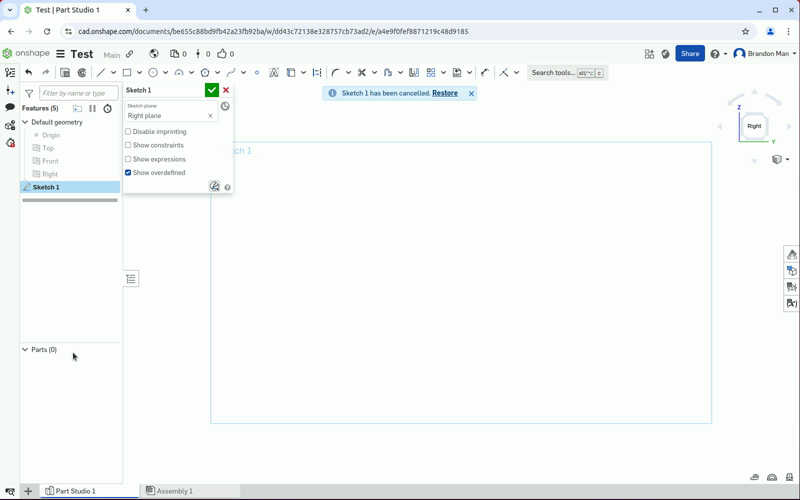
key(l)
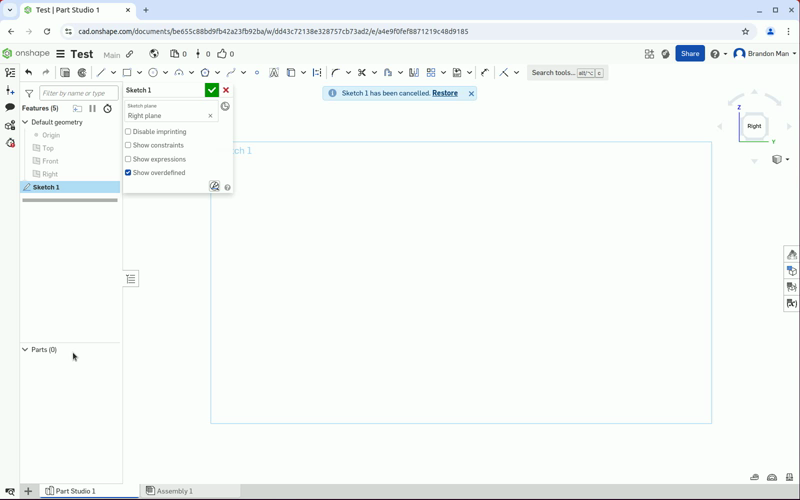
key_down(shift)
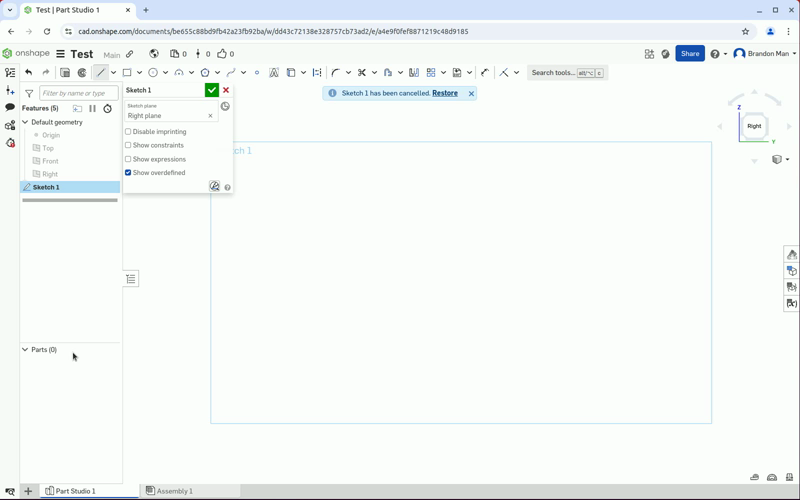
mouse_move(353, 294)
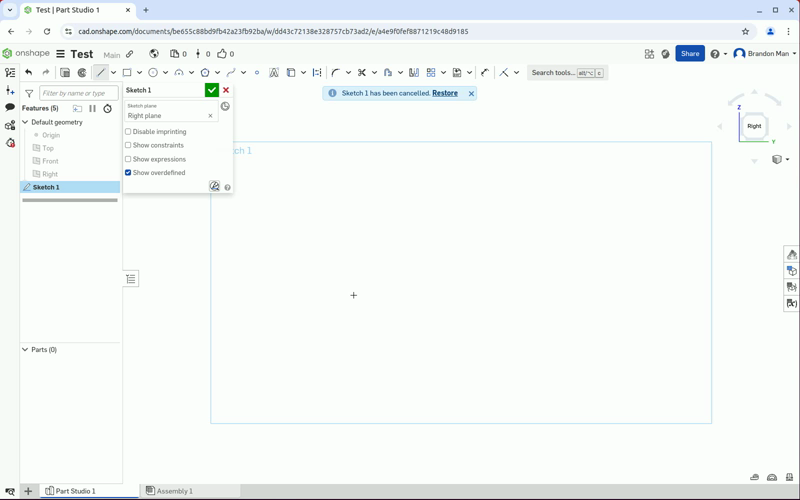
click(353, 294)
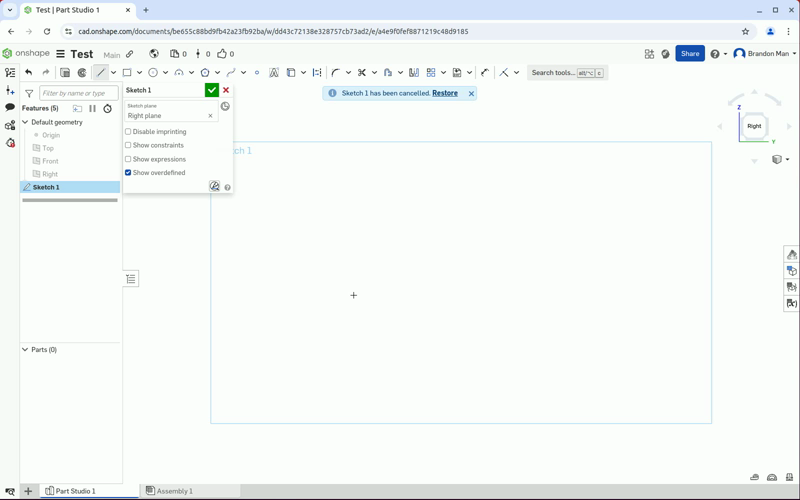
key_up(shift)
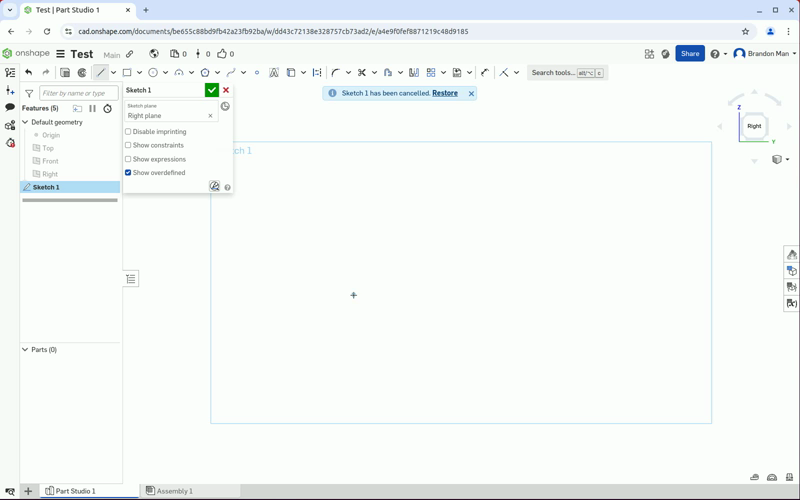
key_down(shift)
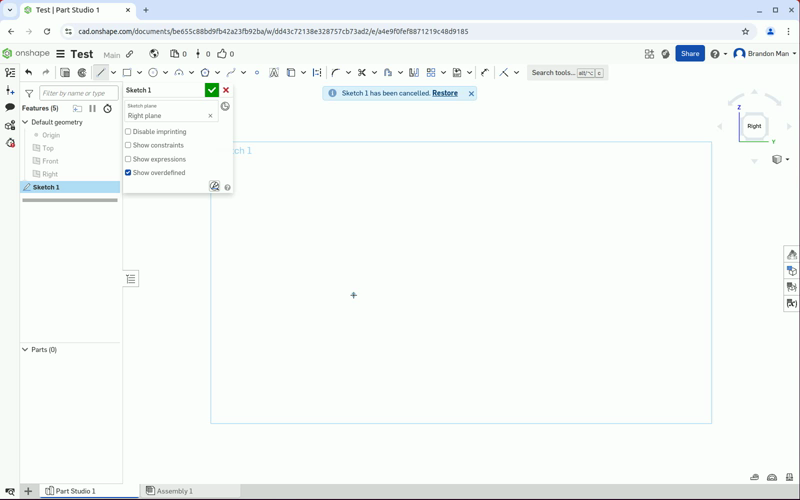
mouse_move(383, 294)
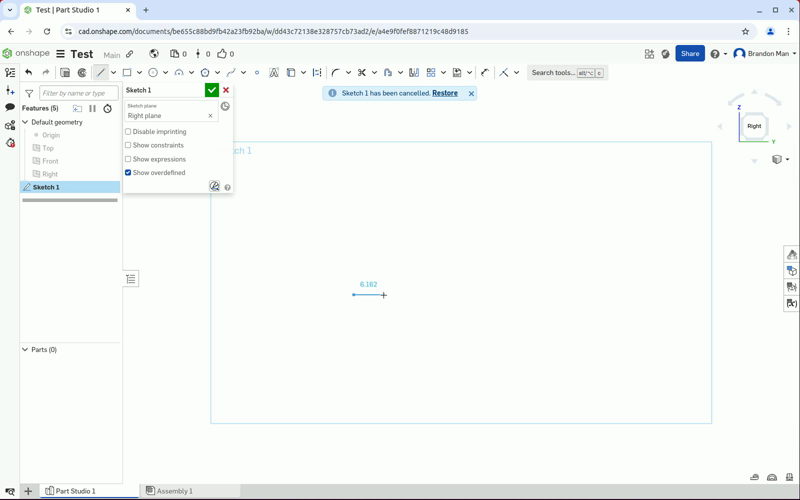
mouse_move(366, 294)
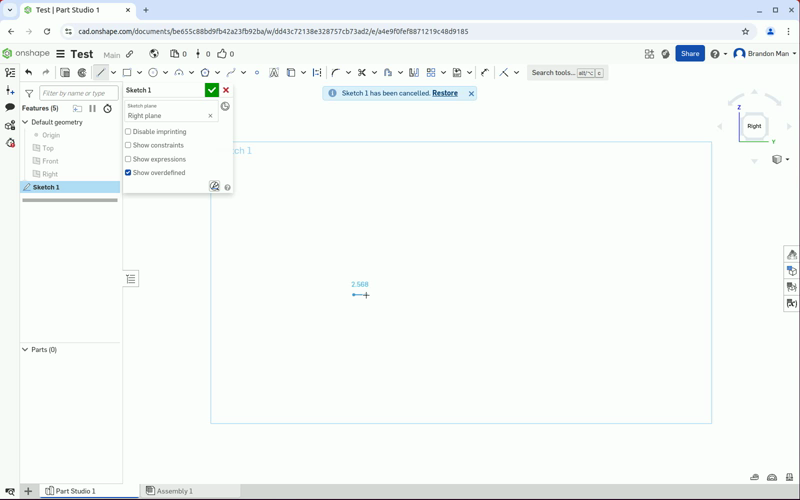
click(366, 294)
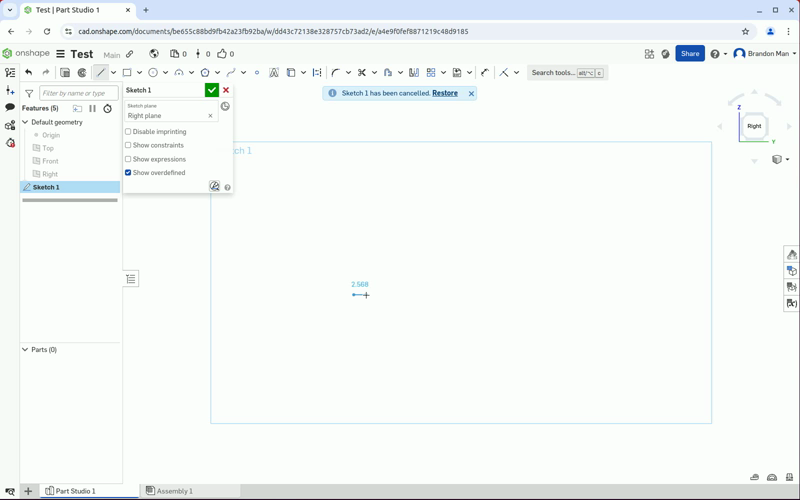
key_up(shift)
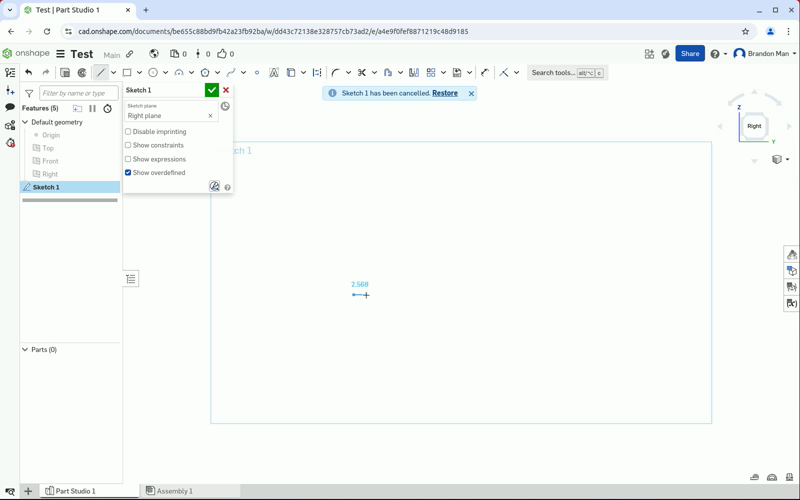
key_down(shift)
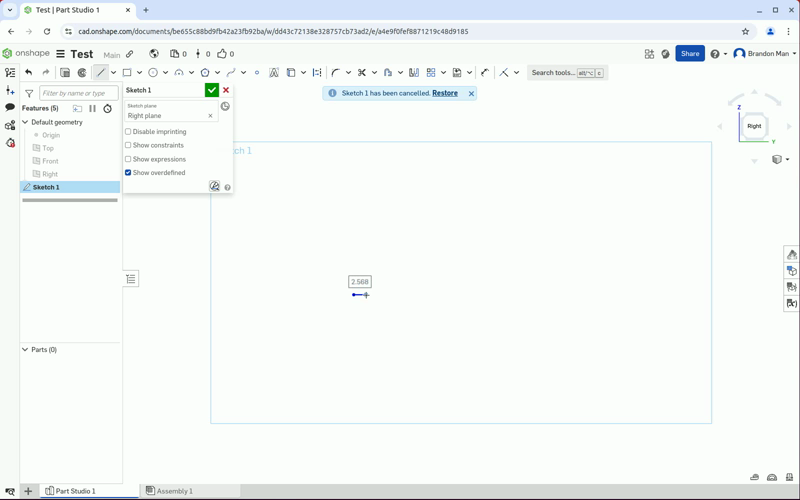
mouse_move(396, 294)
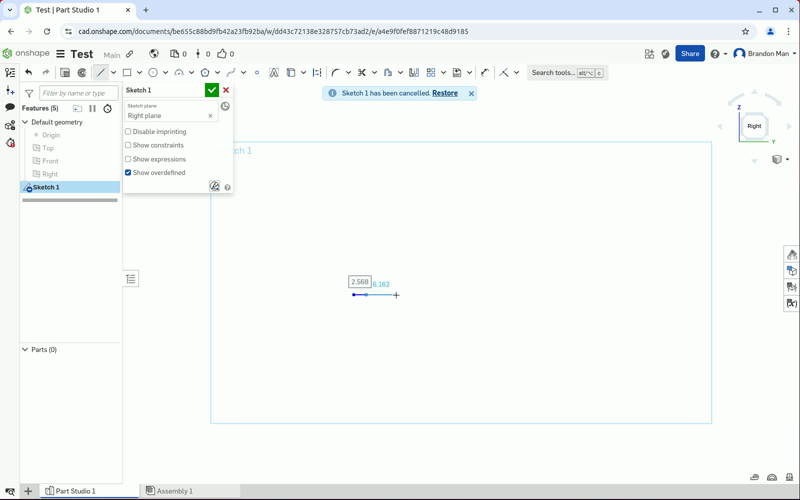
mouse_move(371, 274)
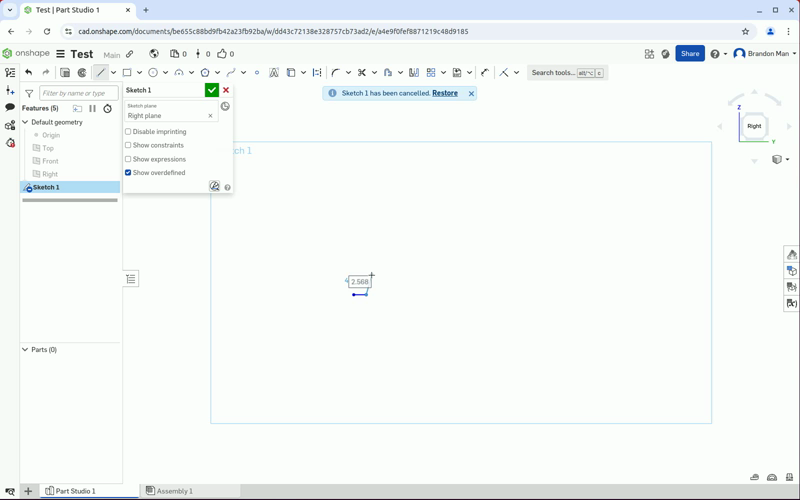
click(371, 274)
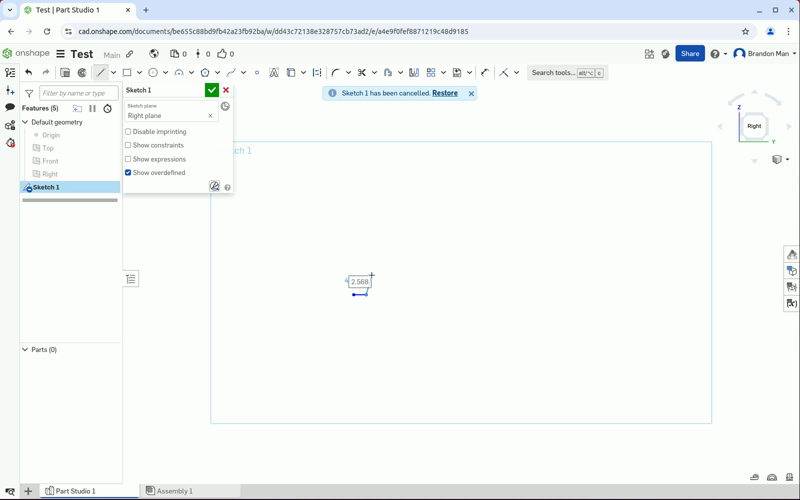
key_up(shift)
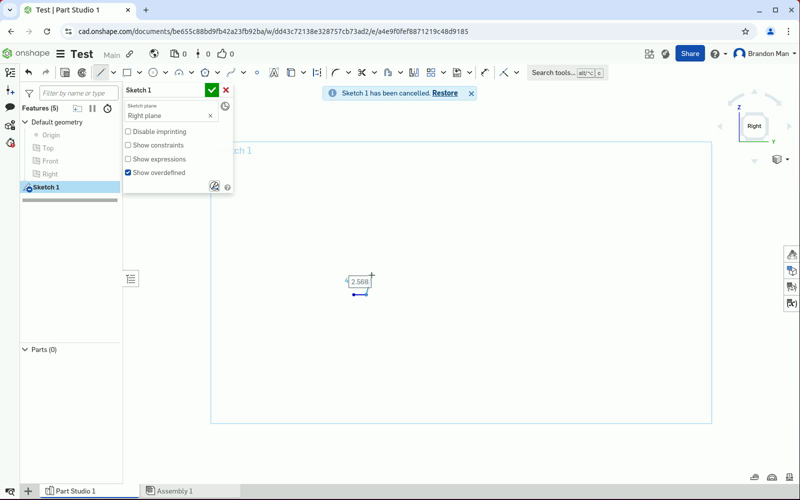
key_down(shift)
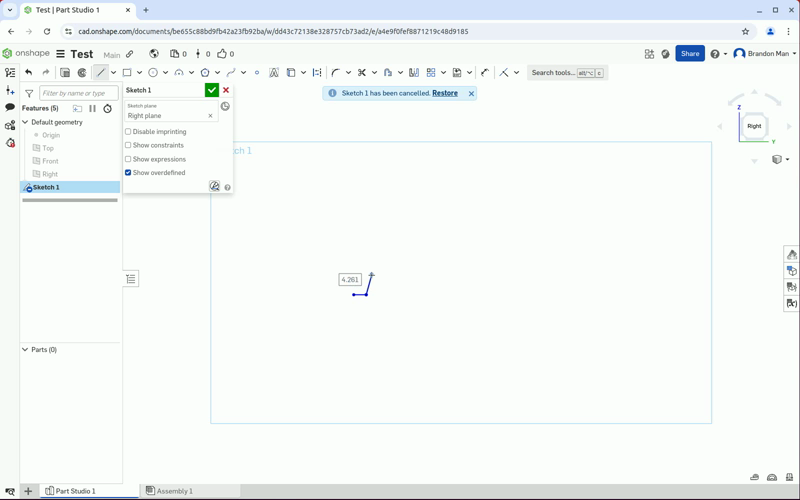
mouse_move(401, 274)
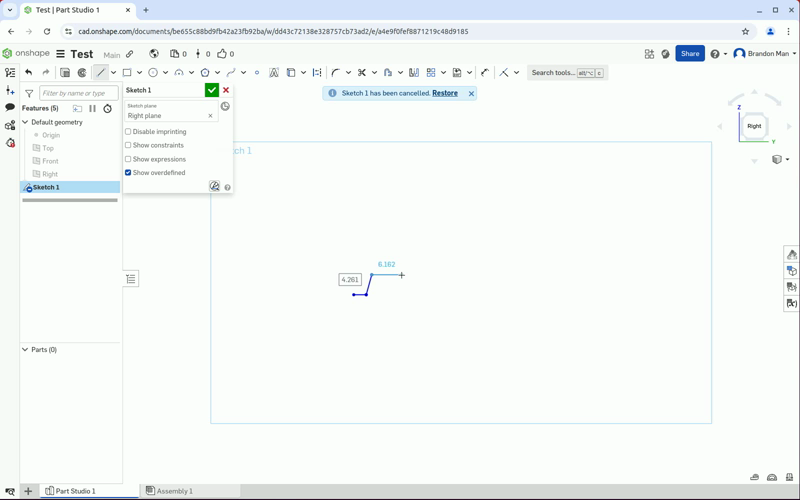
mouse_move(383, 274)
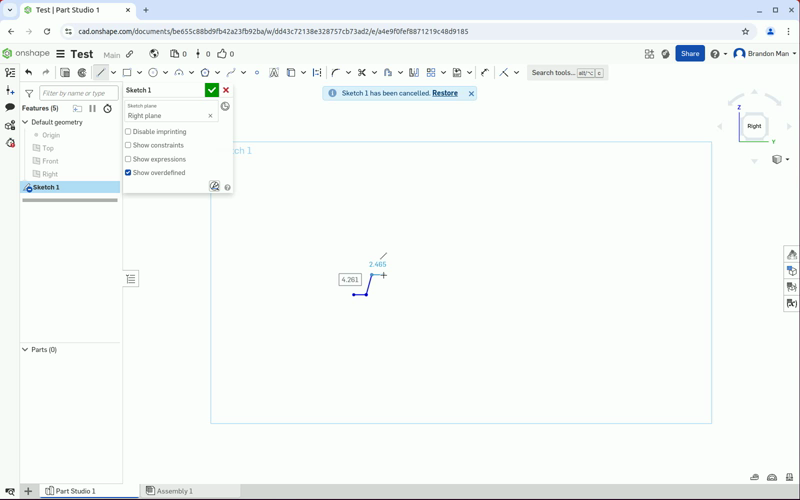
click(383, 274)
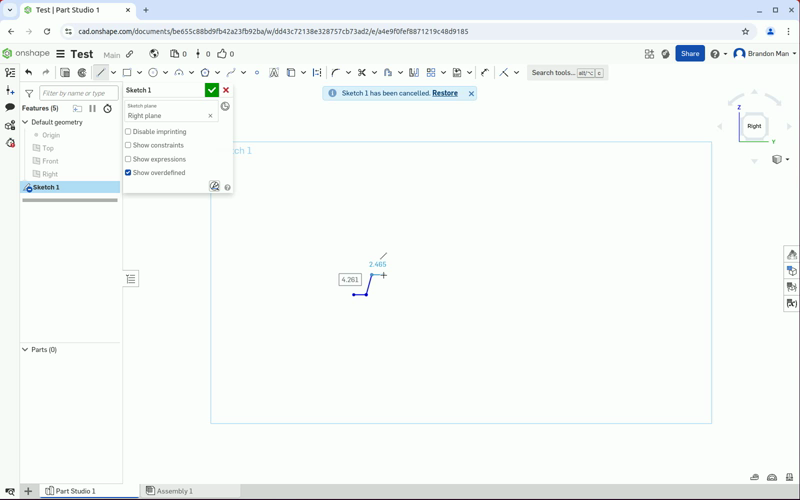
key_up(shift)
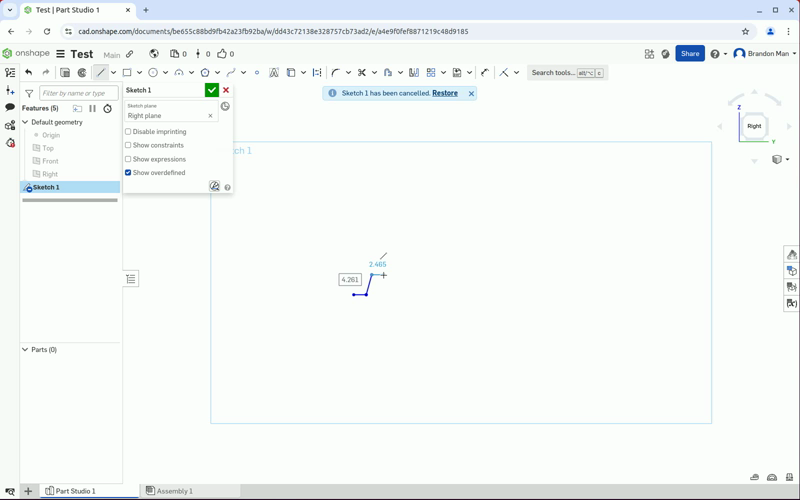
key_down(shift)
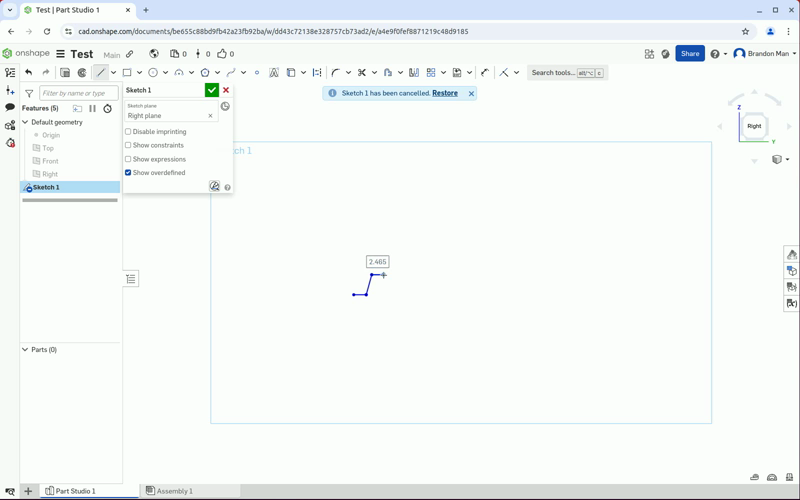
mouse_move(414, 274)
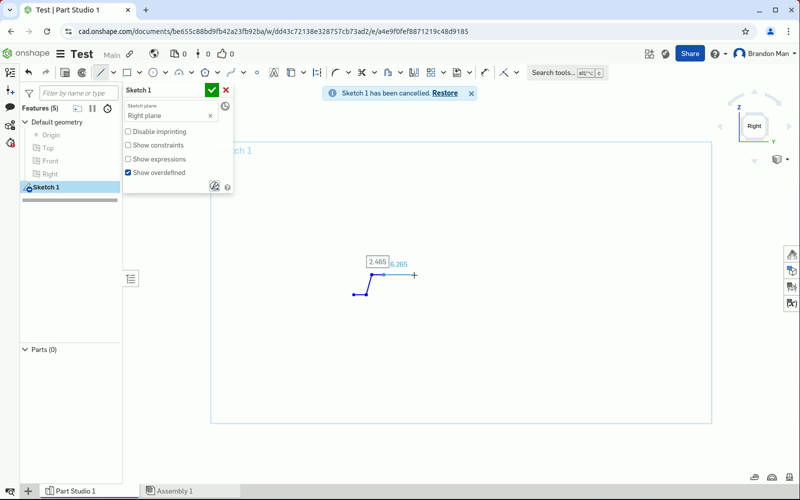
mouse_move(390, 294)
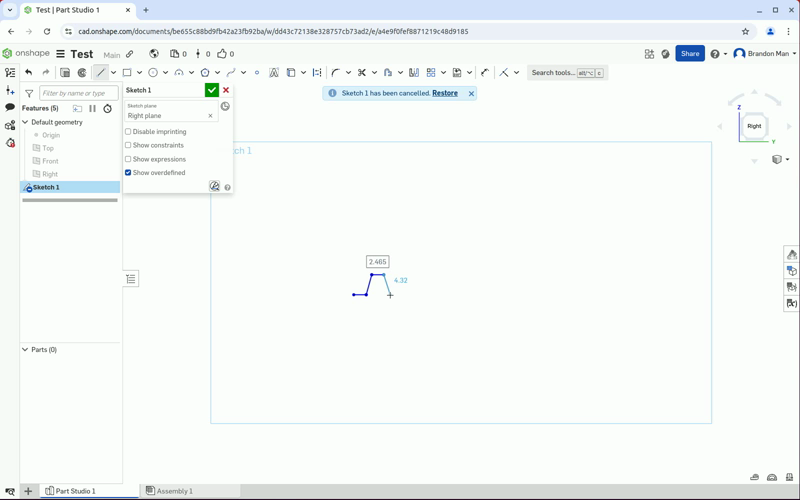
click(390, 294)
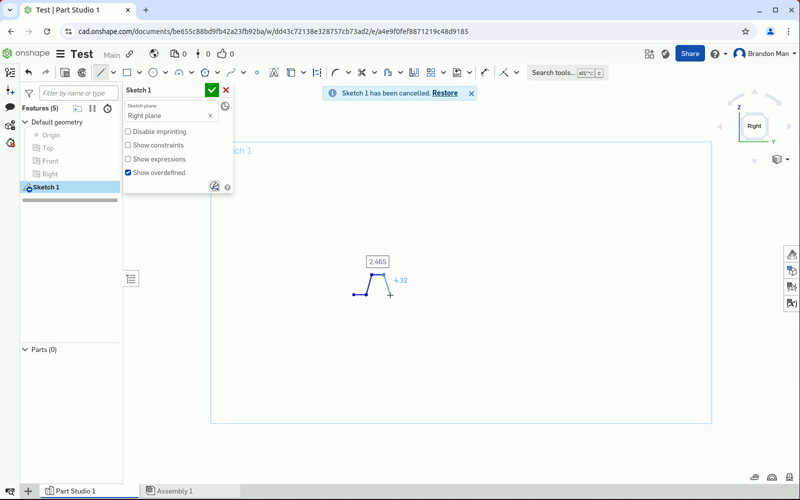
key_up(shift)
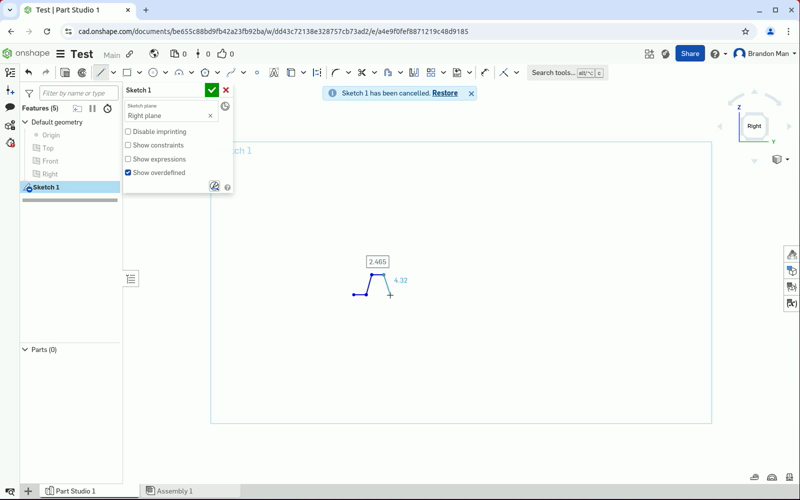
key_down(shift)
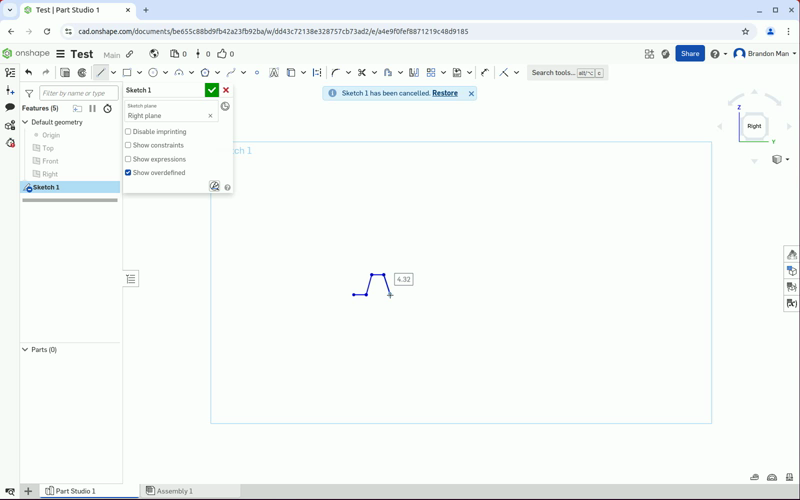
mouse_move(420, 294)
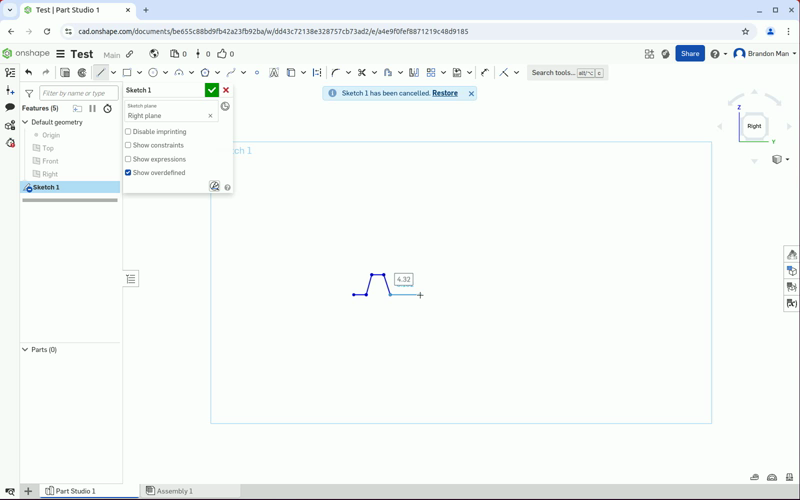
mouse_move(401, 294)
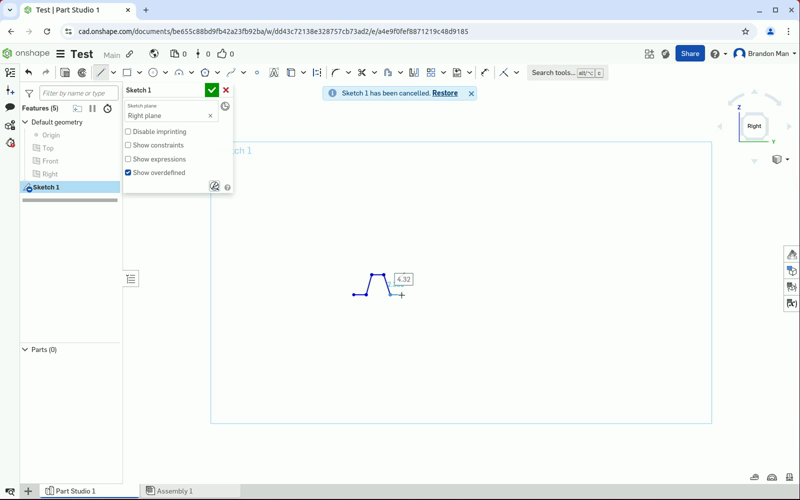
click(401, 294)
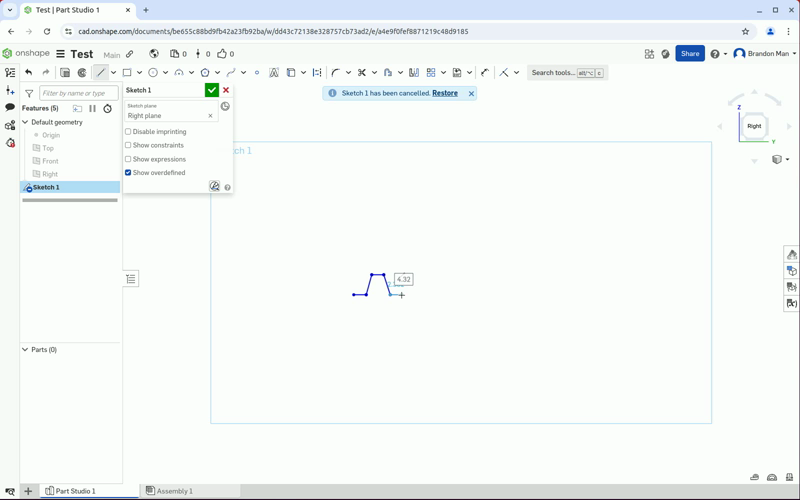
key_up(shift)
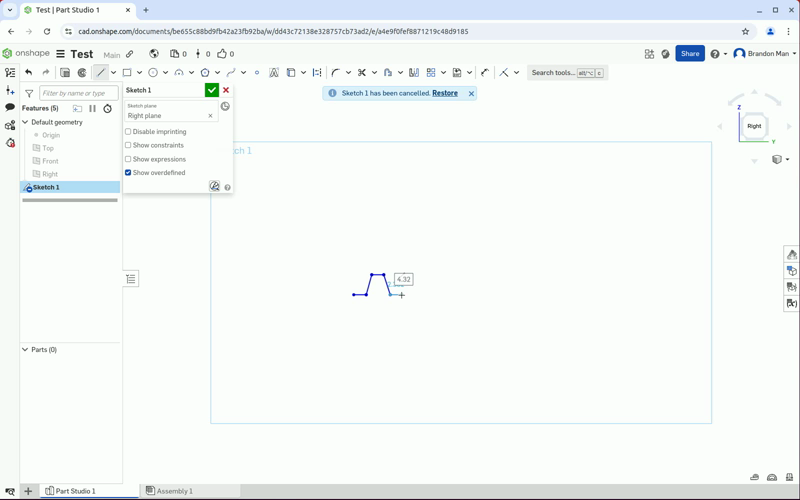
key_down(shift)
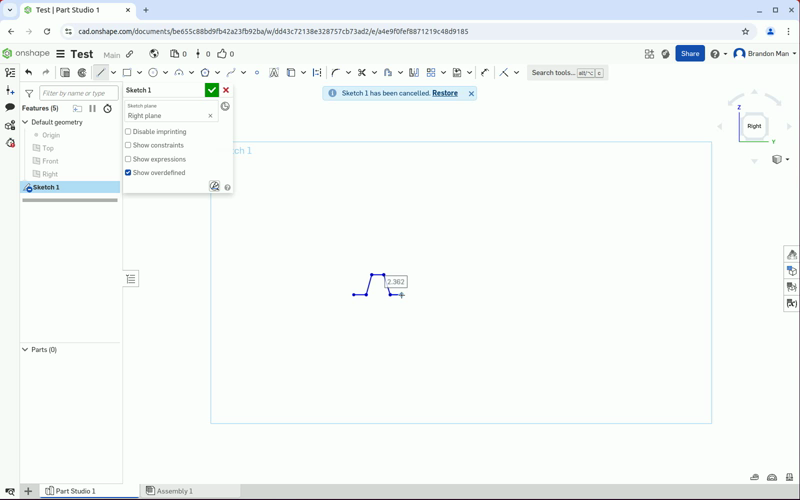
mouse_move(431, 294)
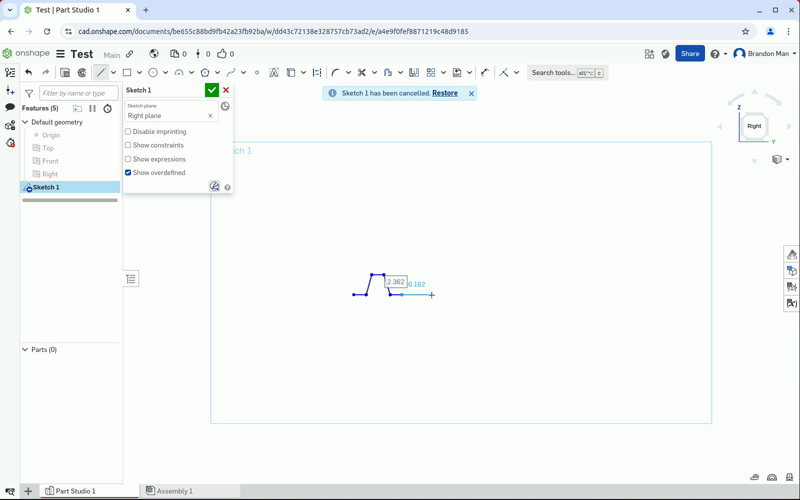
mouse_move(385, 240)
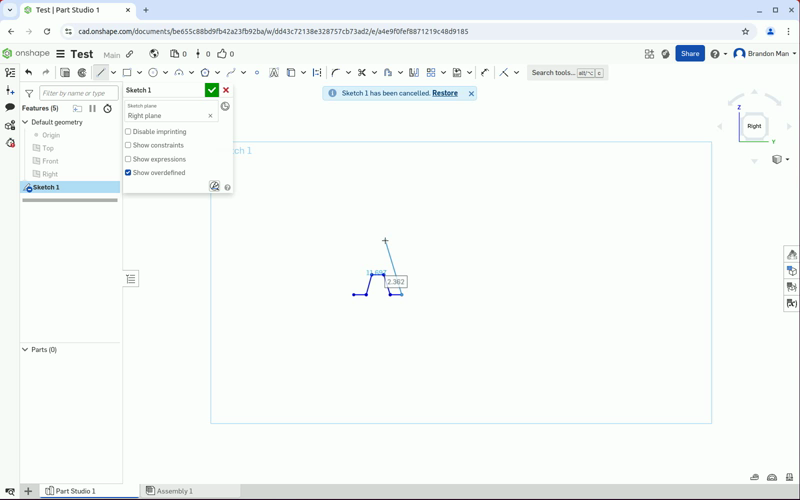
click(385, 240)
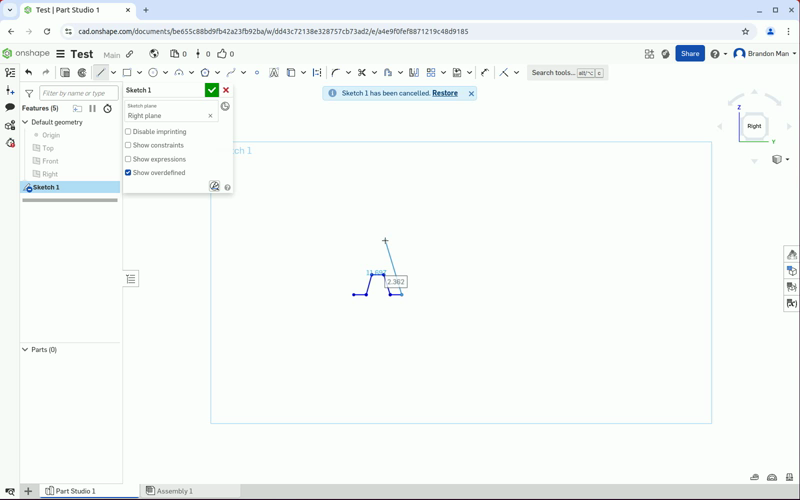
key_up(shift)
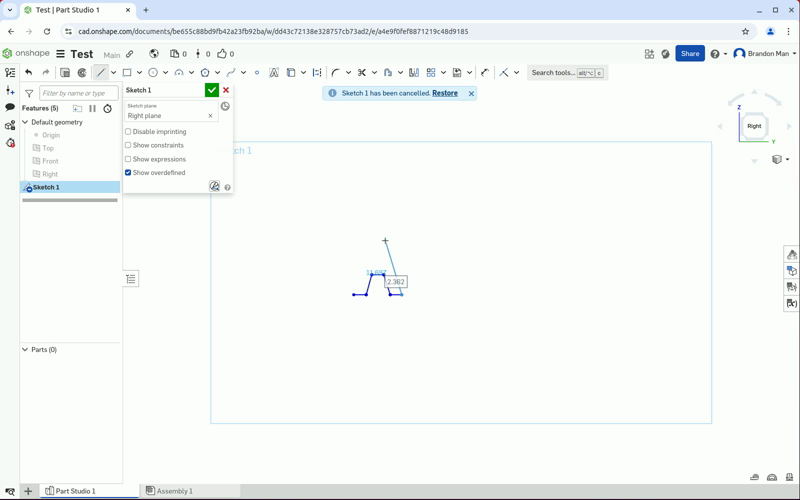
key_down(shift)
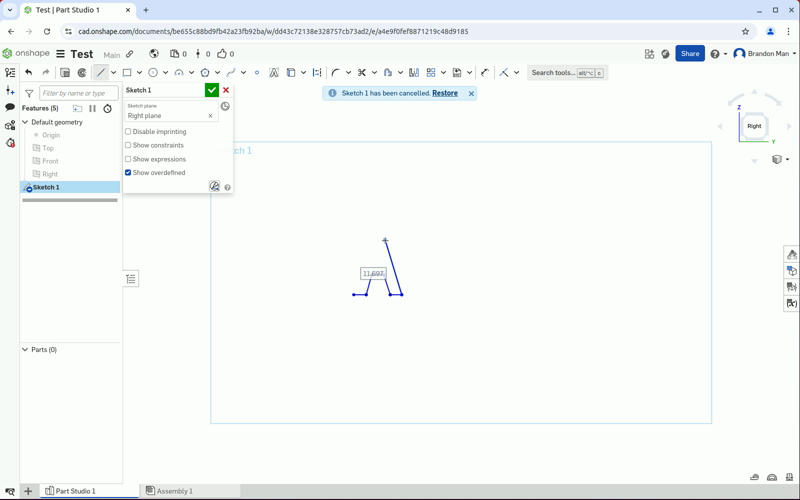
mouse_move(415, 240)
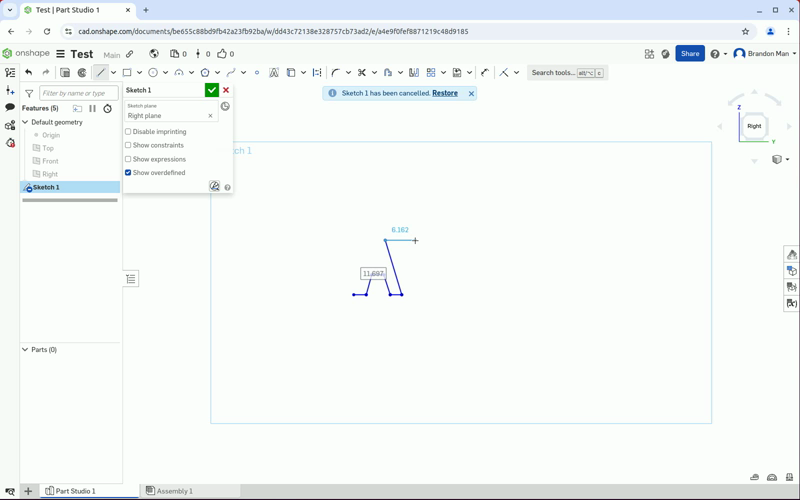
mouse_move(370, 240)
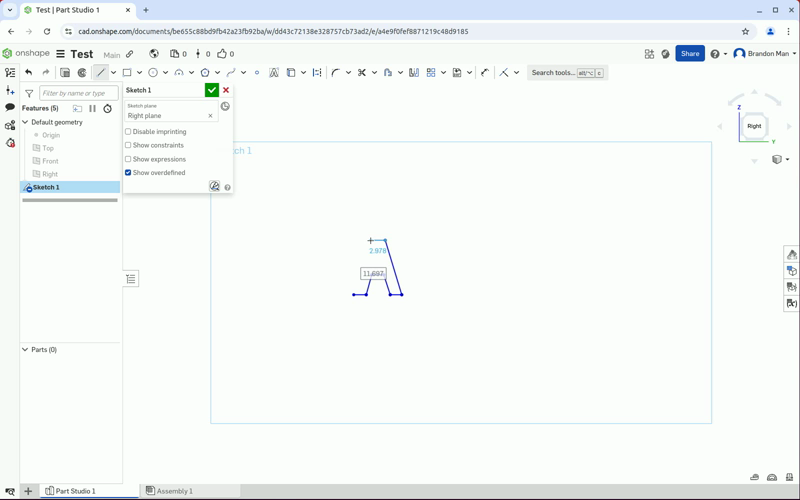
click(370, 240)
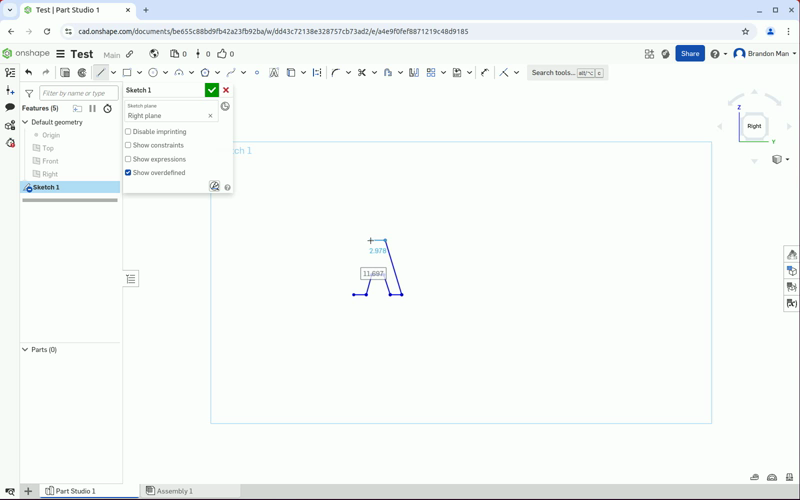
key_up(shift)
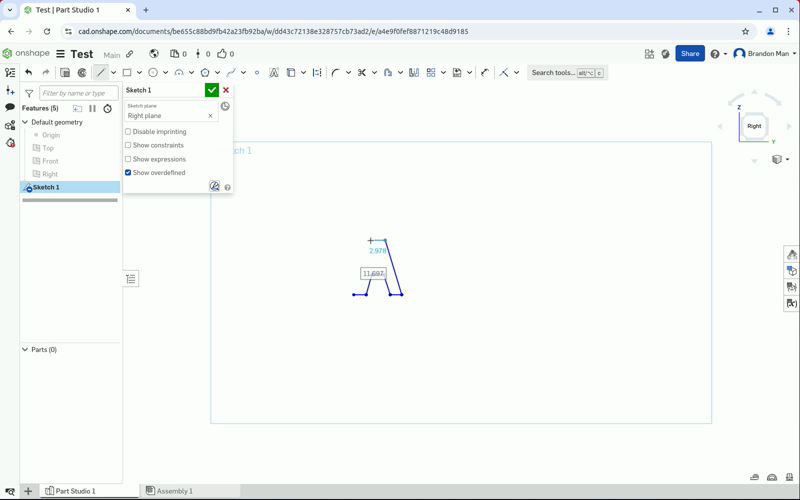
mouse_move(400, 240)
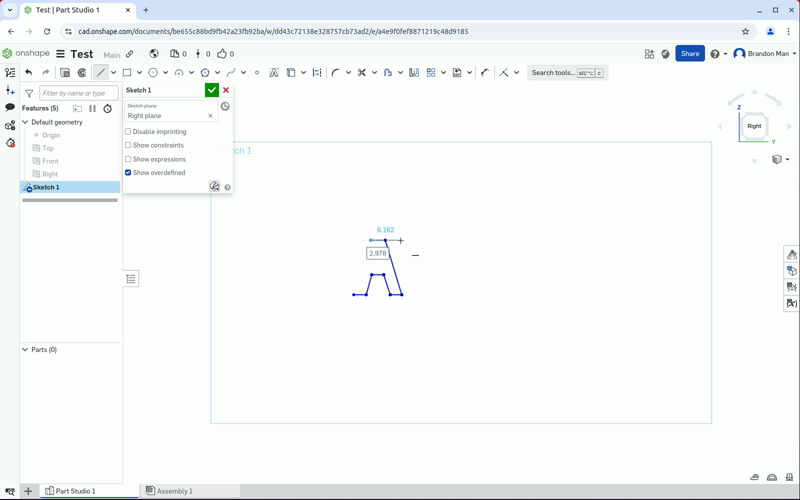
key_down(shift)
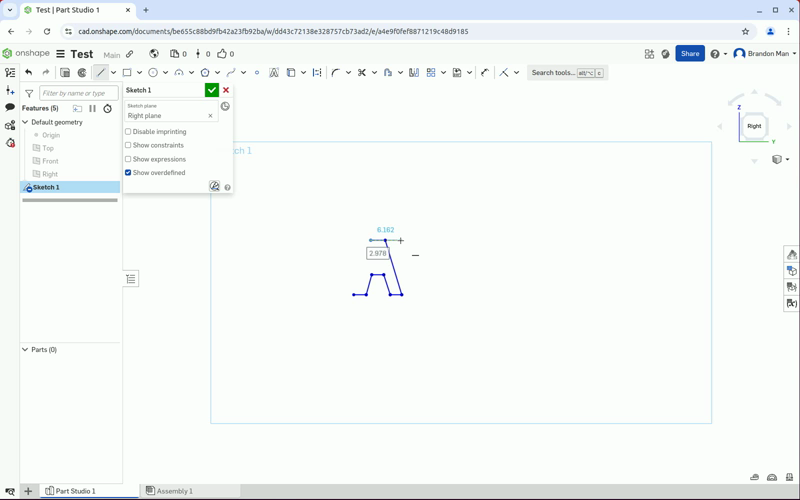
mouse_move(353, 294)
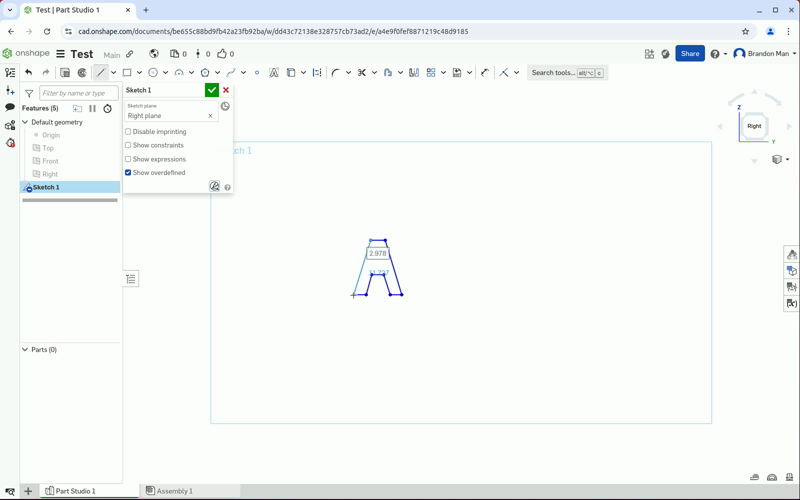
key_up(shift)
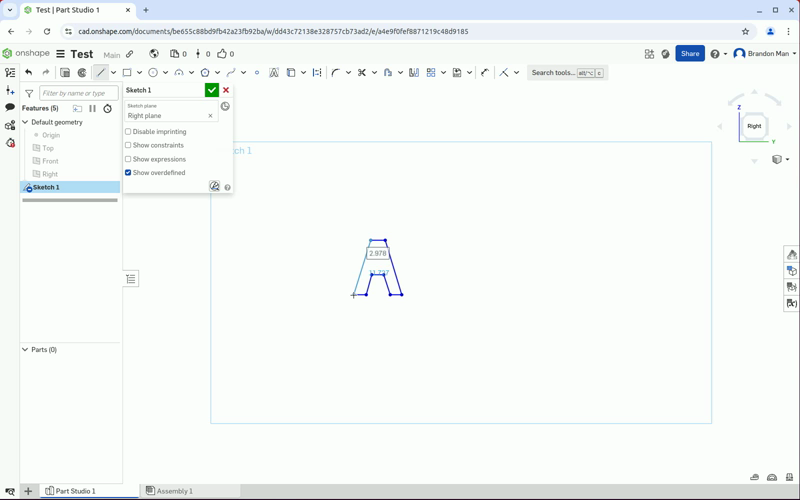
click(353, 294)
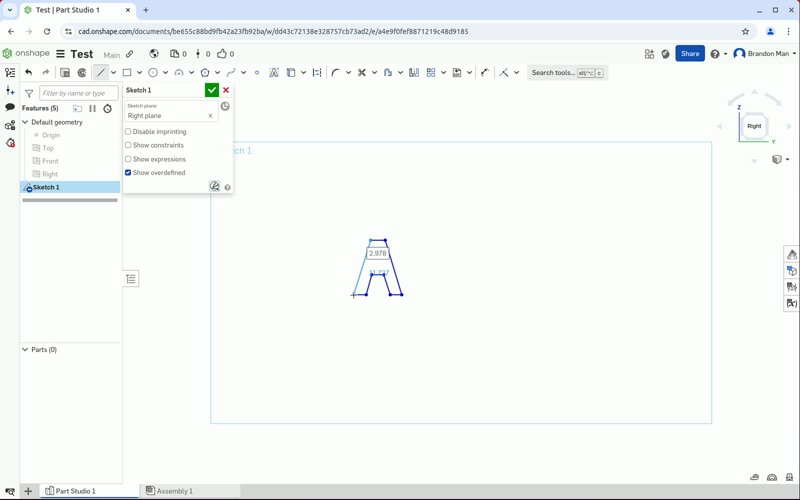
key(esc)
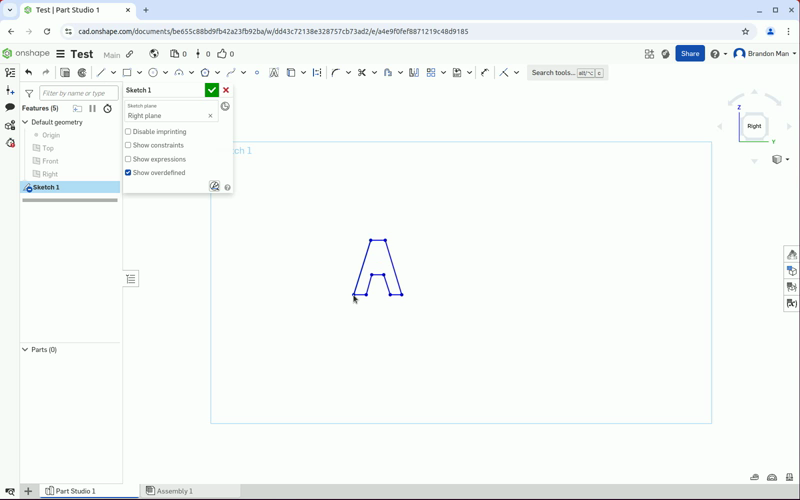
mouse_move(373, 258)
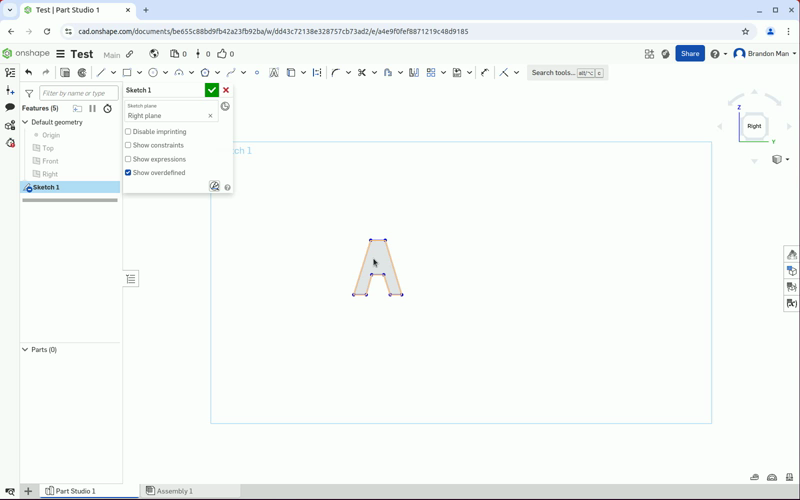
scroll(6)
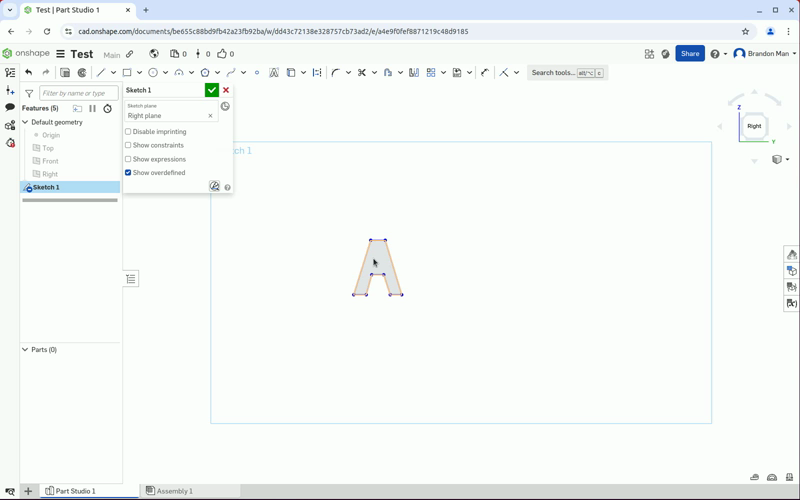
scroll(6)
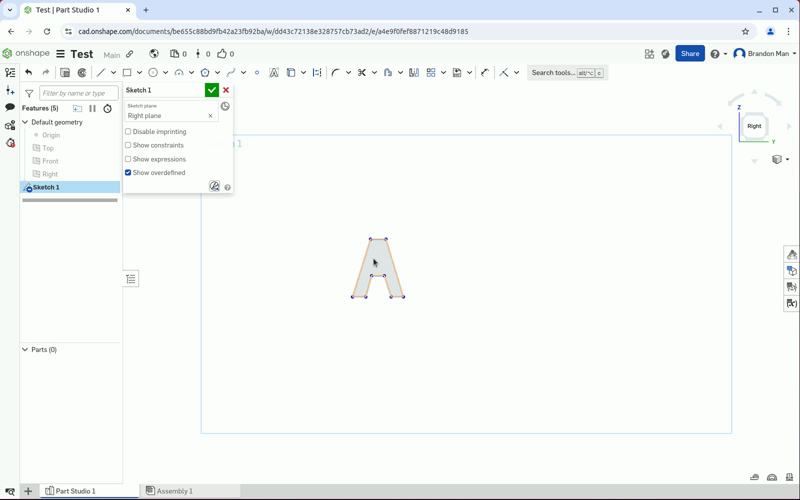
scroll(6)
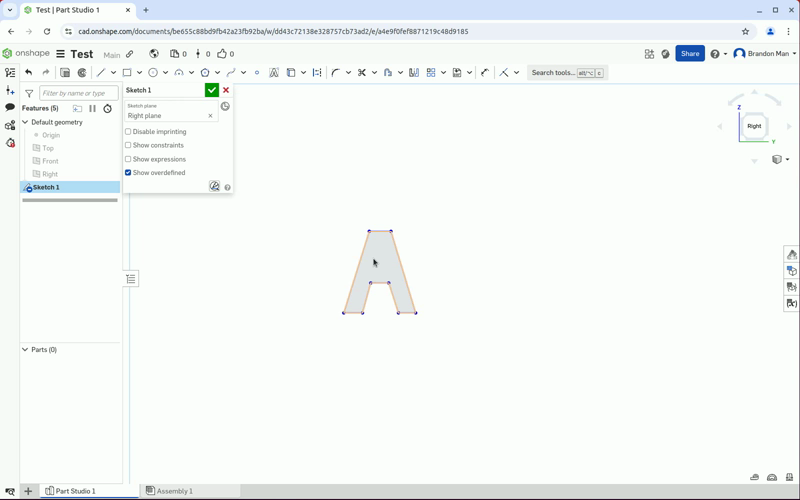
scroll(6)
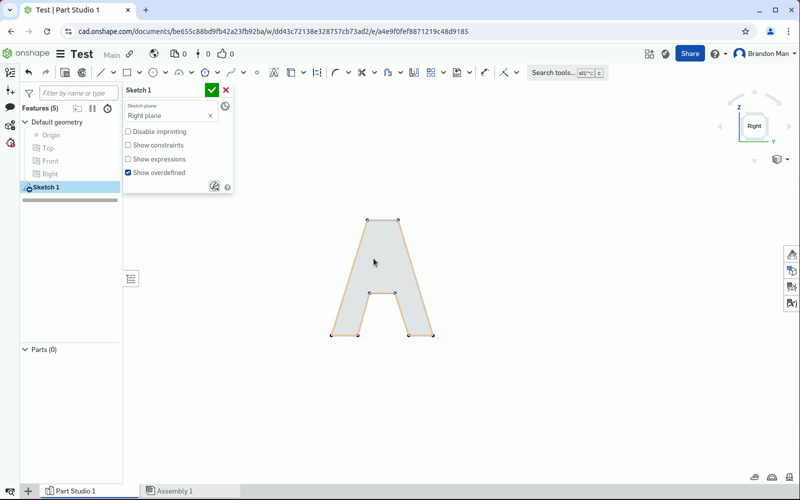
scroll(6)
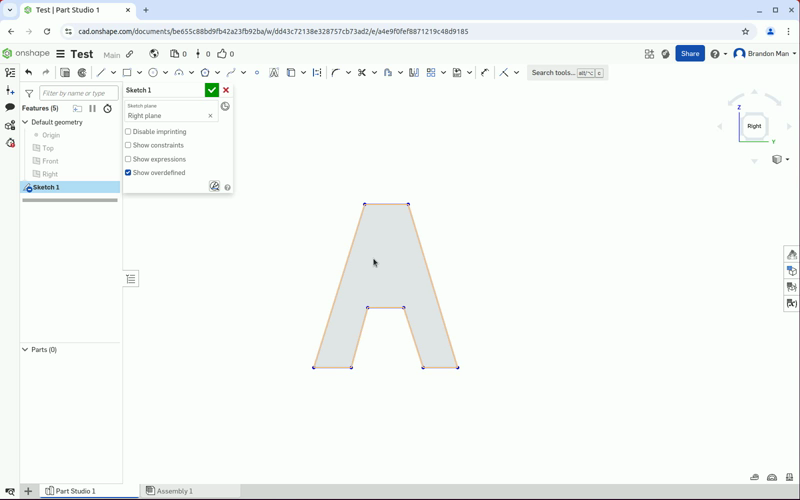
scroll(6)
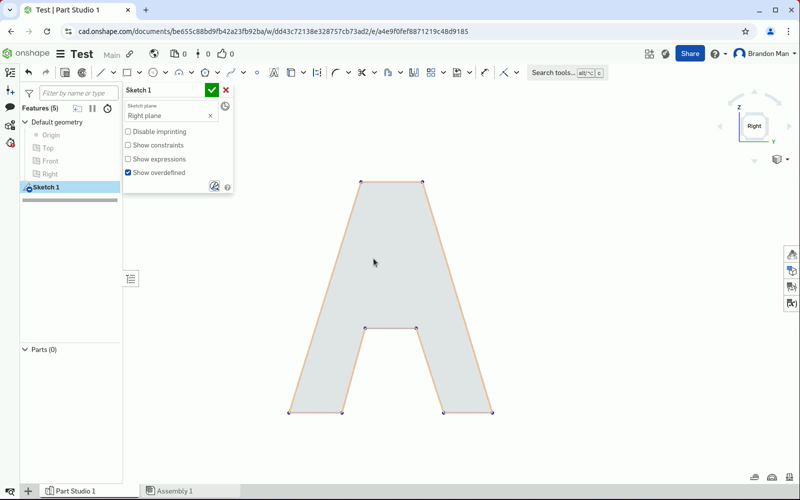
scroll(6)
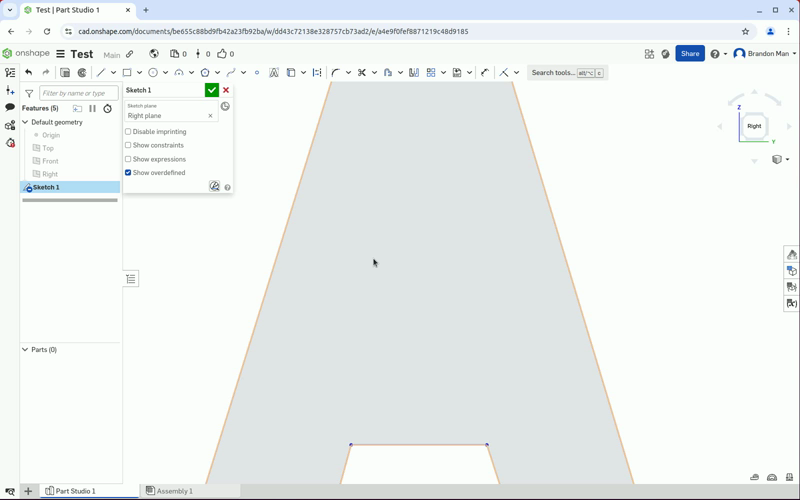
click(373, 258)
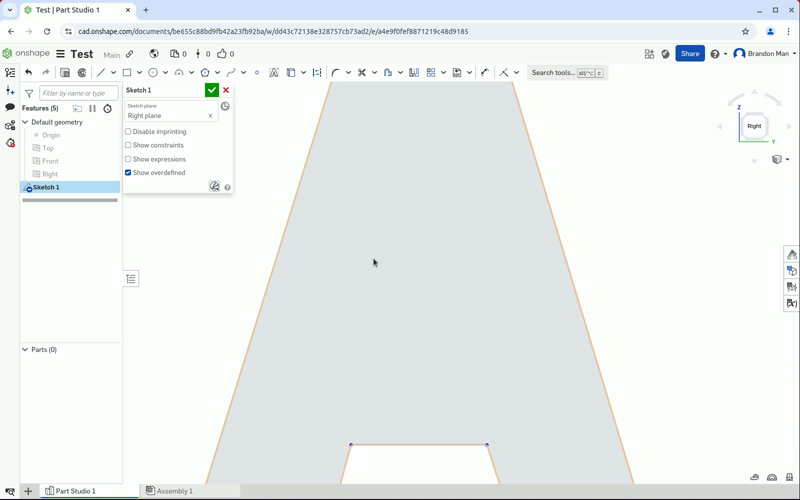
scroll(-6)
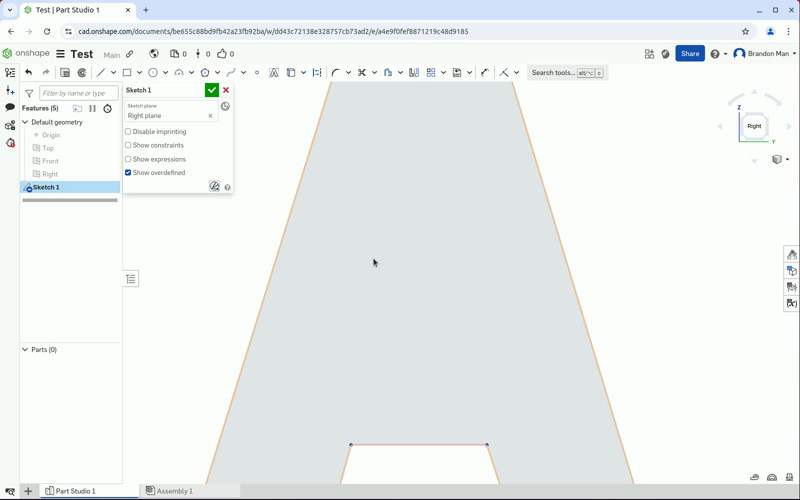
scroll(-6)
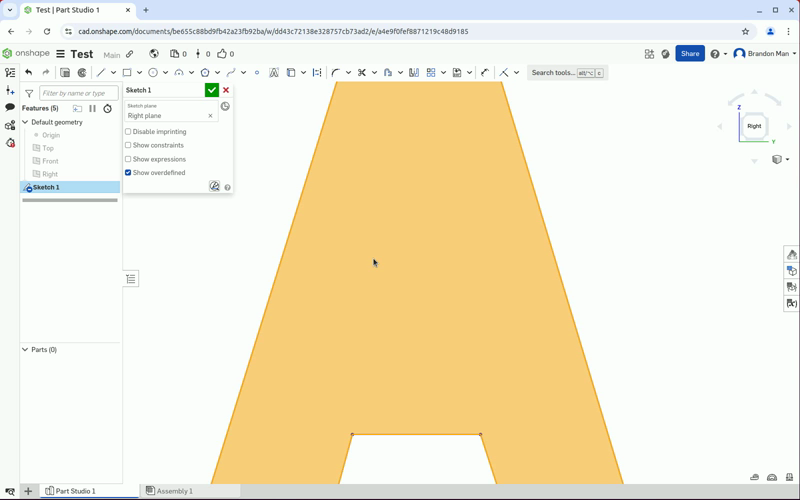
scroll(-6)
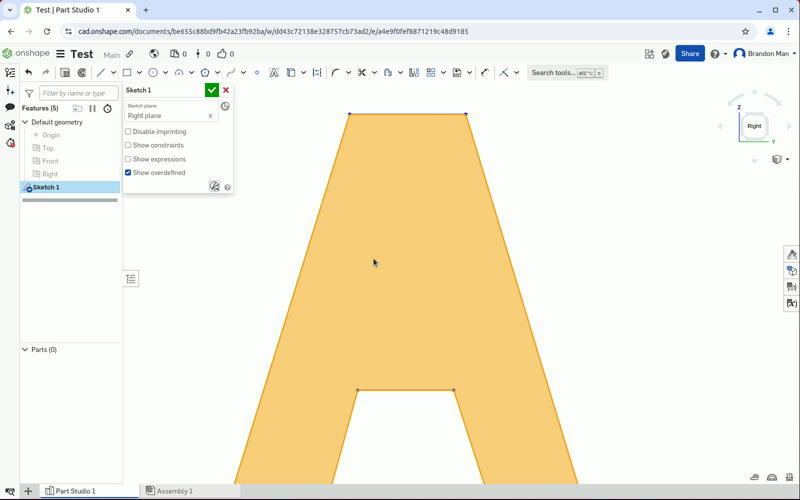
scroll(-6)
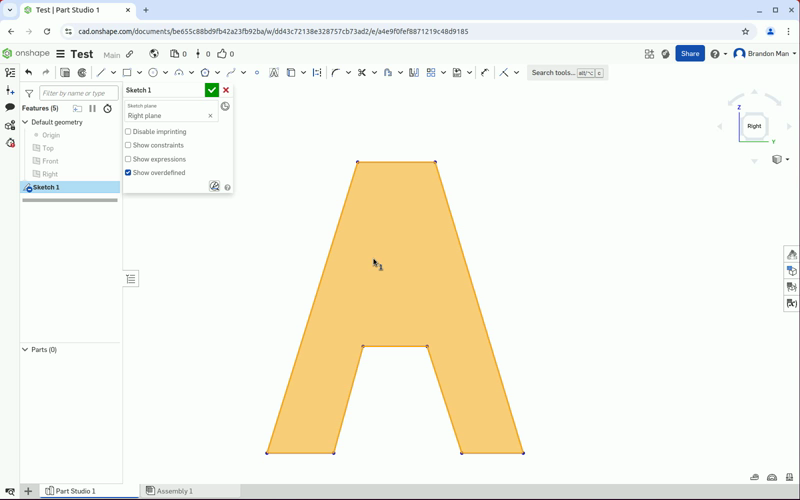
scroll(-6)
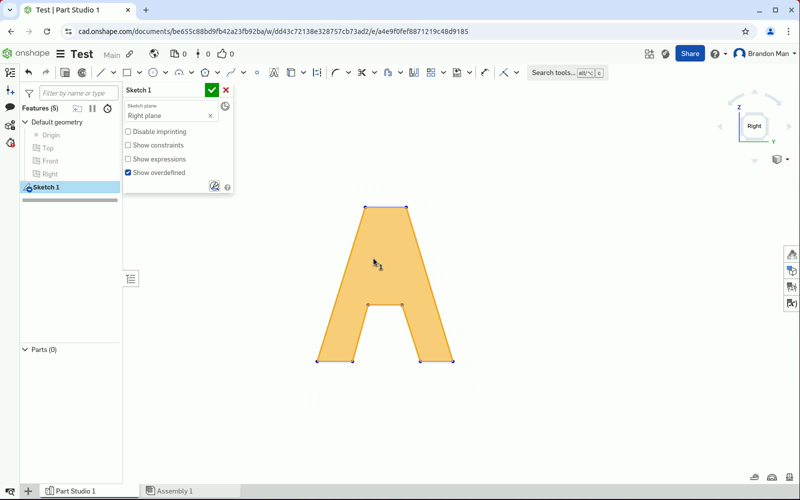
scroll(-6)
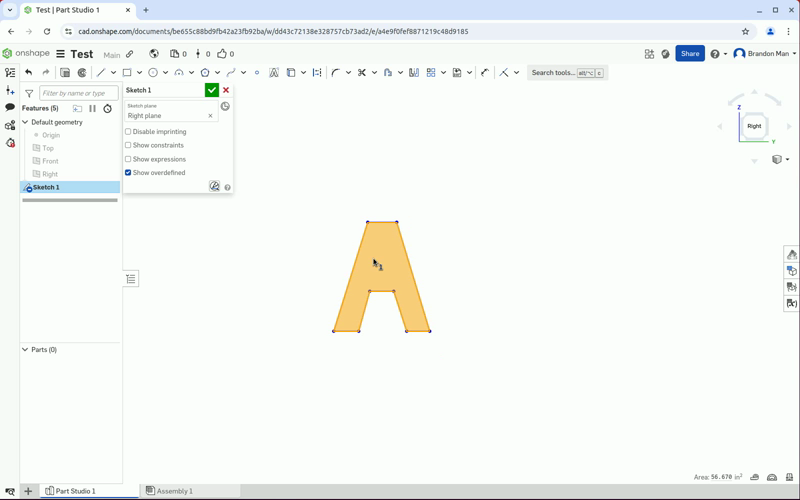
scroll(-6)
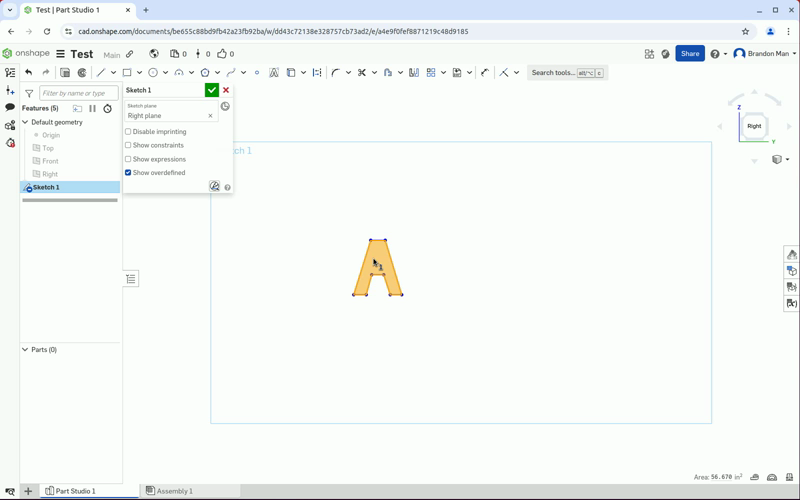
mouse_move(73, 352)
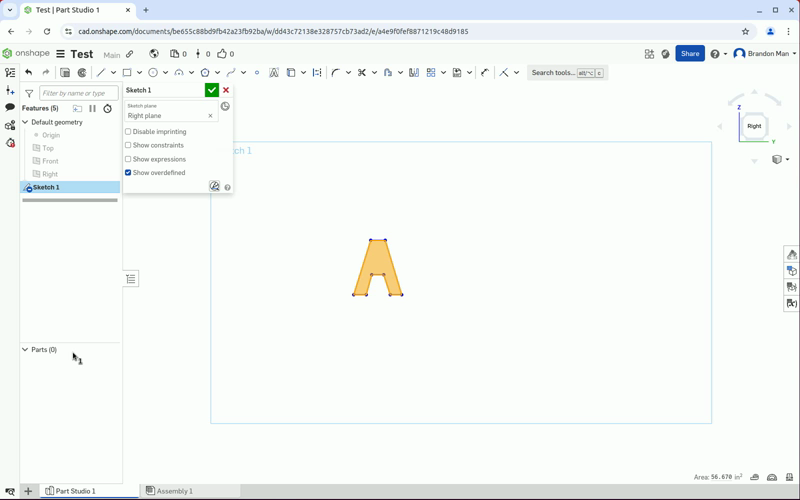
key(shift+y)
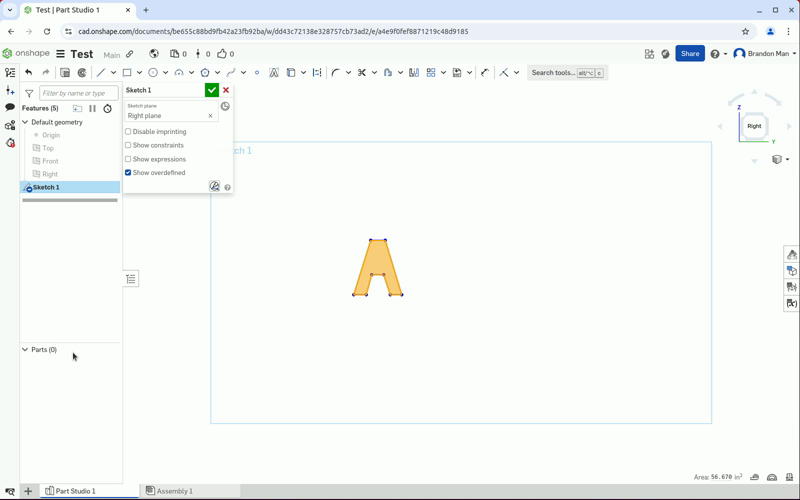
key(shift+e)
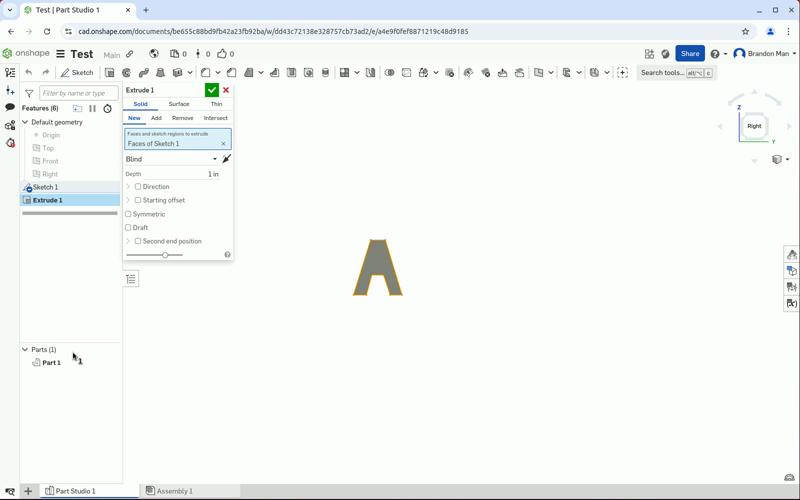
mouse_move(143, 106)
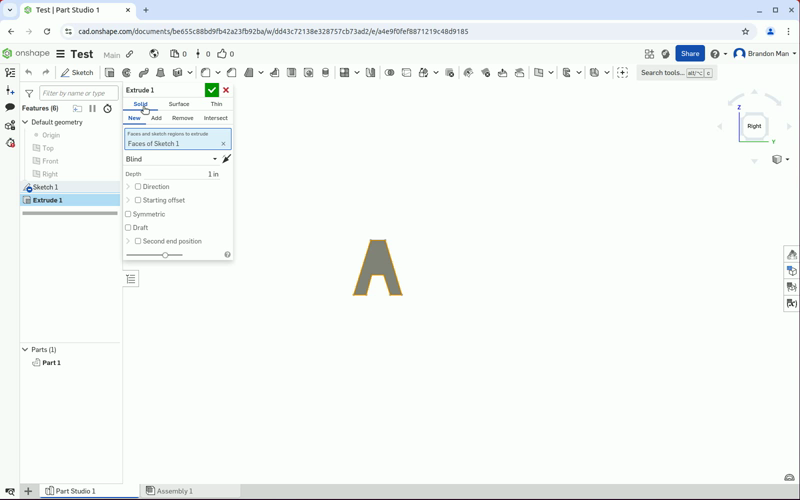
click(143, 106)
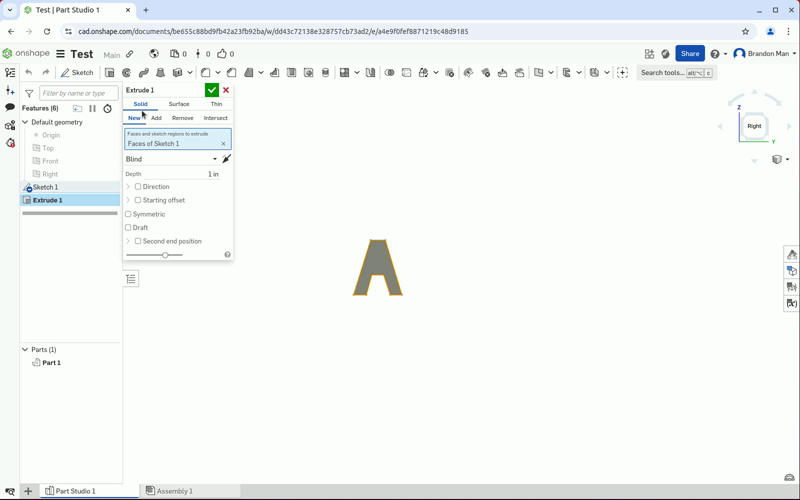
mouse_move(137, 120)
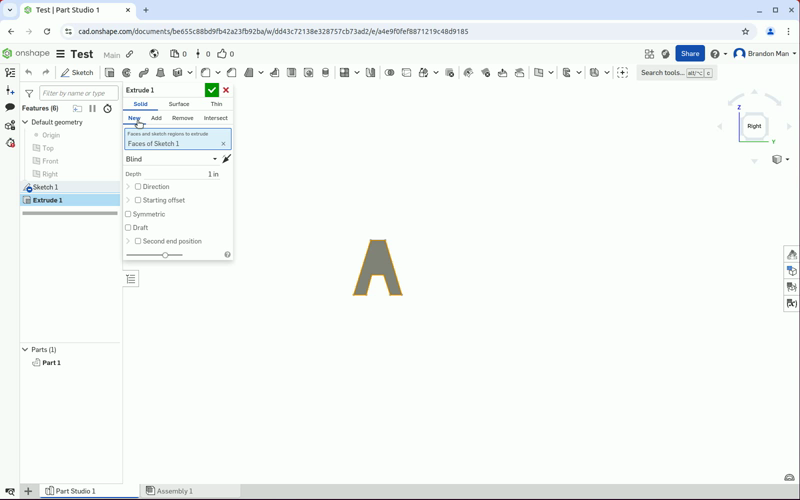
click(137, 120)
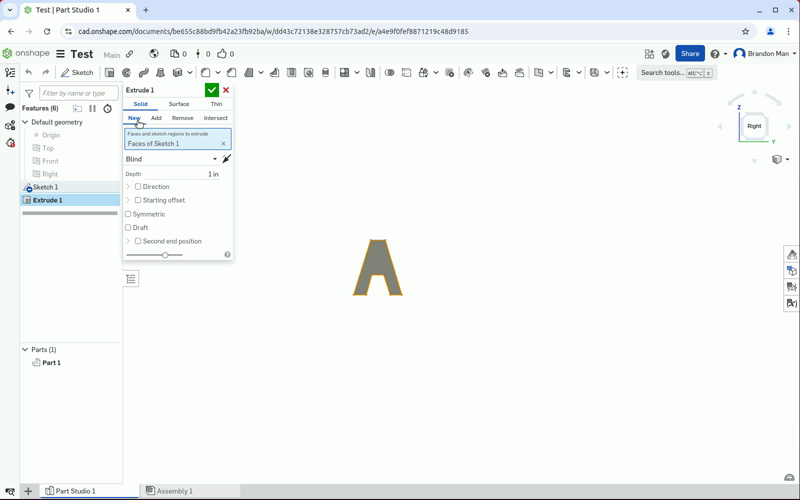
key(tab, 4)
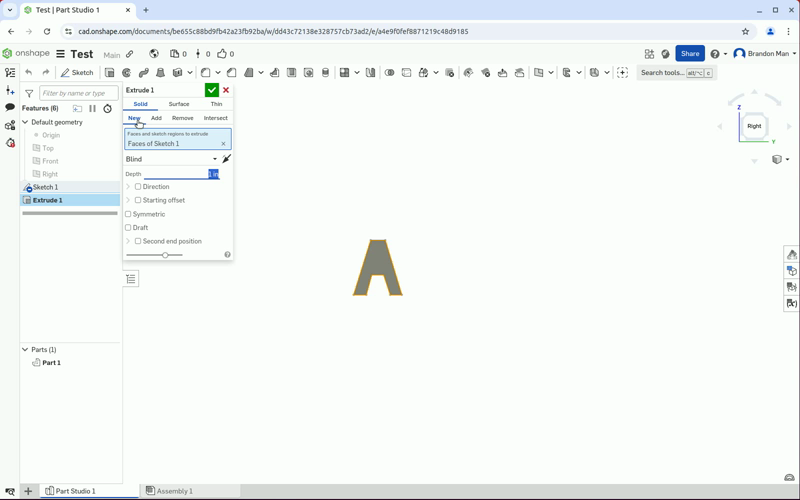
text(2.166)
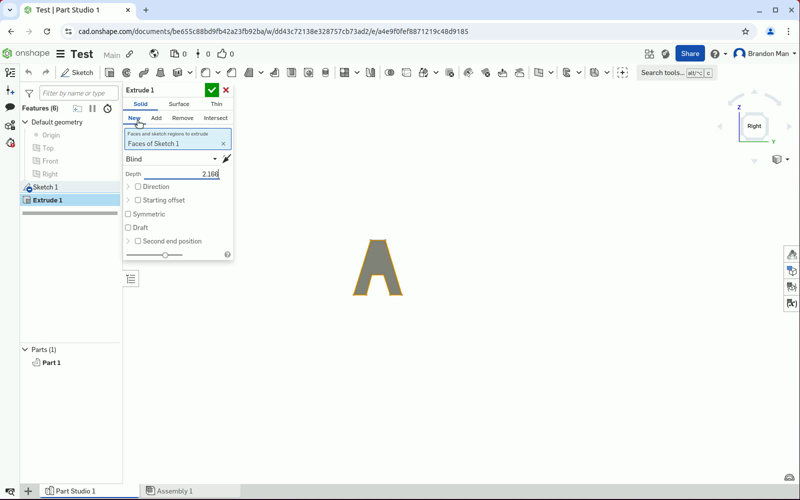
key(enter)
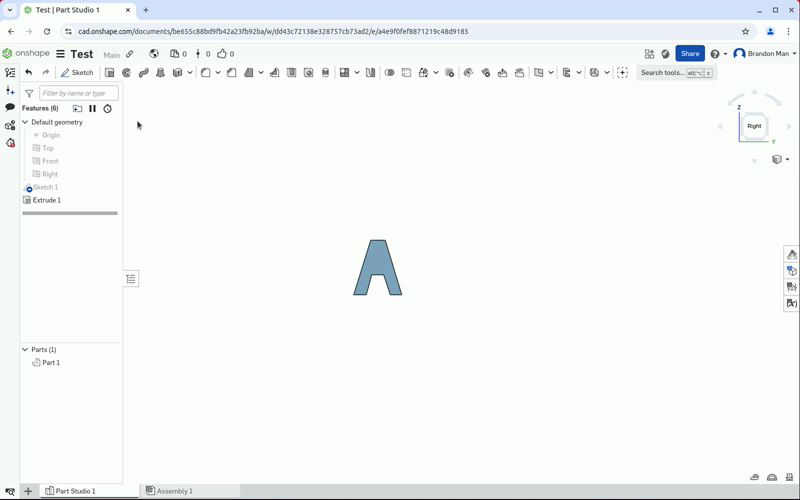
key(shift+h)
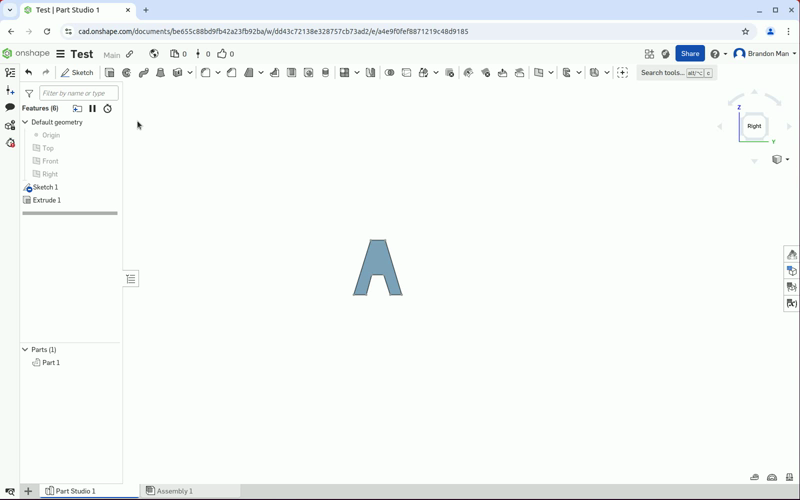
key(shift+h)
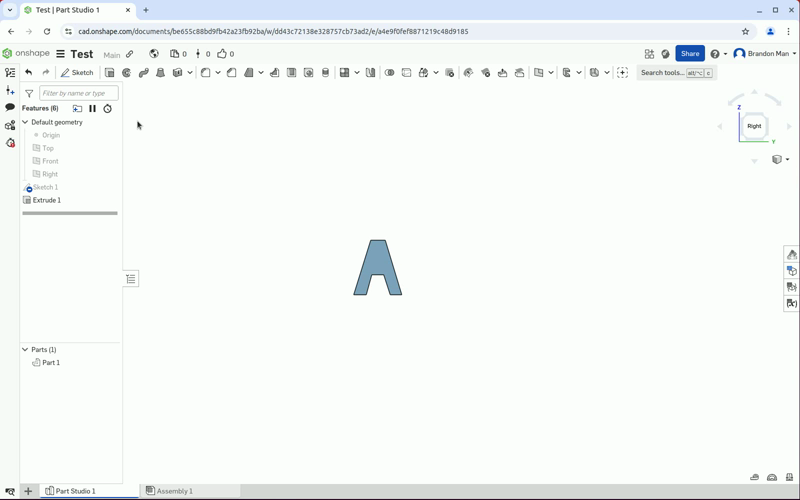
mouse_move(73, 189)
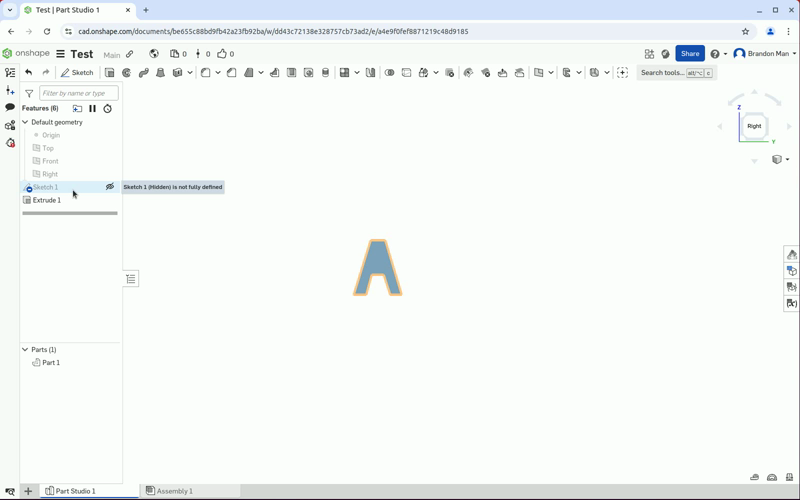
click(73, 189)
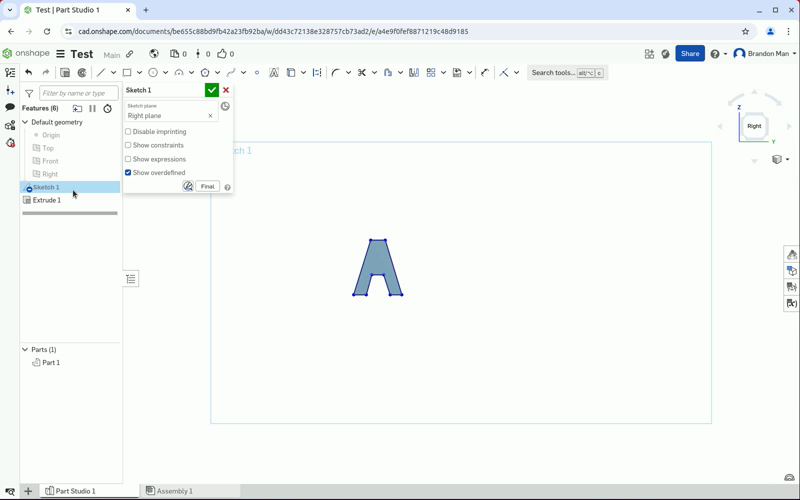
mouse_move(229, 92)
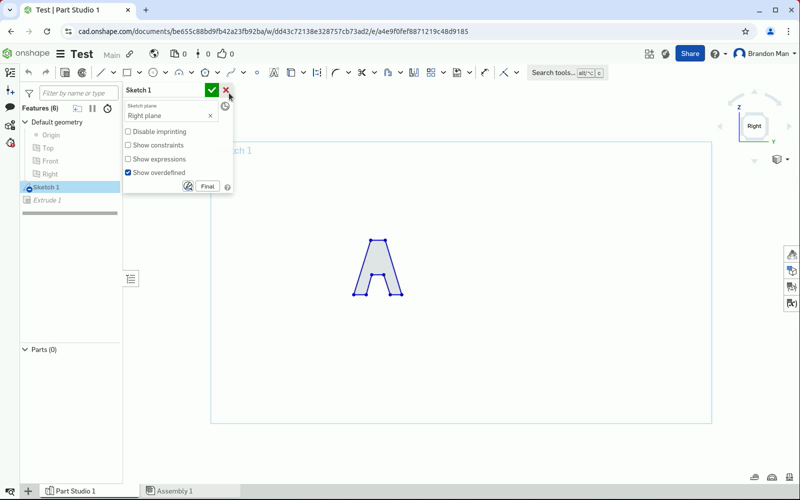
click(229, 92)
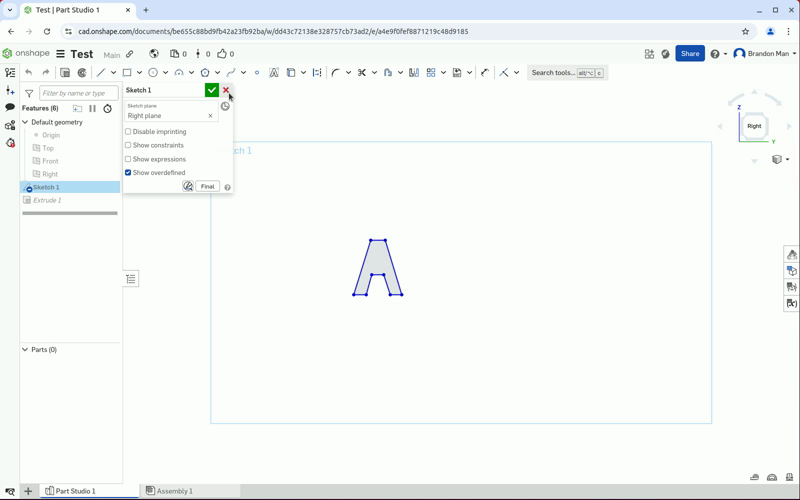
key(shift+s)
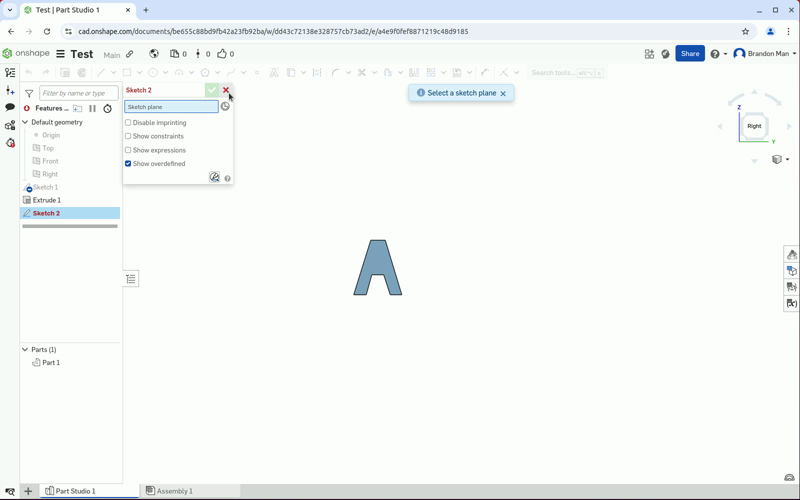
mouse_move(73, 176)
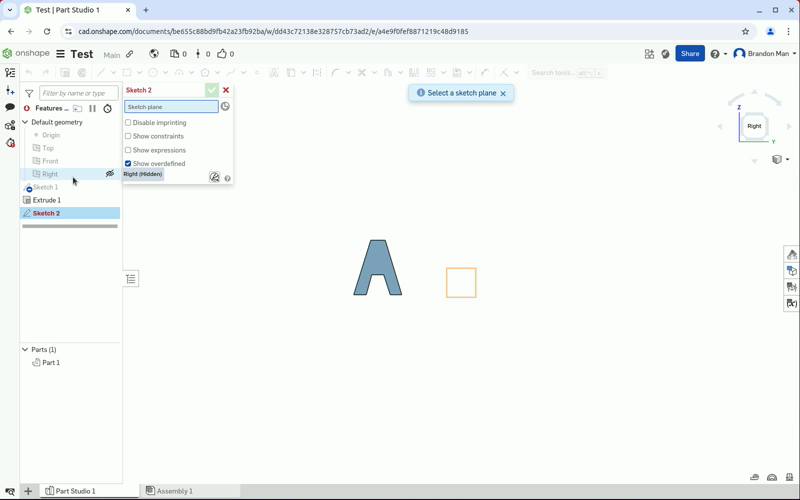
click(73, 176)
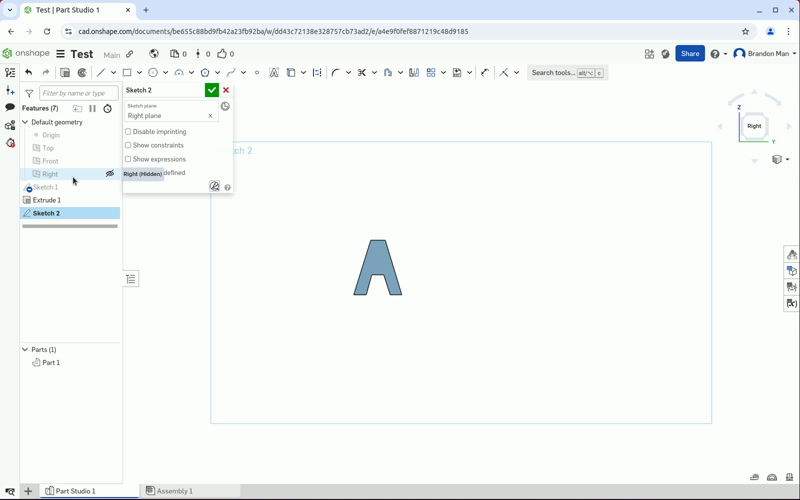
mouse_move(73, 352)
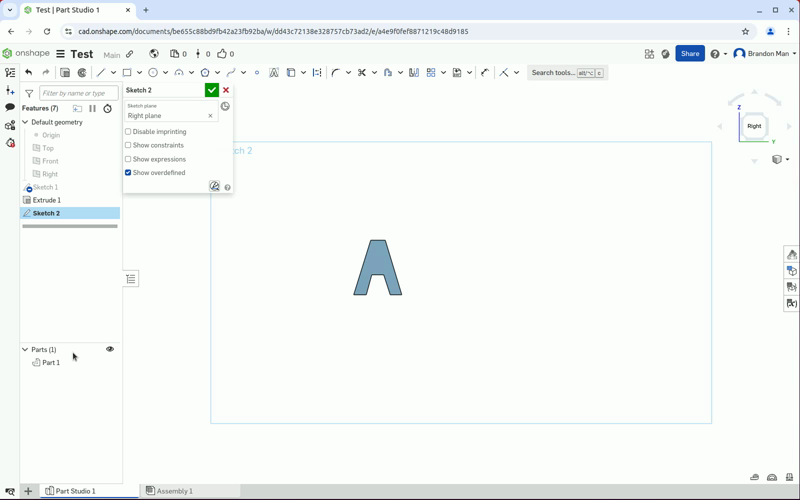
key(y)
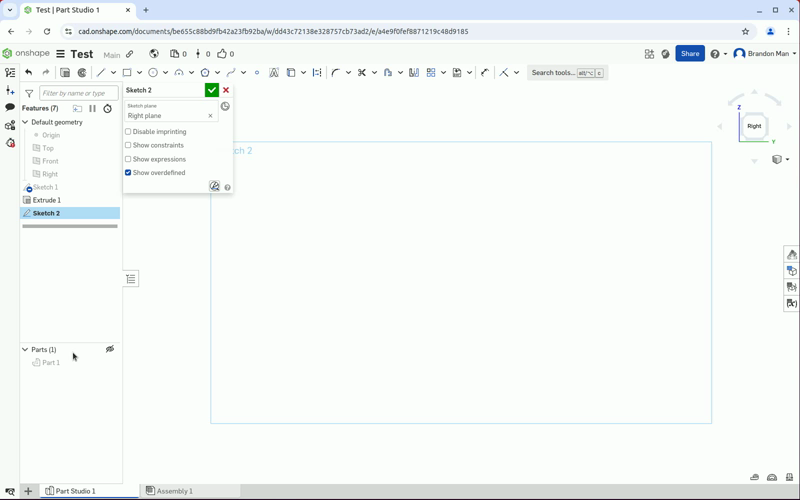
key(l)
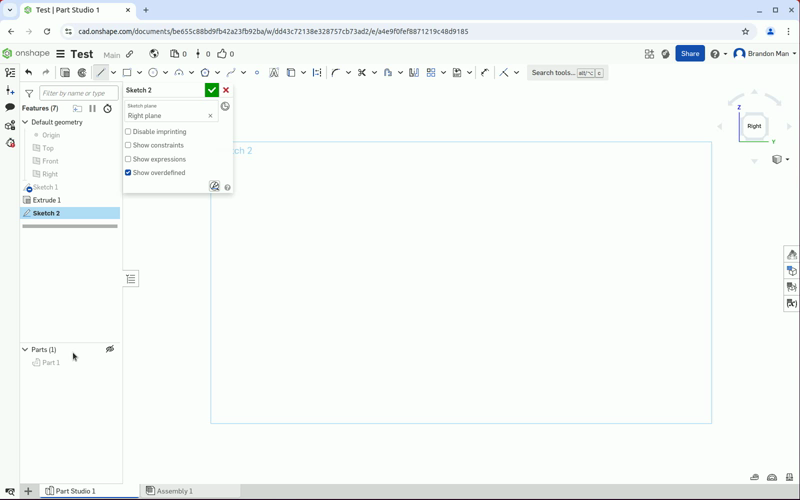
key_down(shift)
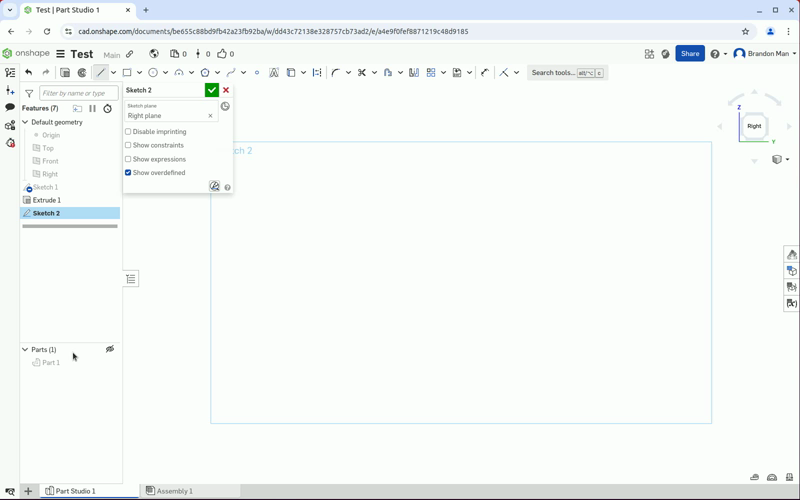
mouse_move(411, 297)
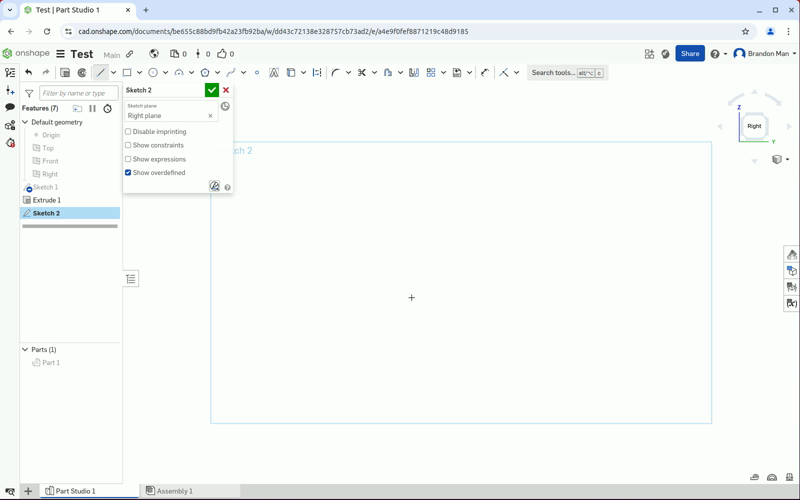
click(411, 297)
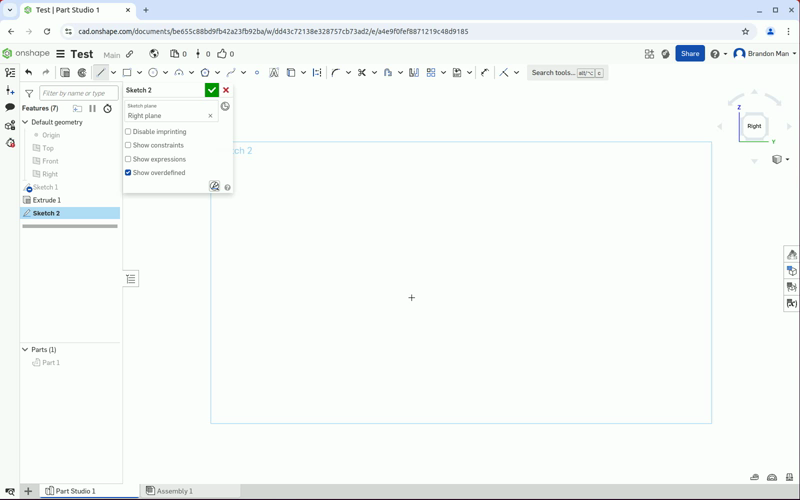
key_up(shift)
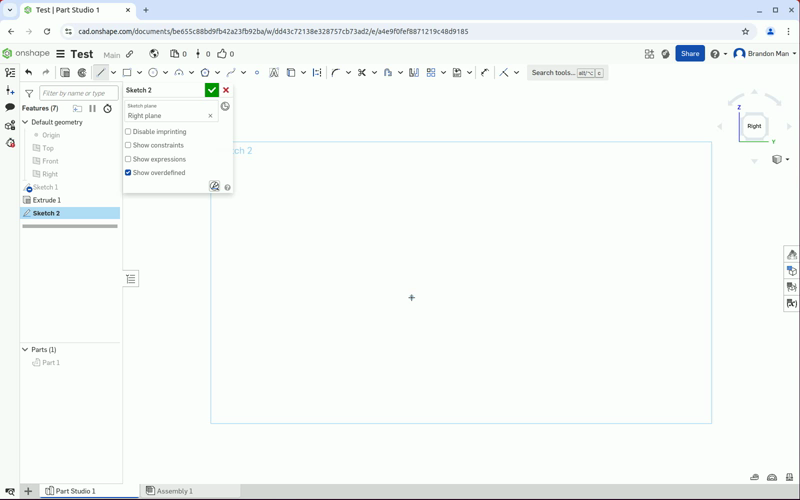
key_down(shift)
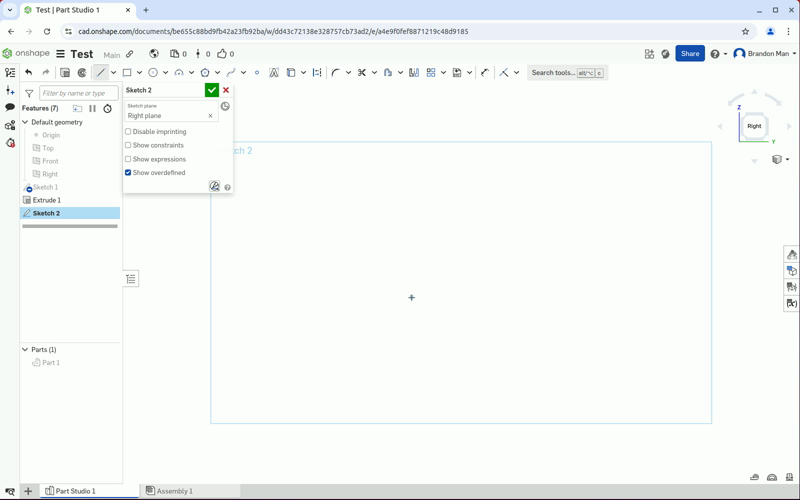
mouse_move(441, 297)
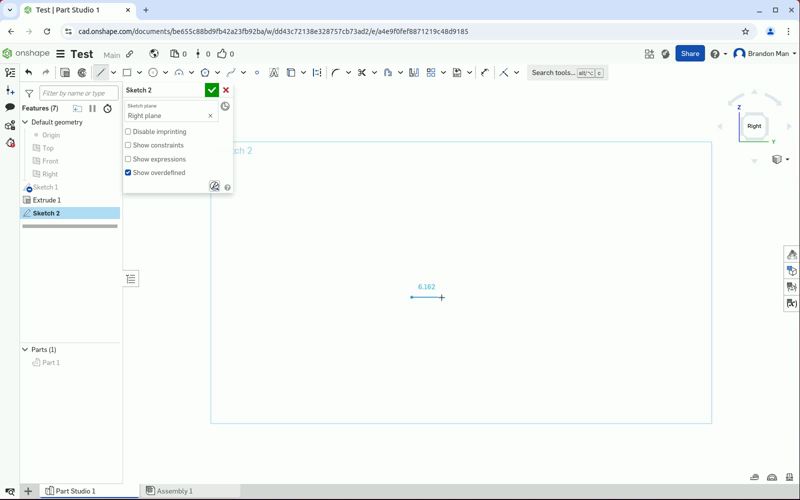
mouse_move(421, 297)
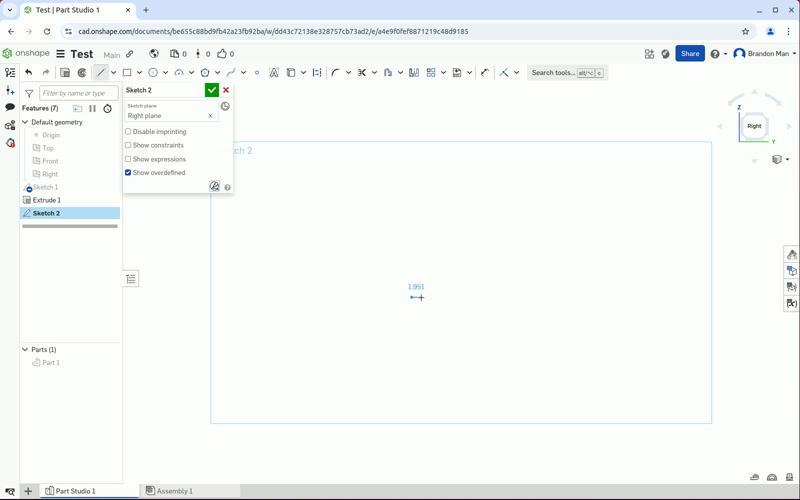
click(421, 297)
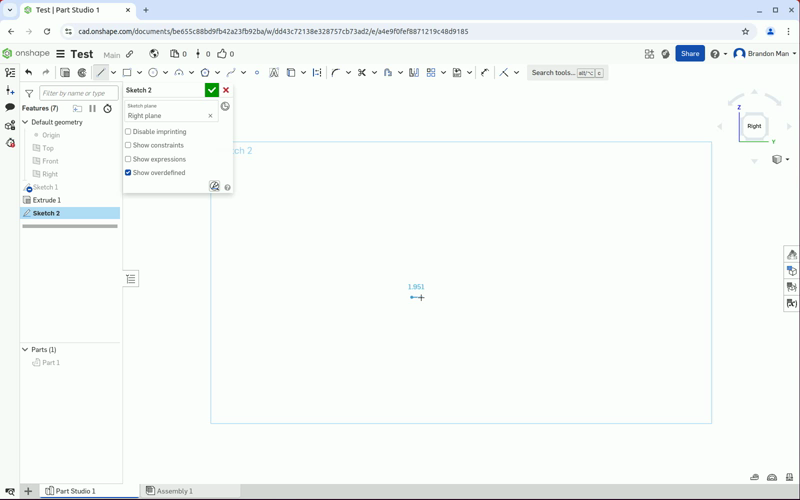
key_up(shift)
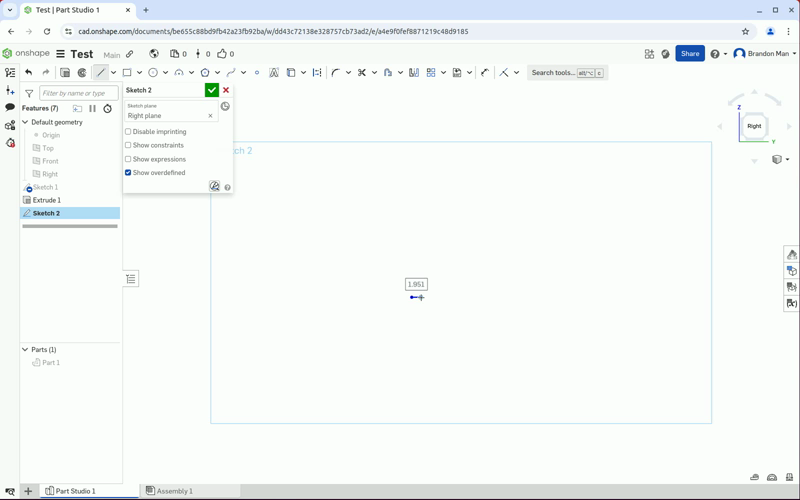
key_down(shift)
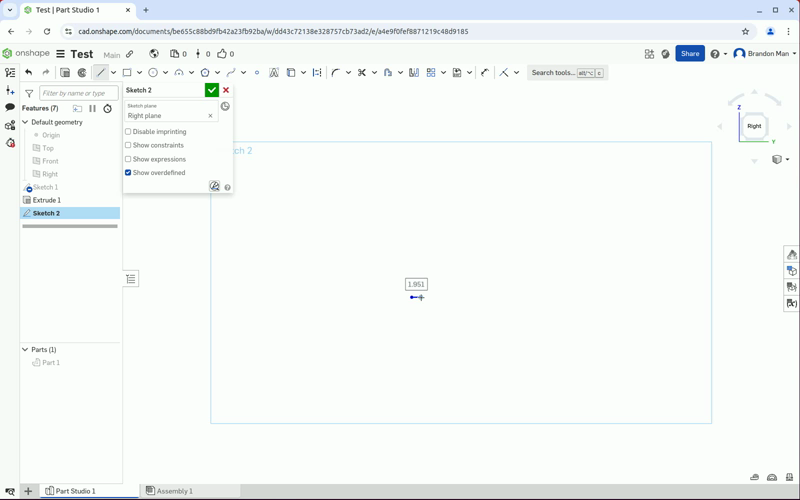
mouse_move(451, 297)
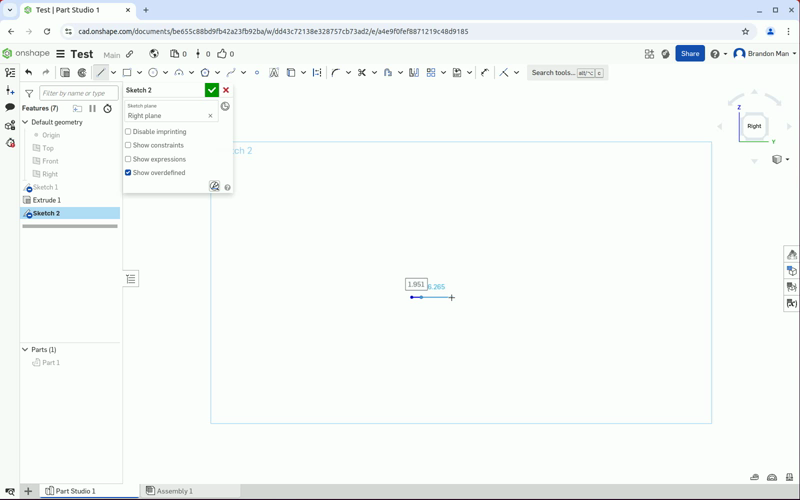
mouse_move(421, 255)
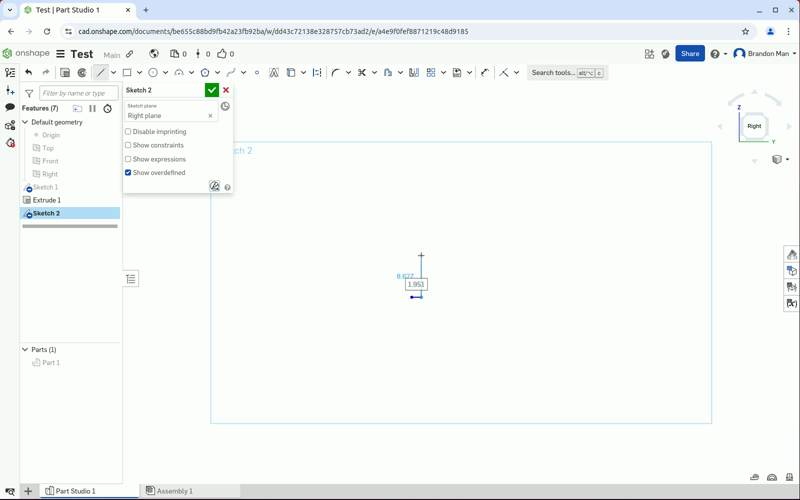
click(421, 255)
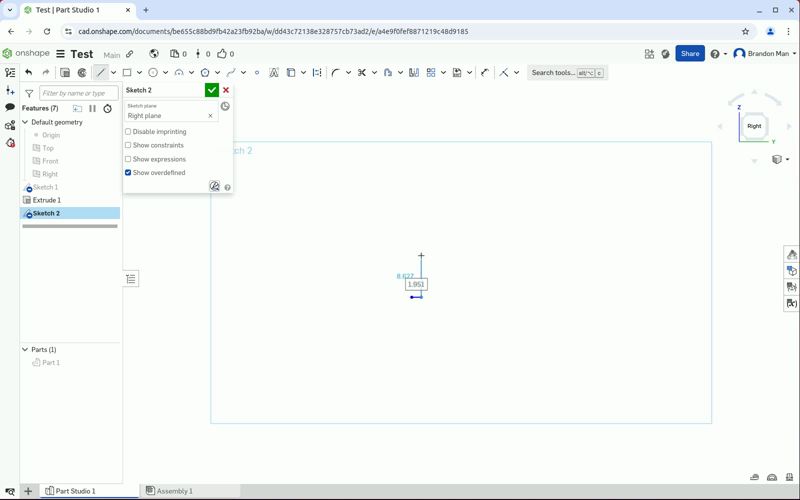
key_up(shift)
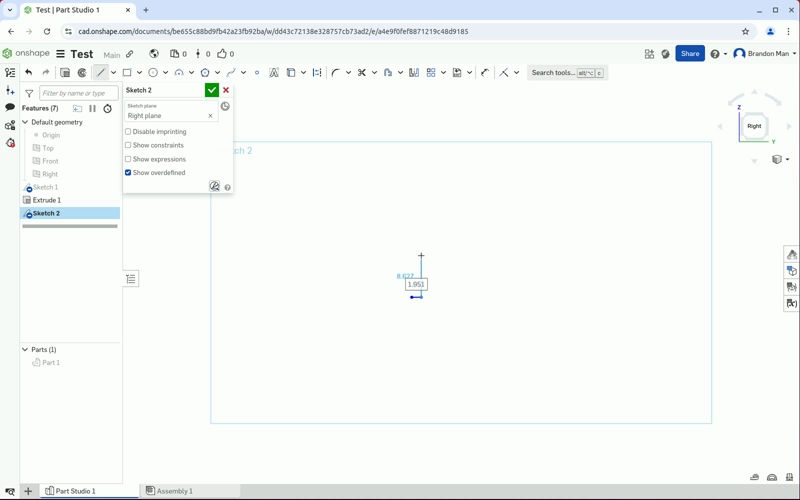
key_down(shift)
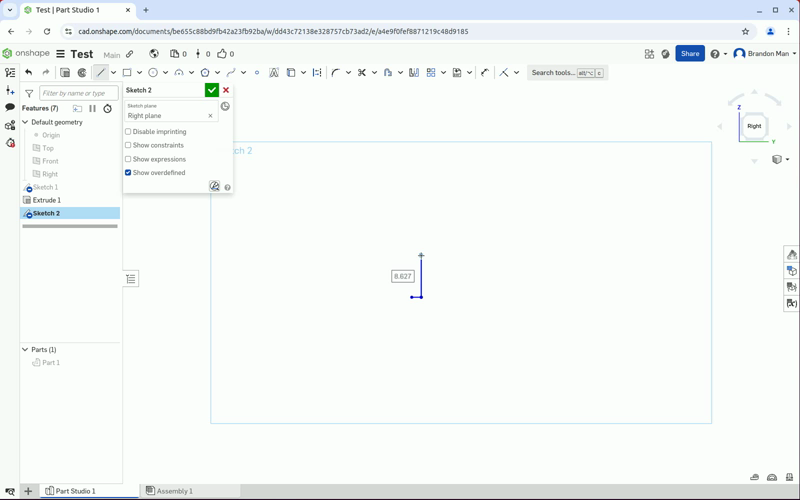
mouse_move(451, 255)
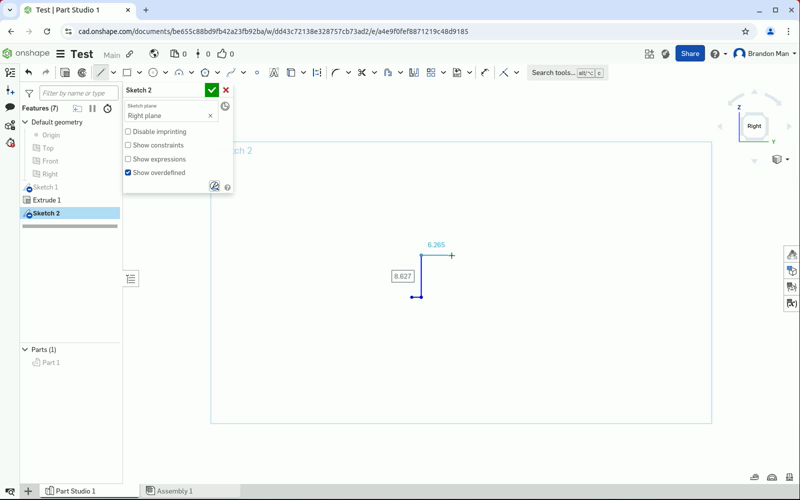
mouse_move(437, 295)
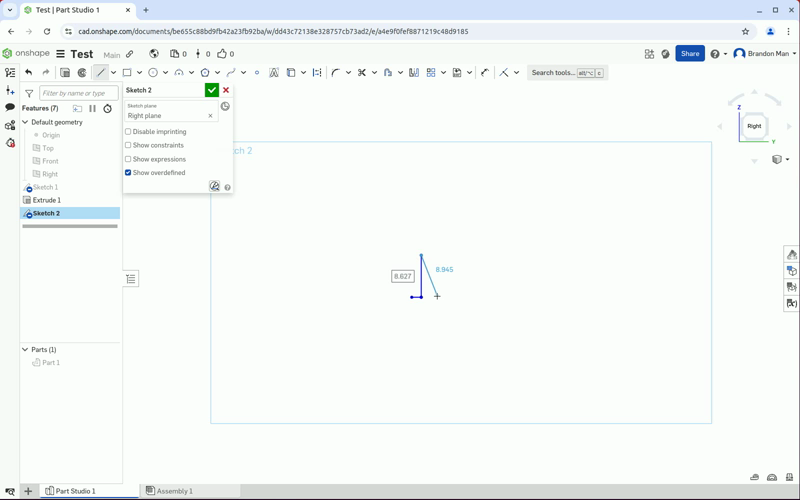
click(437, 295)
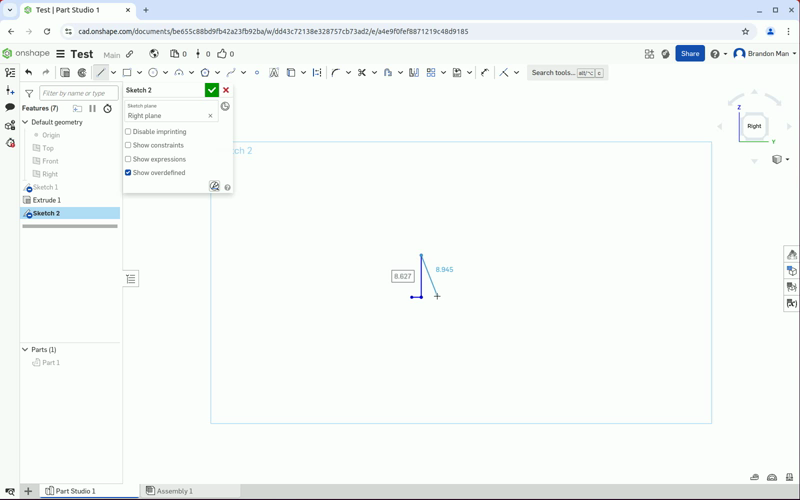
key_up(shift)
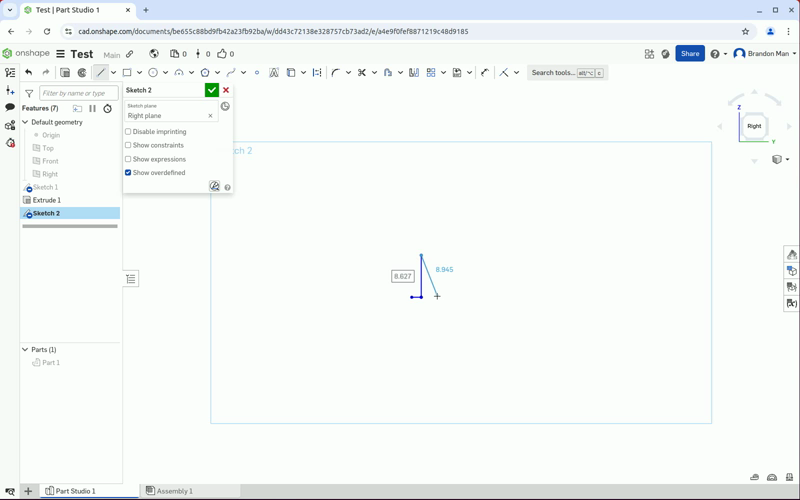
key_down(shift)
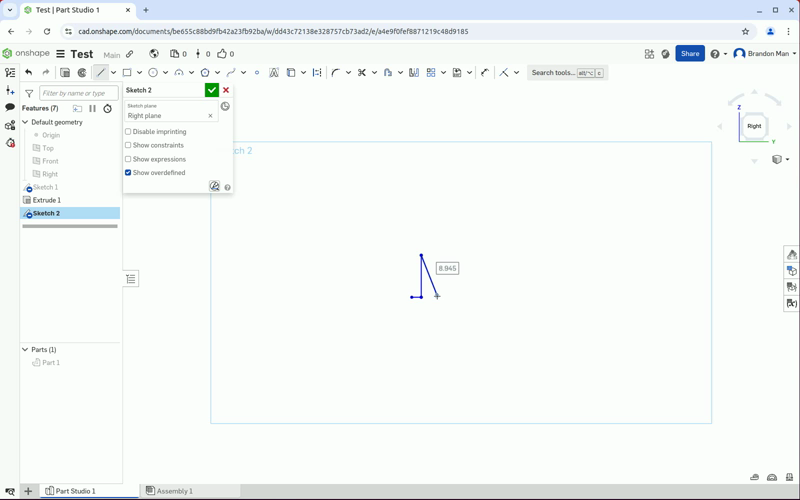
mouse_move(467, 295)
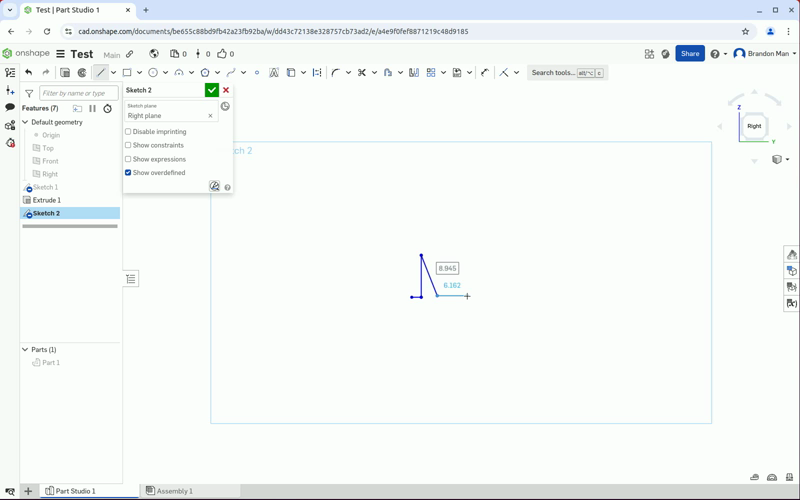
mouse_move(452, 295)
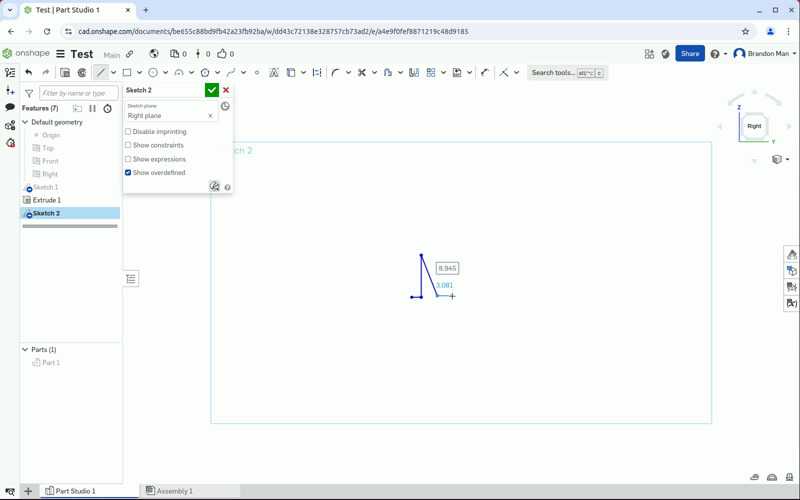
click(452, 295)
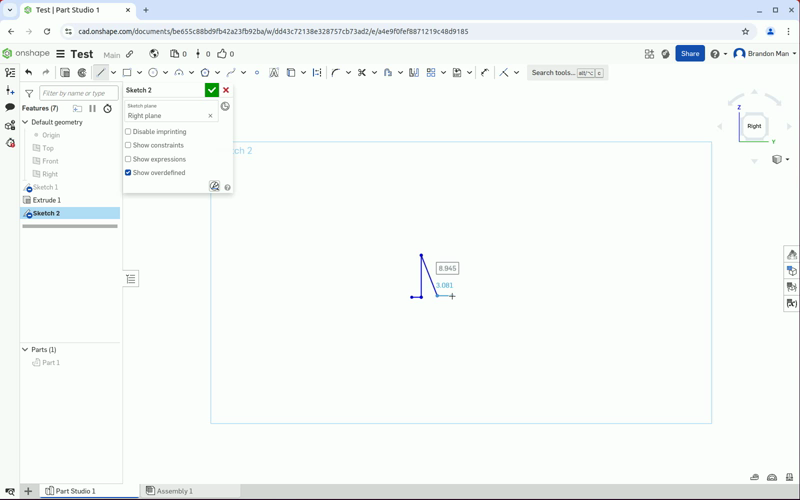
key_up(shift)
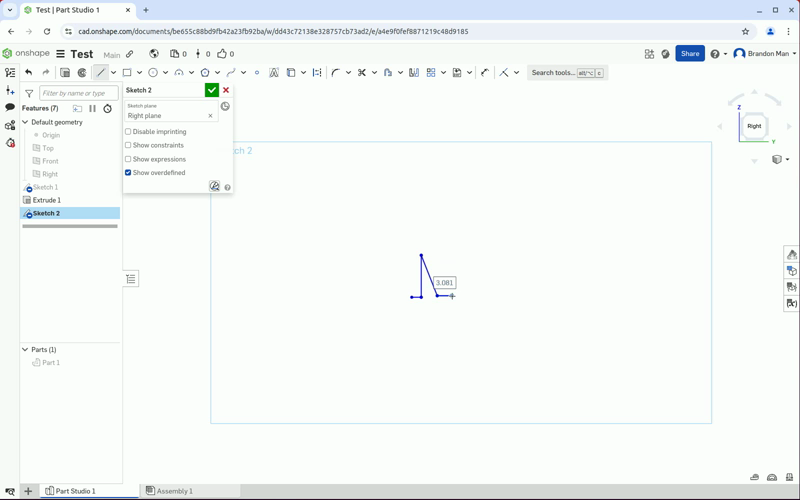
key_down(shift)
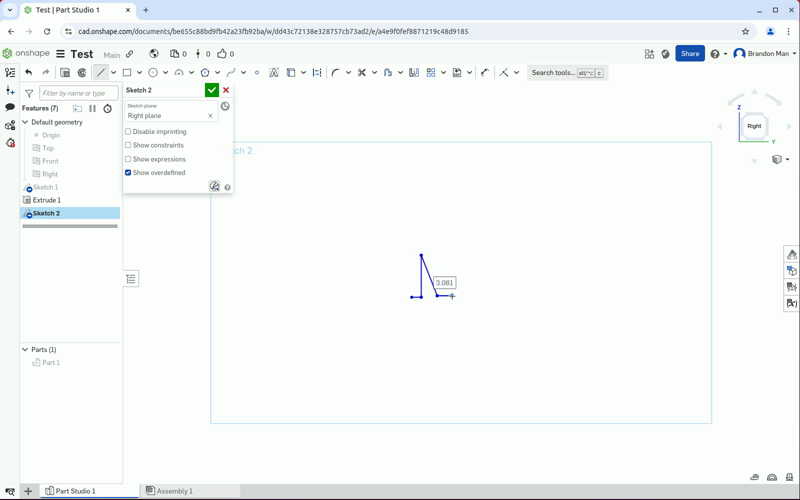
mouse_move(482, 295)
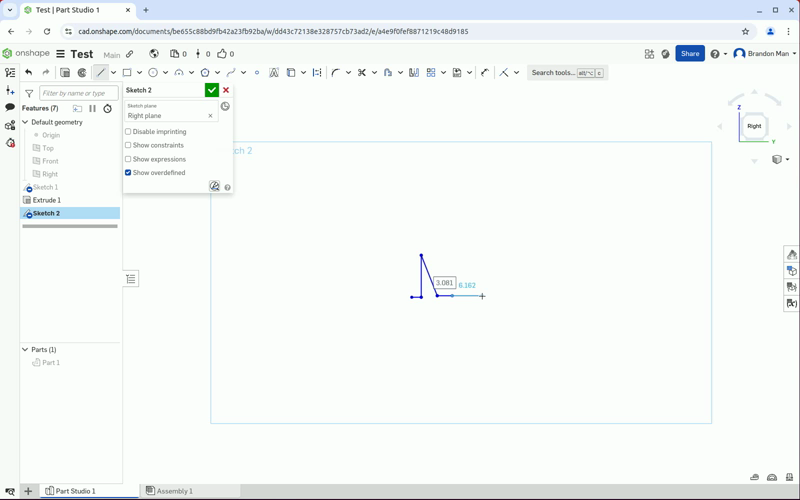
mouse_move(452, 241)
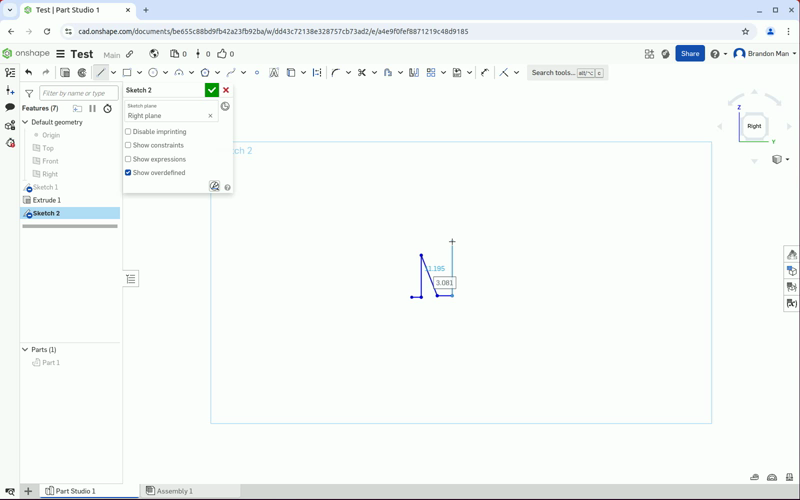
click(452, 241)
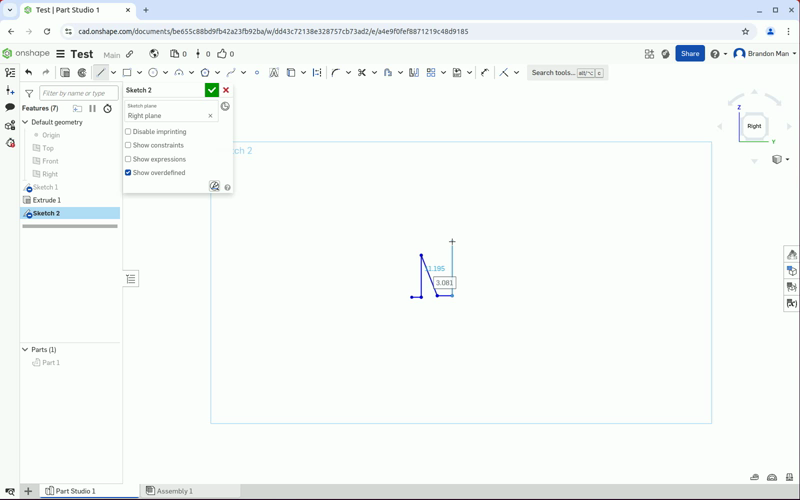
key_up(shift)
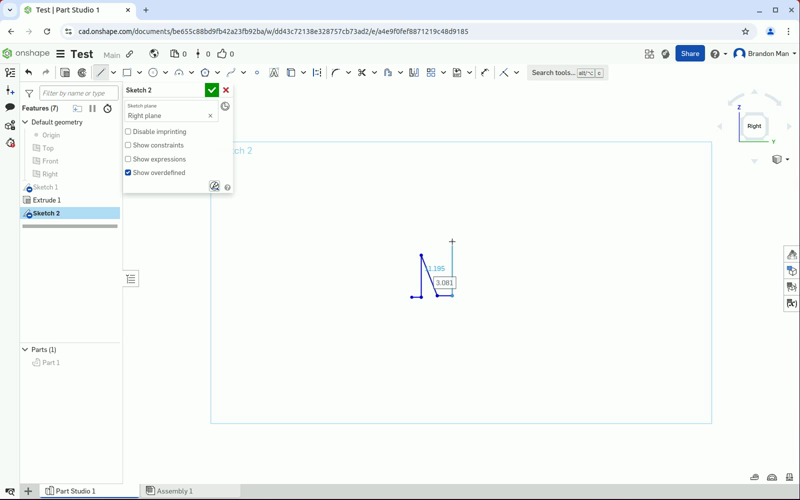
key_down(shift)
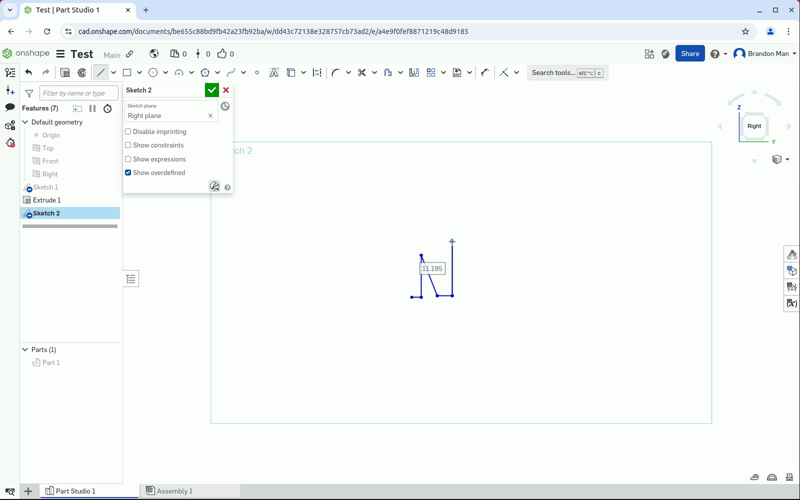
mouse_move(482, 241)
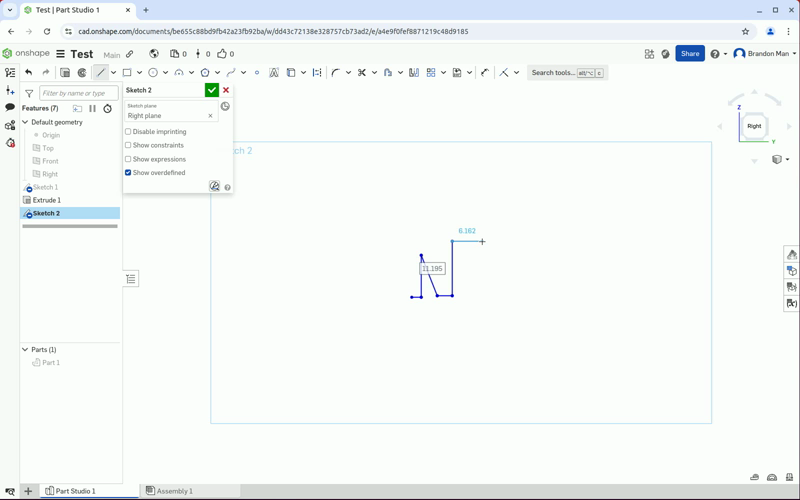
mouse_move(442, 241)
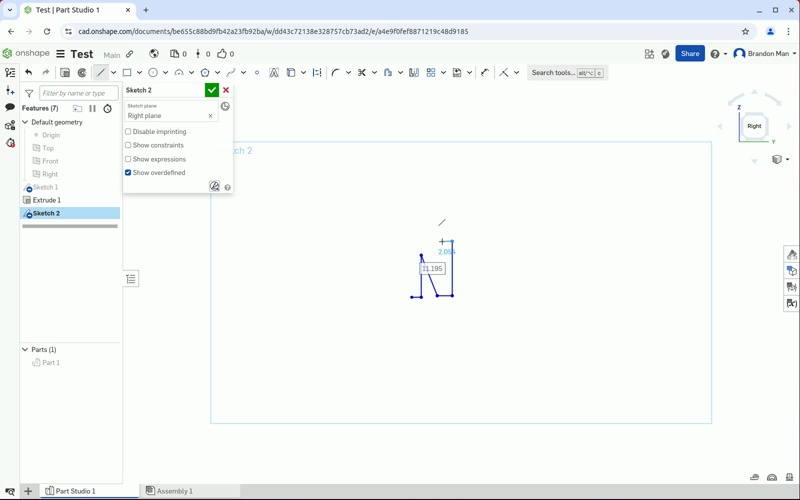
click(442, 241)
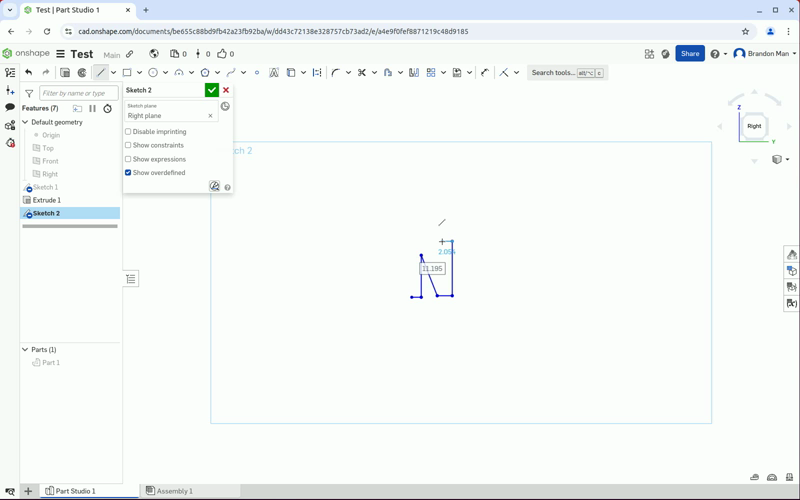
key_up(shift)
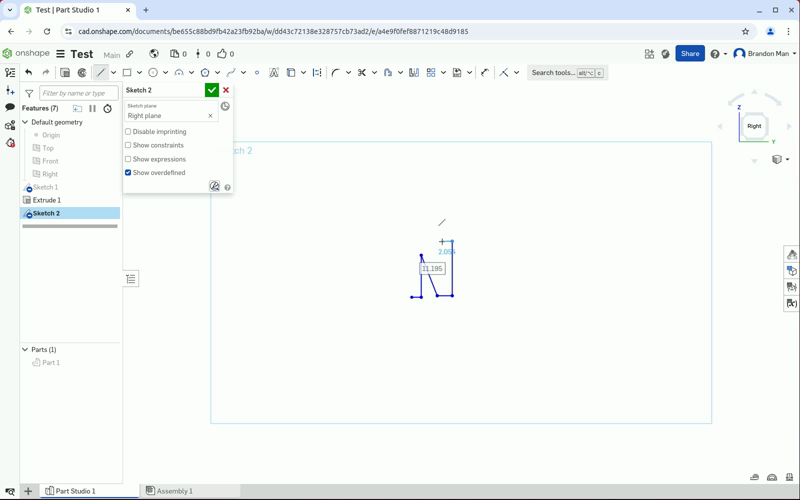
key_down(shift)
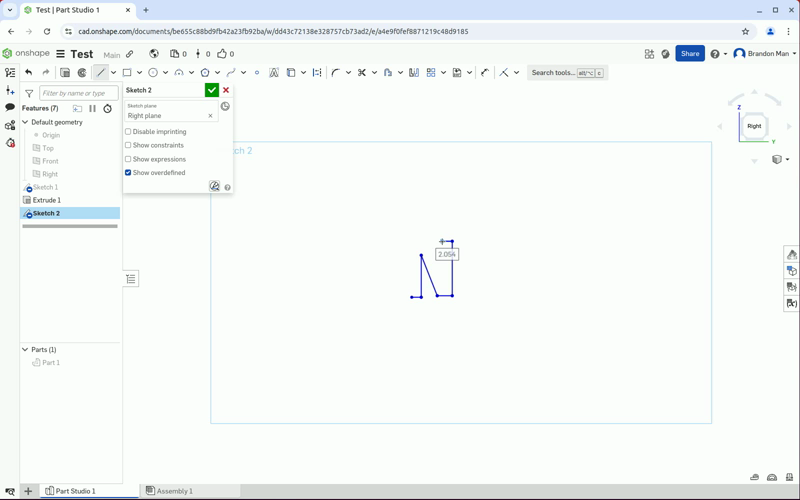
mouse_move(472, 241)
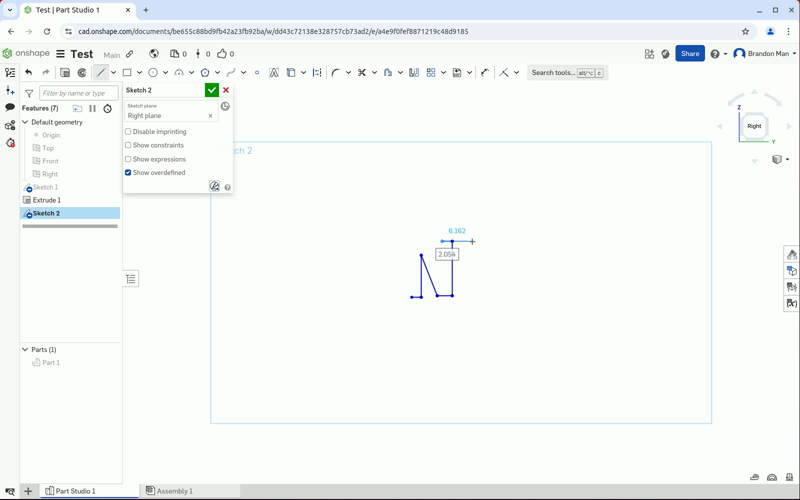
mouse_move(442, 282)
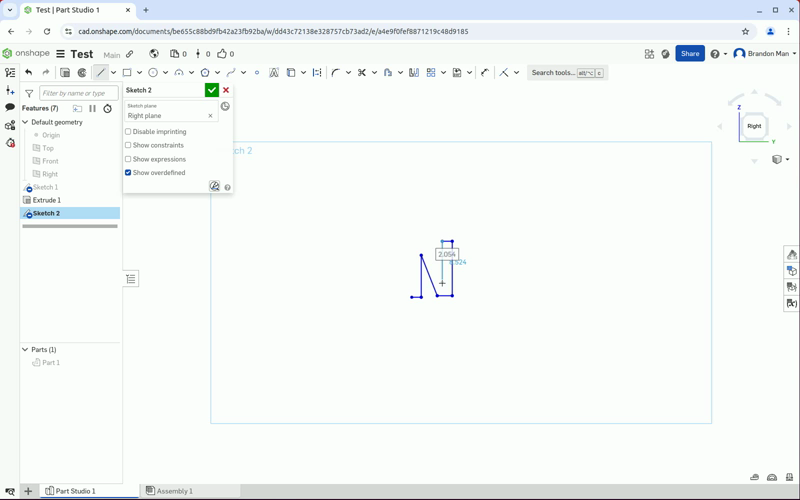
click(442, 282)
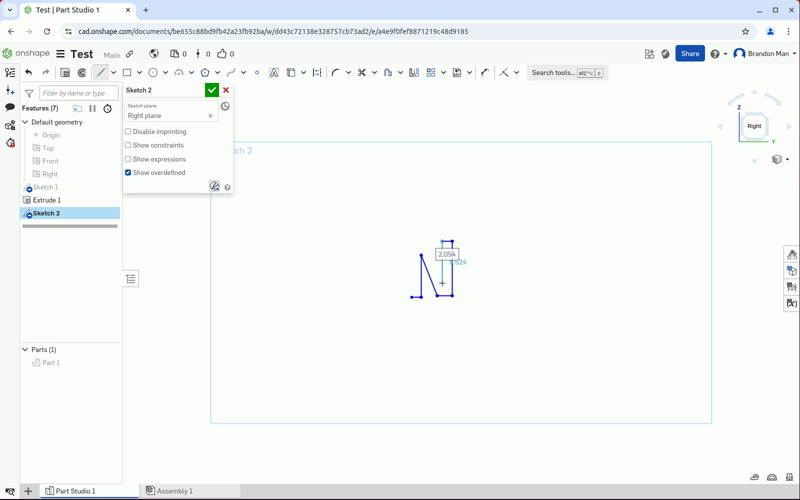
key_up(shift)
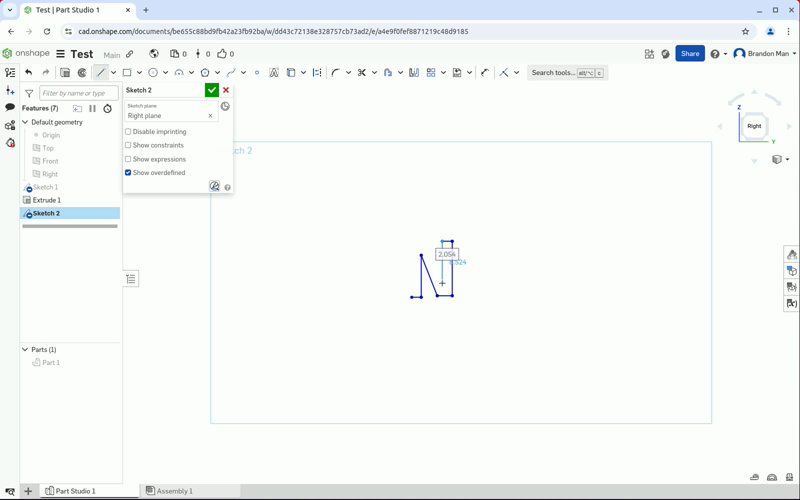
key_down(shift)
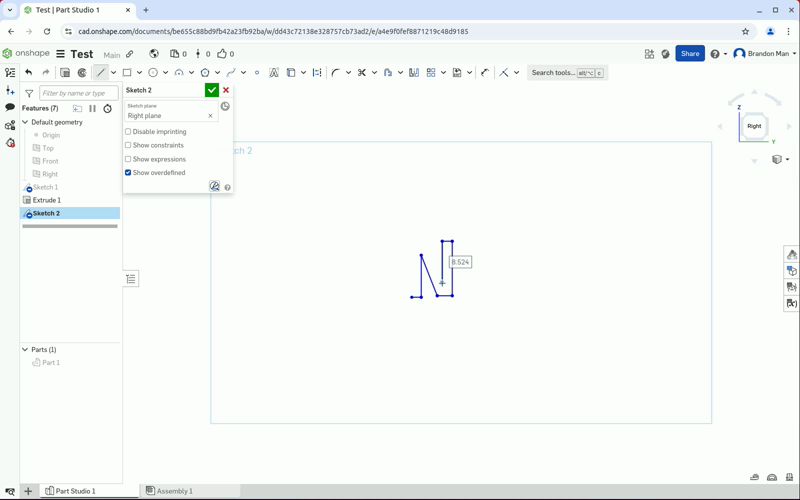
mouse_move(472, 282)
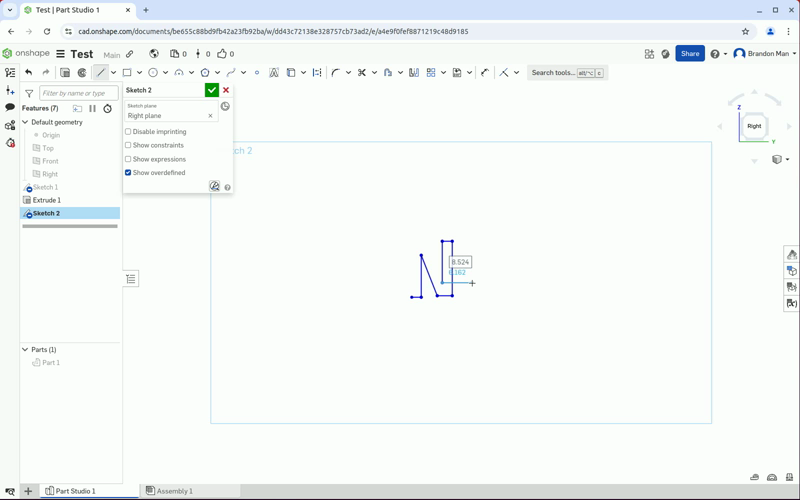
mouse_move(426, 242)
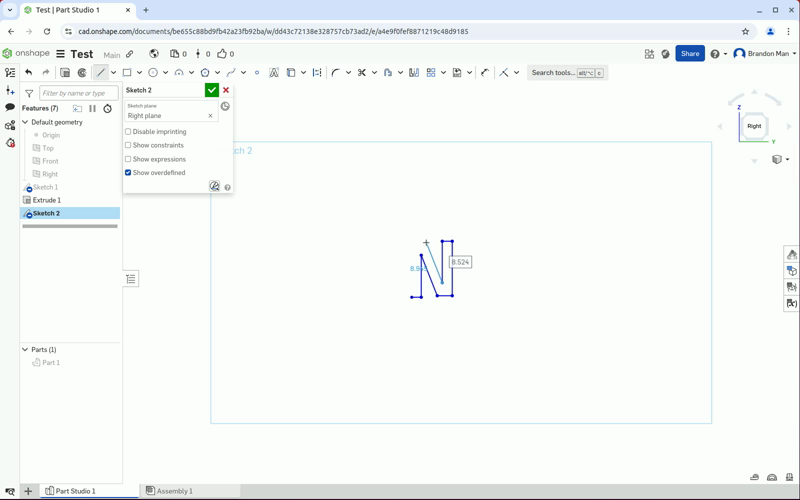
click(426, 242)
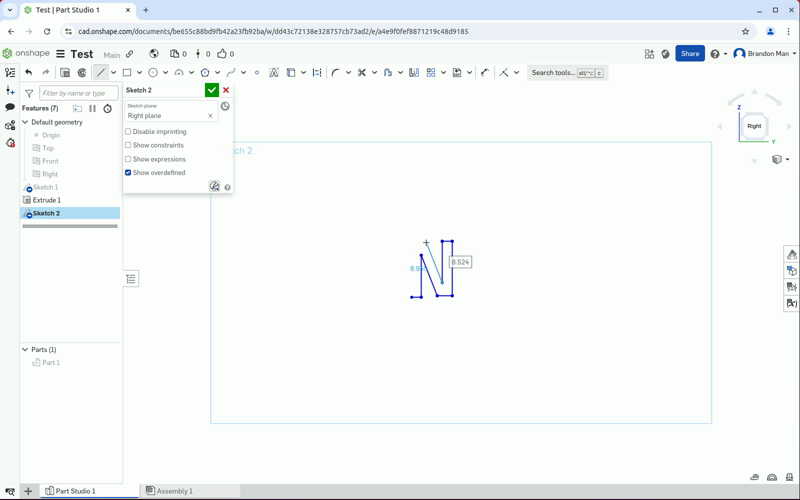
key_up(shift)
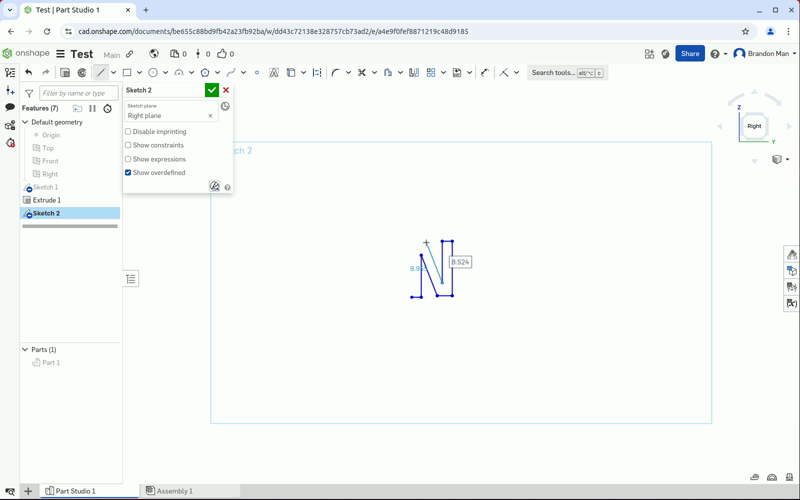
key_down(shift)
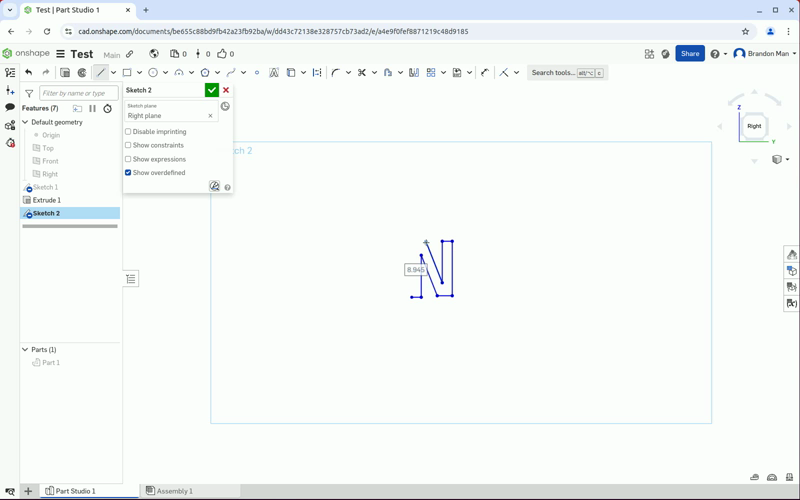
mouse_move(456, 242)
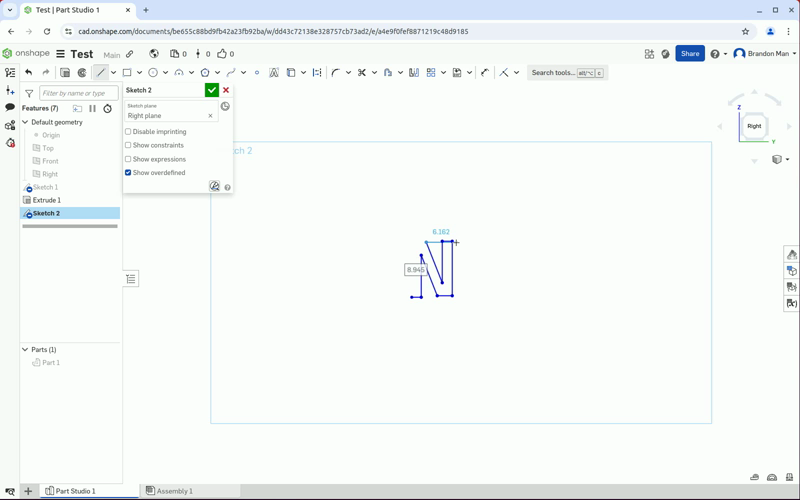
mouse_move(411, 242)
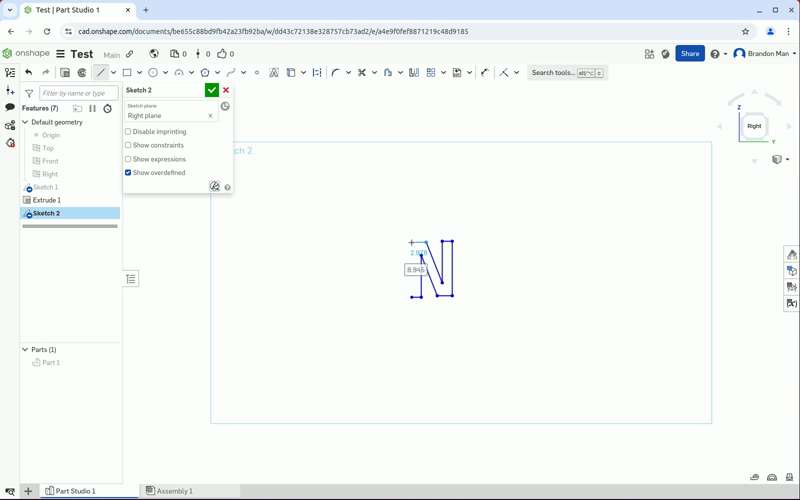
click(411, 242)
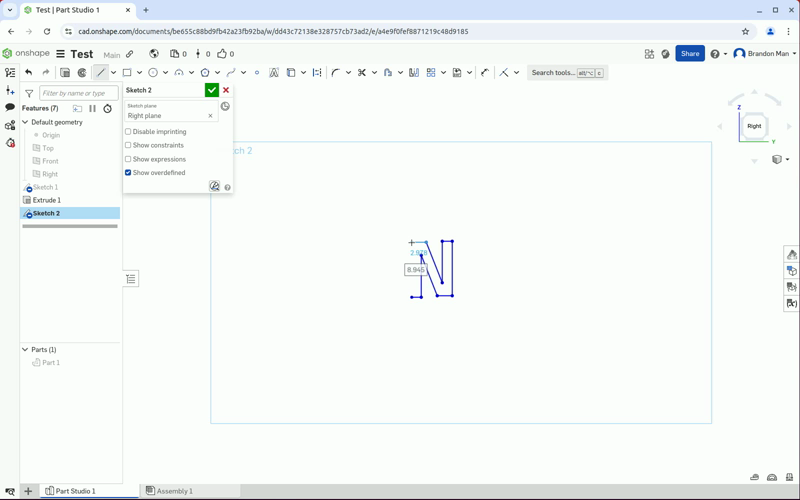
key_up(shift)
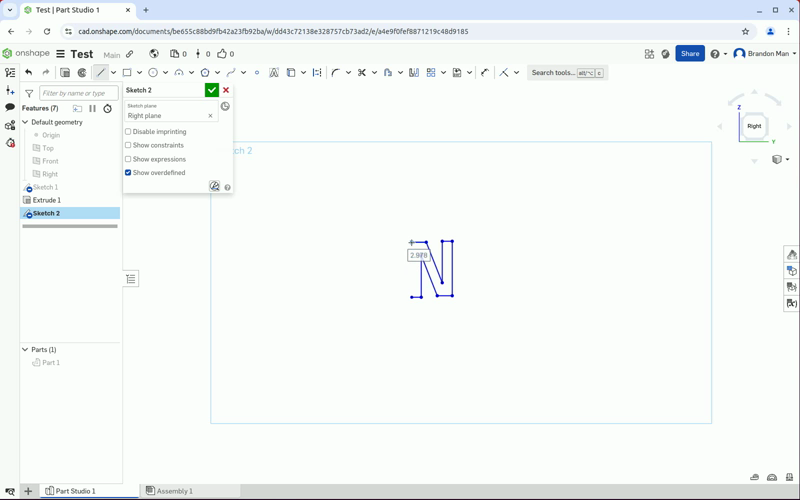
mouse_move(441, 242)
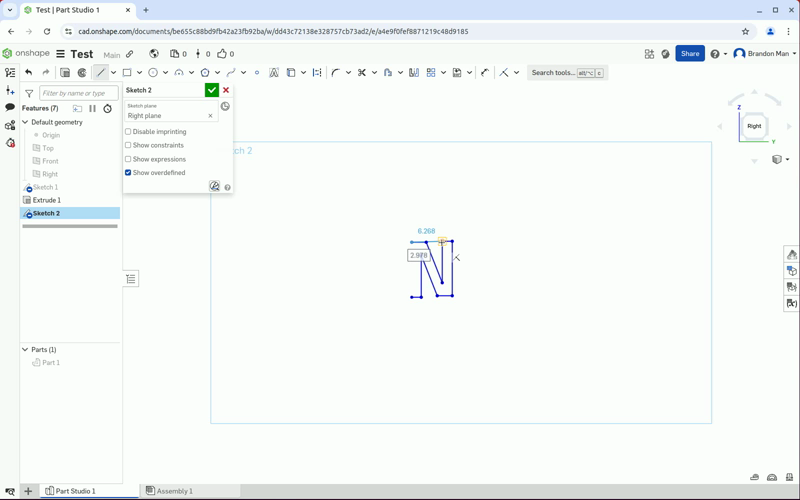
key_down(shift)
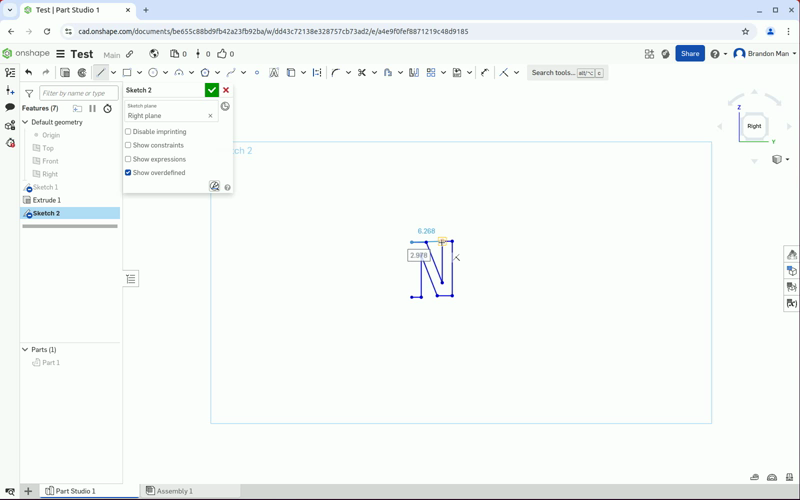
mouse_move(411, 297)
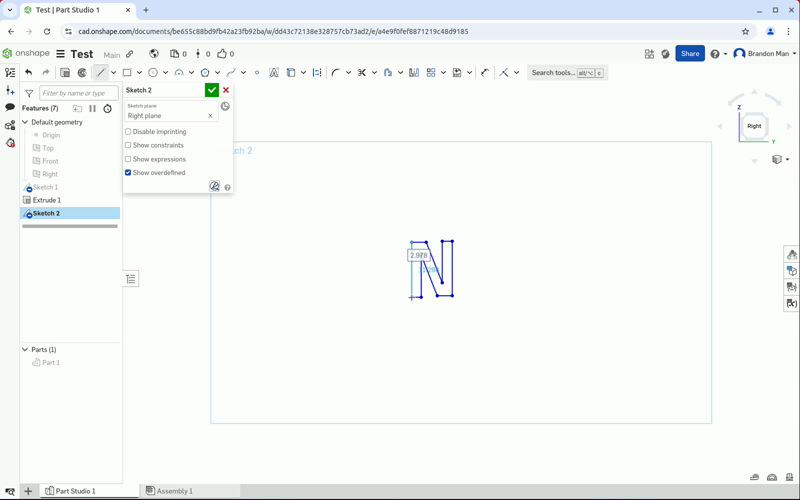
key_up(shift)
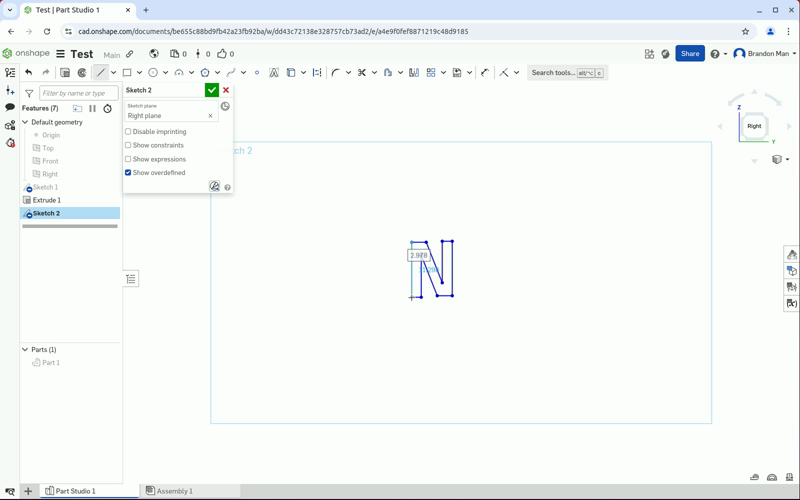
click(411, 297)
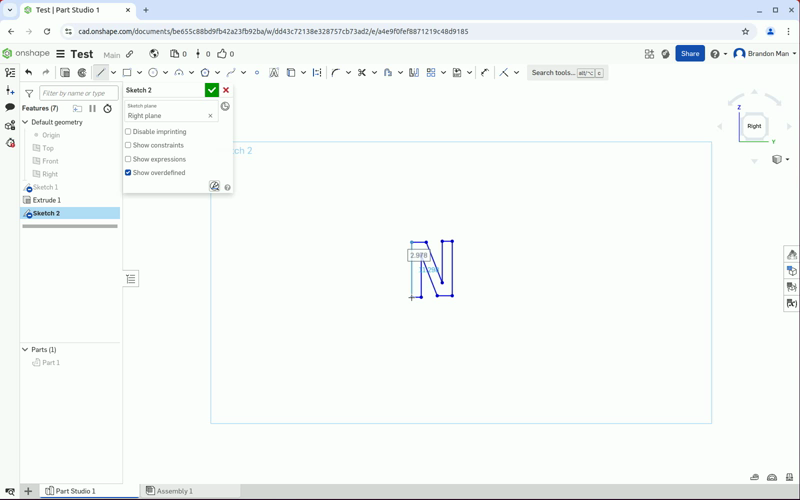
key(esc)
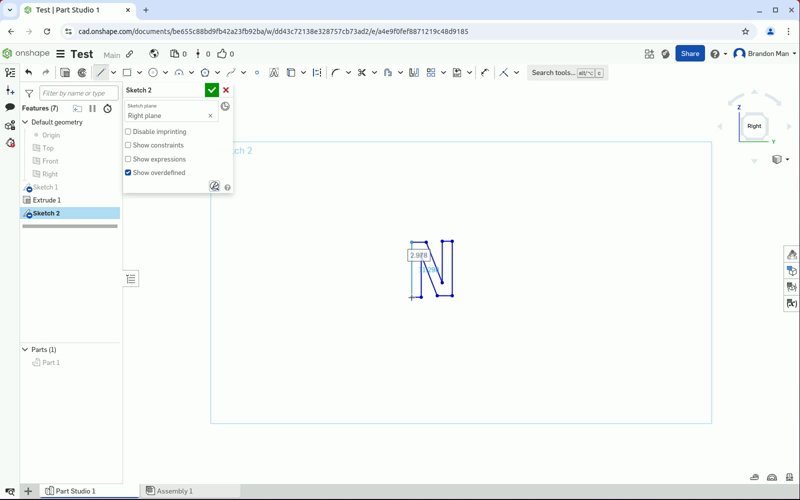
mouse_move(443, 275)
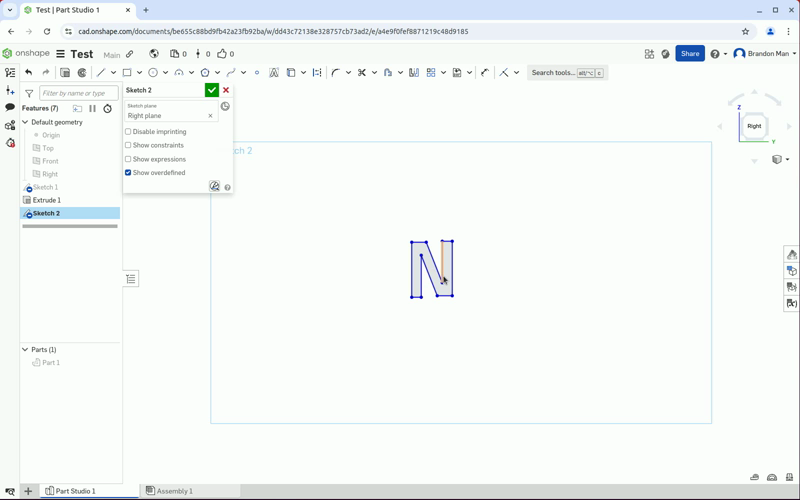
scroll(6)
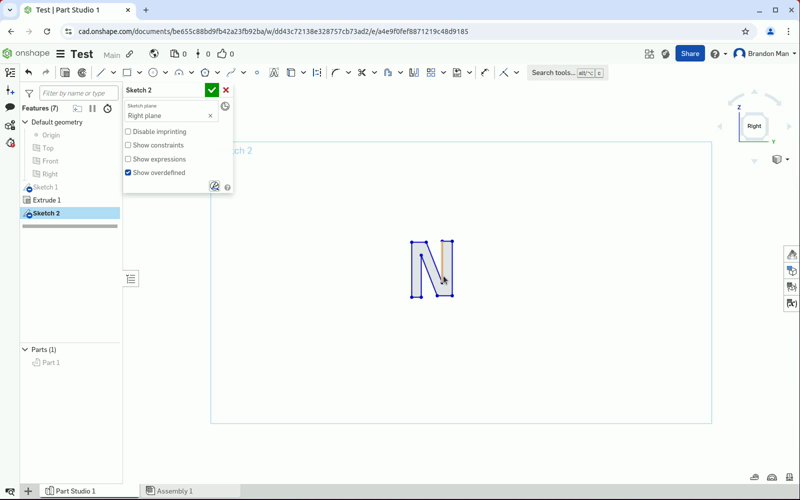
scroll(6)
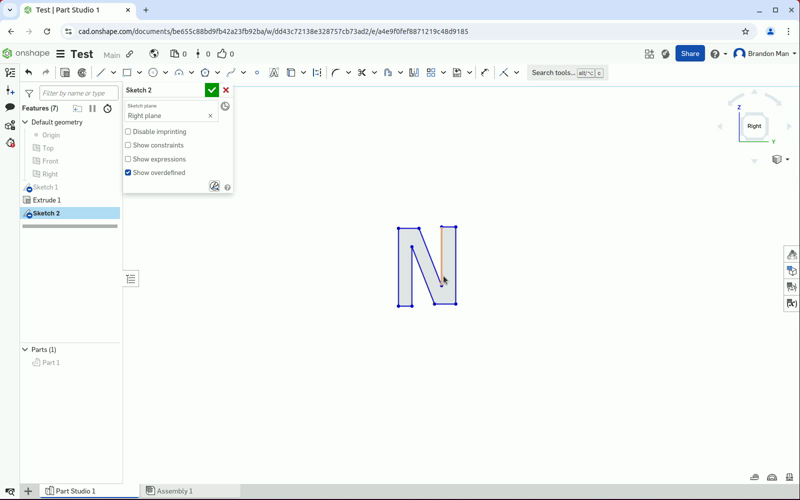
scroll(6)
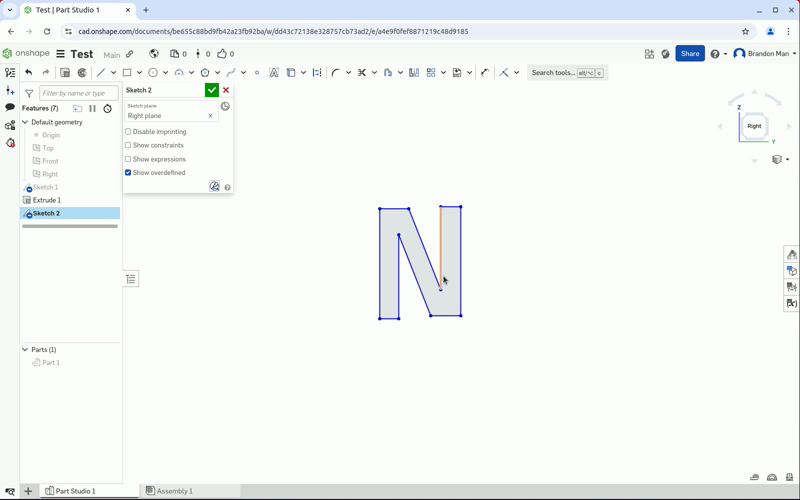
scroll(6)
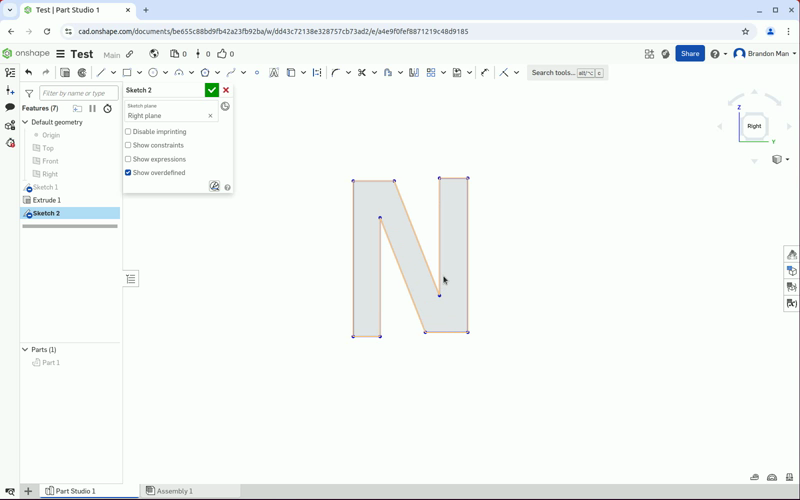
scroll(6)
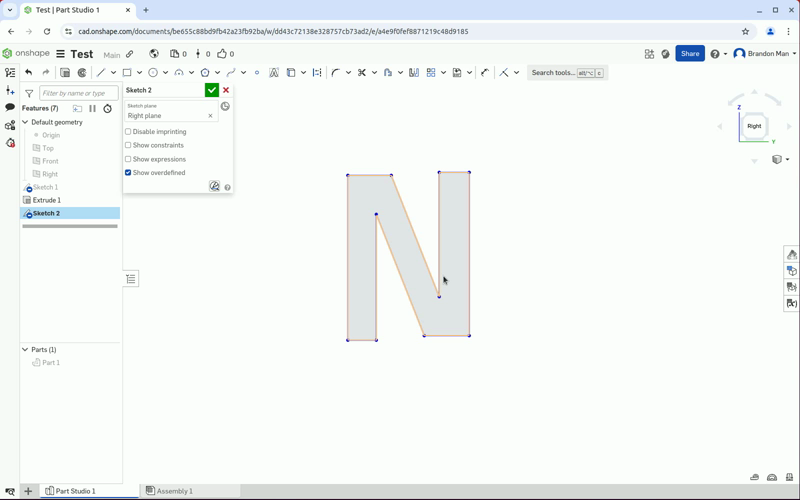
scroll(6)
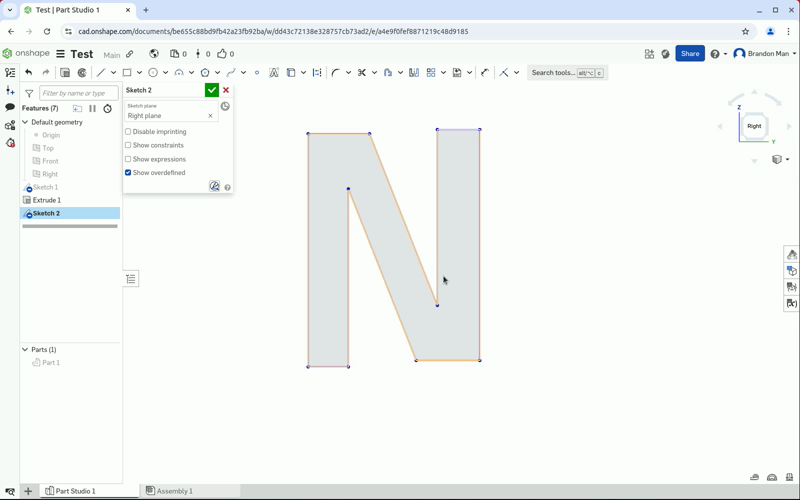
scroll(6)
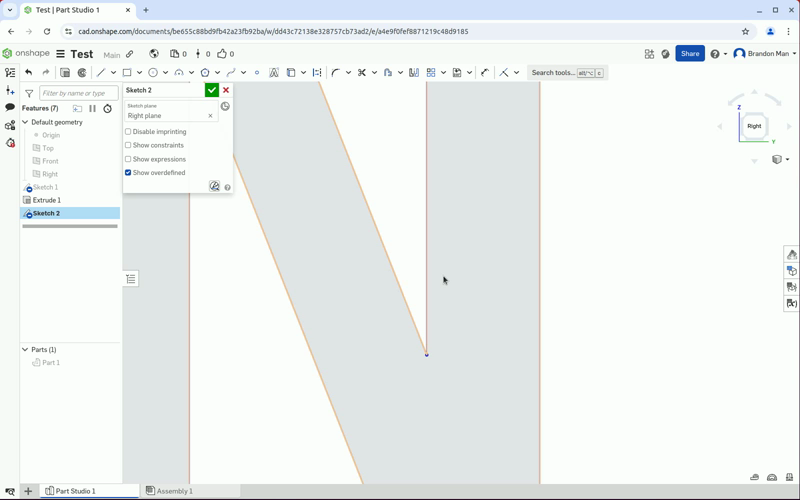
click(443, 275)
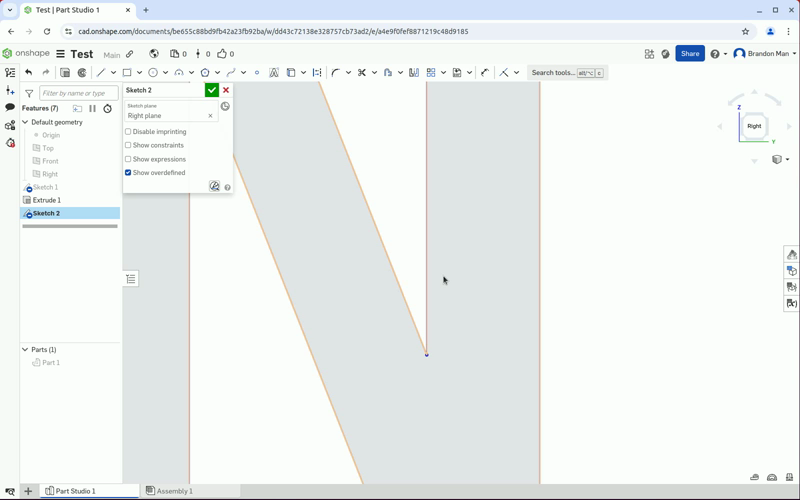
scroll(-6)
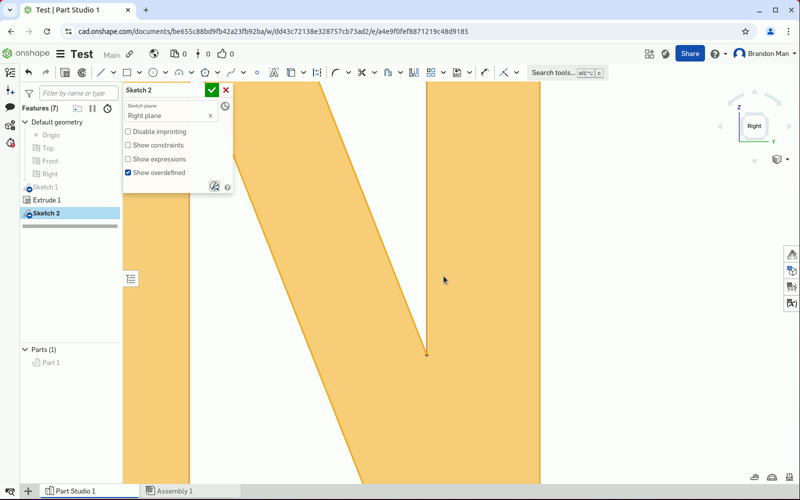
scroll(-6)
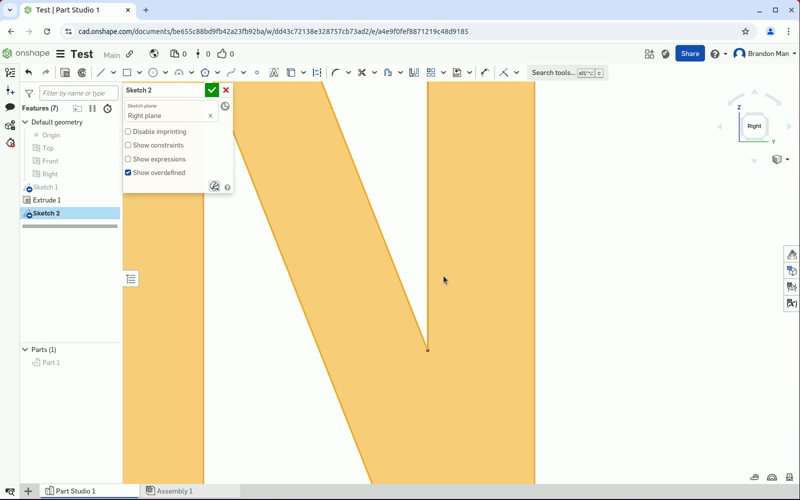
scroll(-6)
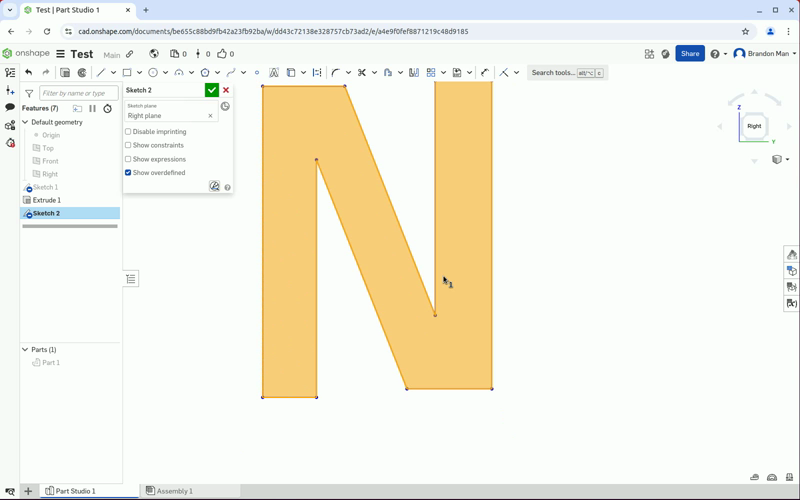
scroll(-6)
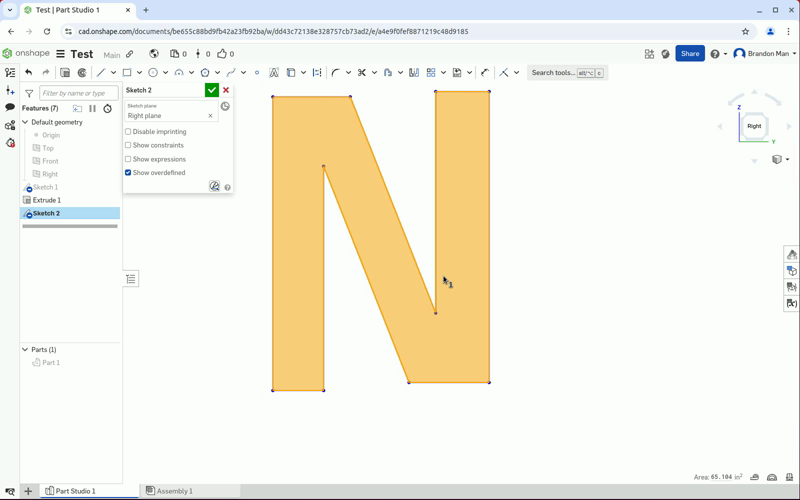
scroll(-6)
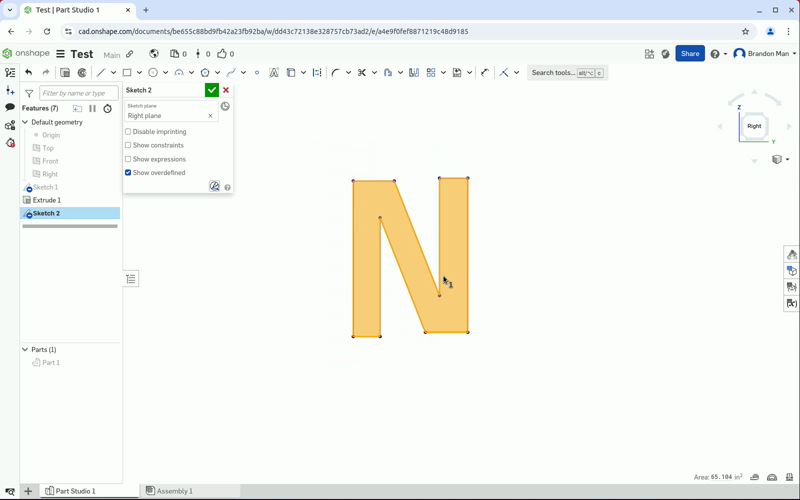
scroll(-6)
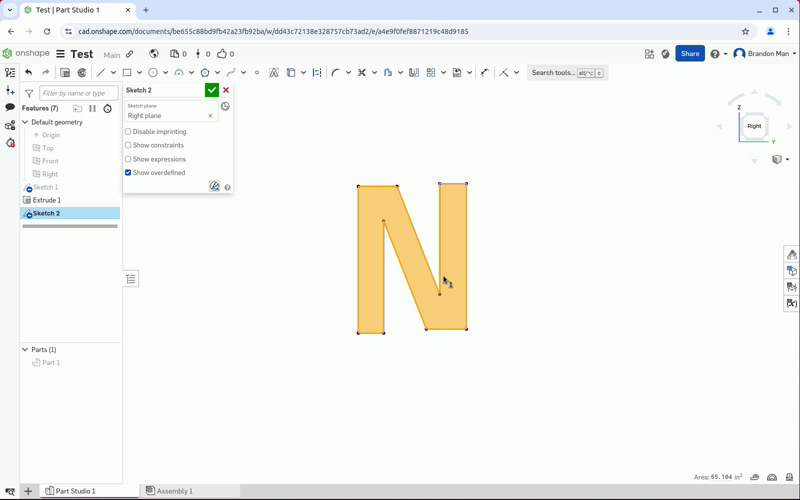
scroll(-6)
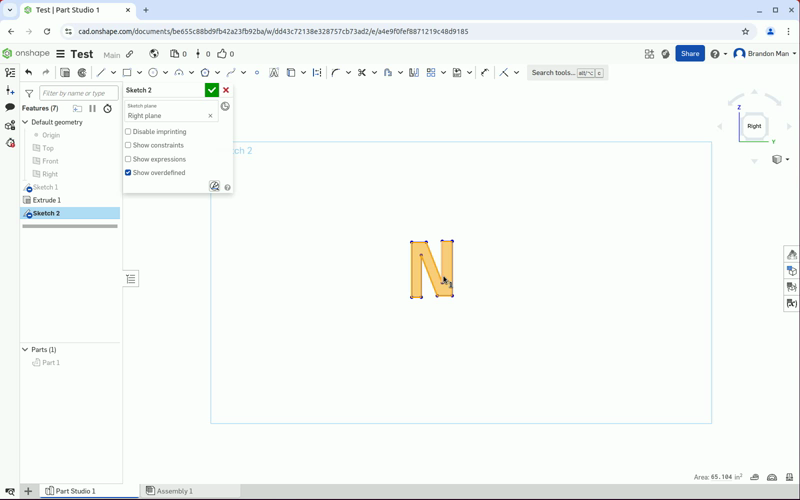
mouse_move(73, 352)
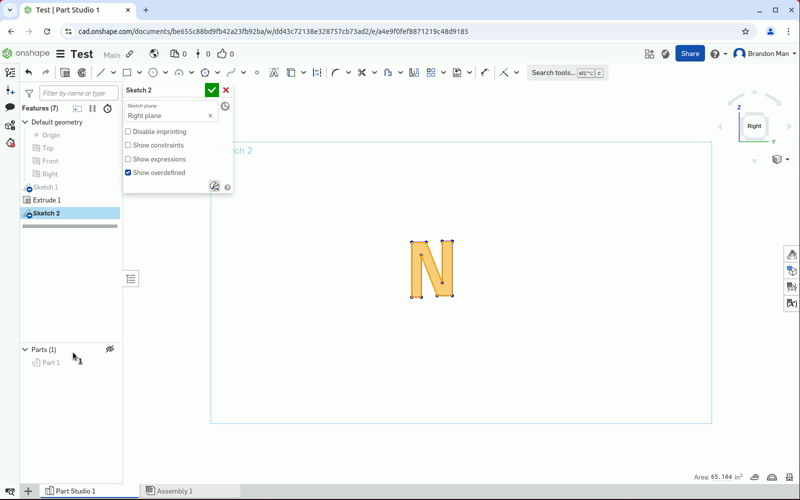
key(shift+y)
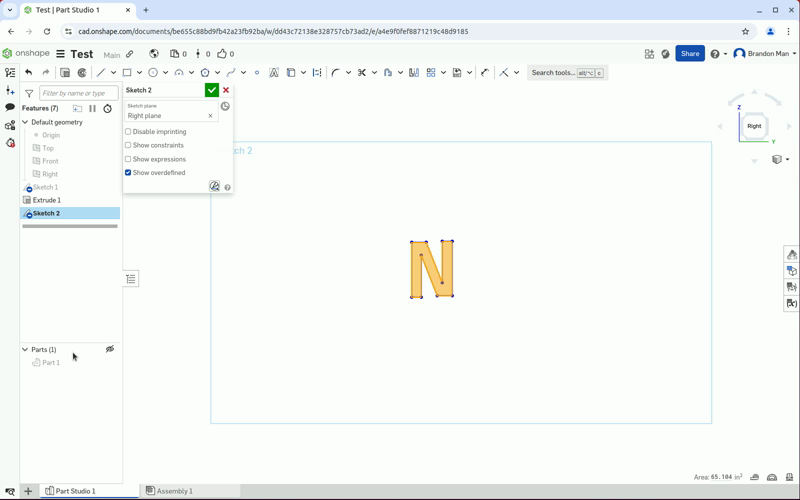
key(shift+e)
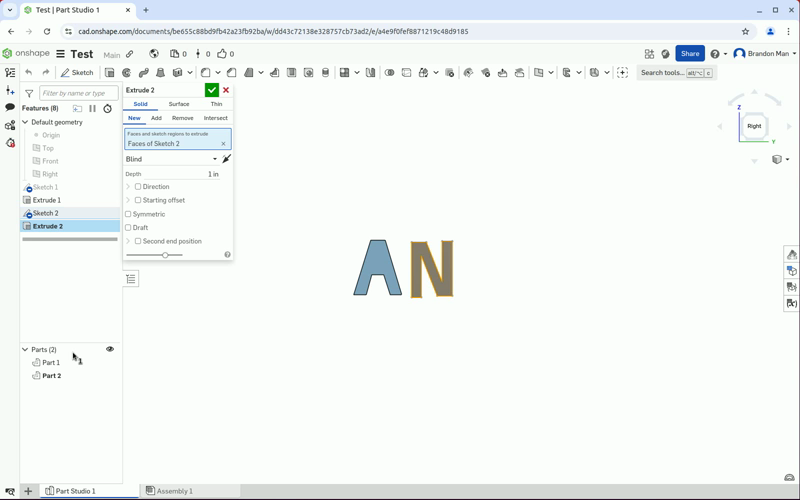
mouse_move(143, 106)
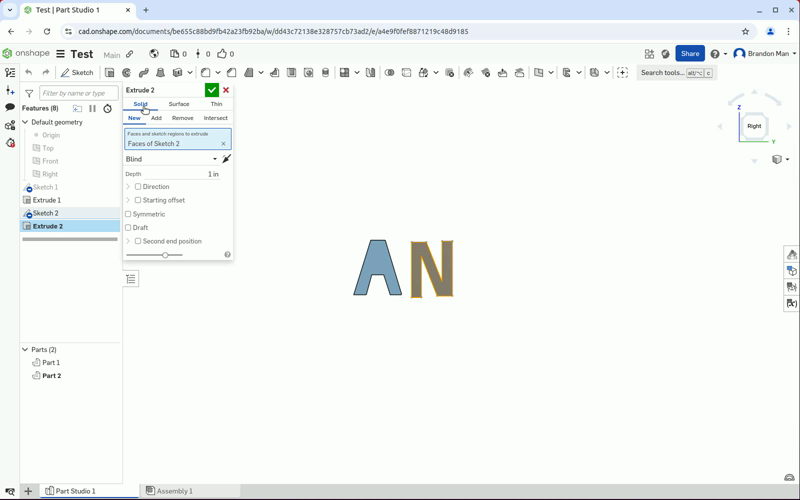
click(143, 106)
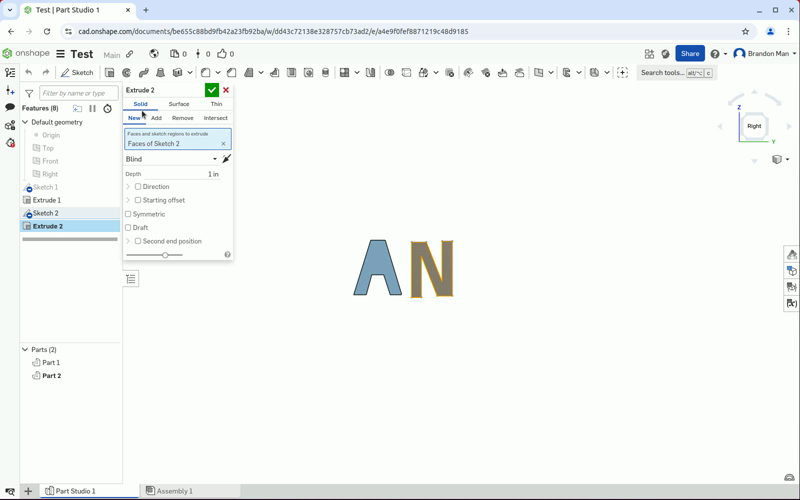
mouse_move(137, 120)
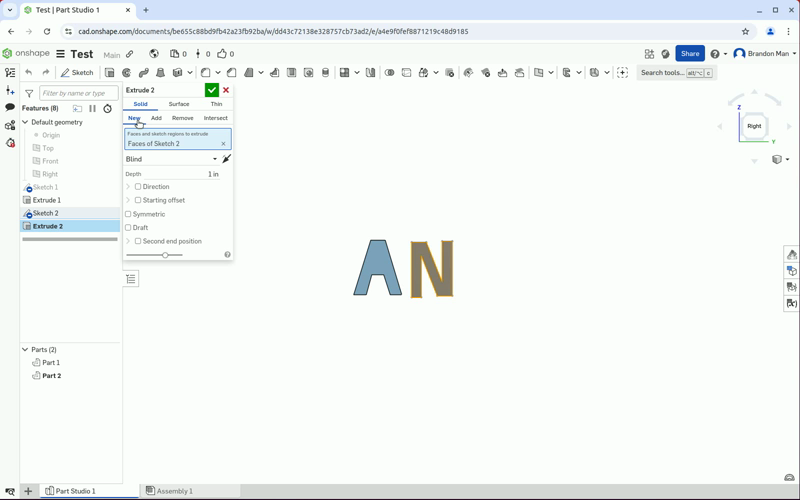
click(137, 120)
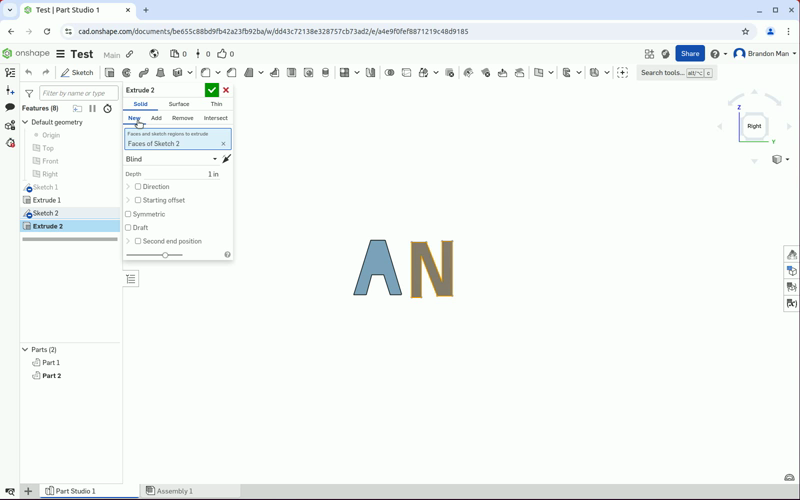
key(tab, 4)
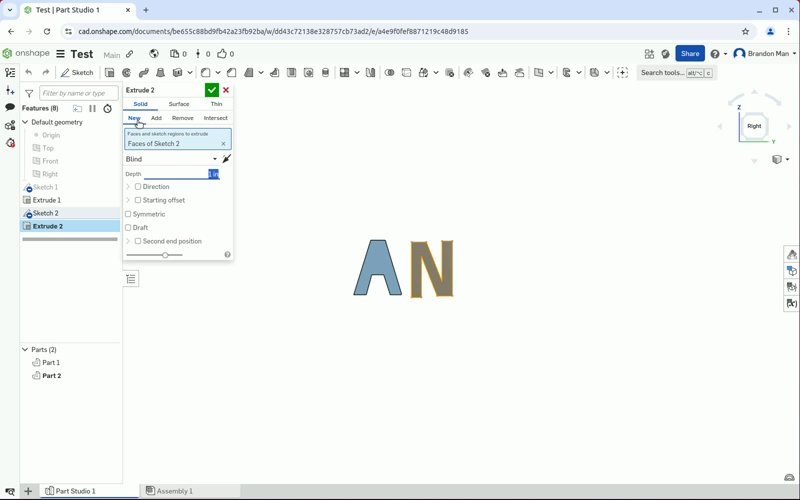
text(2.166)
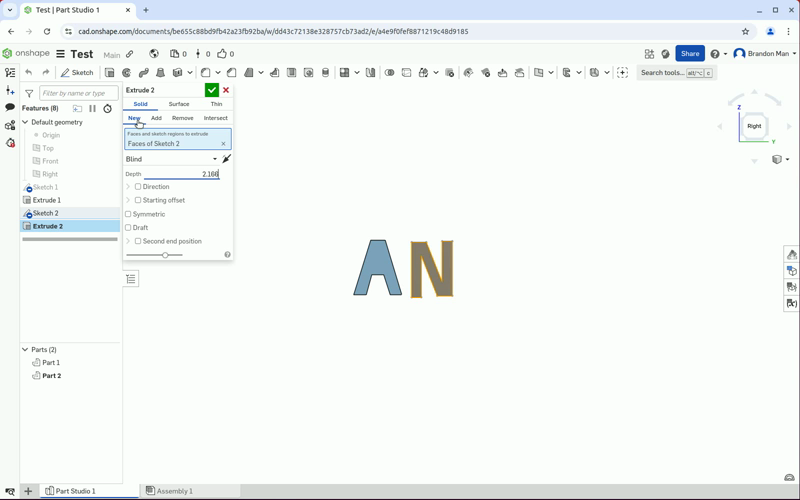
key(enter)
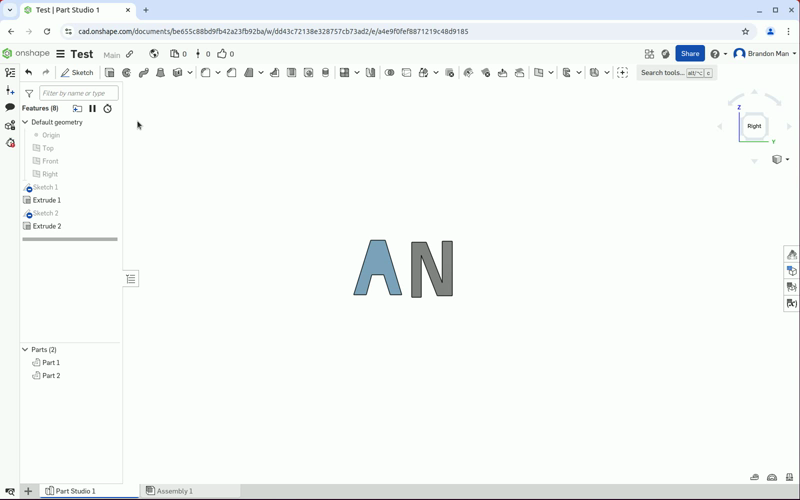
key(shift+h)
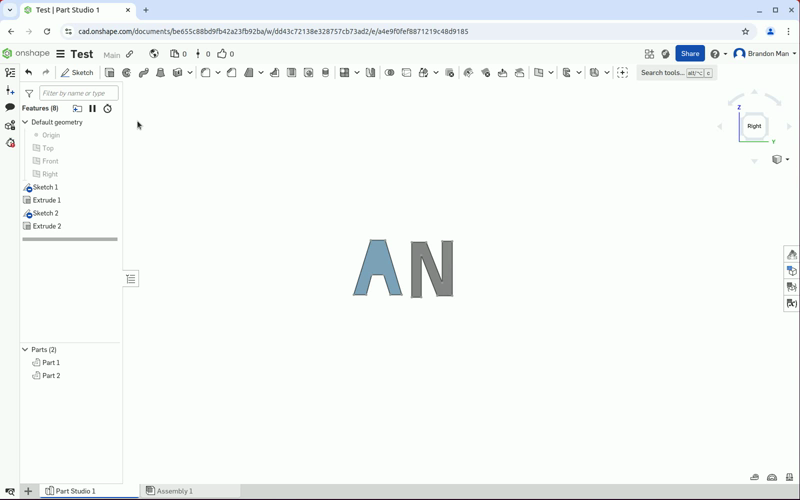
key(shift+h)
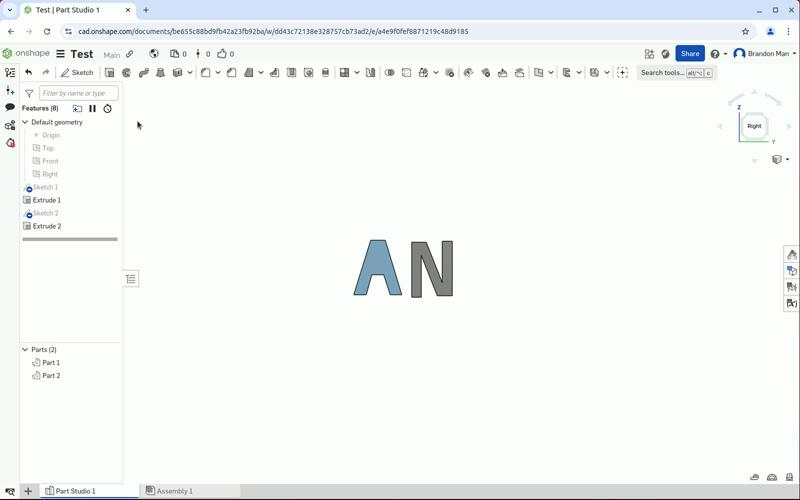
mouse_move(73, 189)
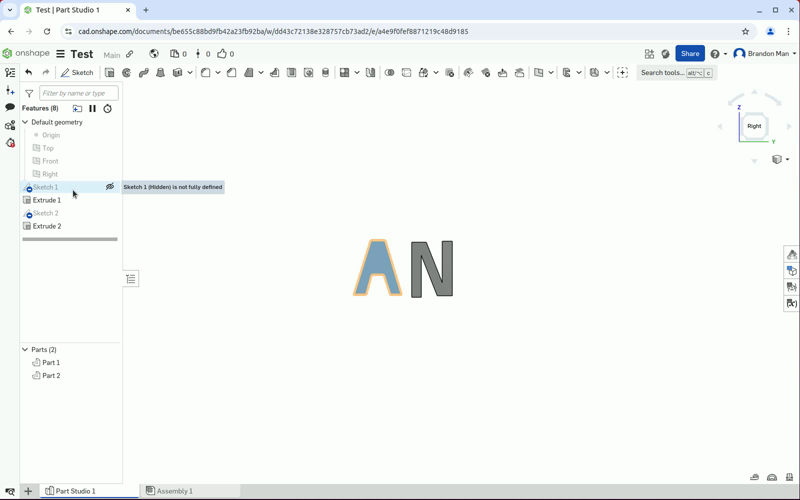
click(73, 189)
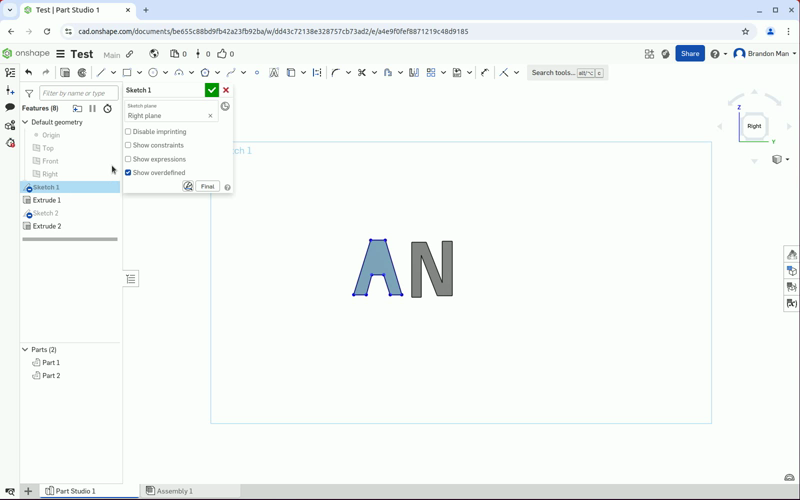
mouse_move(229, 92)
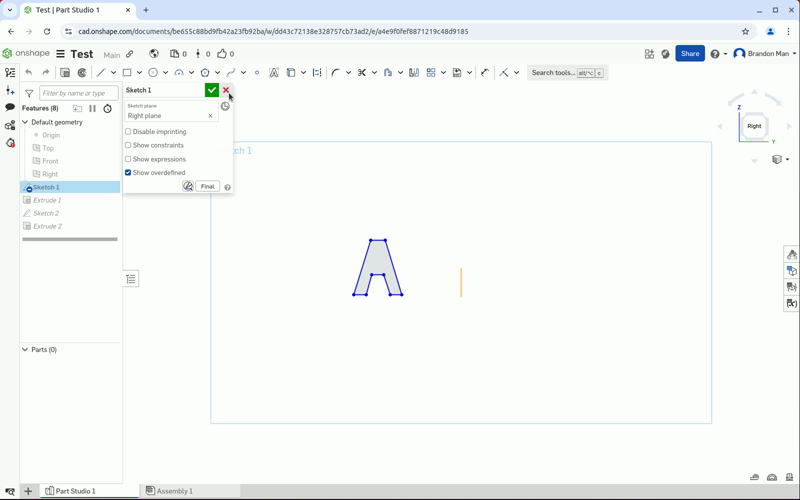
click(229, 92)
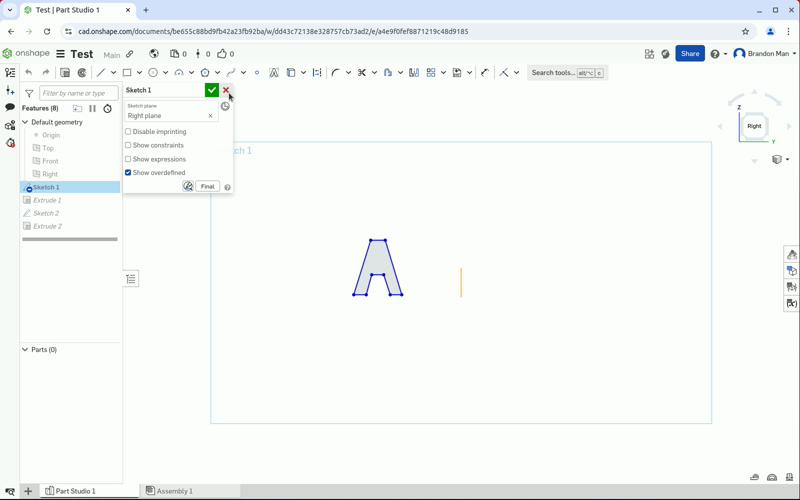
key(shift+s)
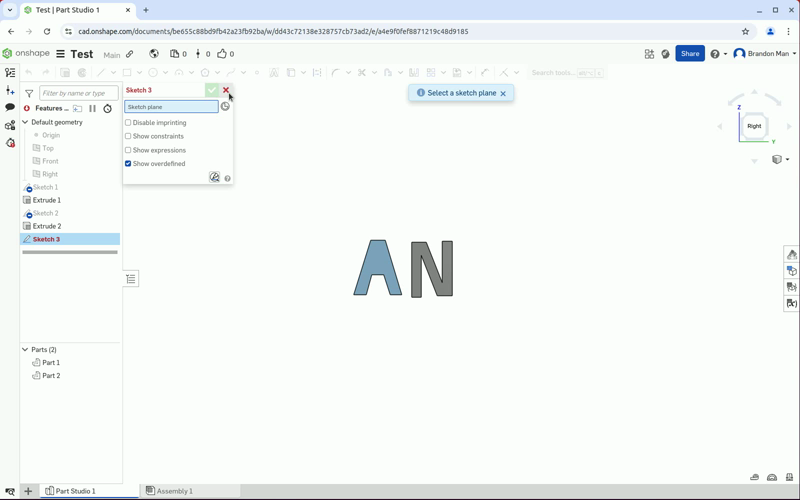
mouse_move(73, 176)
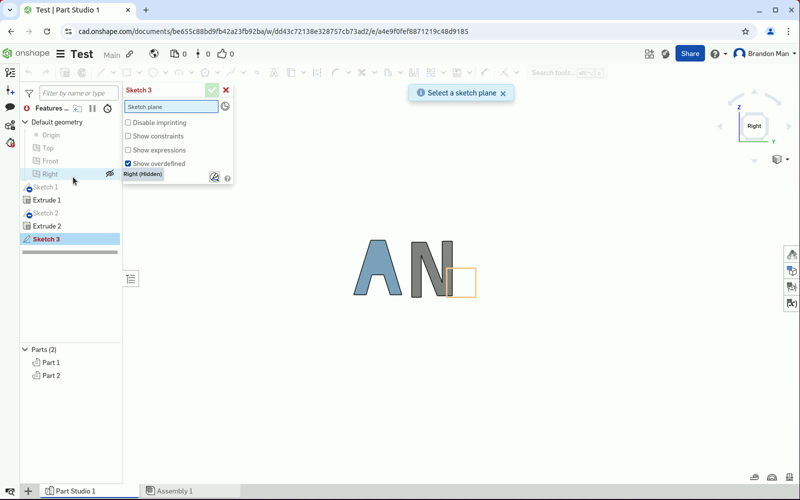
click(73, 176)
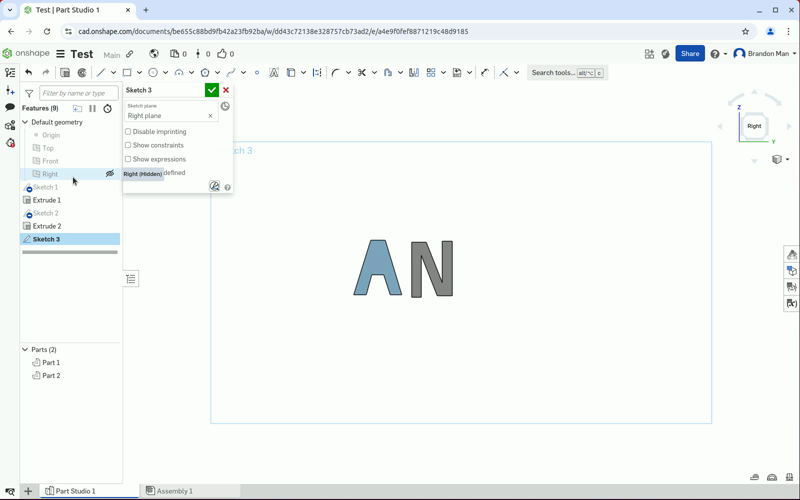
mouse_move(73, 352)
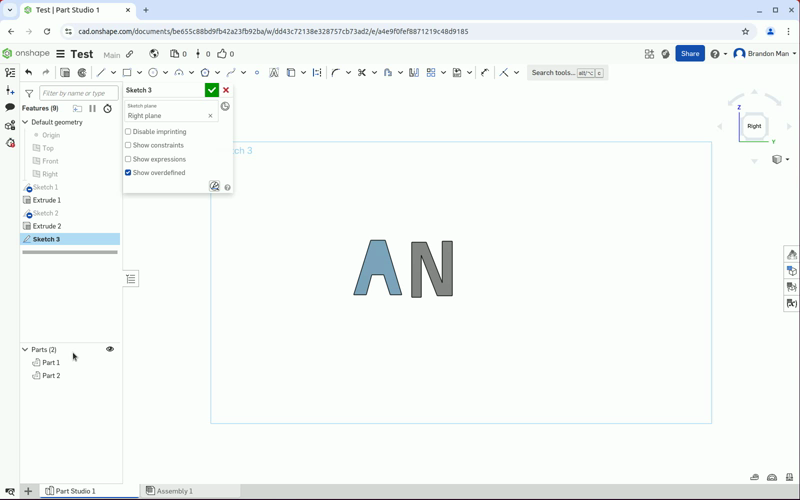
key(y)
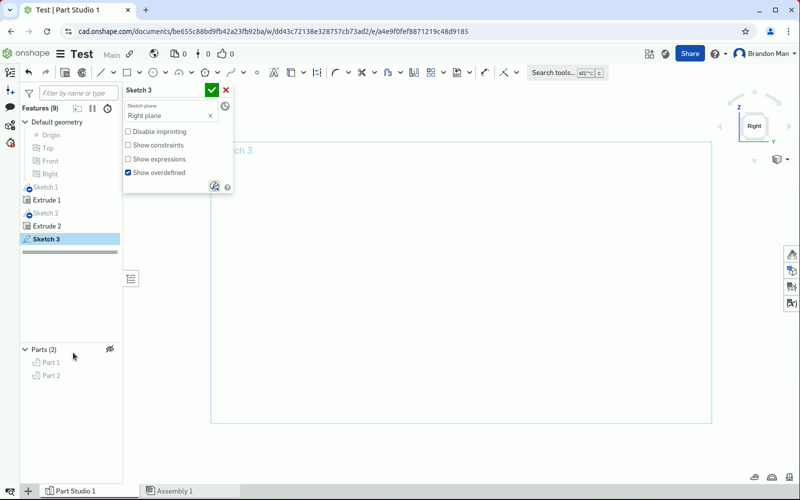
key(l)
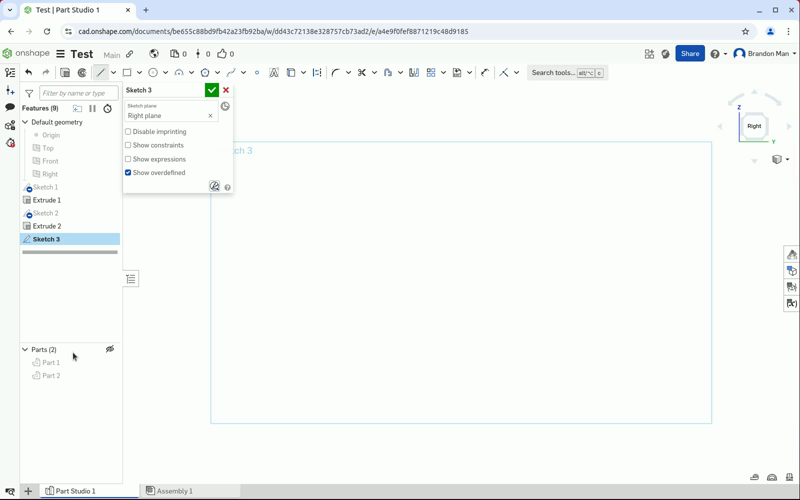
key_down(shift)
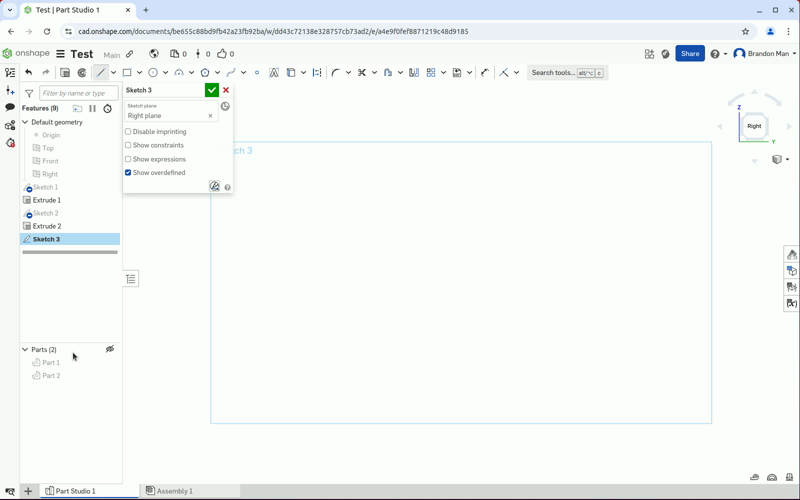
mouse_move(466, 295)
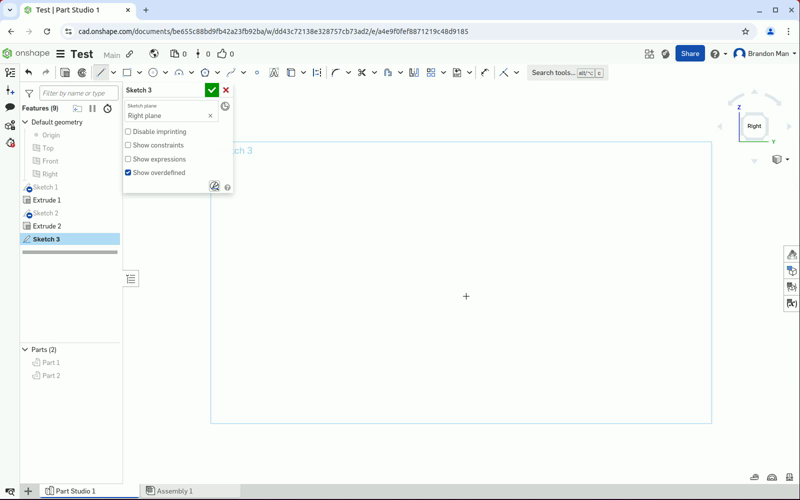
click(466, 295)
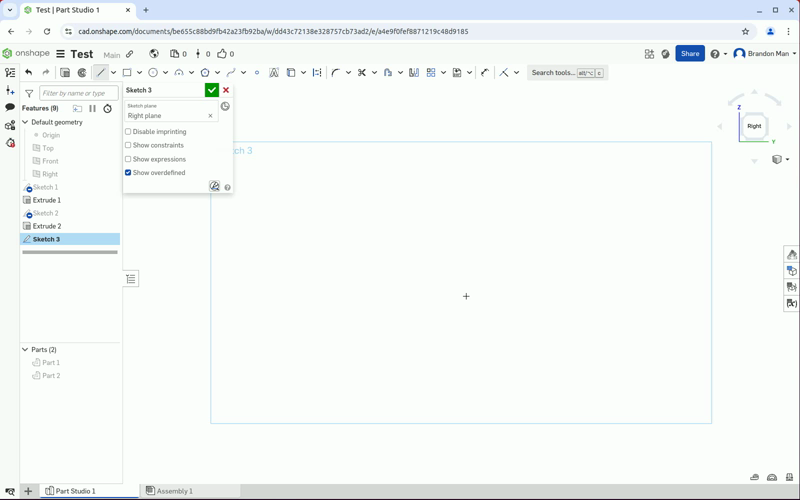
key_up(shift)
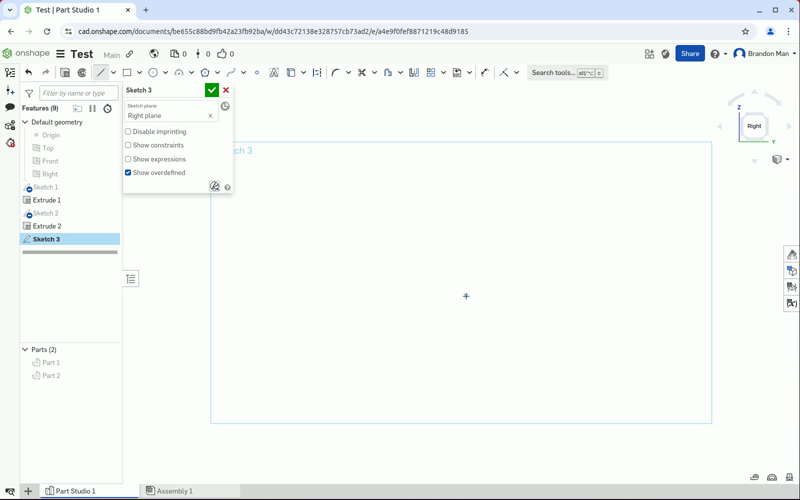
key_down(shift)
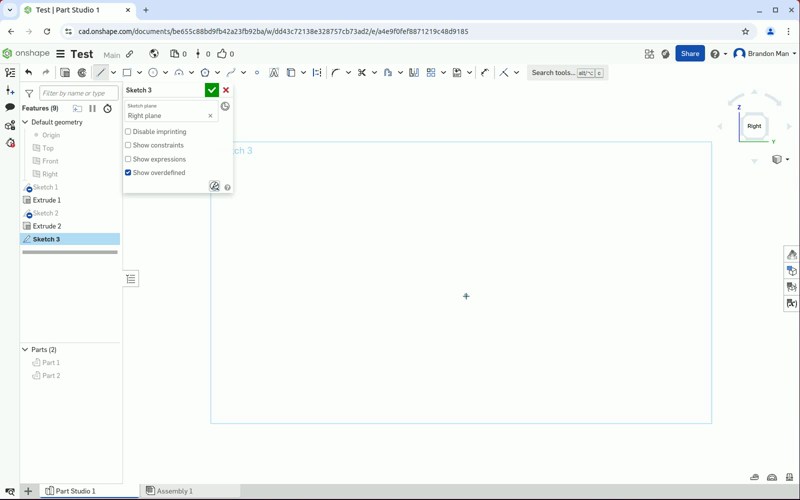
mouse_move(496, 295)
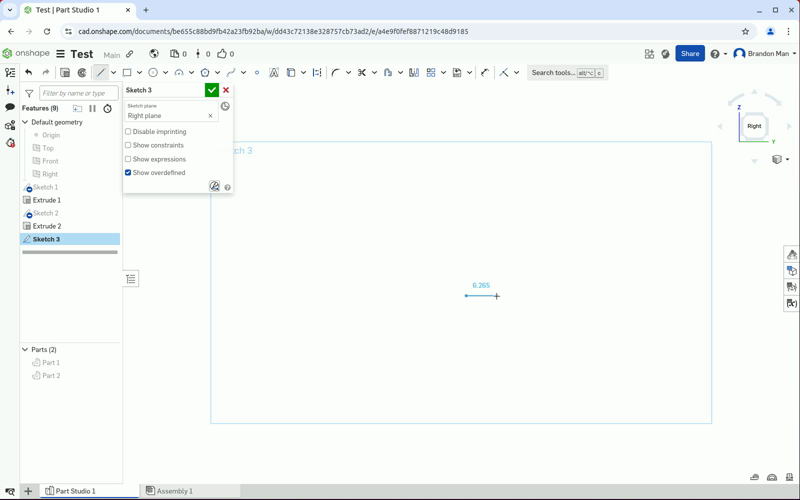
mouse_move(499, 295)
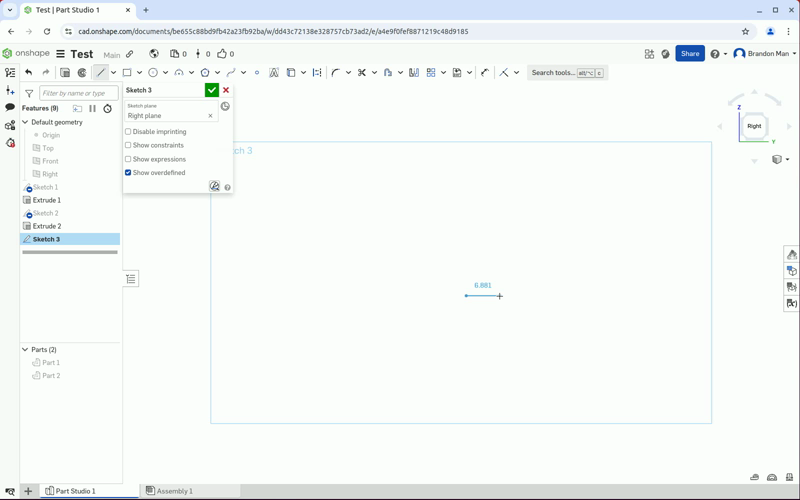
click(499, 295)
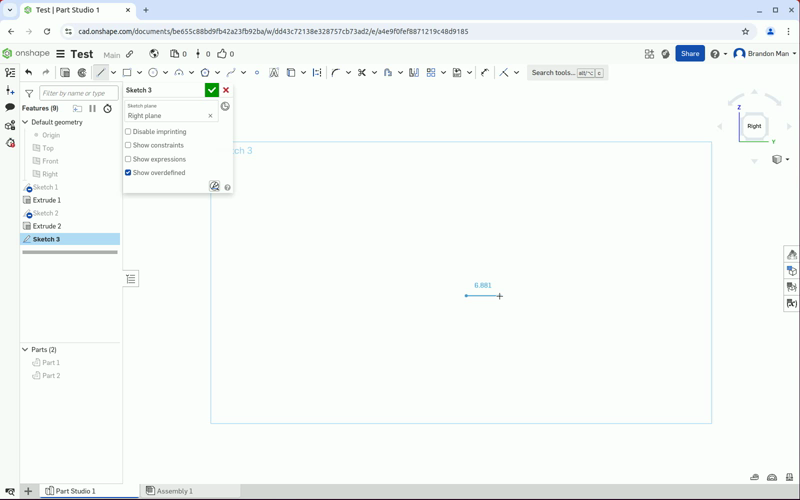
key_up(shift)
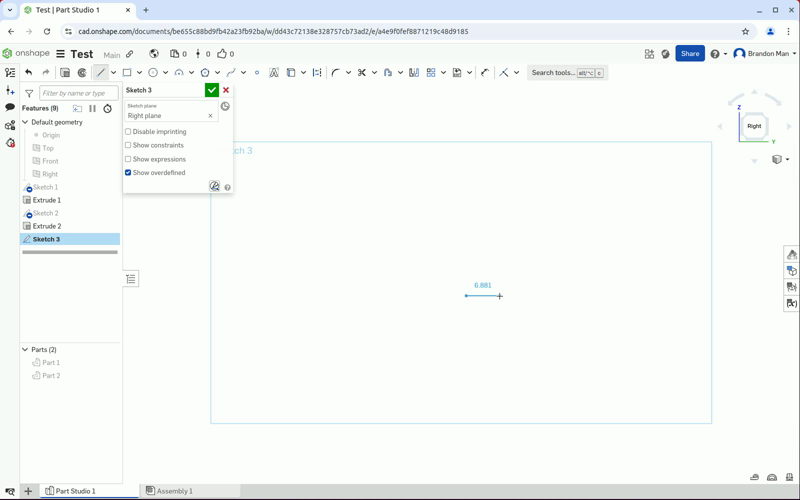
key_down(shift)
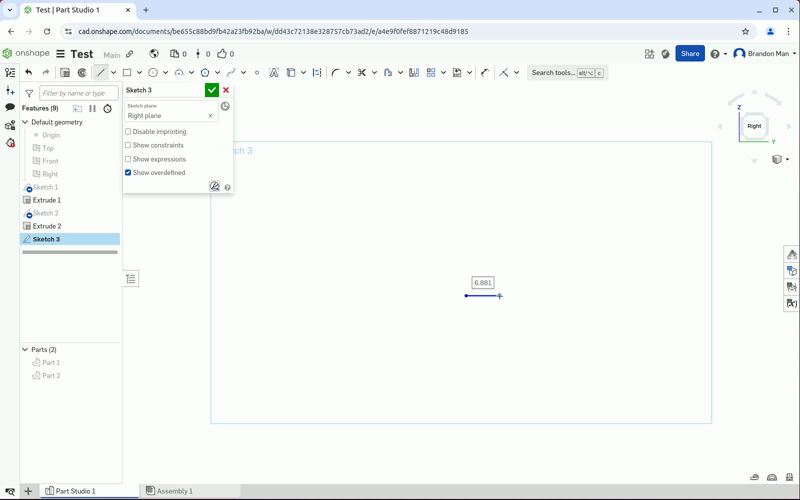
mouse_move(529, 295)
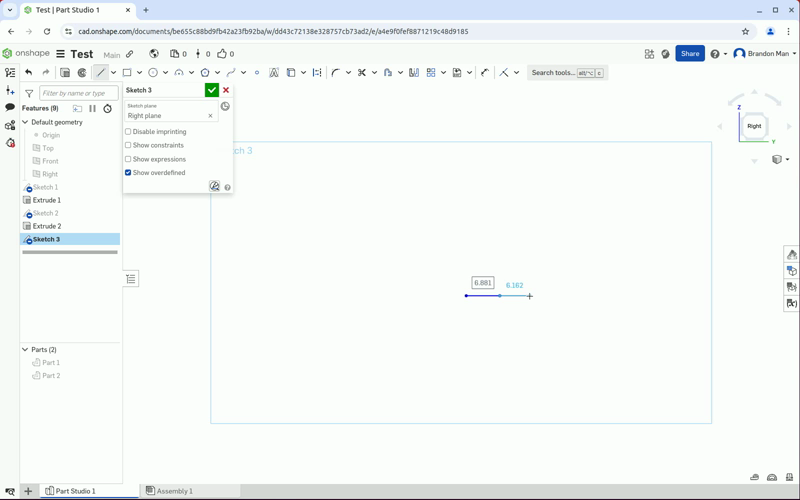
mouse_move(499, 241)
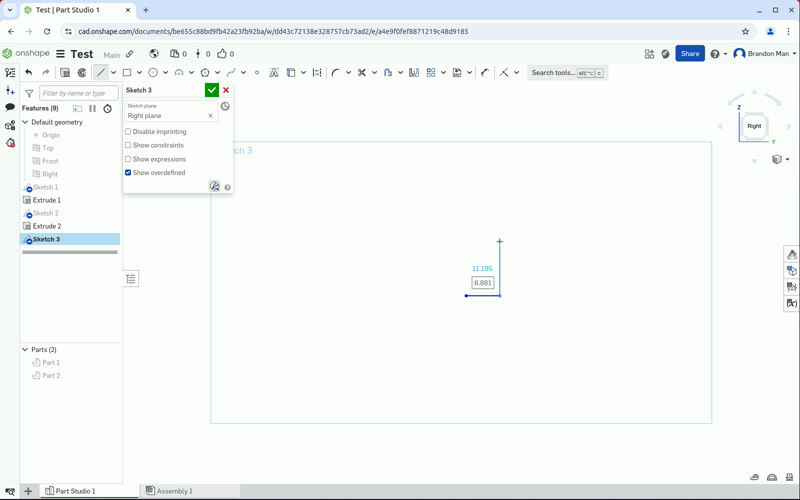
click(499, 241)
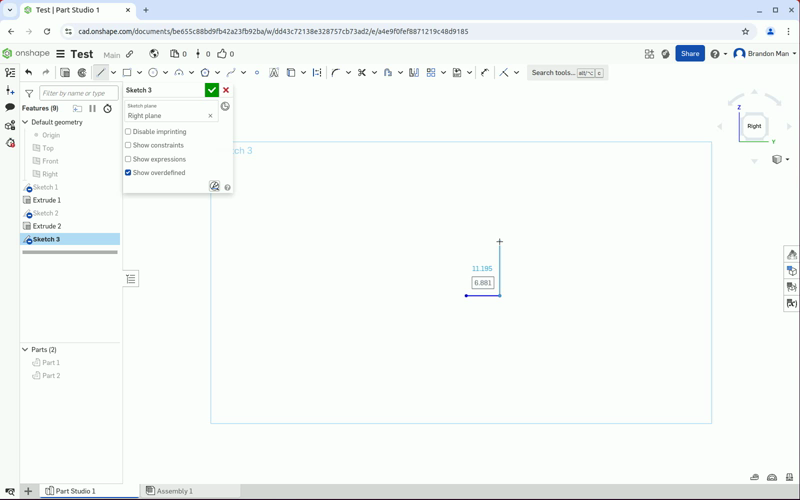
key_up(shift)
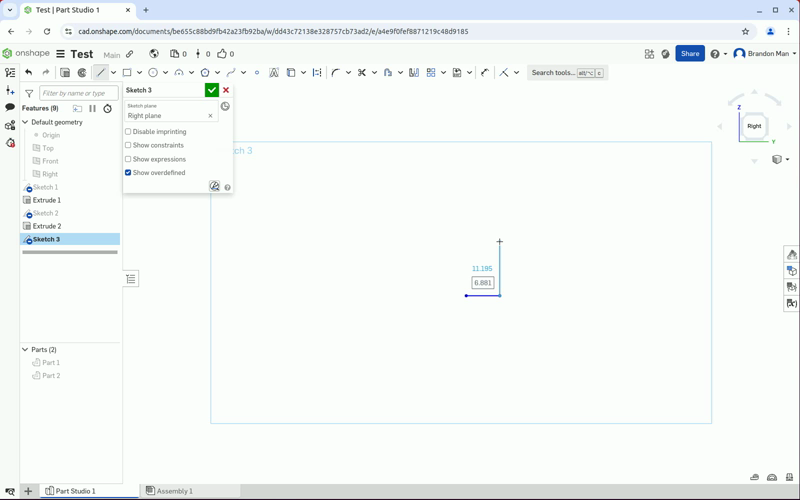
key_down(shift)
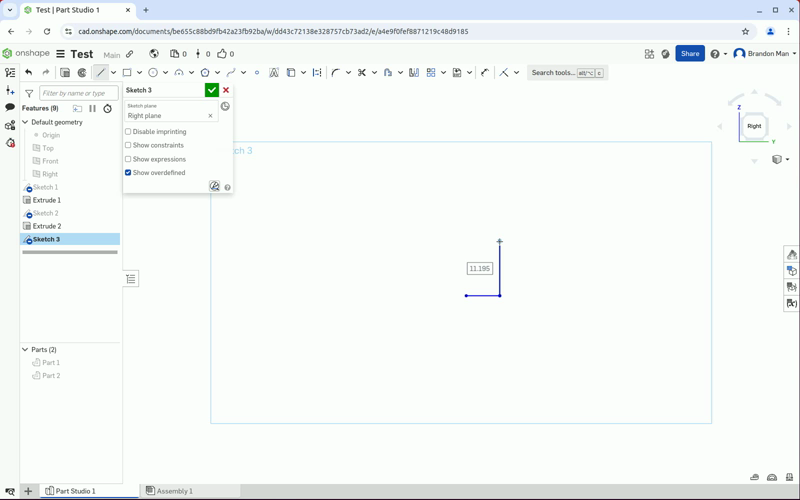
mouse_move(529, 241)
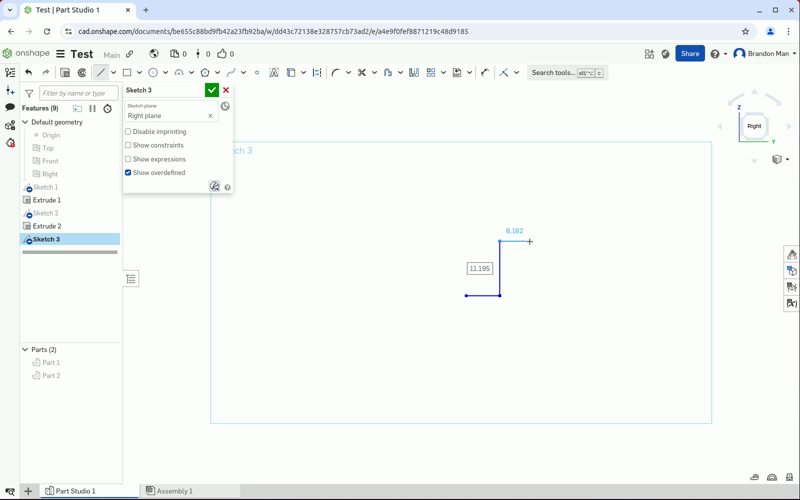
mouse_move(490, 241)
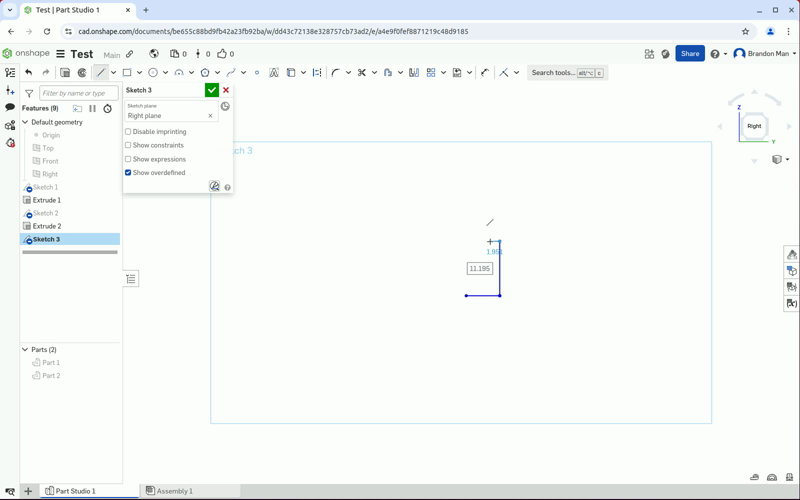
click(490, 241)
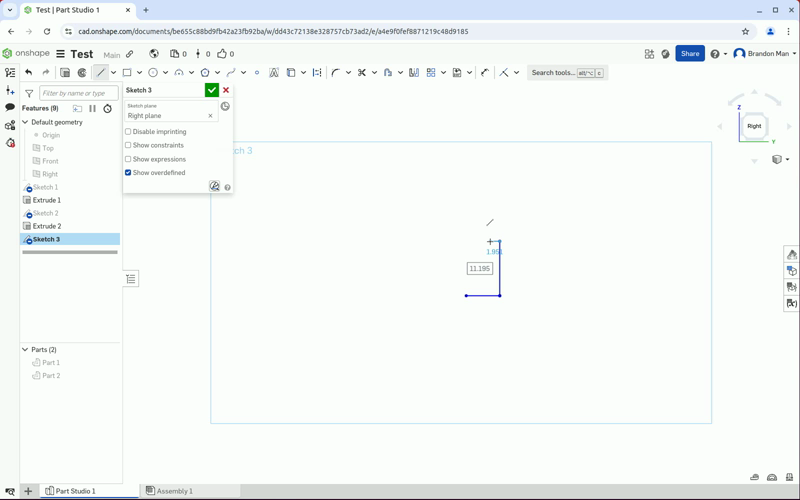
key_up(shift)
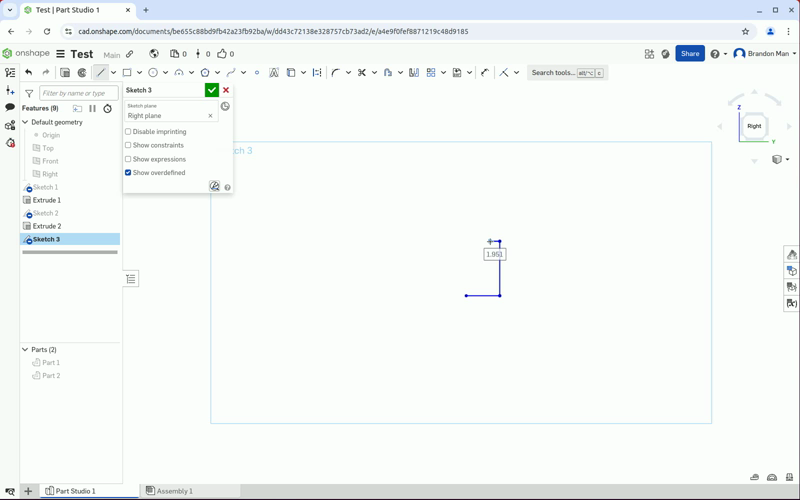
key_down(shift)
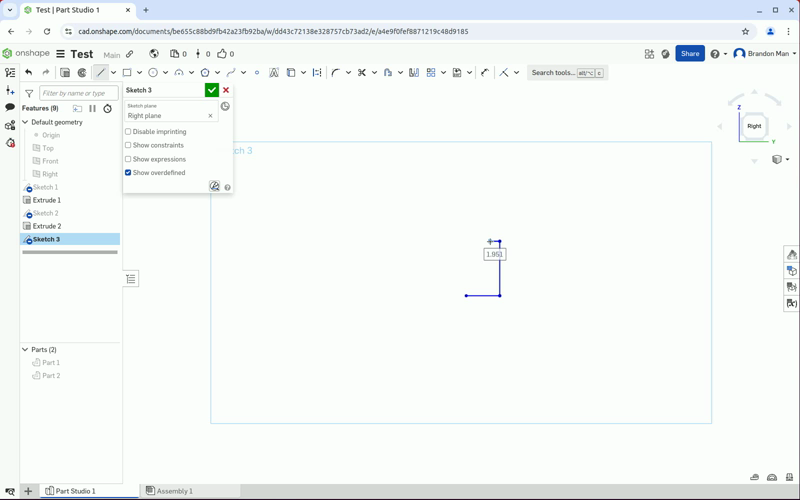
mouse_move(520, 241)
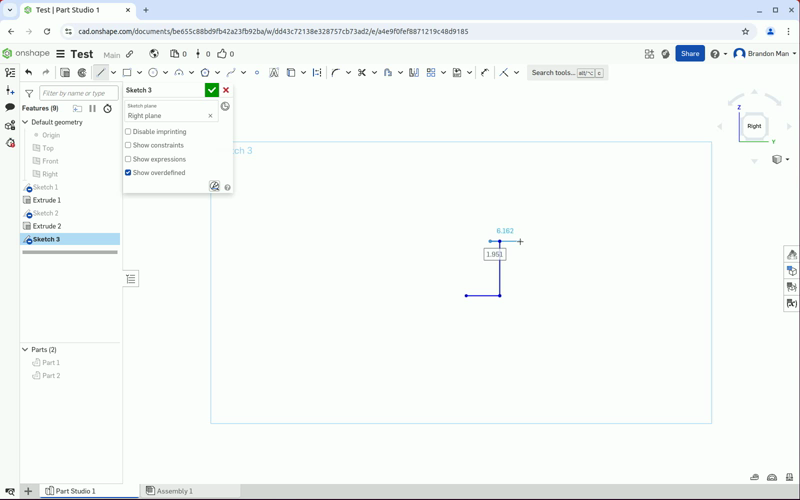
mouse_move(490, 283)
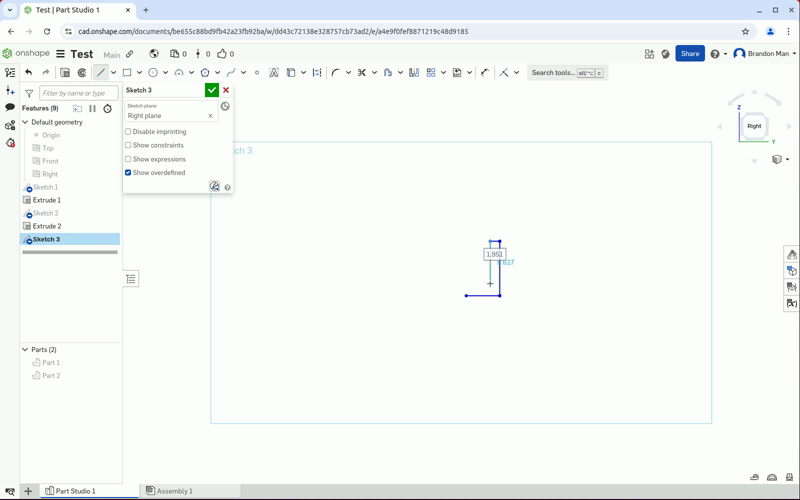
click(490, 283)
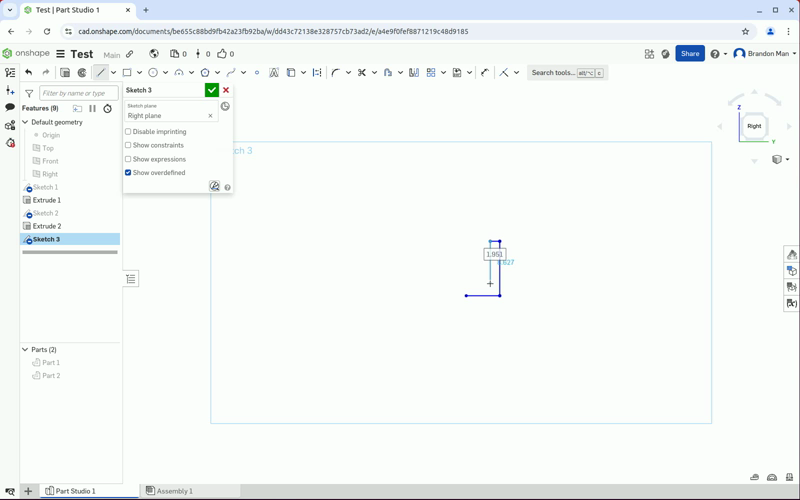
key_up(shift)
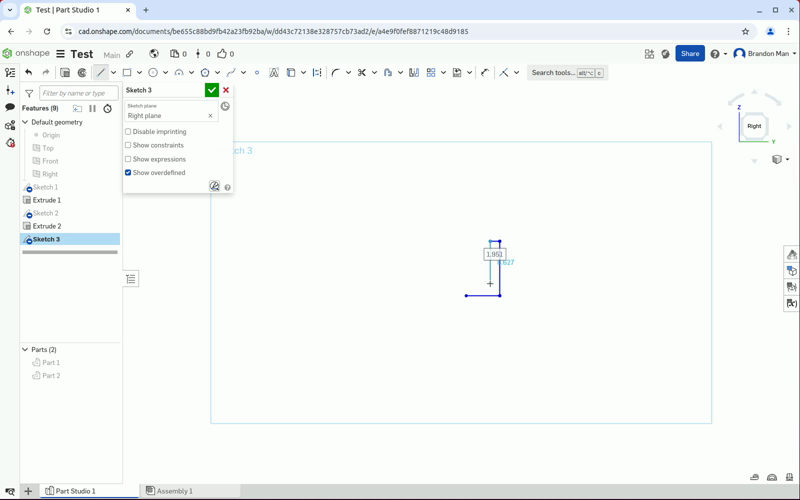
key_down(shift)
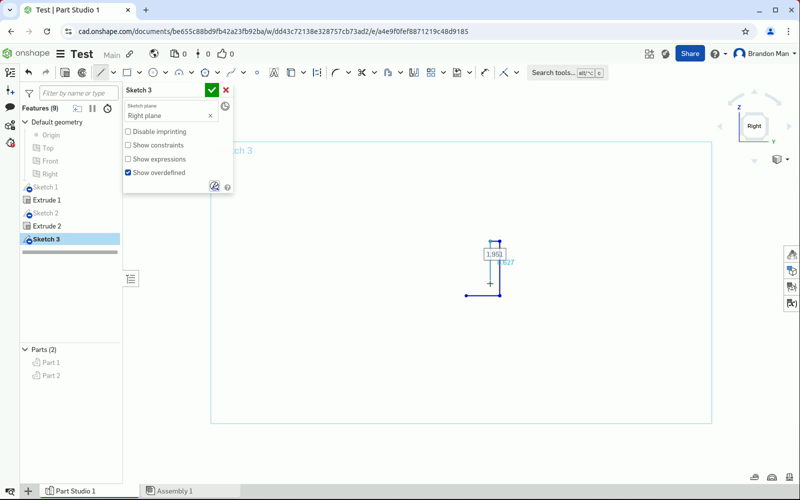
mouse_move(520, 283)
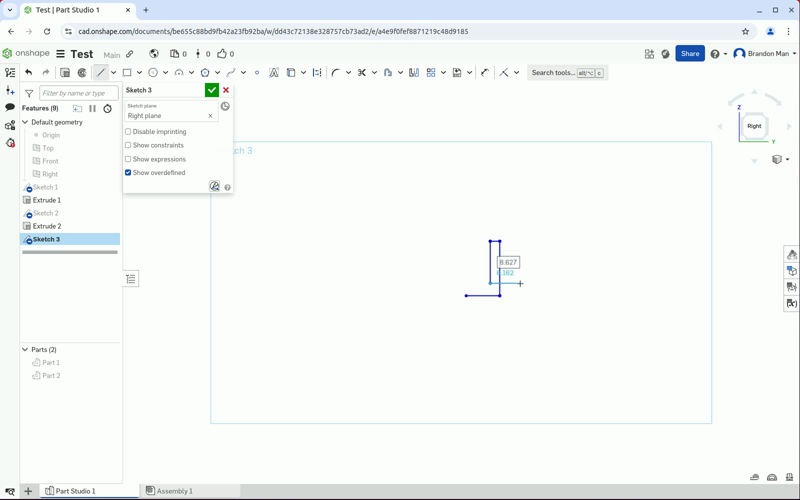
mouse_move(475, 283)
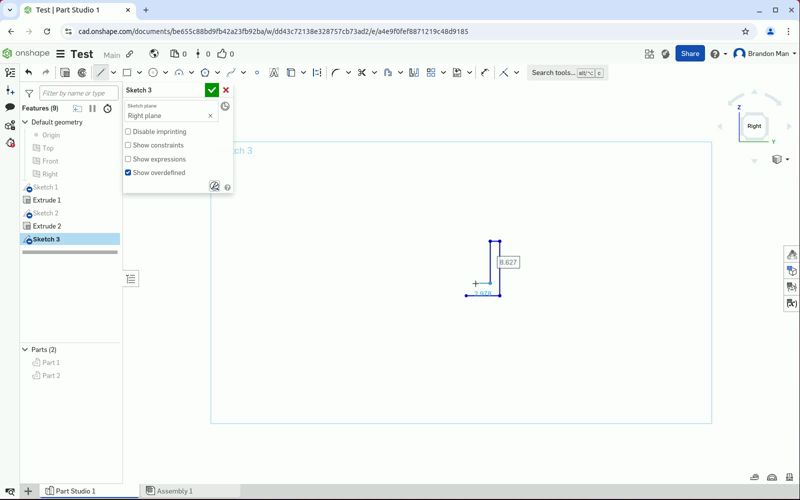
click(475, 283)
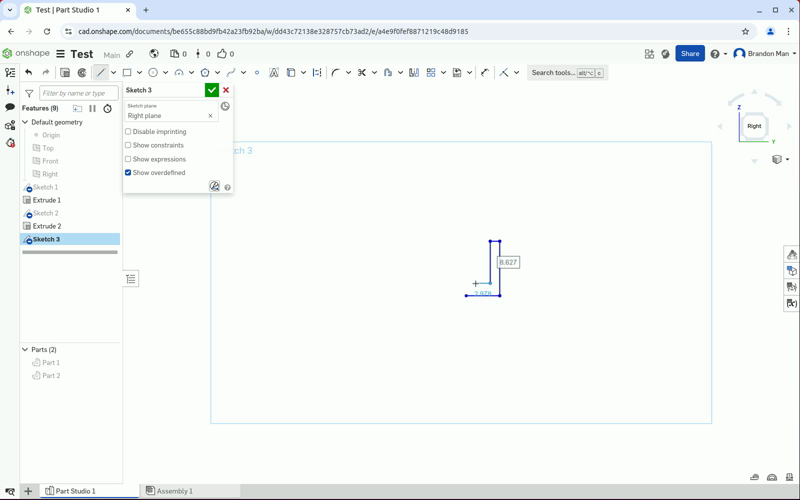
key_up(shift)
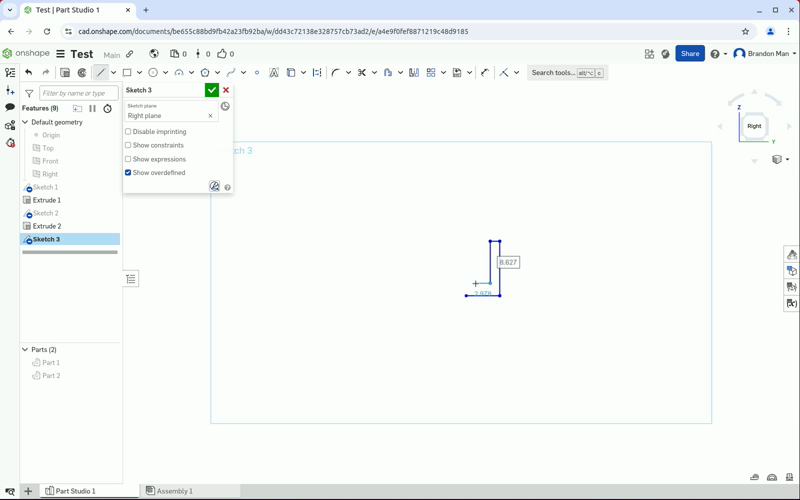
key_down(shift)
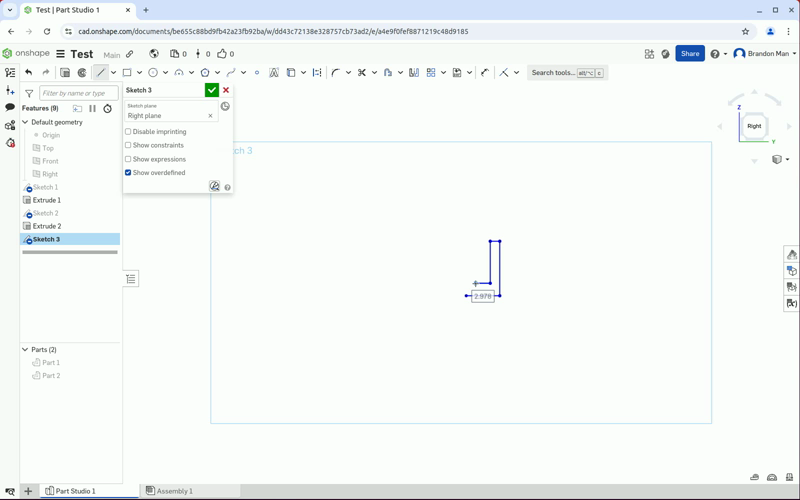
mouse_move(505, 283)
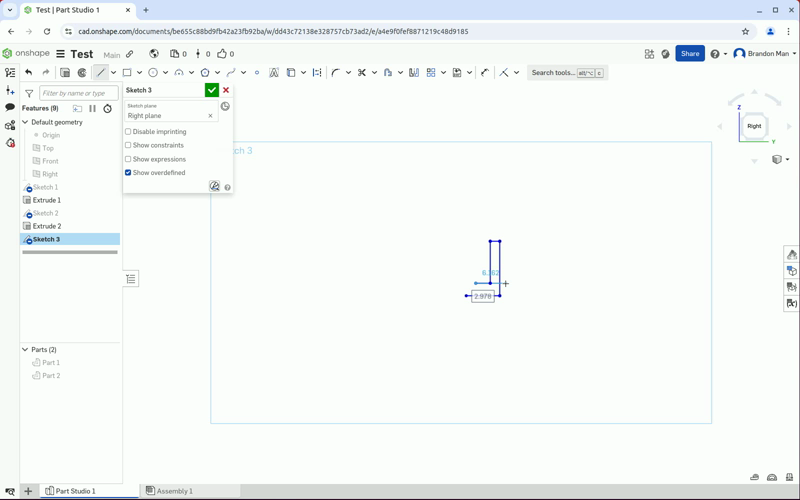
mouse_move(475, 241)
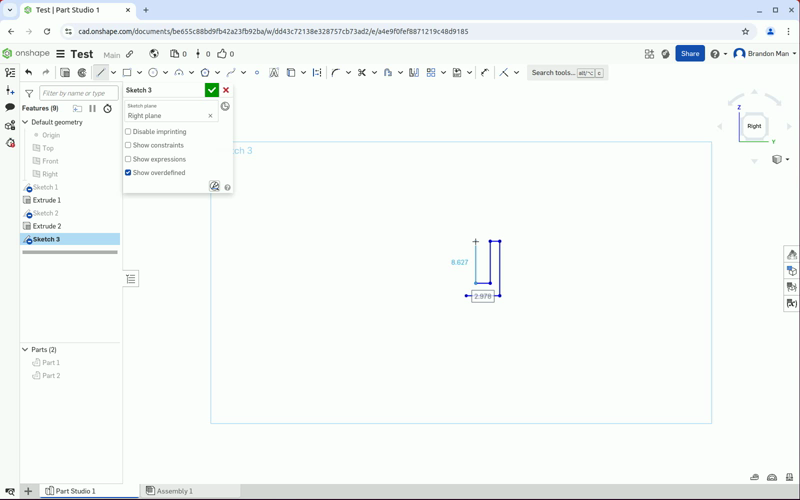
click(475, 241)
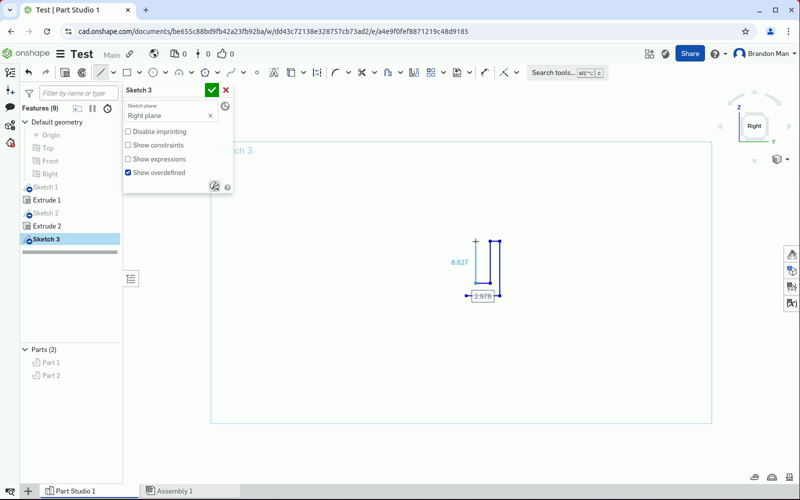
key_up(shift)
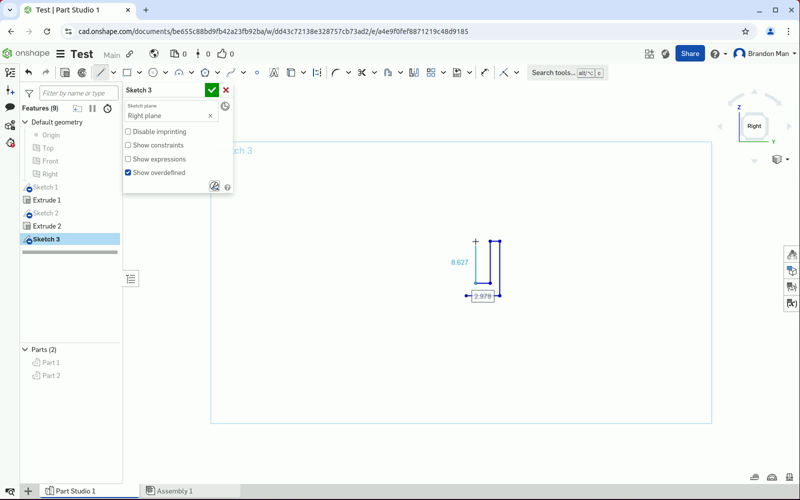
key_down(shift)
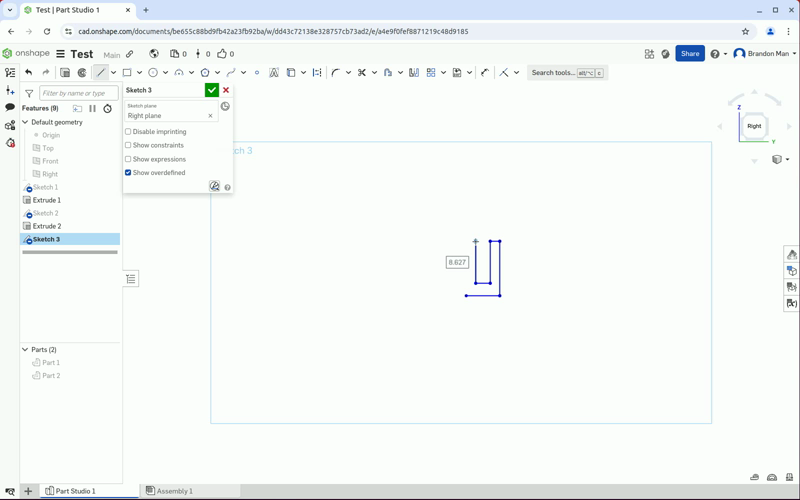
mouse_move(505, 241)
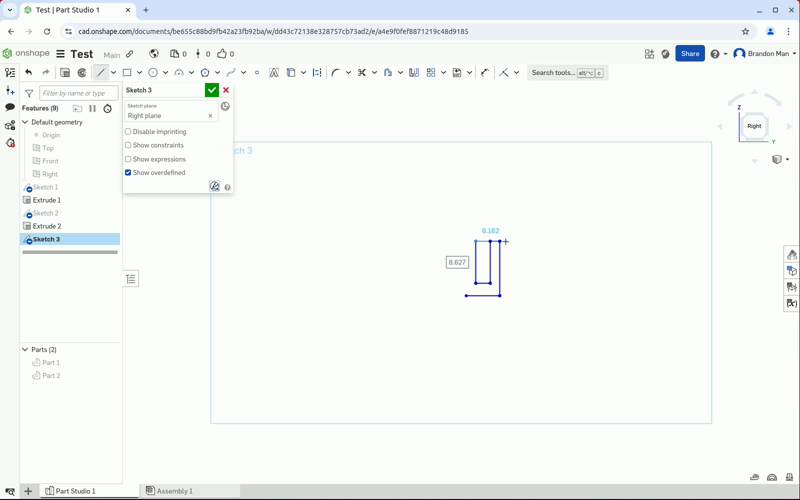
mouse_move(466, 241)
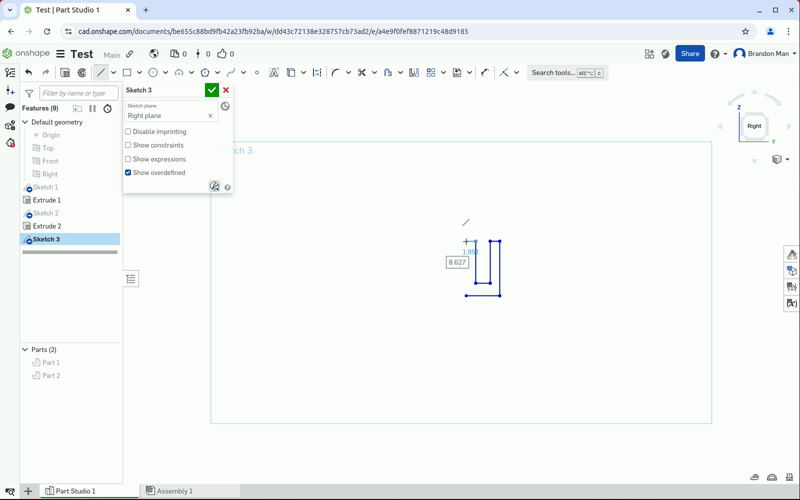
click(466, 241)
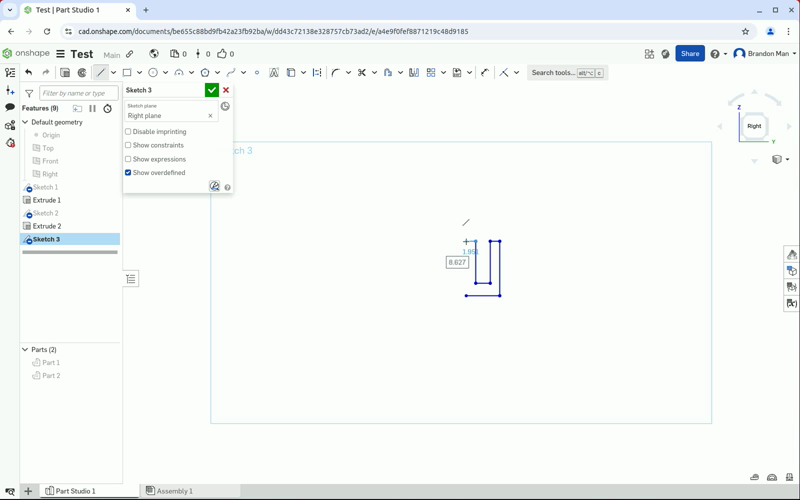
key_up(shift)
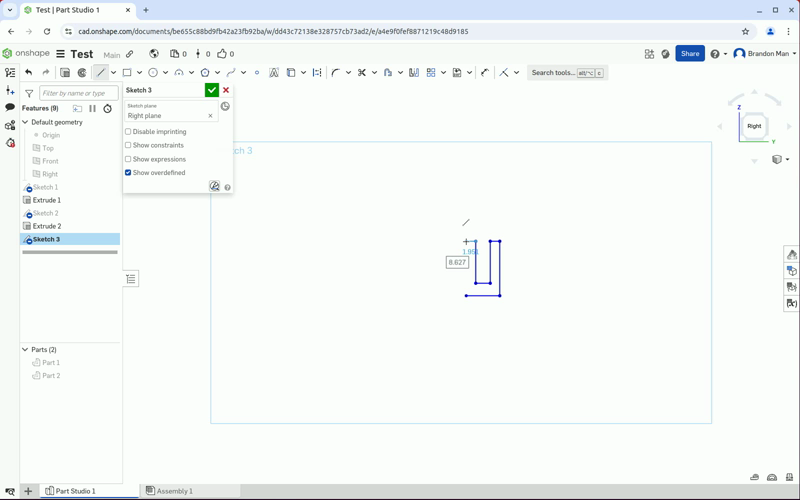
mouse_move(496, 241)
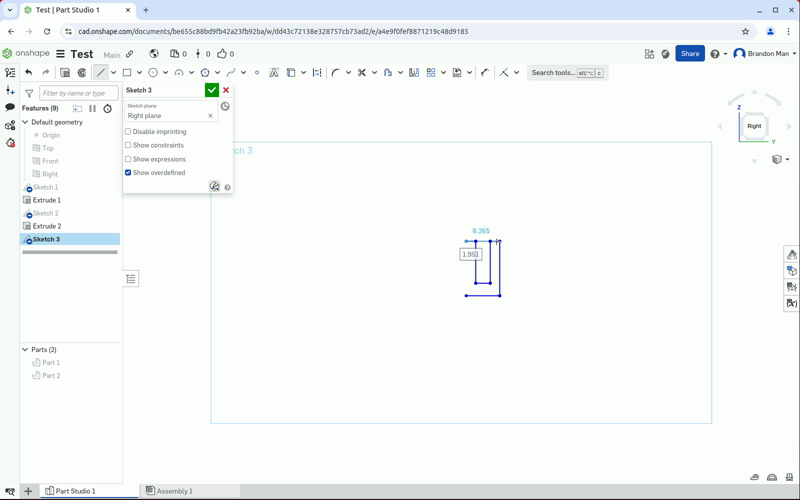
key_down(shift)
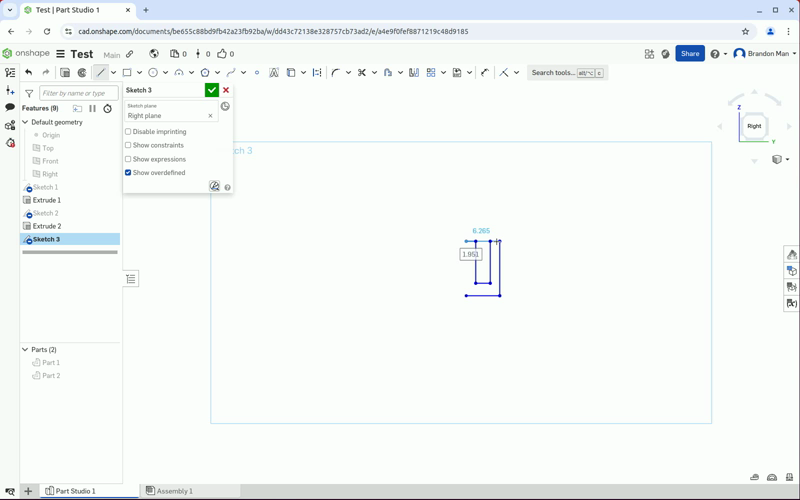
mouse_move(466, 295)
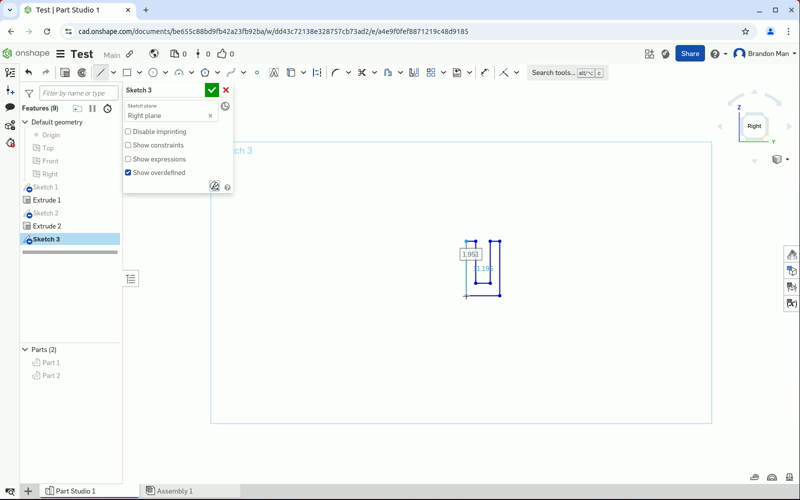
key_up(shift)
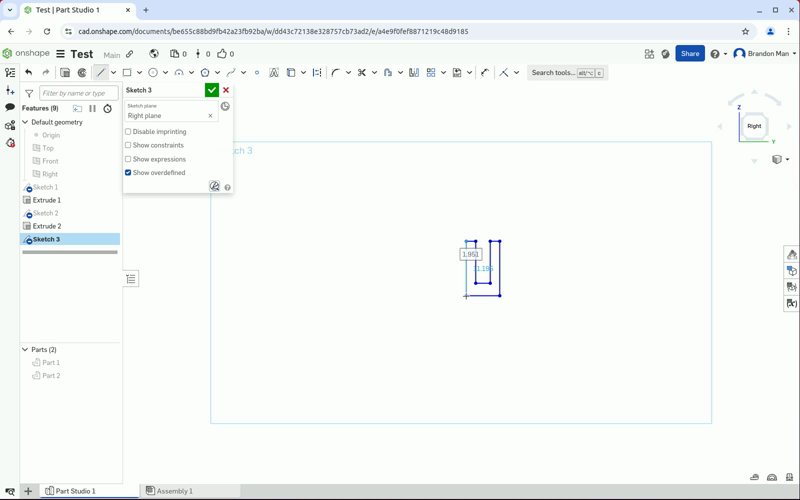
click(466, 295)
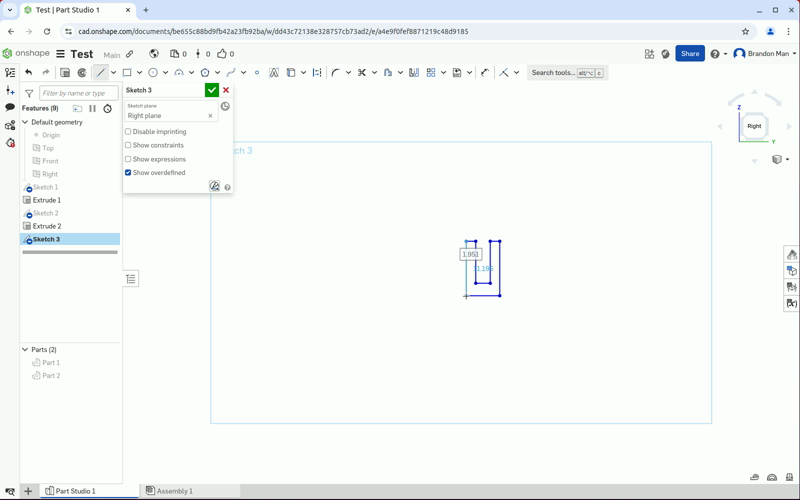
key(esc)
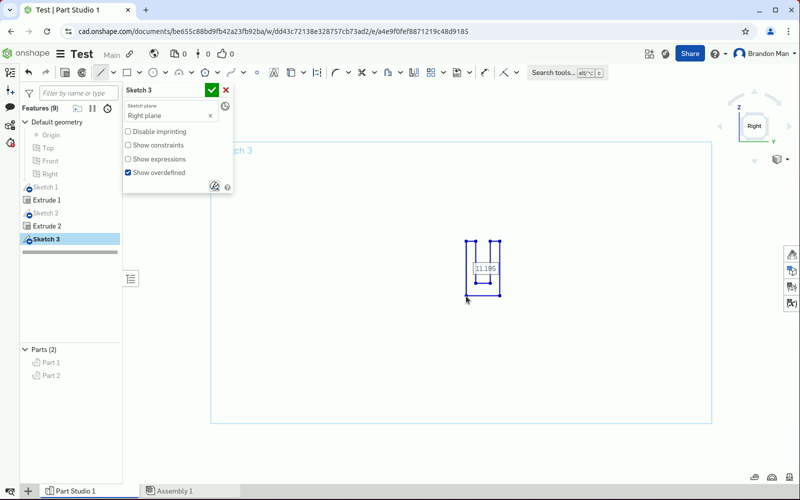
mouse_move(493, 262)
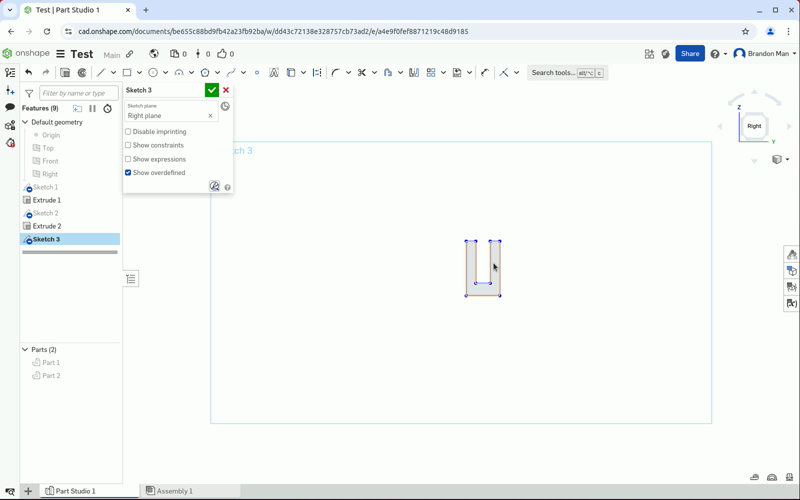
scroll(6)
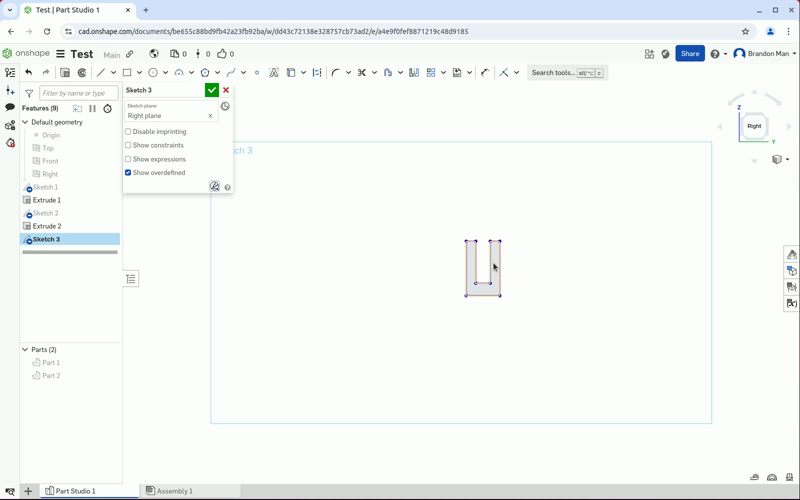
scroll(6)
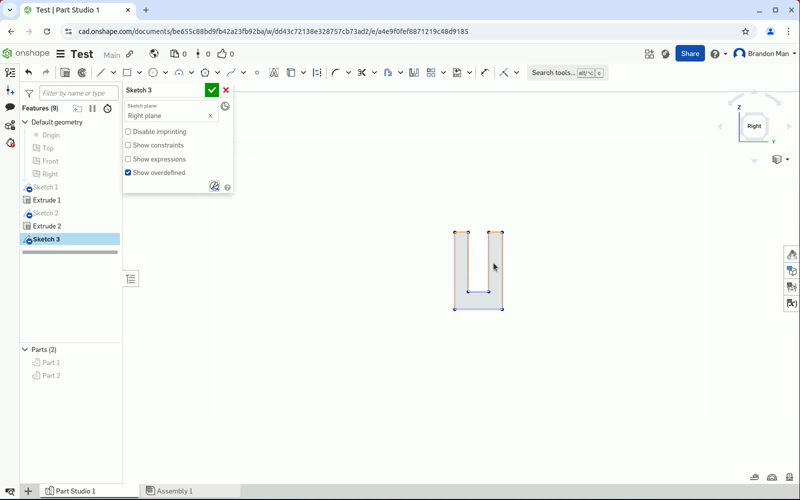
scroll(6)
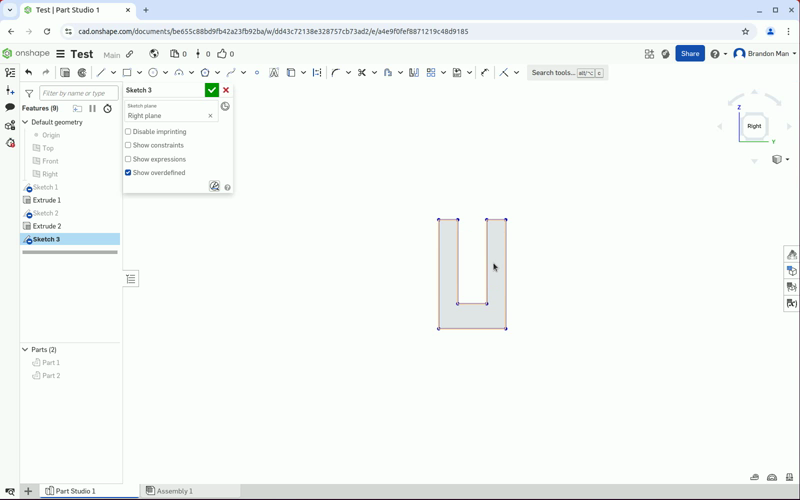
scroll(6)
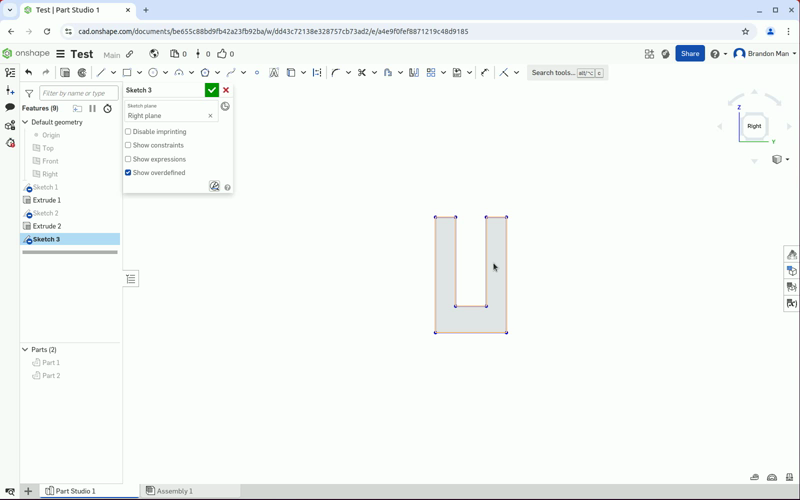
scroll(6)
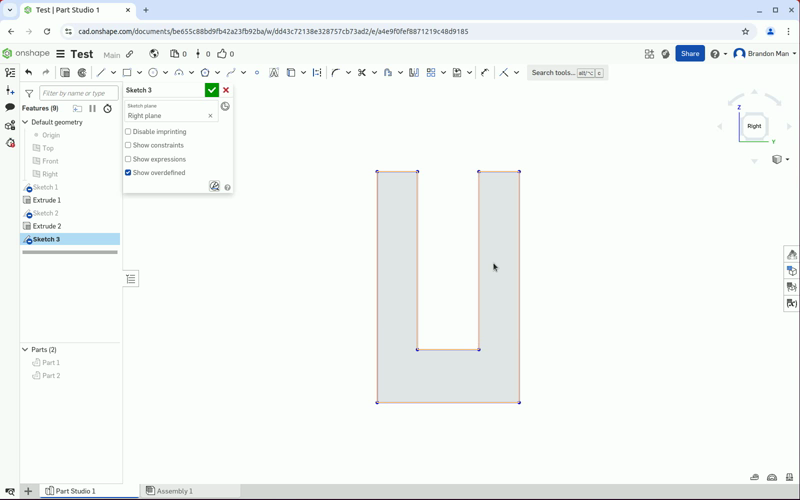
scroll(6)
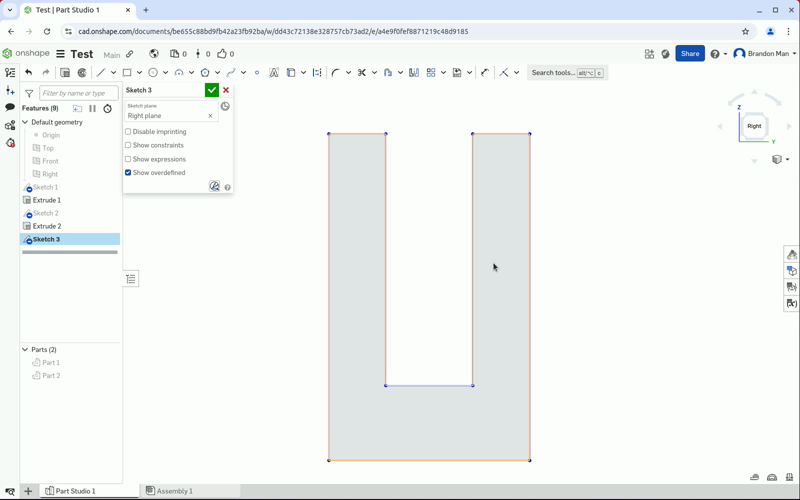
scroll(6)
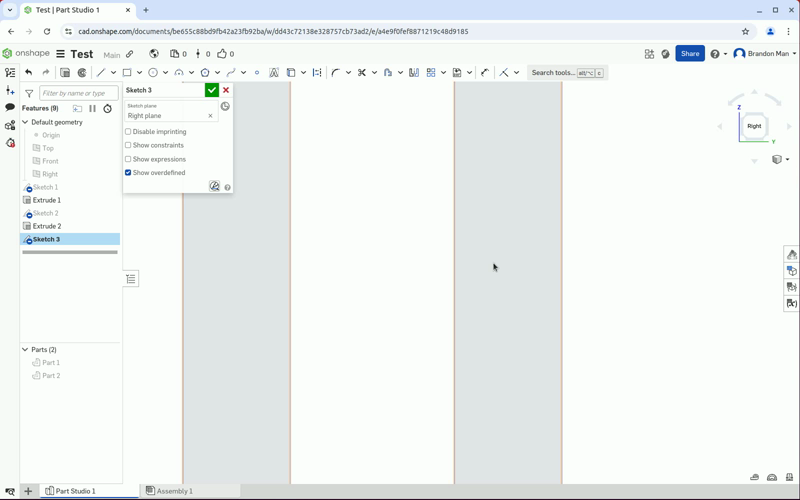
click(493, 262)
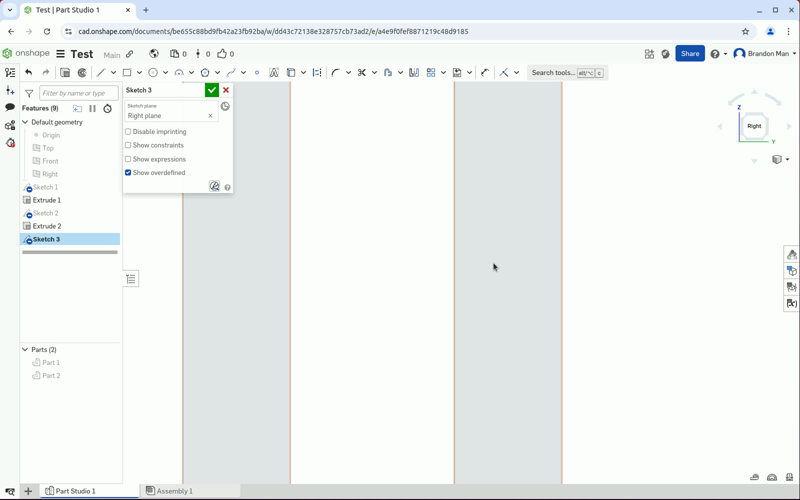
scroll(-6)
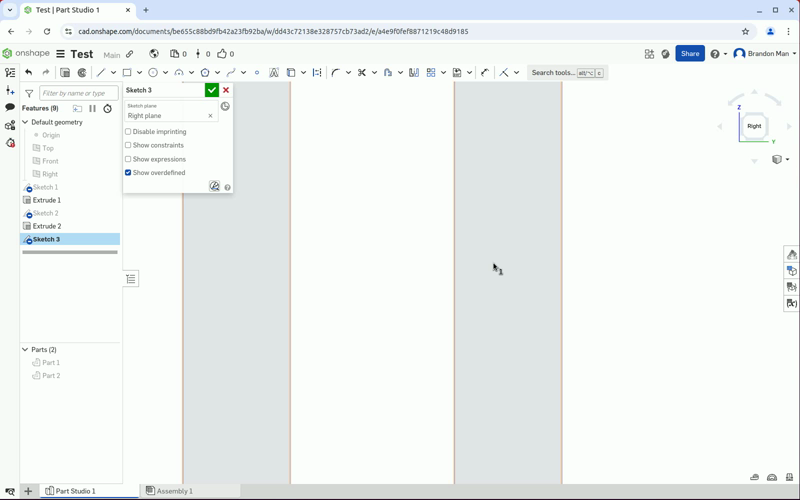
scroll(-6)
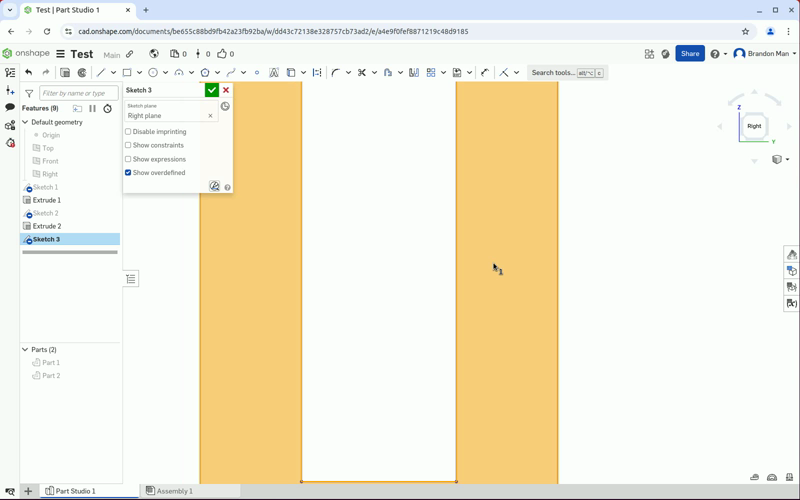
scroll(-6)
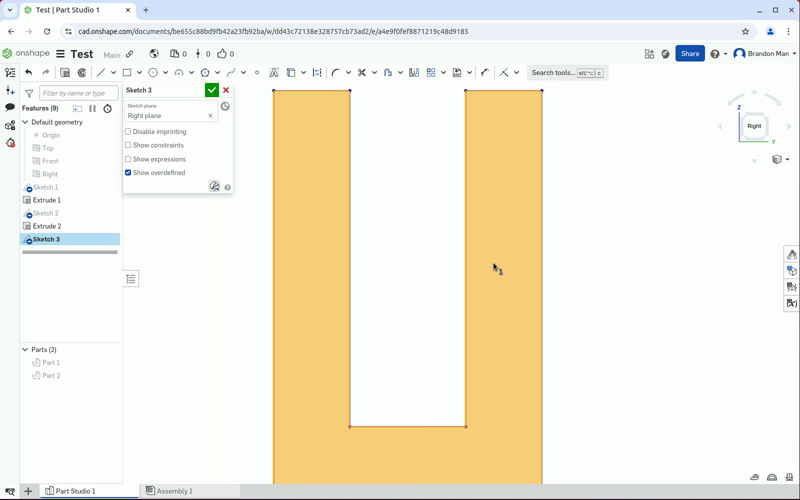
scroll(-6)
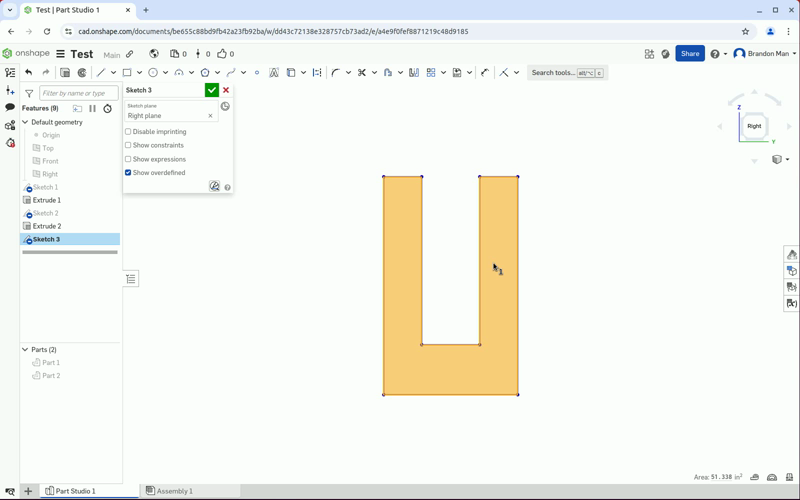
scroll(-6)
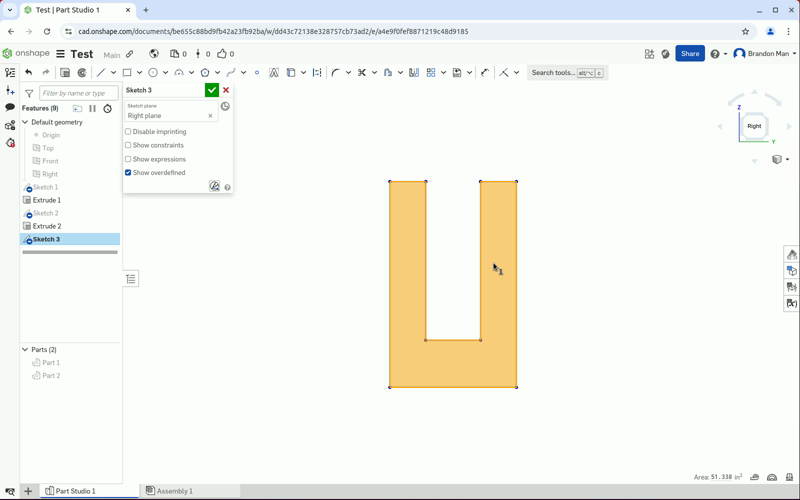
scroll(-6)
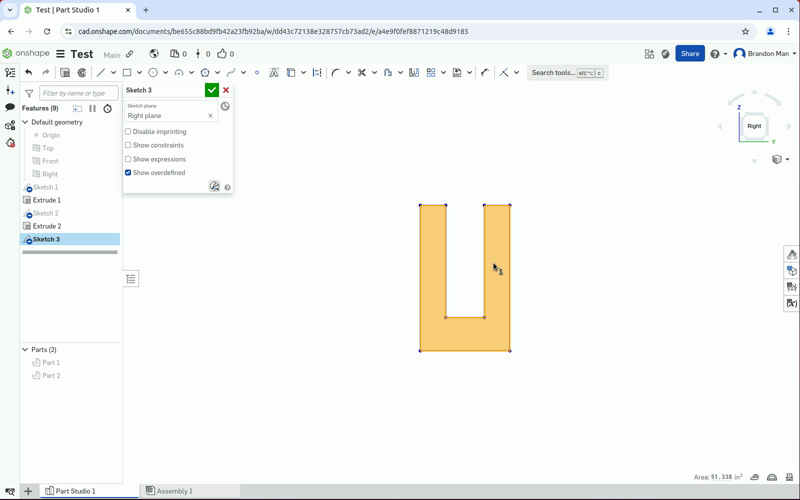
scroll(-6)
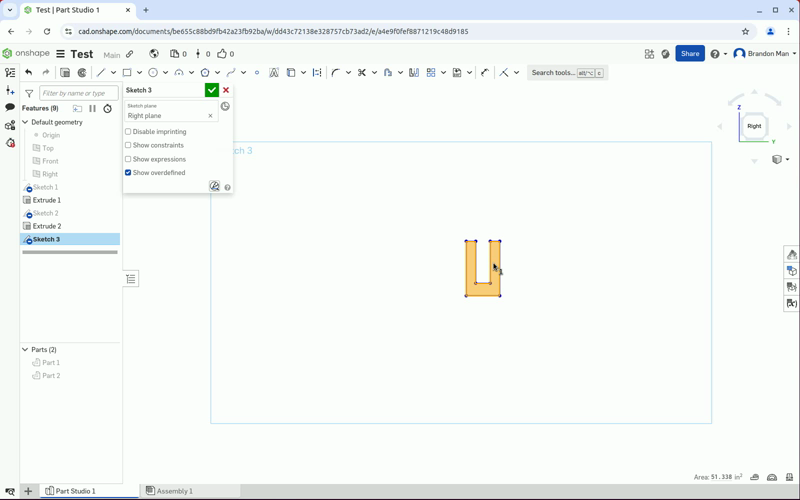
mouse_move(73, 352)
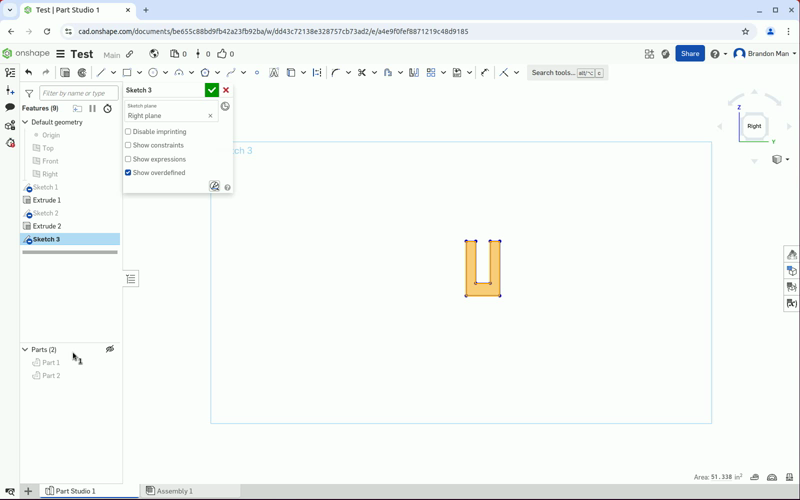
key(shift+y)
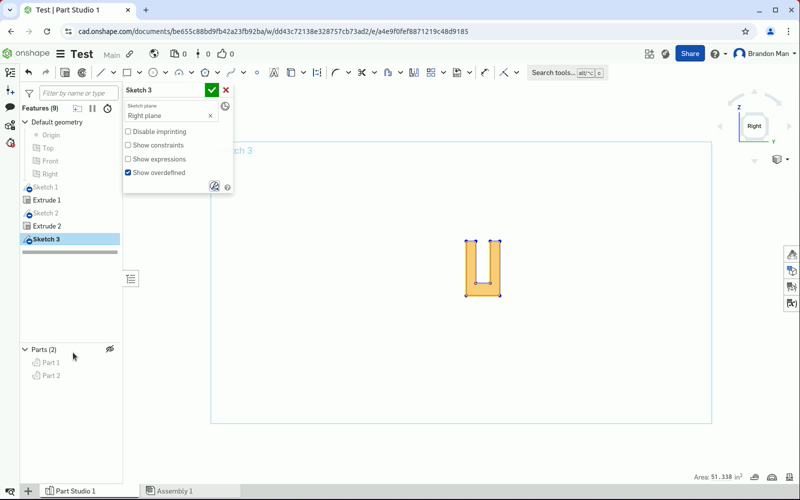
key(shift+e)
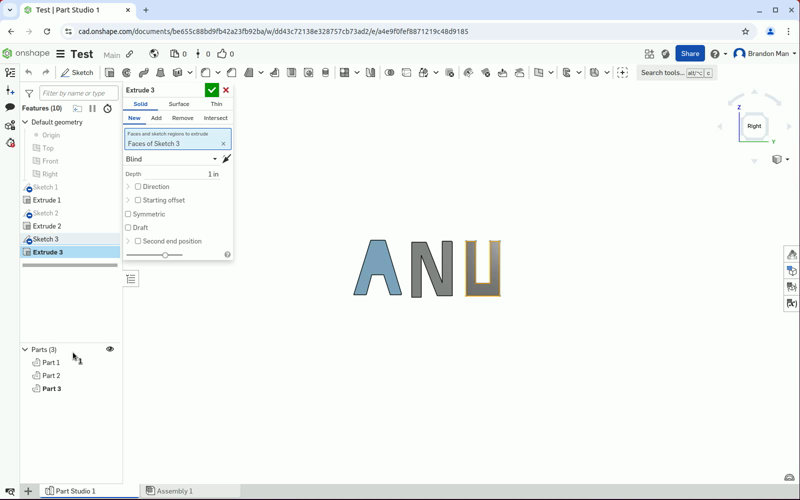
mouse_move(143, 106)
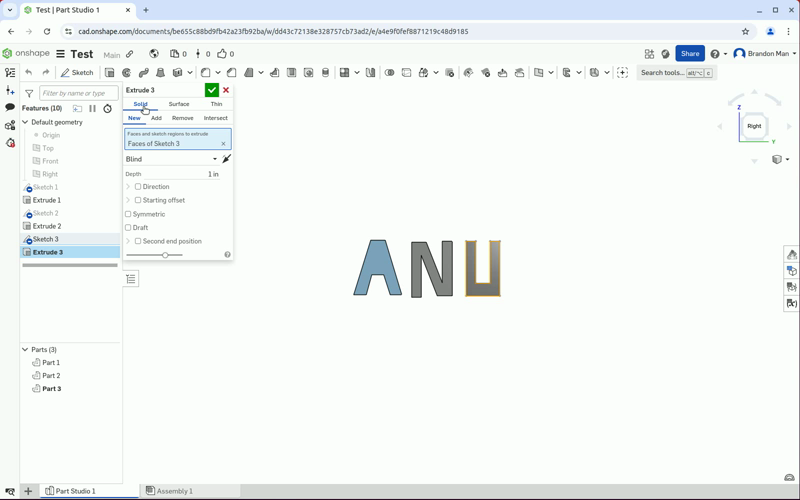
click(143, 106)
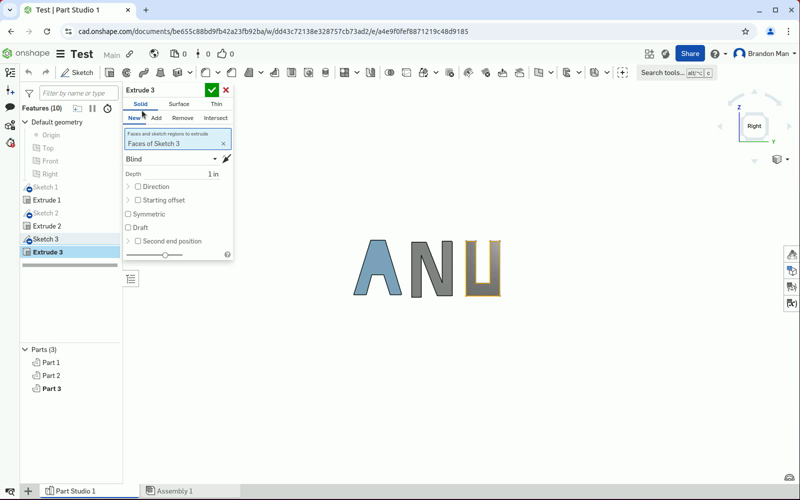
mouse_move(137, 120)
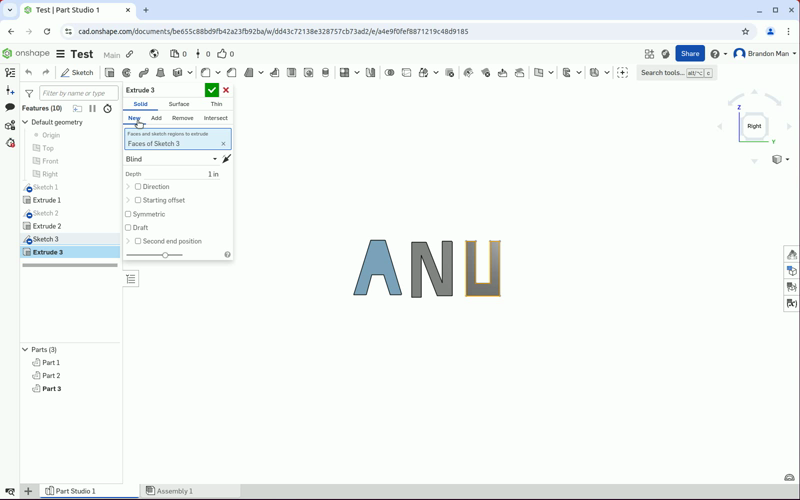
click(137, 120)
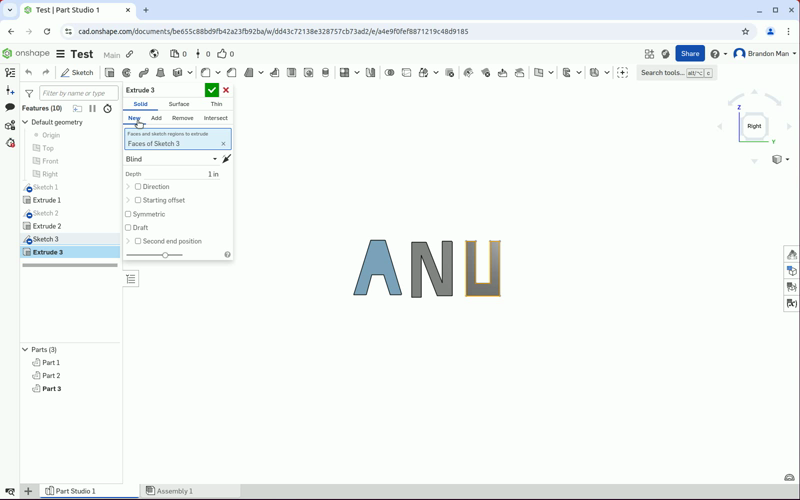
key(tab, 4)
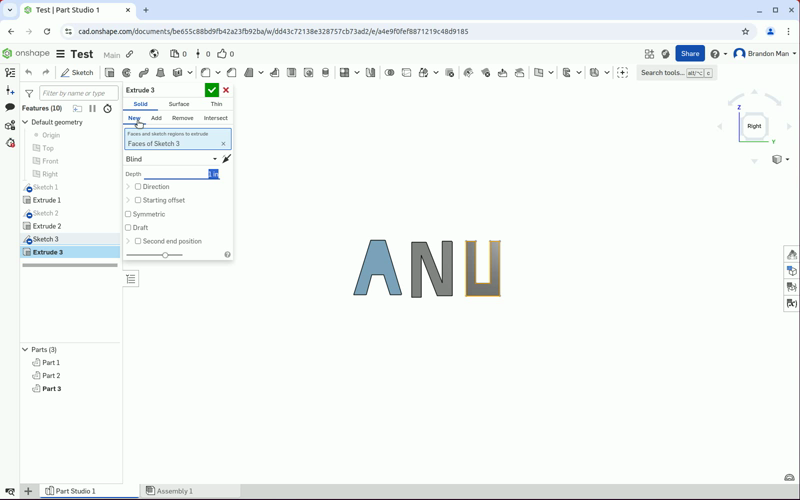
text(2.166)
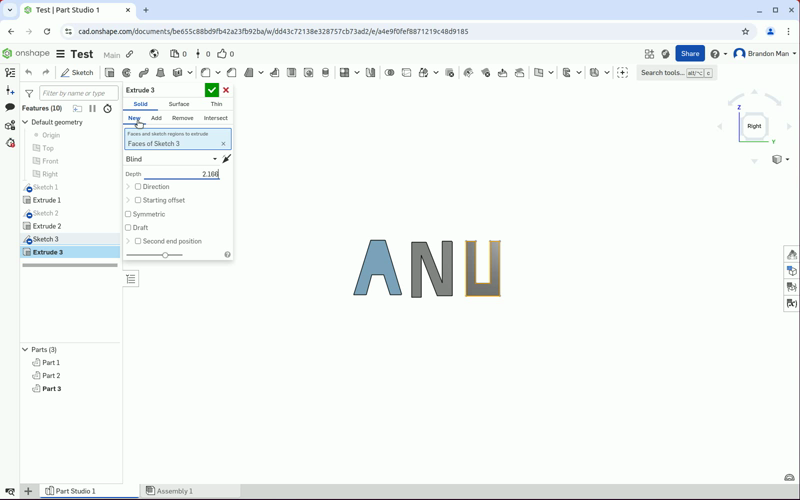
key(enter)
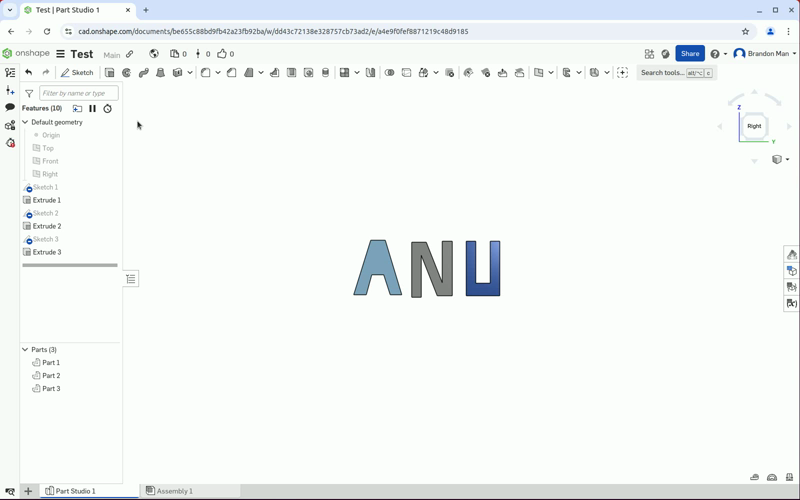
key(shift+h)
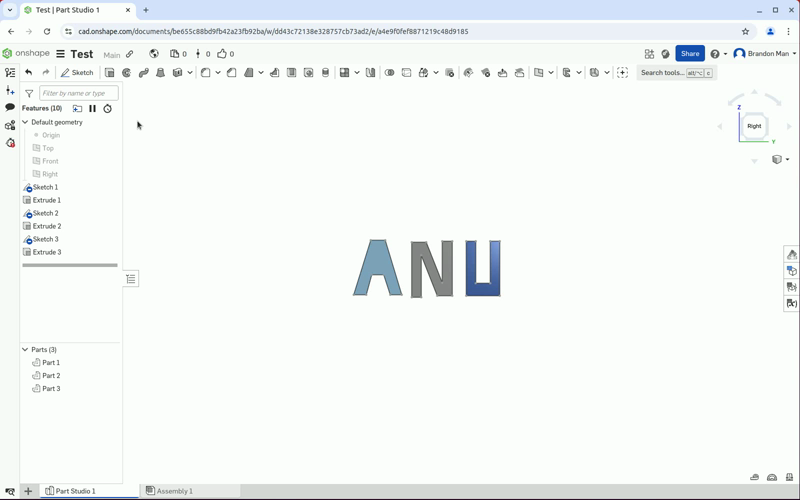
key(shift+h)
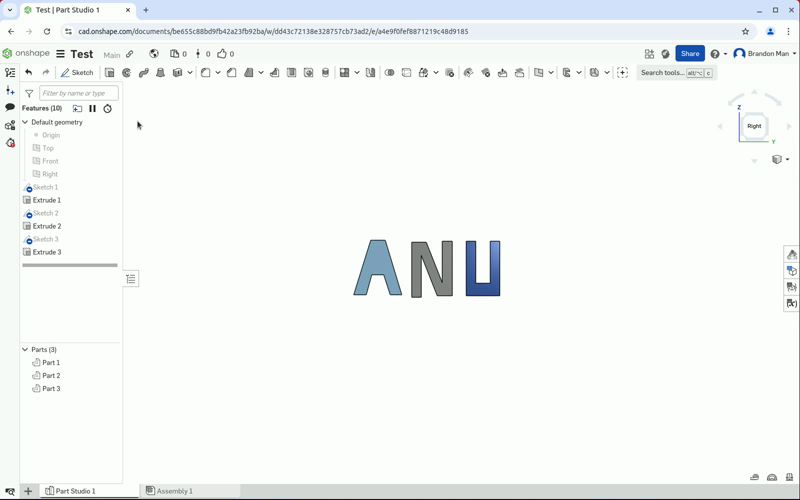
mouse_move(73, 189)
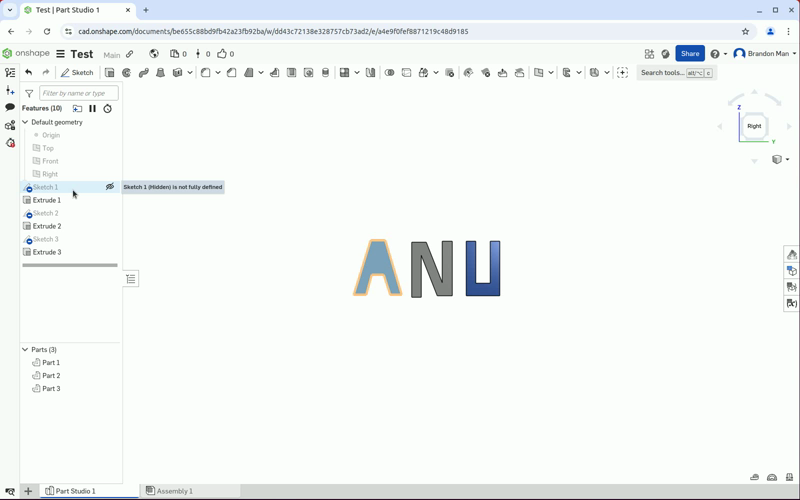
click(73, 189)
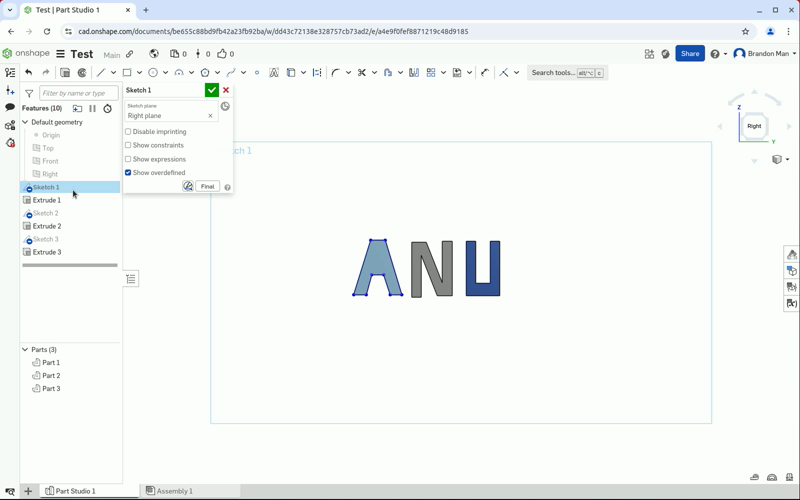
mouse_move(229, 92)
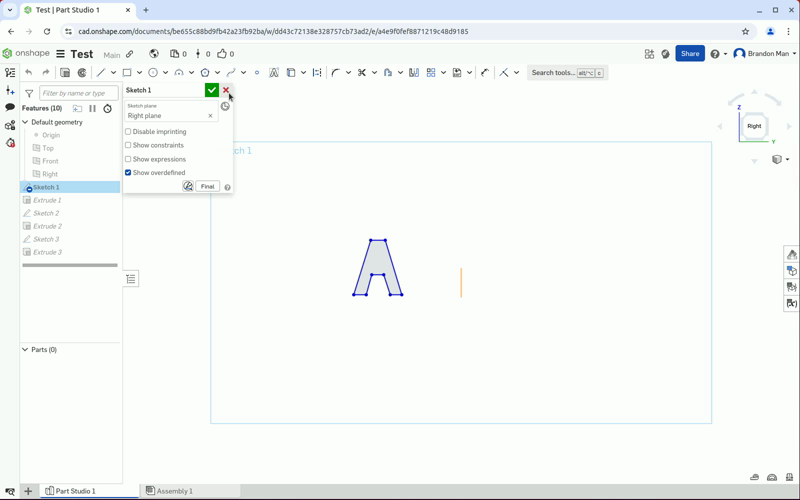
click(229, 92)
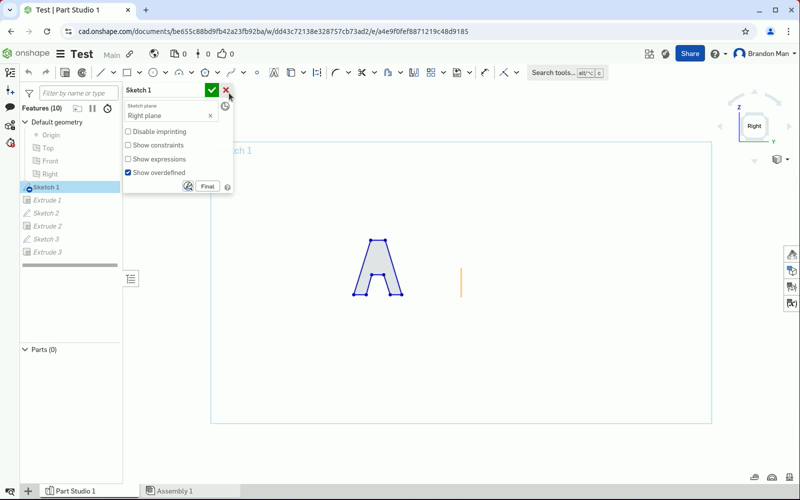
key(shift+s)
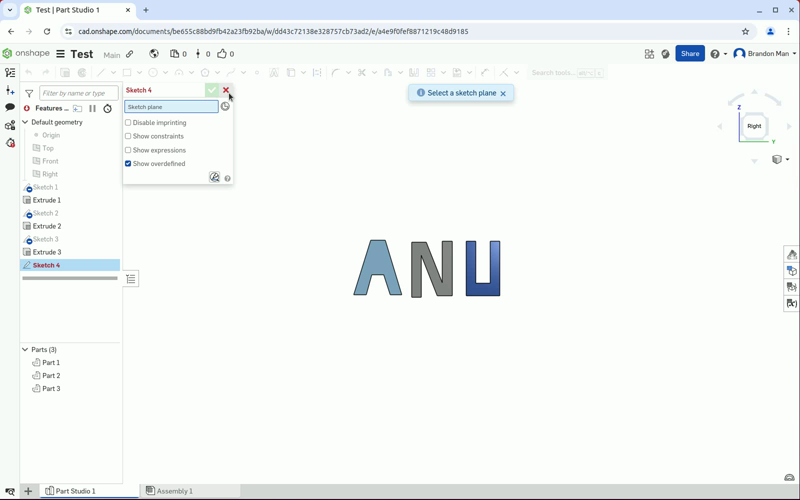
mouse_move(73, 176)
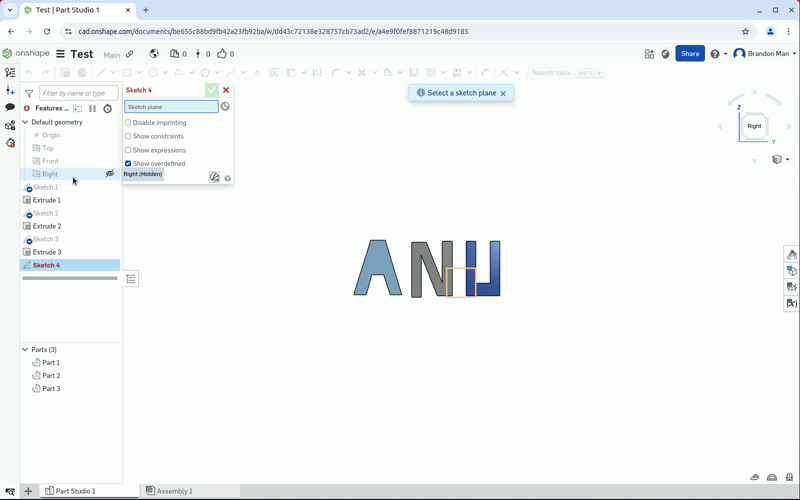
click(73, 176)
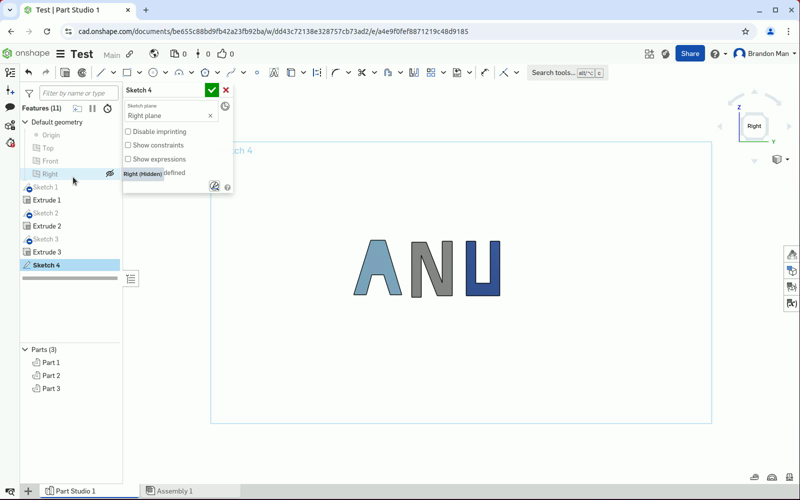
mouse_move(73, 352)
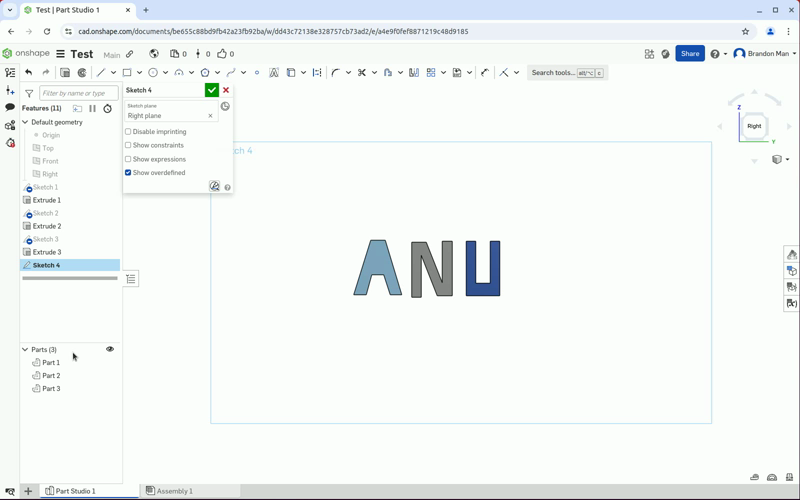
key(y)
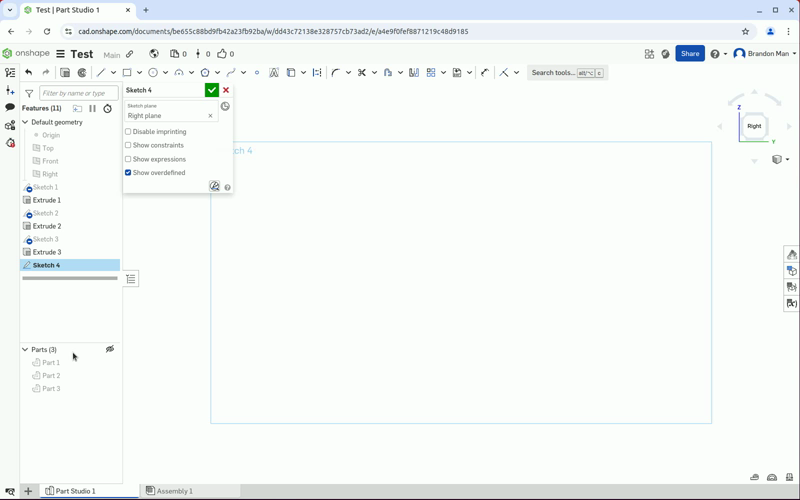
key(l)
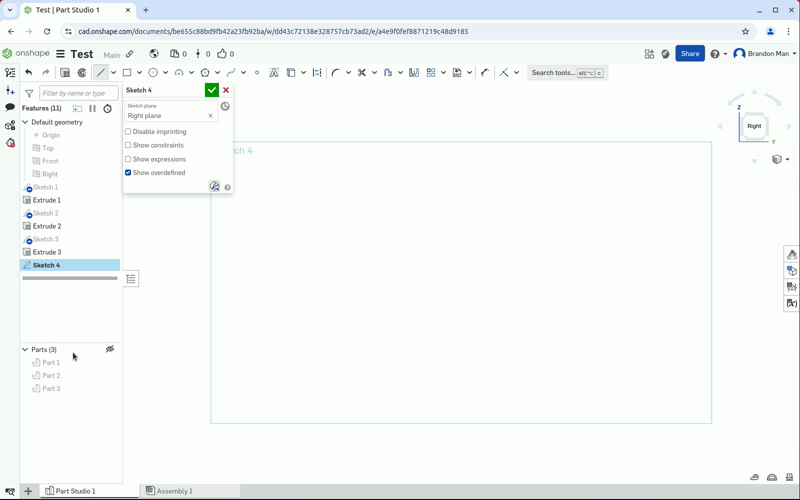
key_down(shift)
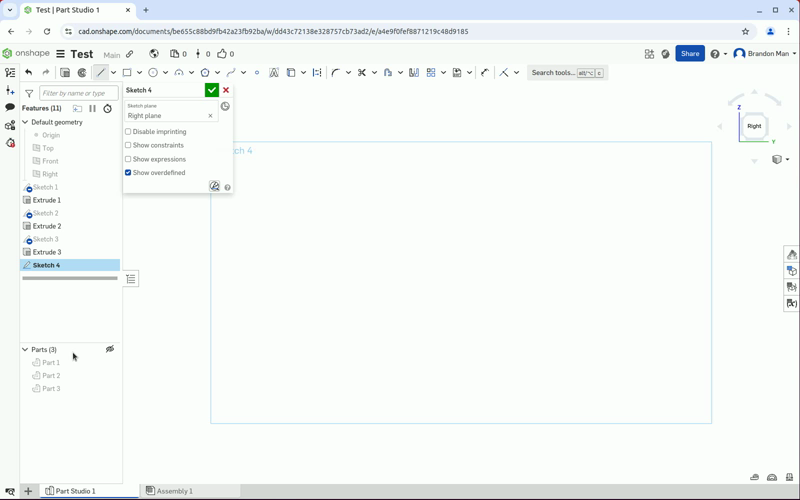
mouse_move(516, 294)
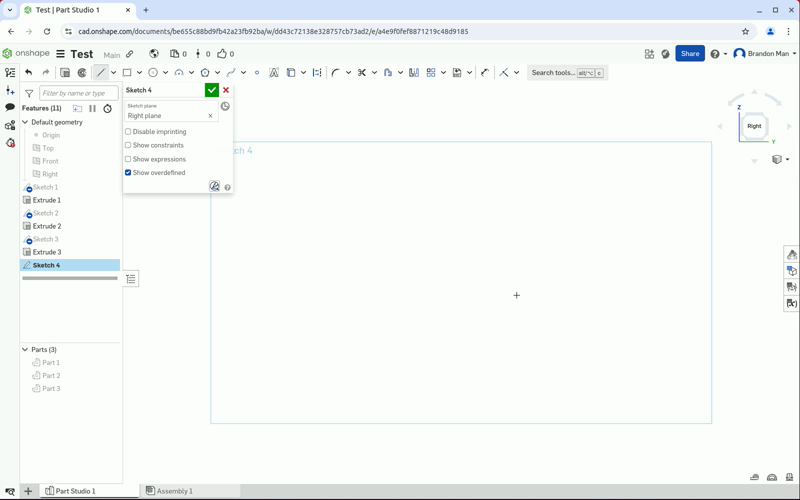
click(516, 294)
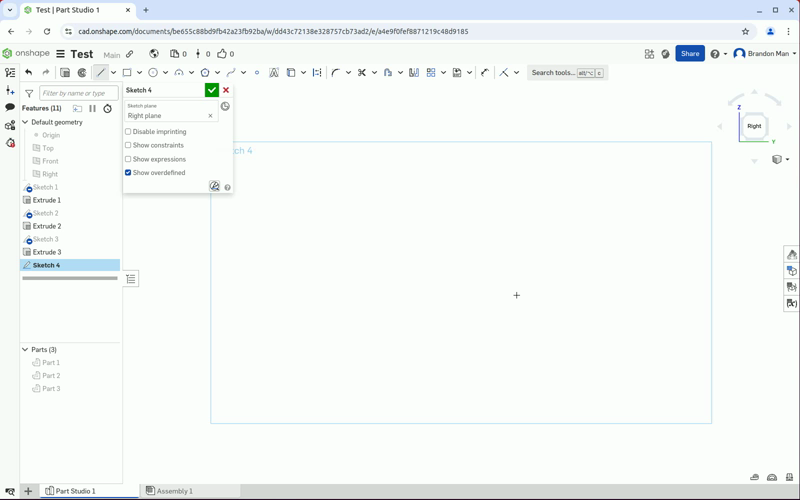
key_up(shift)
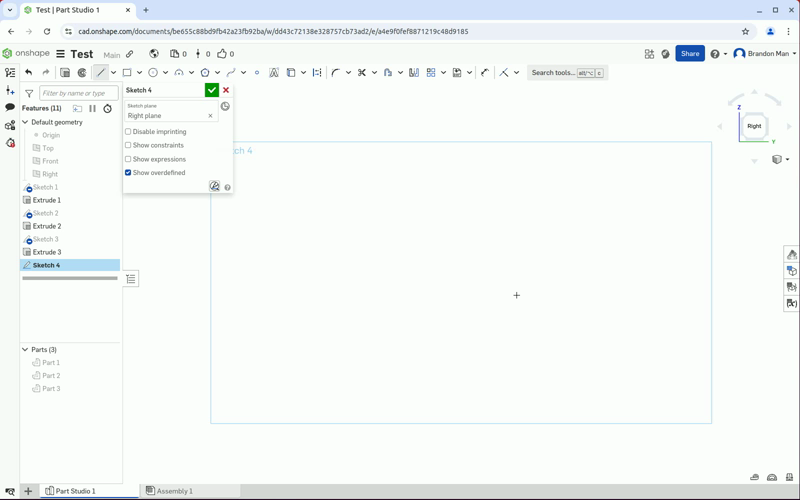
key_down(shift)
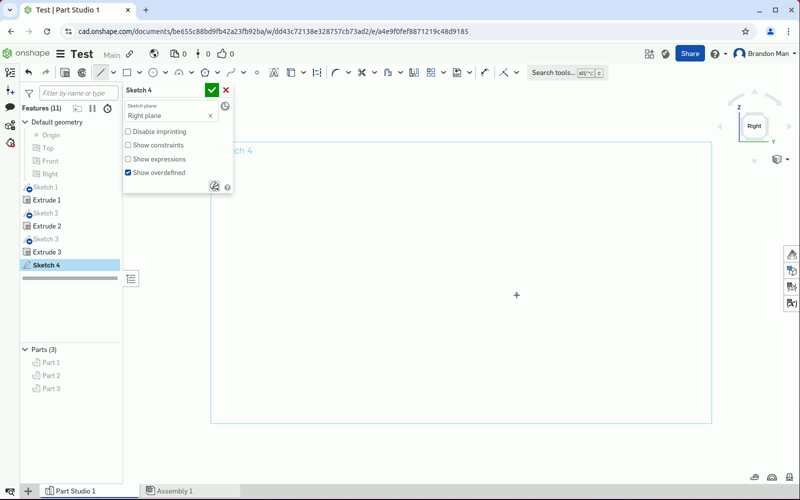
mouse_move(546, 294)
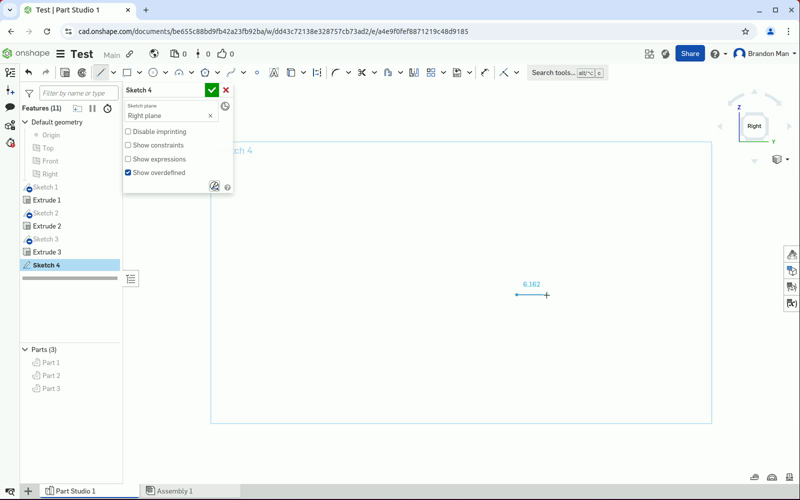
mouse_move(525, 294)
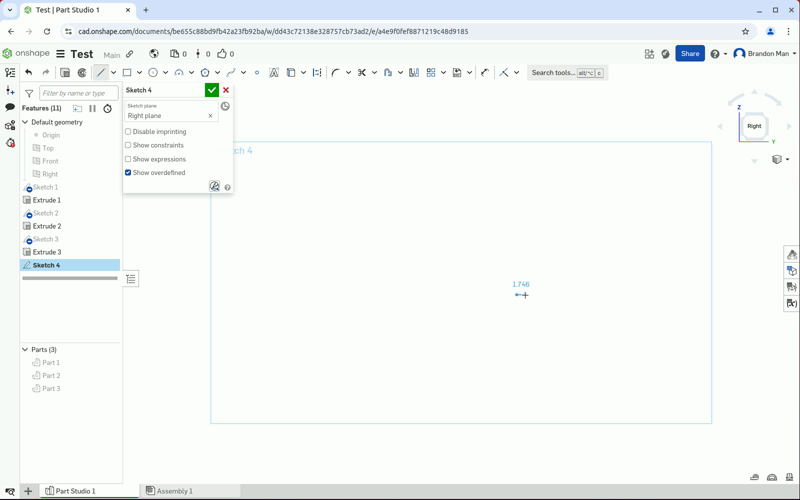
click(525, 294)
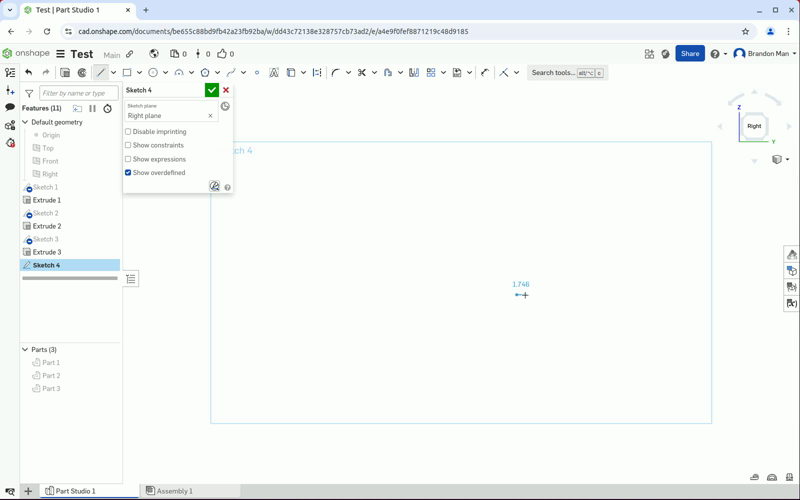
key_up(shift)
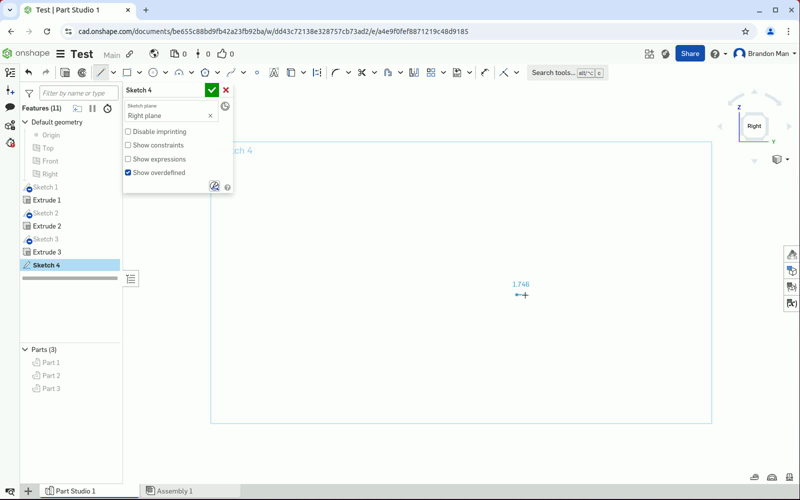
key_down(shift)
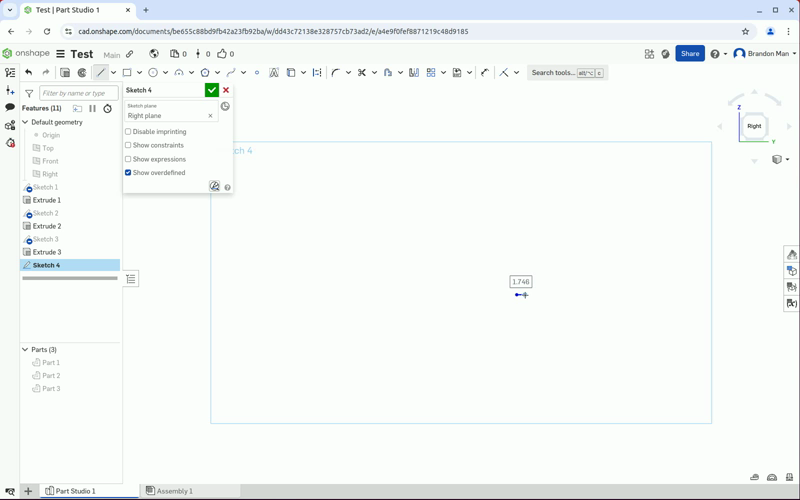
mouse_move(555, 294)
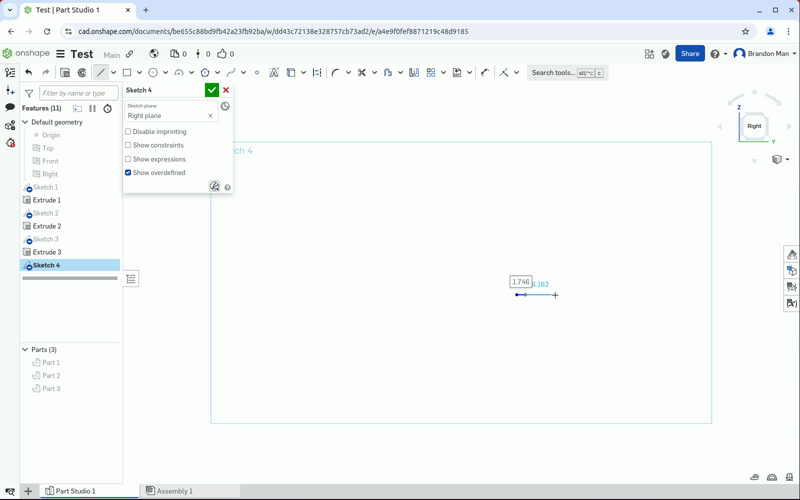
mouse_move(525, 250)
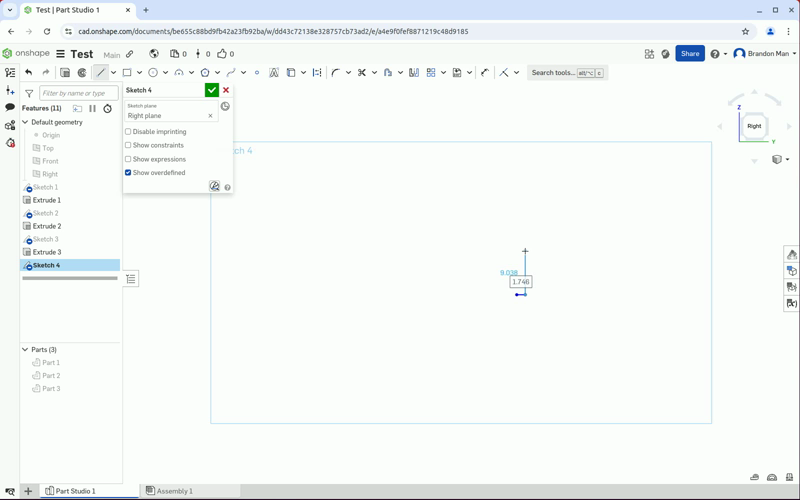
click(525, 250)
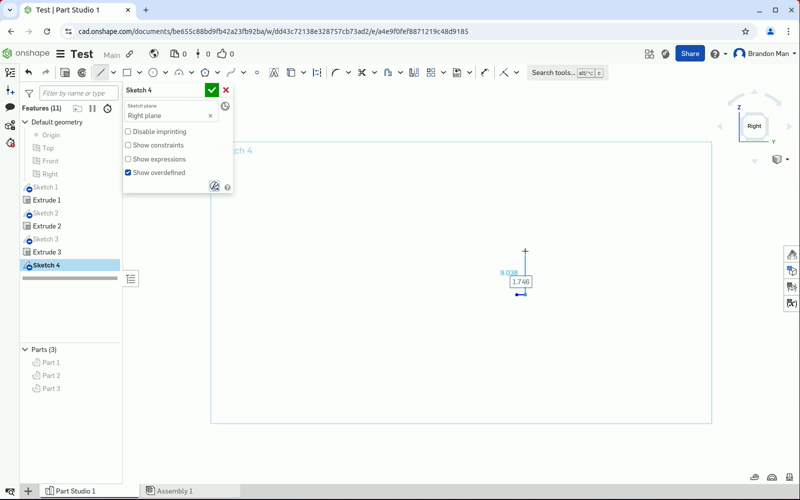
key_up(shift)
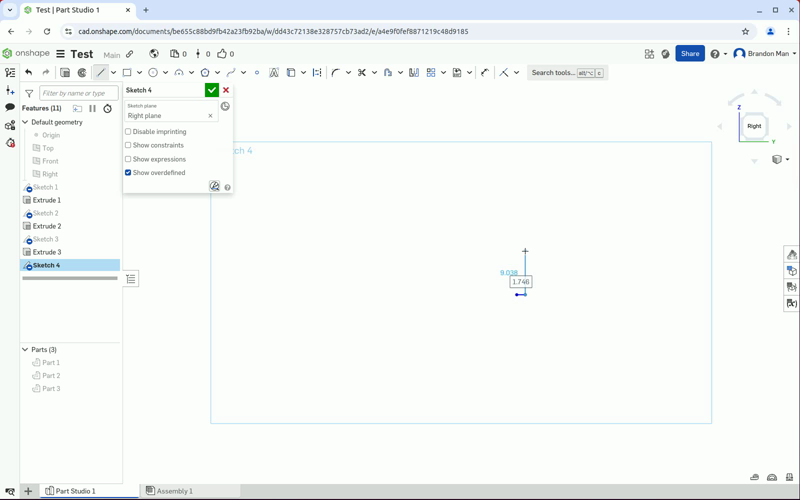
key_down(shift)
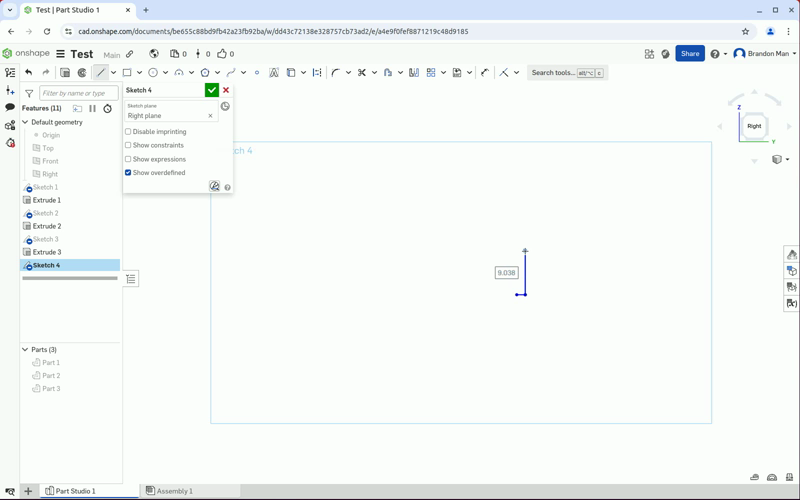
mouse_move(555, 250)
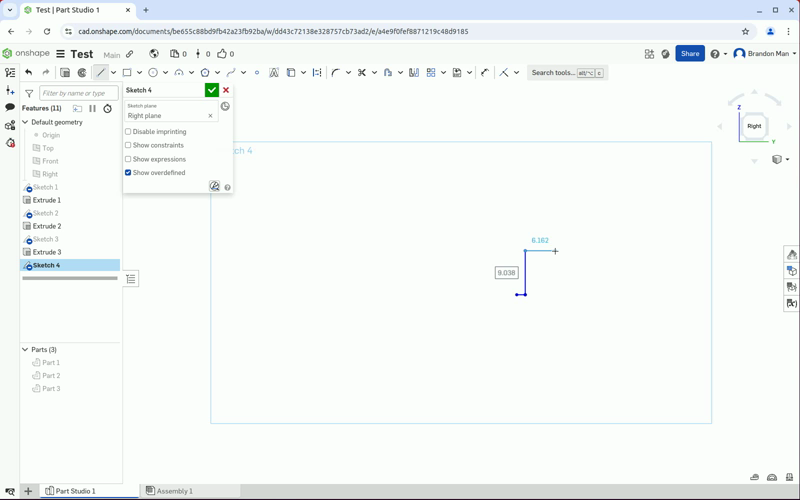
mouse_move(540, 276)
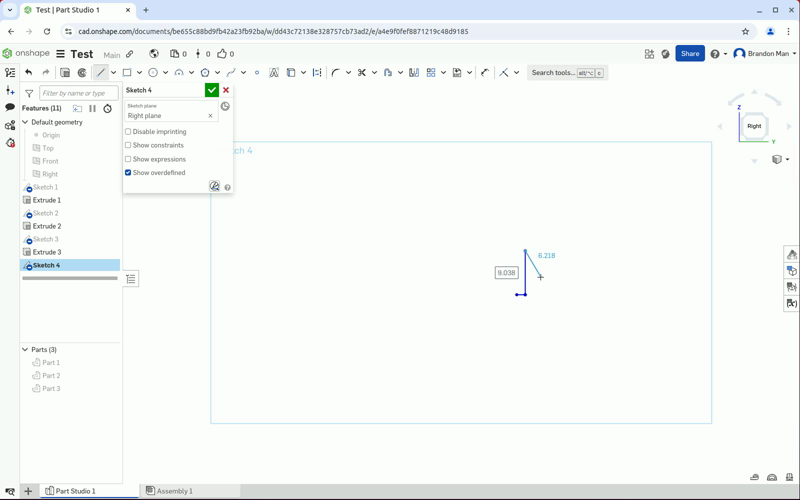
click(540, 276)
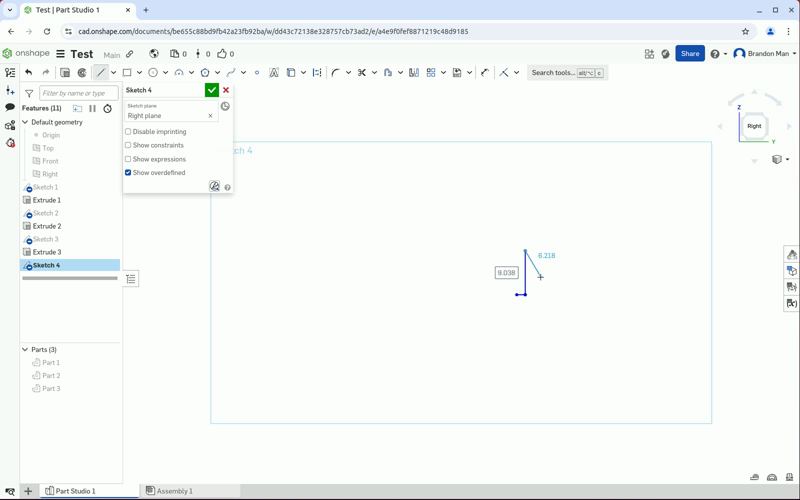
key_up(shift)
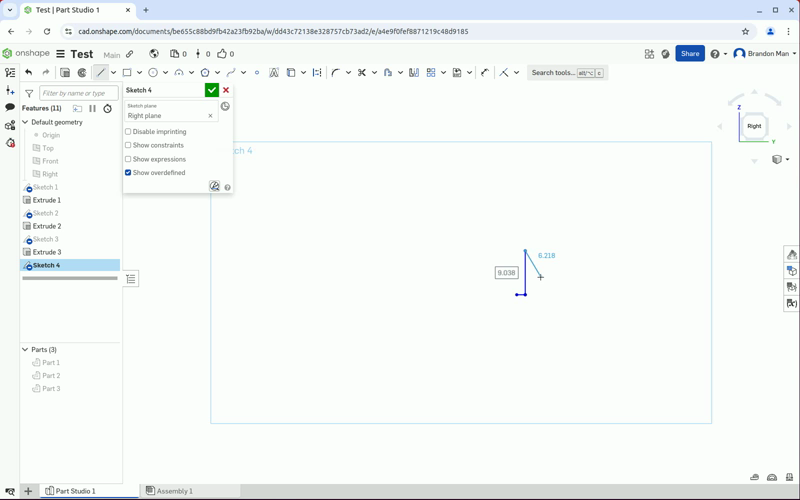
key_down(shift)
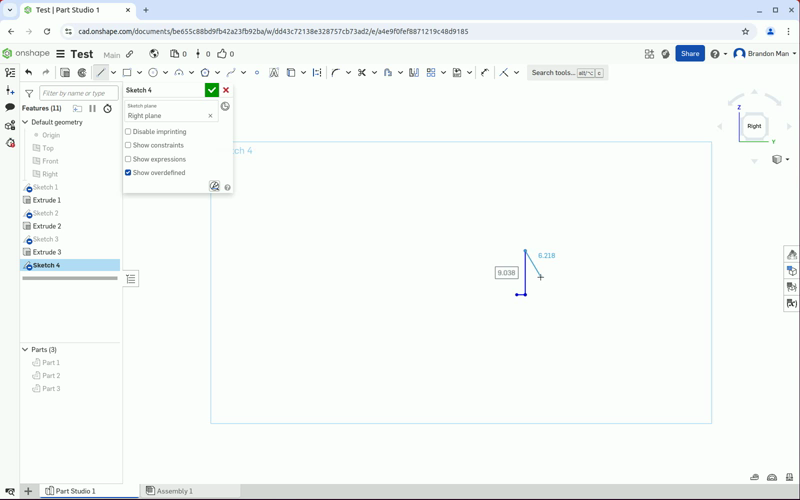
mouse_move(570, 276)
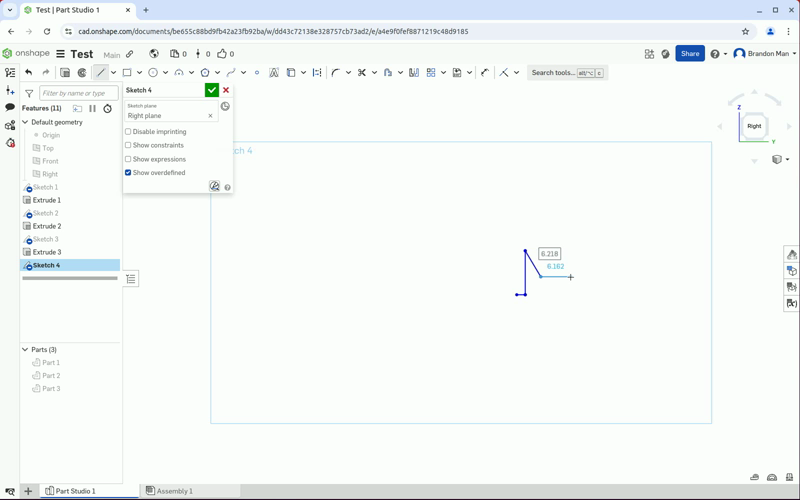
mouse_move(549, 276)
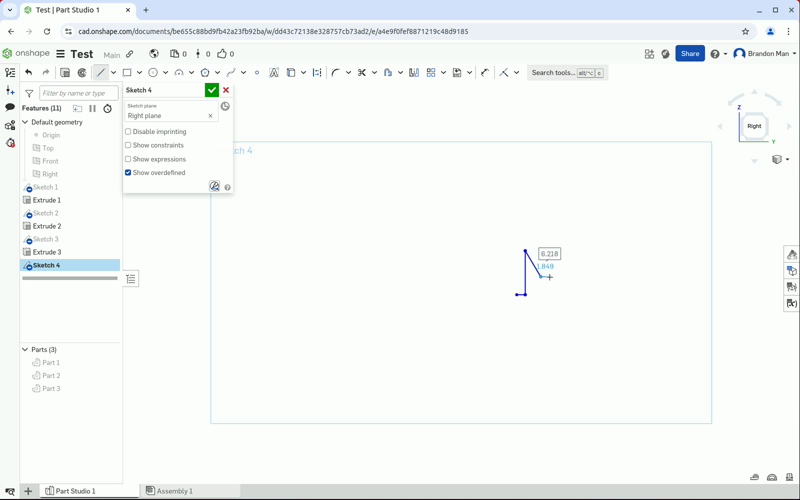
click(549, 276)
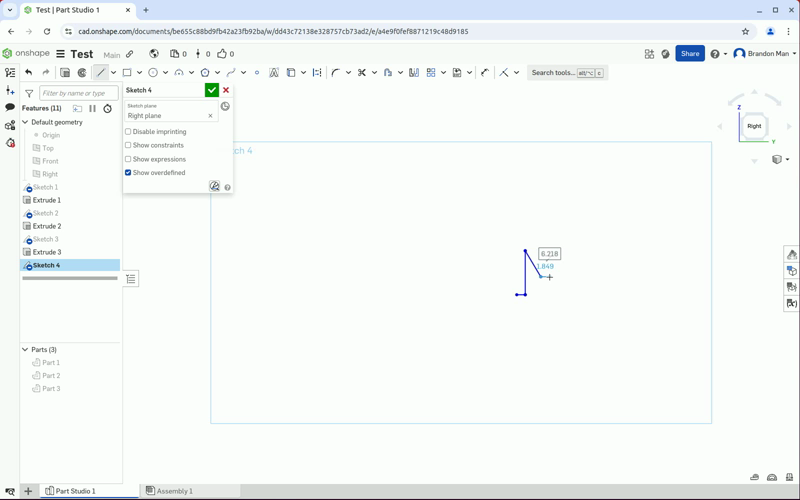
key_up(shift)
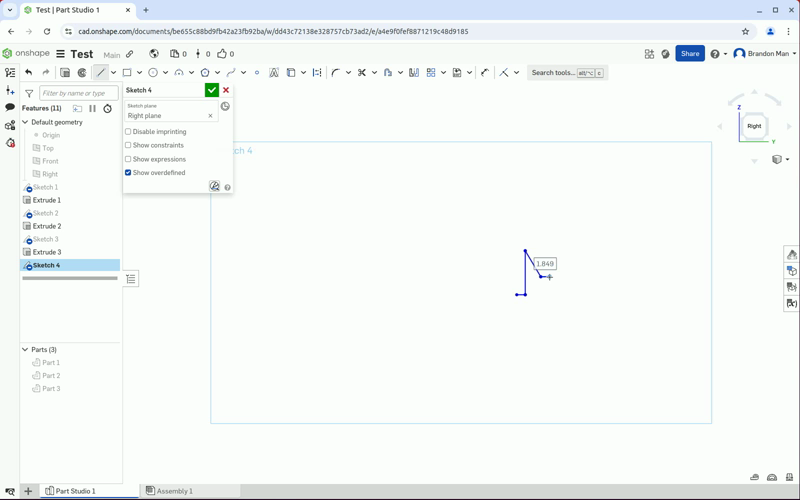
key_down(shift)
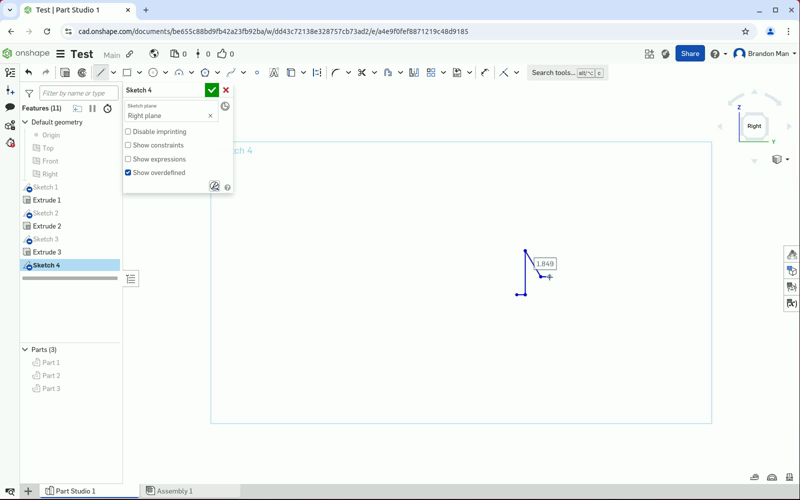
mouse_move(579, 276)
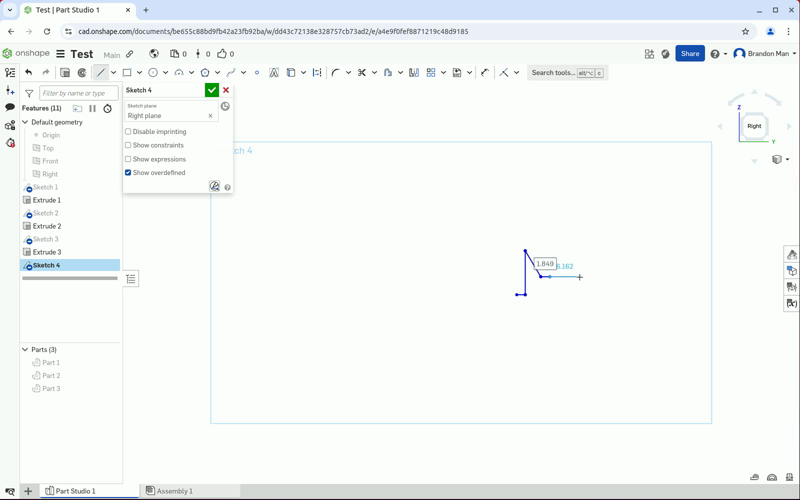
mouse_move(565, 250)
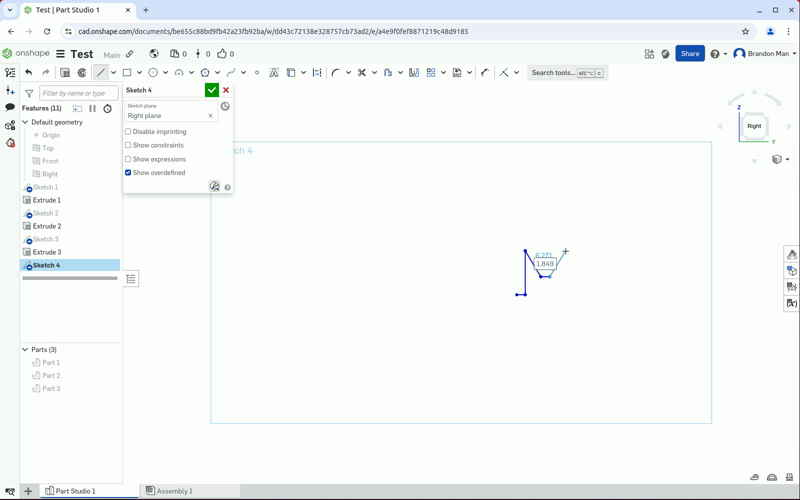
click(565, 250)
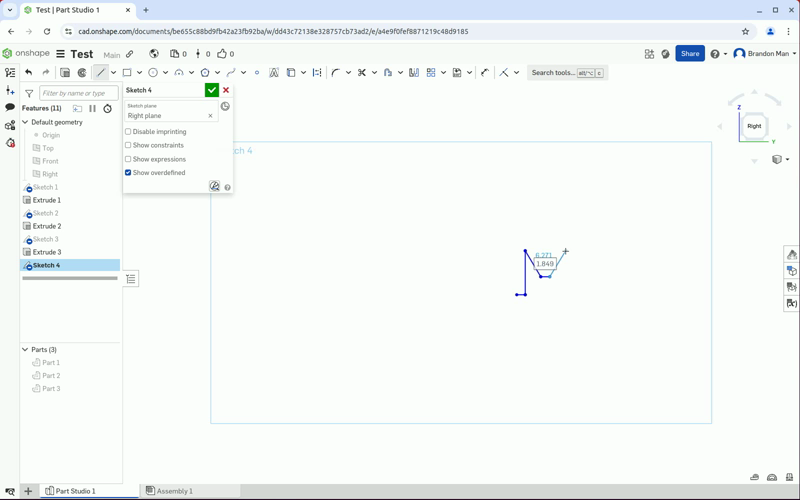
key_up(shift)
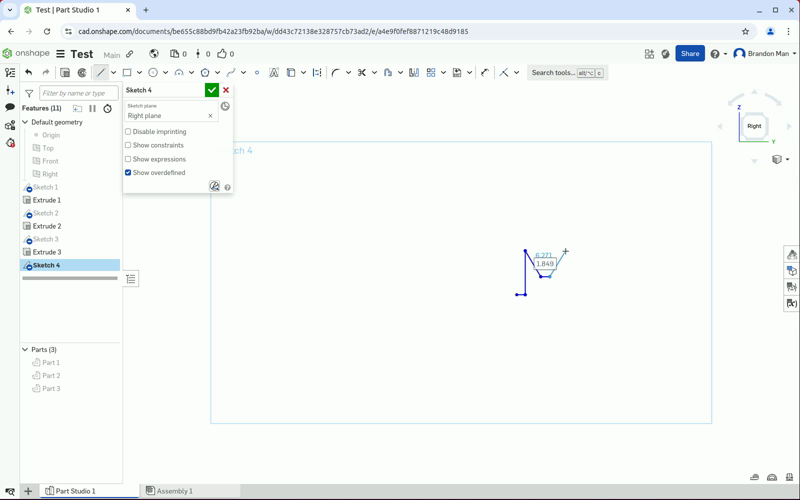
key_down(shift)
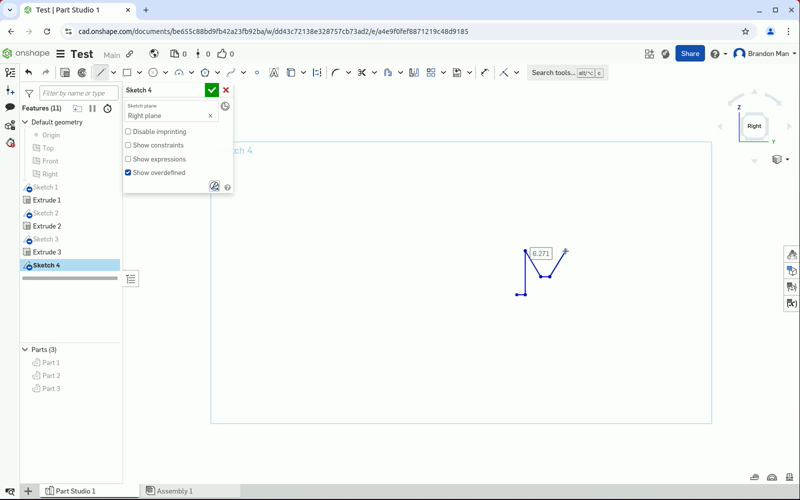
mouse_move(589, 250)
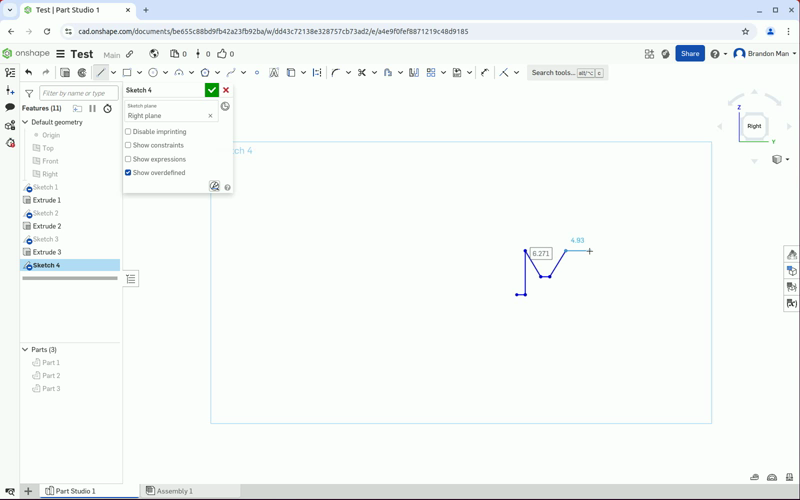
mouse_move(565, 294)
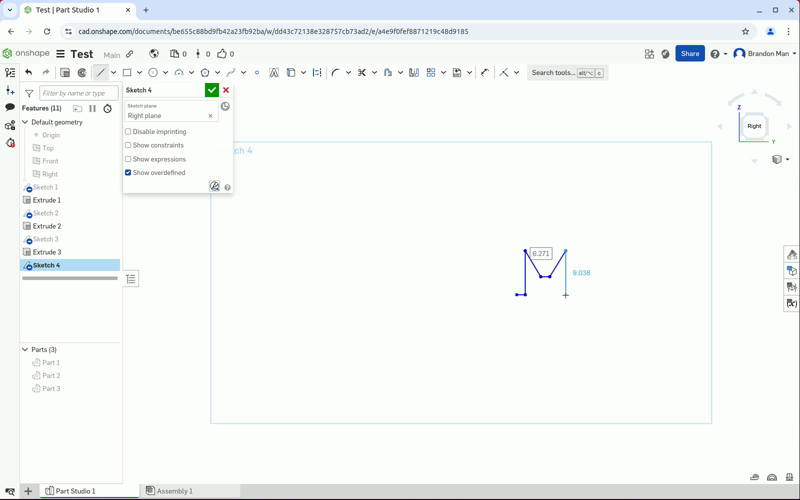
click(565, 294)
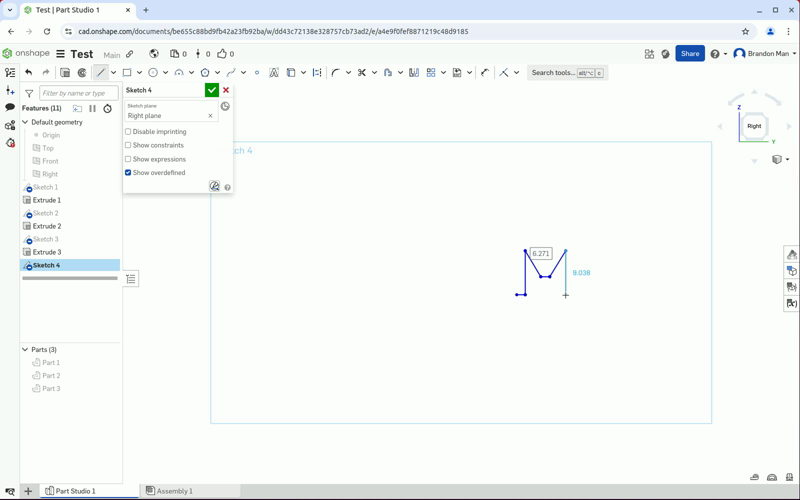
key_up(shift)
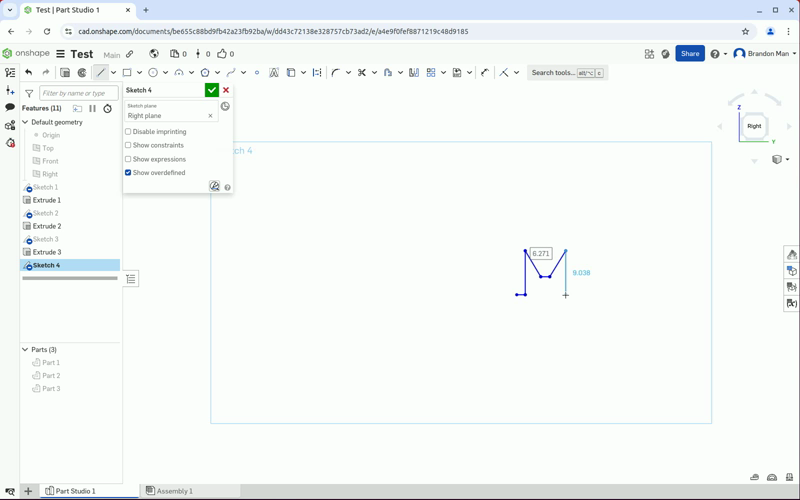
key_down(shift)
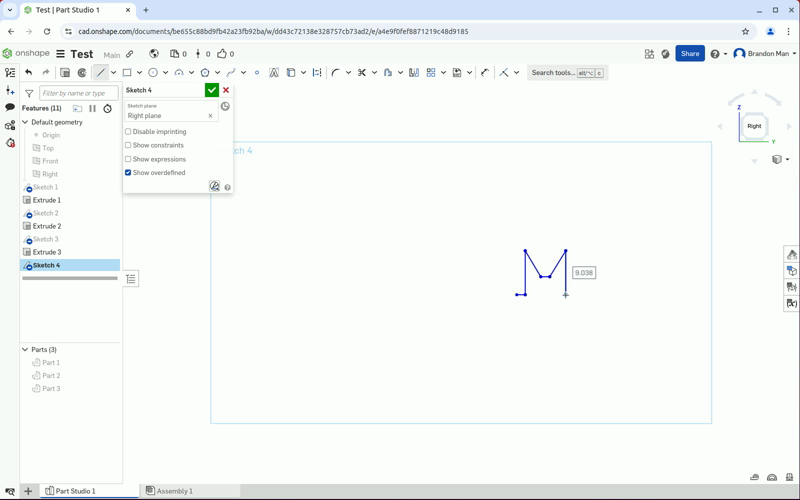
mouse_move(589, 294)
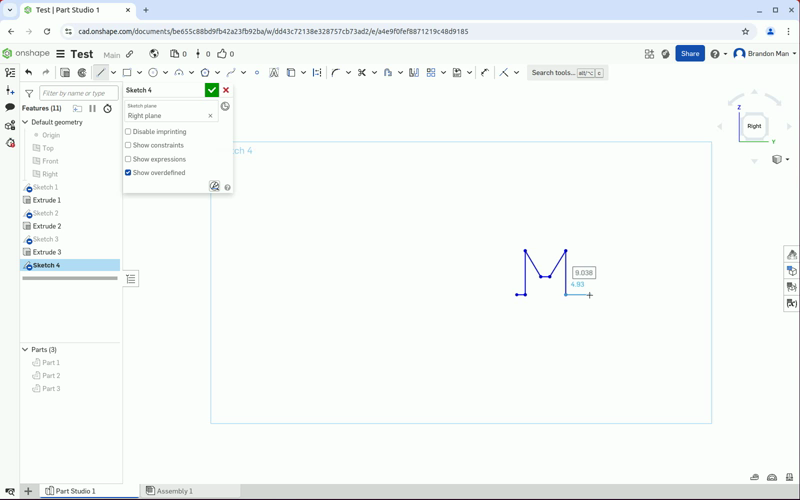
mouse_move(573, 294)
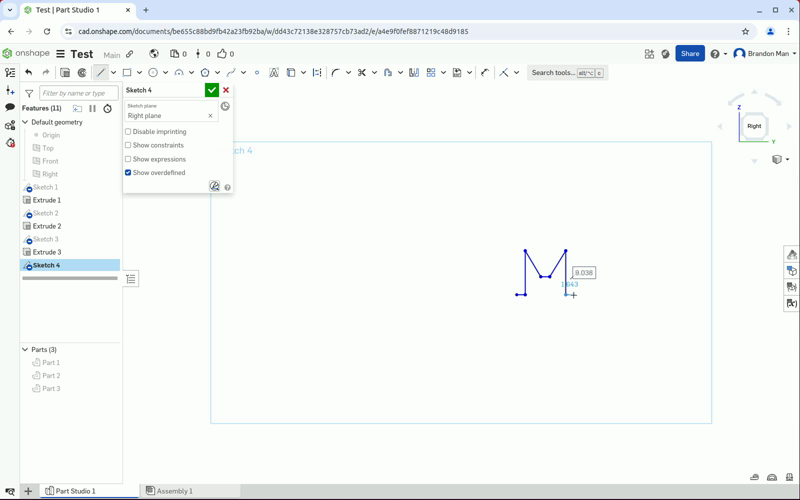
click(573, 294)
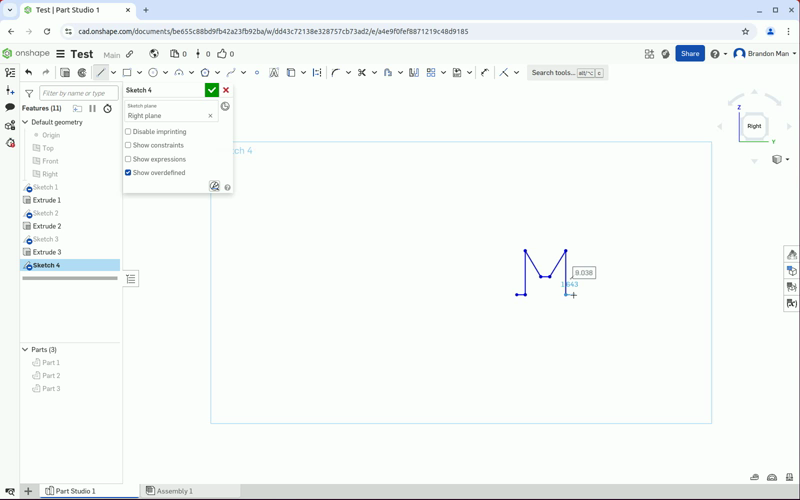
key_up(shift)
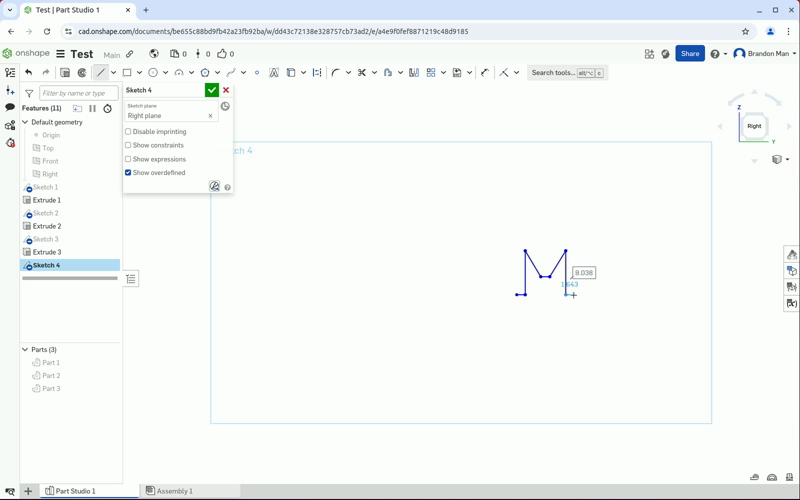
key_down(shift)
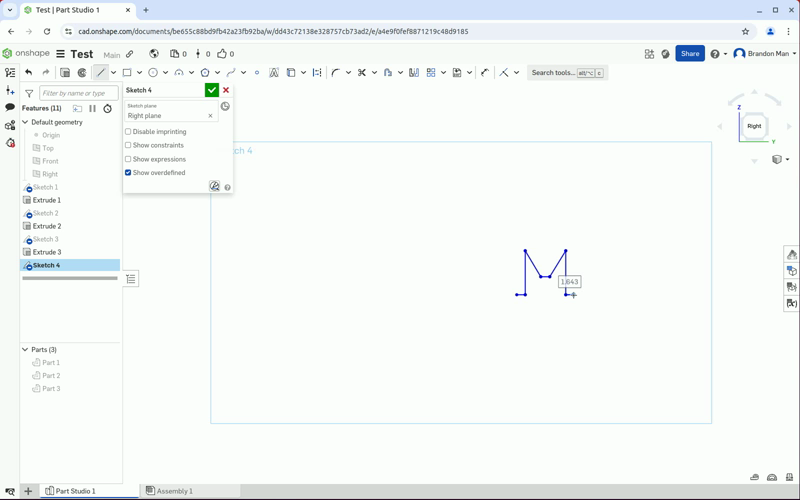
mouse_move(589, 294)
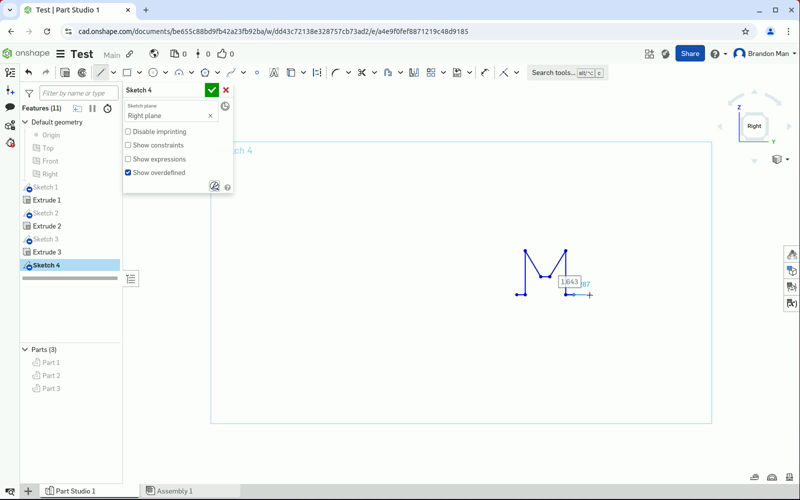
mouse_move(573, 239)
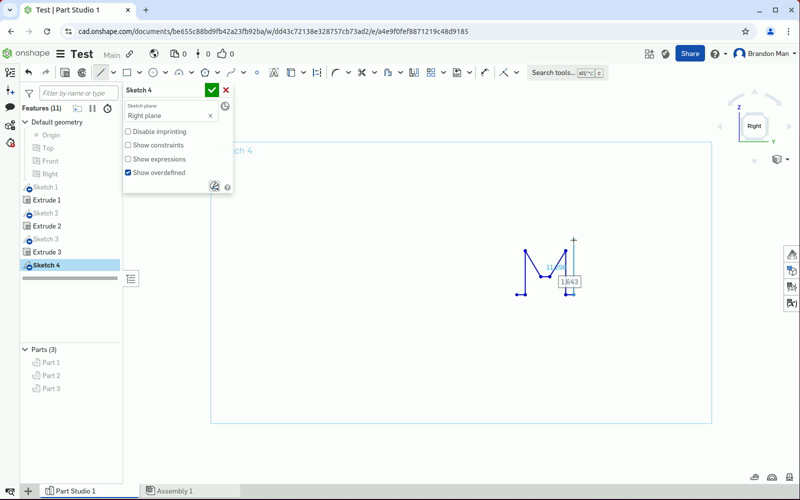
click(573, 239)
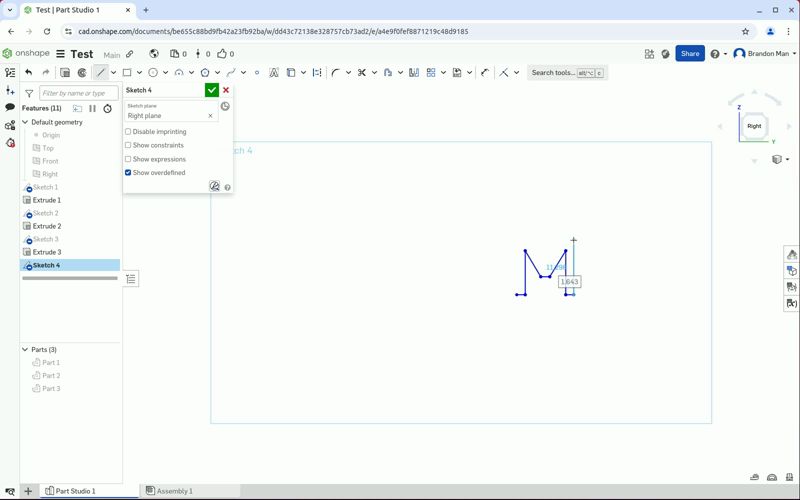
key_up(shift)
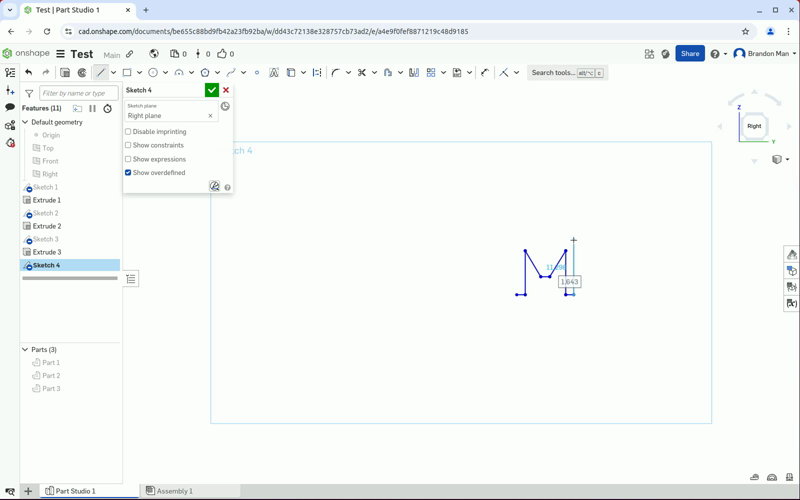
key_down(shift)
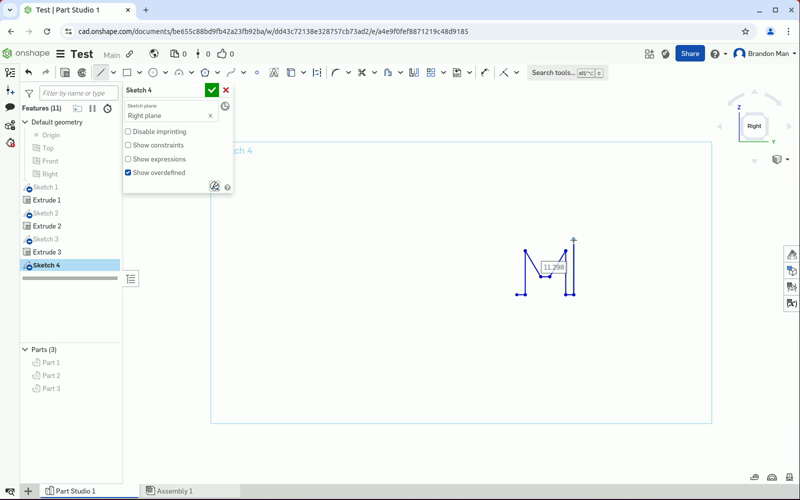
mouse_move(589, 239)
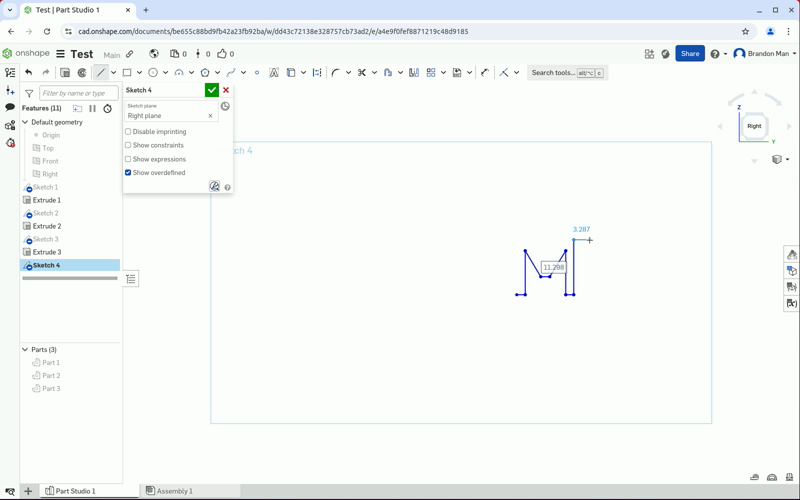
mouse_move(561, 239)
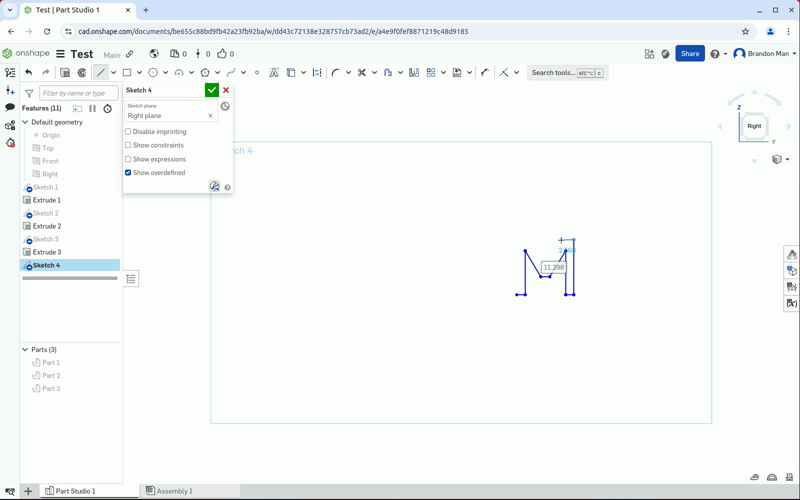
click(561, 239)
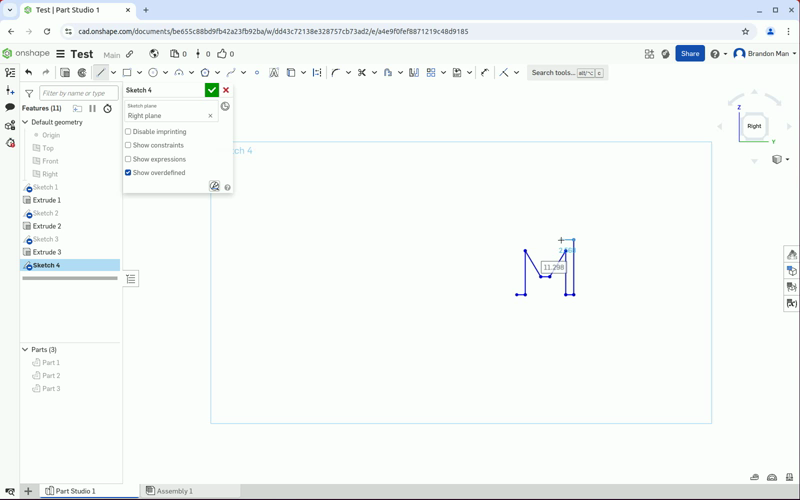
key_up(shift)
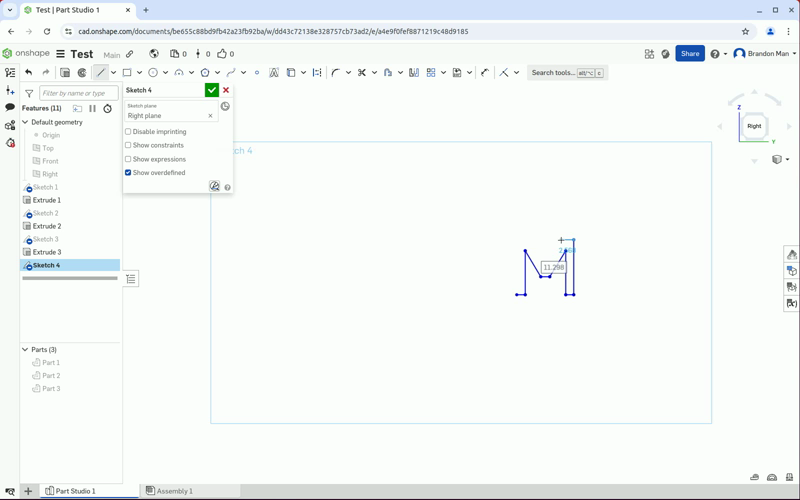
key_down(shift)
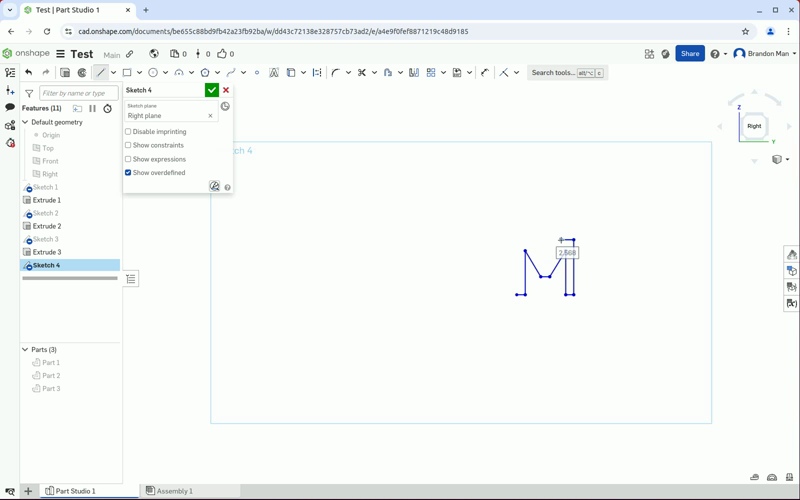
mouse_move(589, 239)
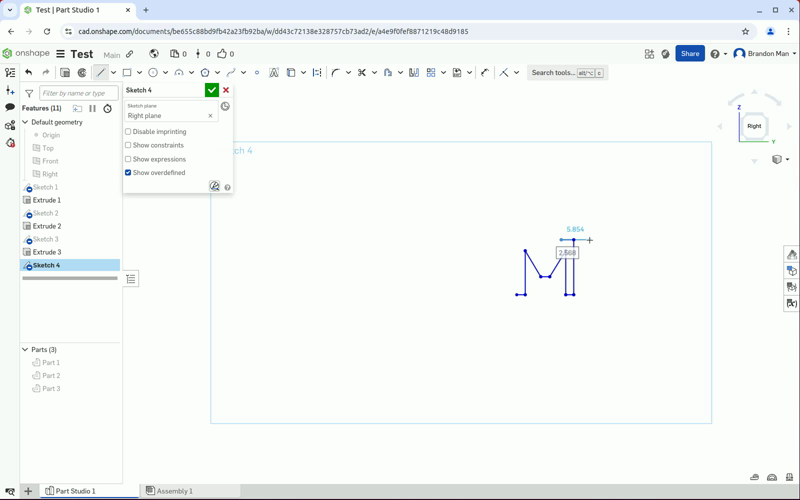
mouse_move(545, 265)
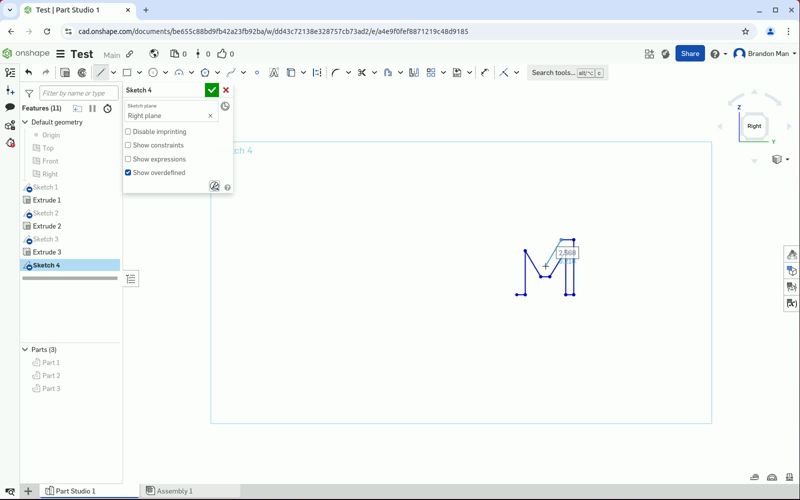
click(545, 265)
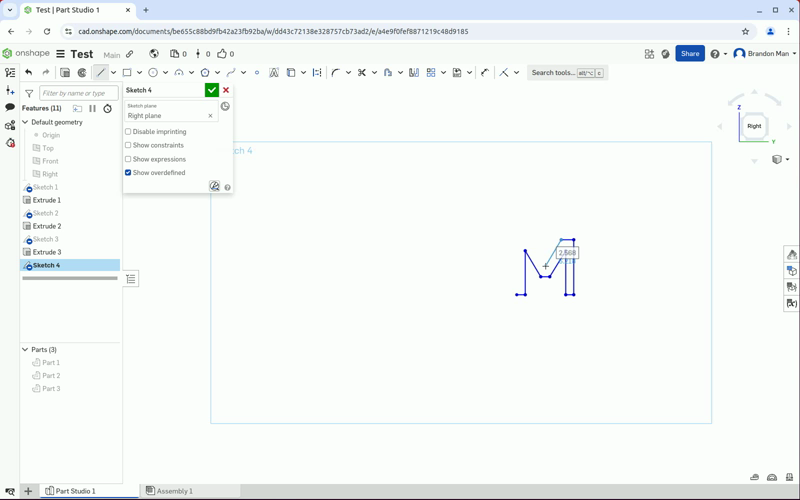
key_up(shift)
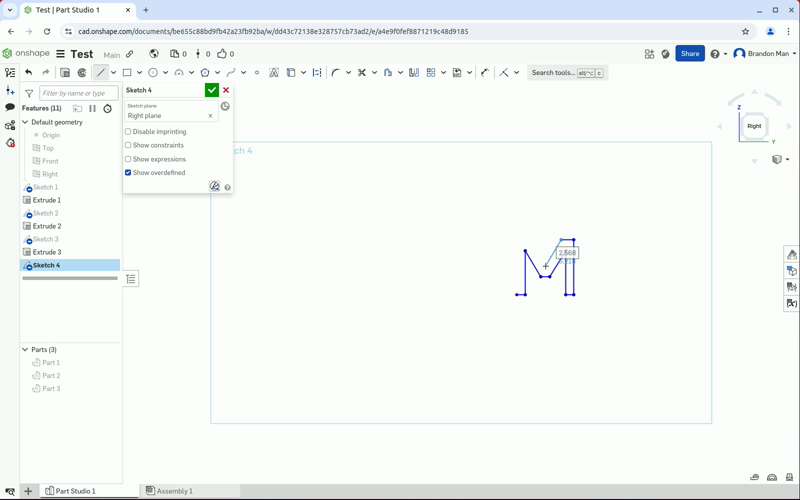
key_down(shift)
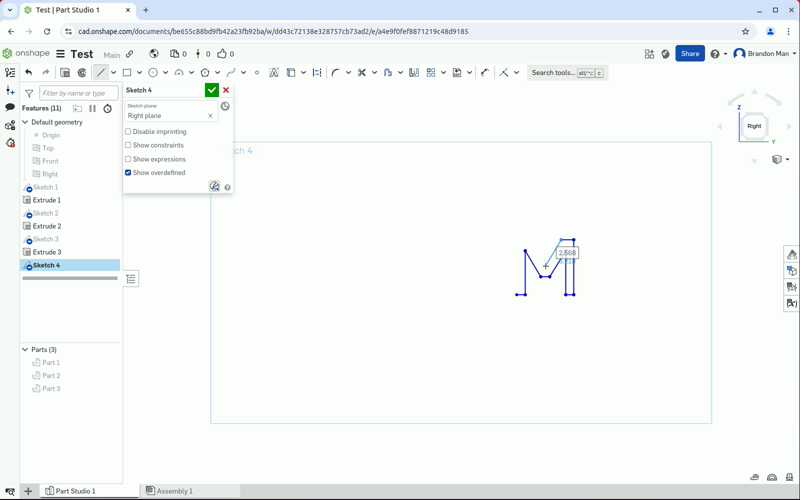
mouse_move(575, 265)
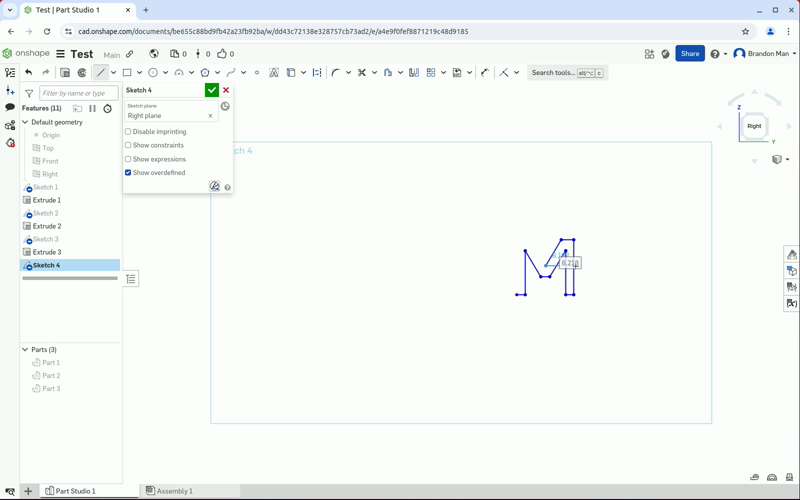
mouse_move(529, 239)
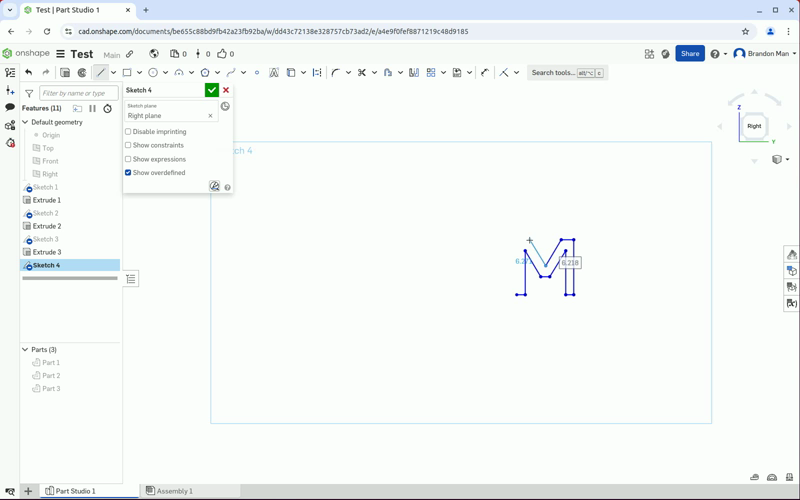
click(529, 239)
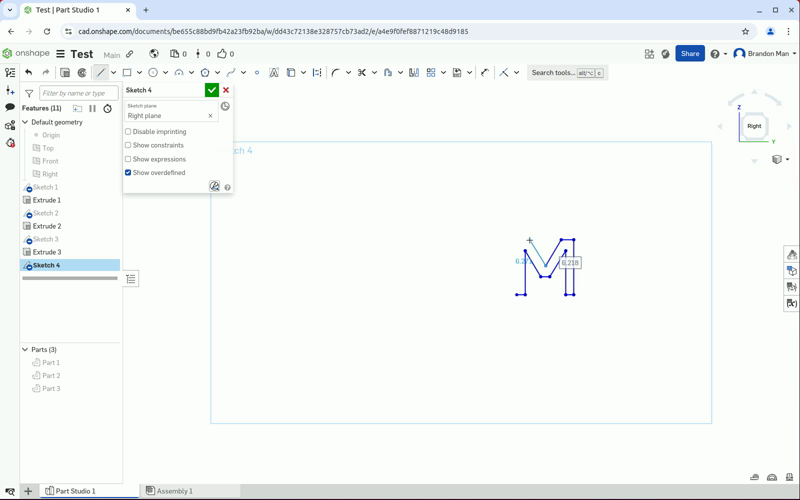
key_up(shift)
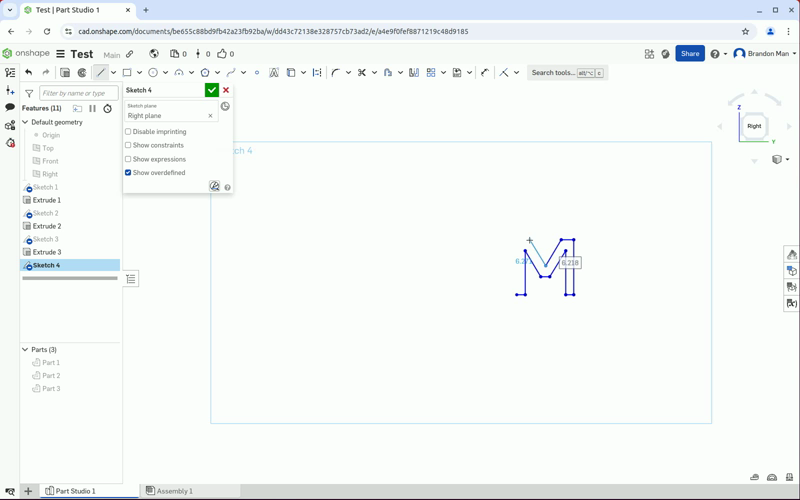
key_down(shift)
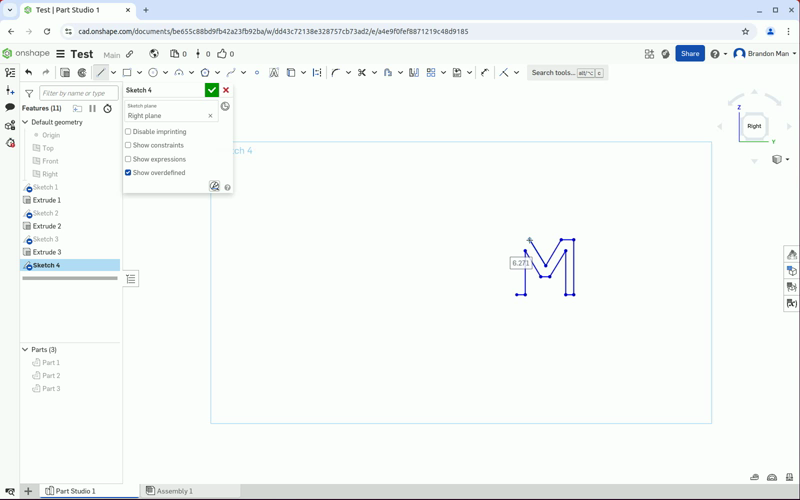
mouse_move(559, 239)
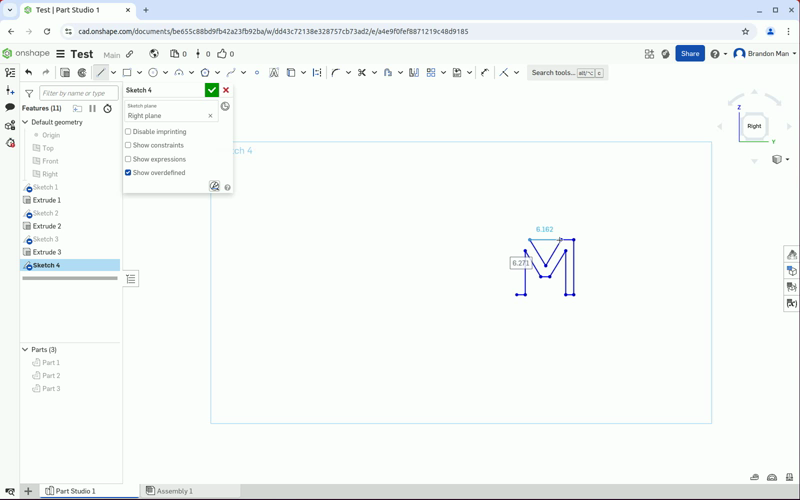
mouse_move(516, 239)
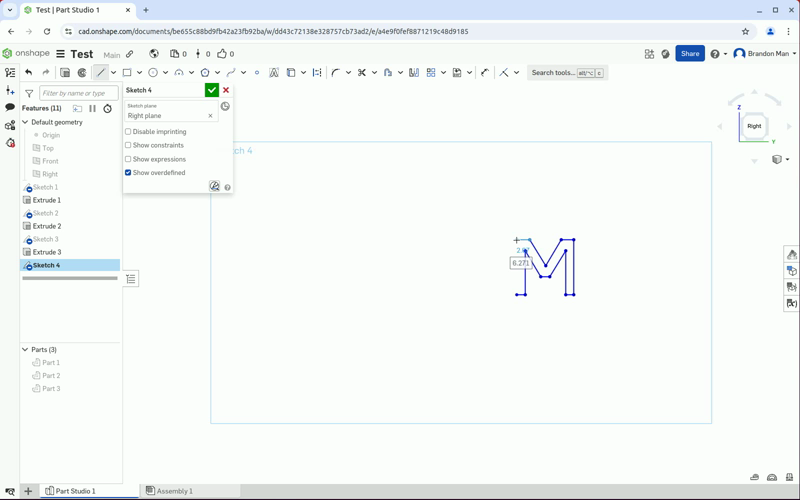
click(516, 239)
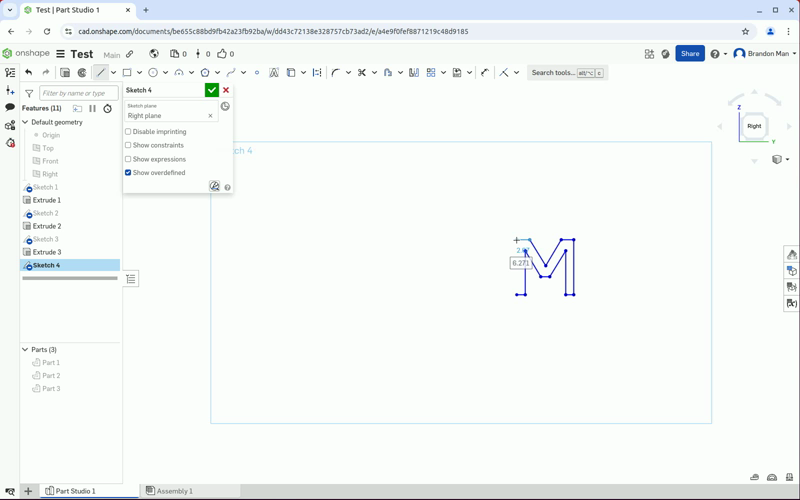
key_up(shift)
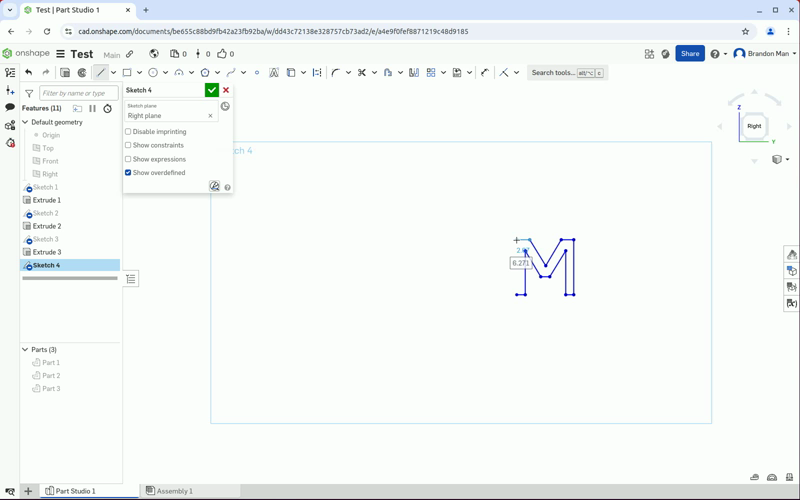
mouse_move(546, 239)
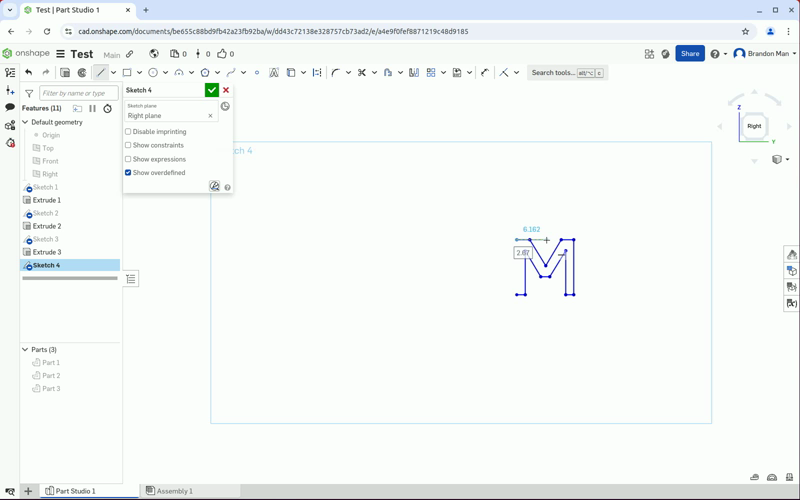
key_down(shift)
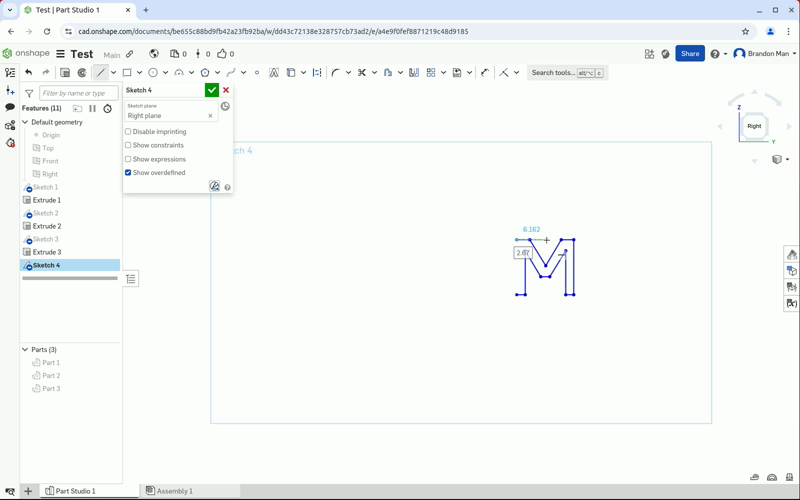
mouse_move(516, 294)
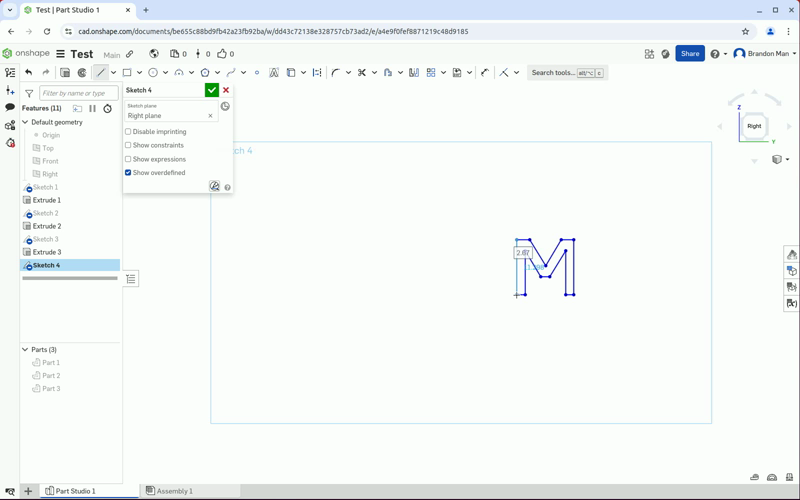
key_up(shift)
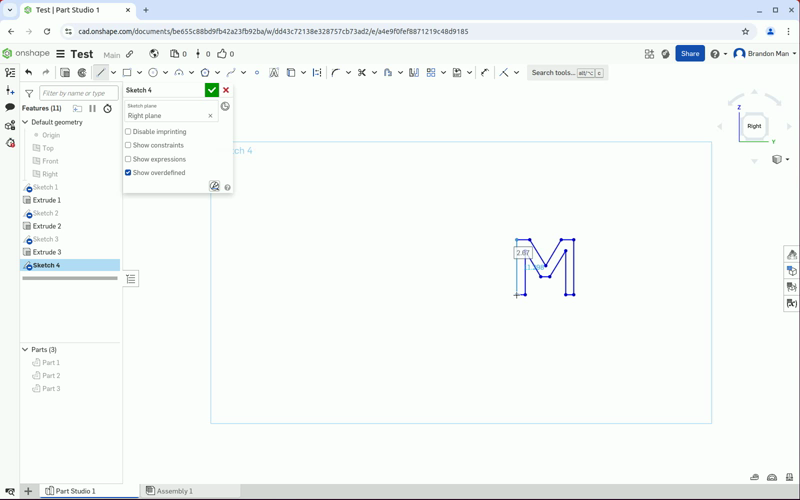
click(516, 294)
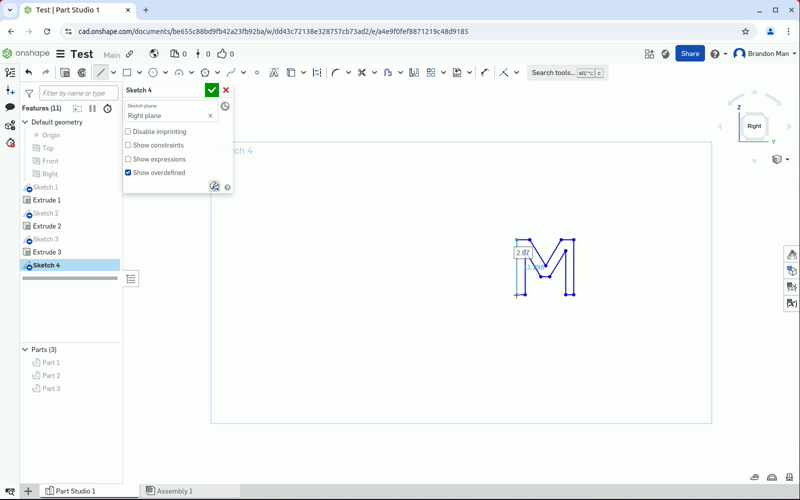
key(esc)
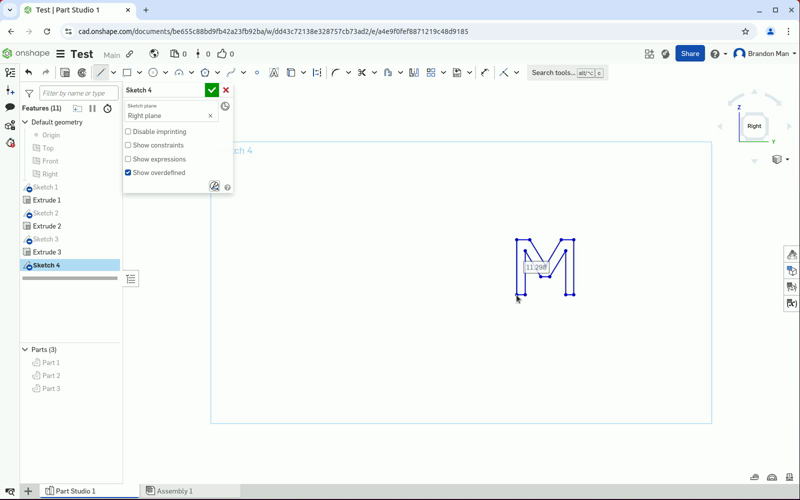
mouse_move(521, 285)
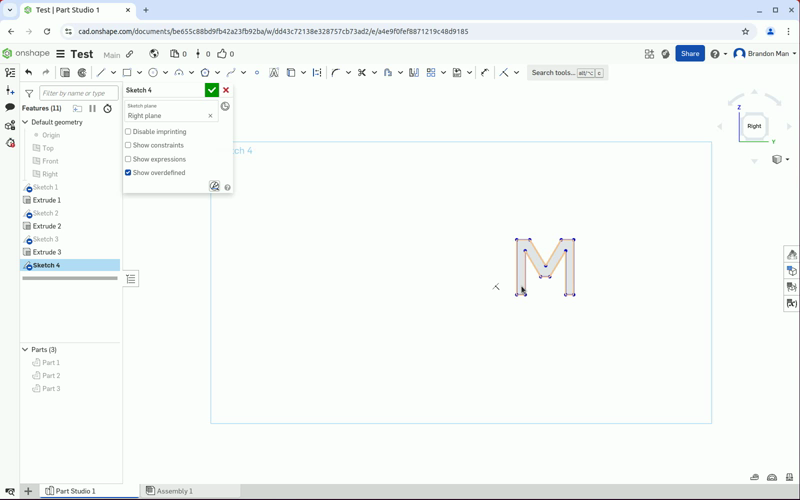
scroll(6)
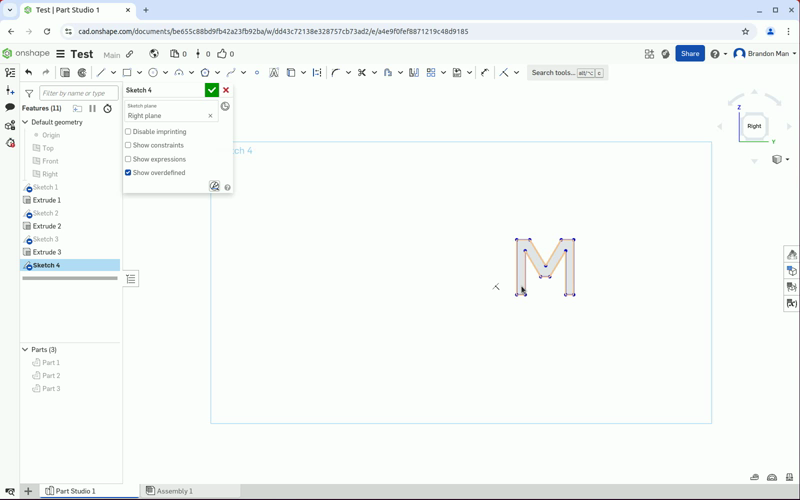
scroll(6)
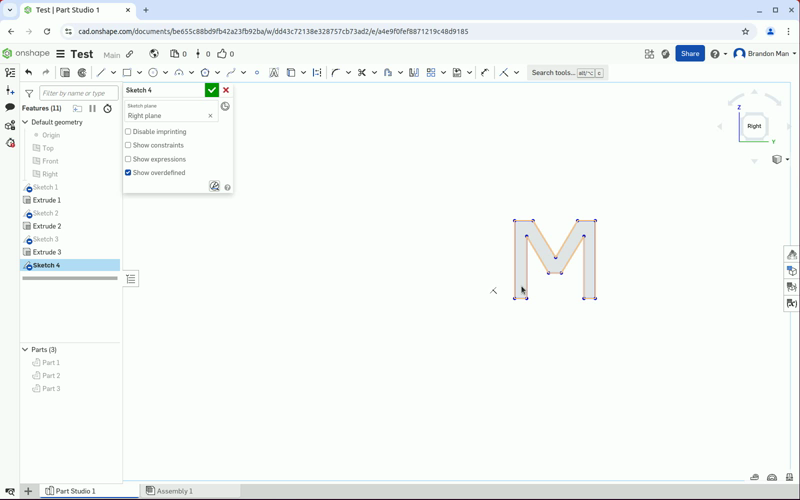
scroll(6)
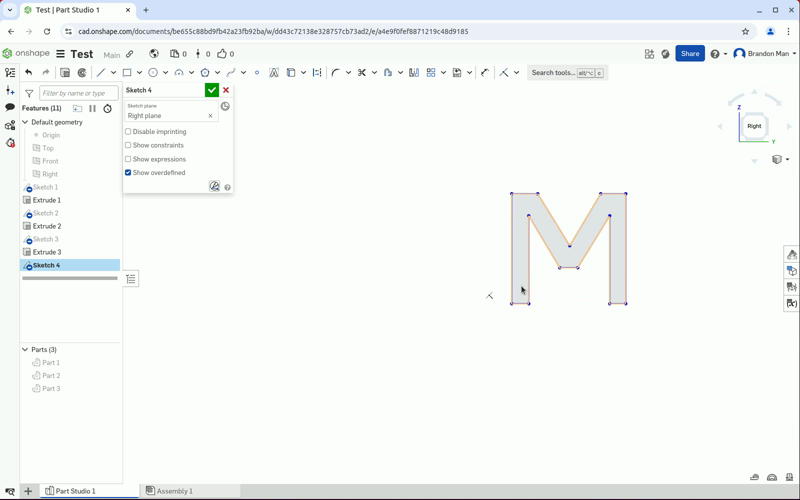
scroll(6)
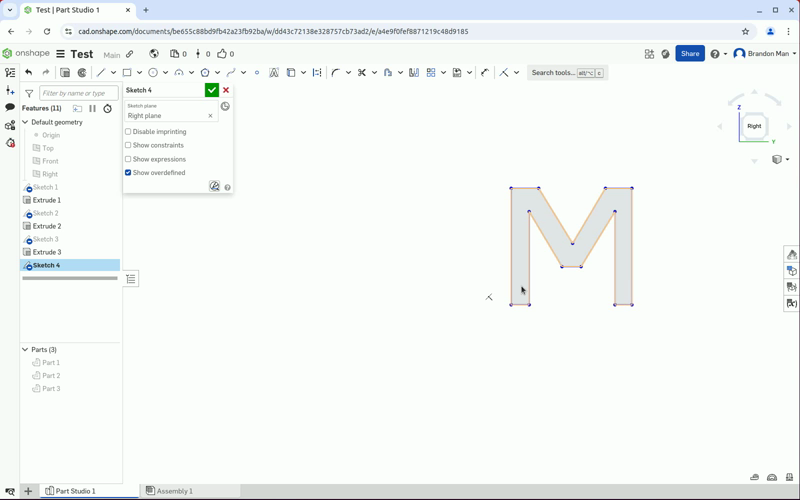
scroll(6)
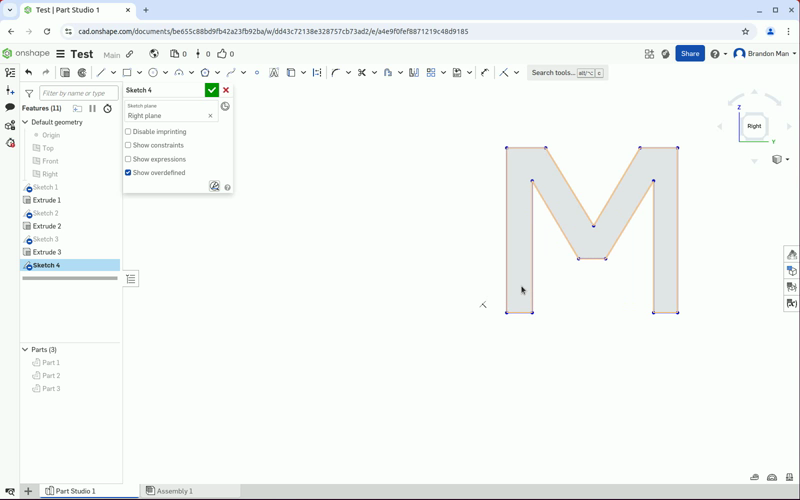
scroll(6)
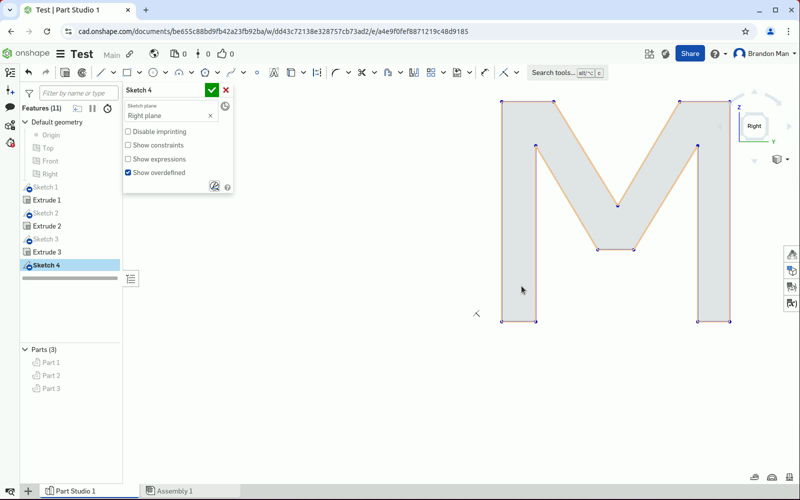
scroll(6)
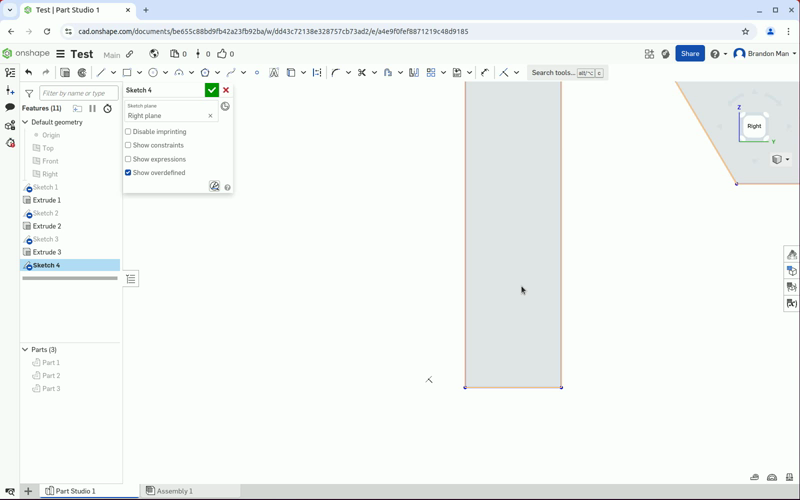
click(521, 285)
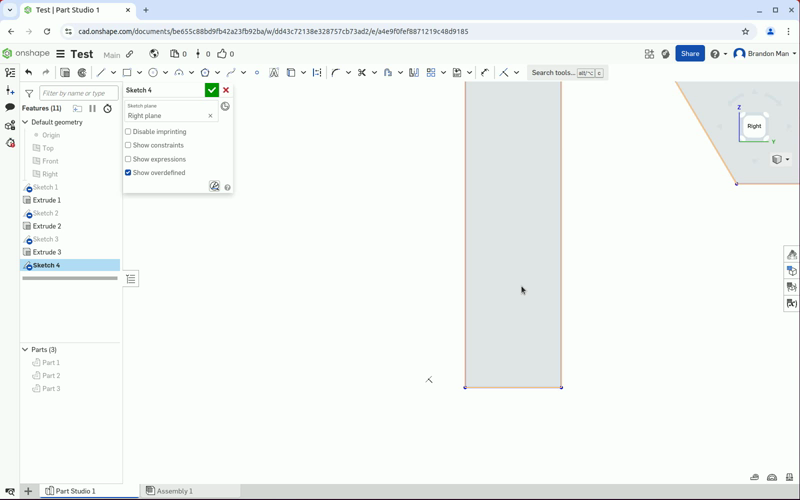
scroll(-6)
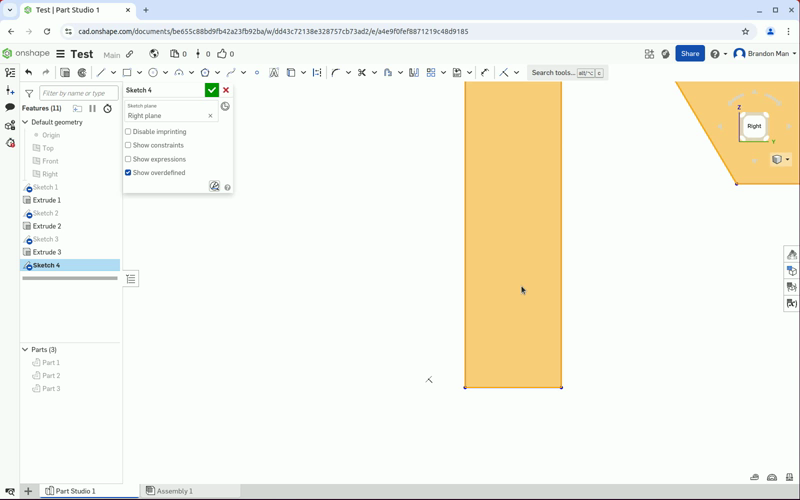
scroll(-6)
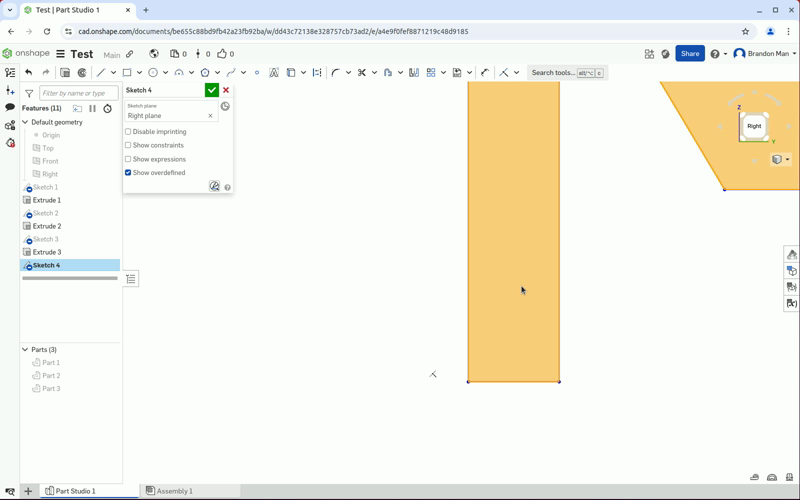
scroll(-6)
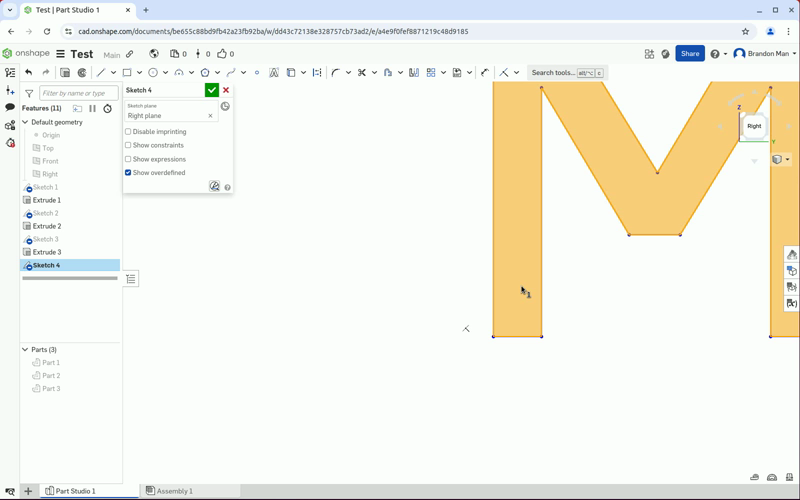
scroll(-6)
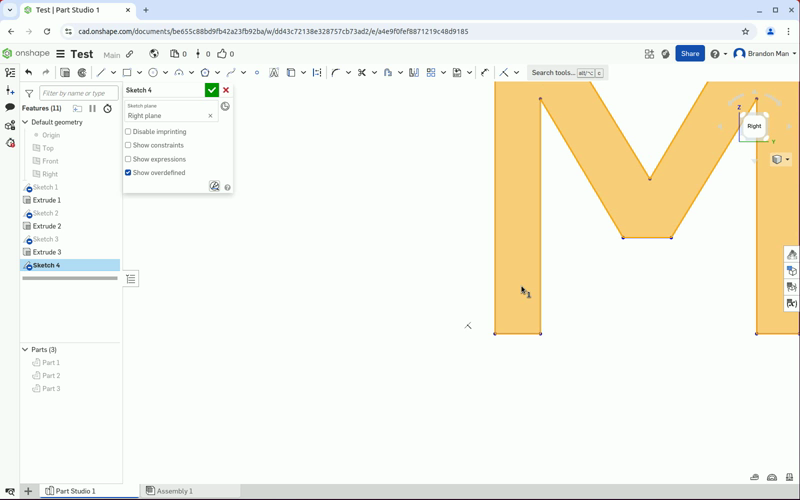
scroll(-6)
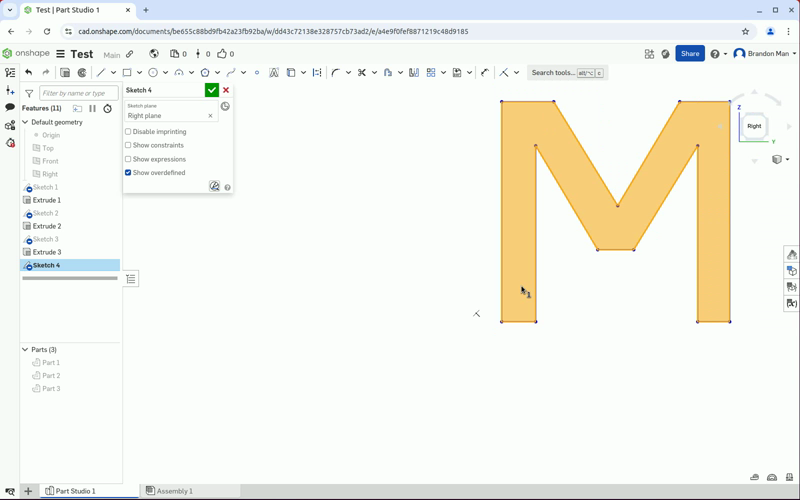
scroll(-6)
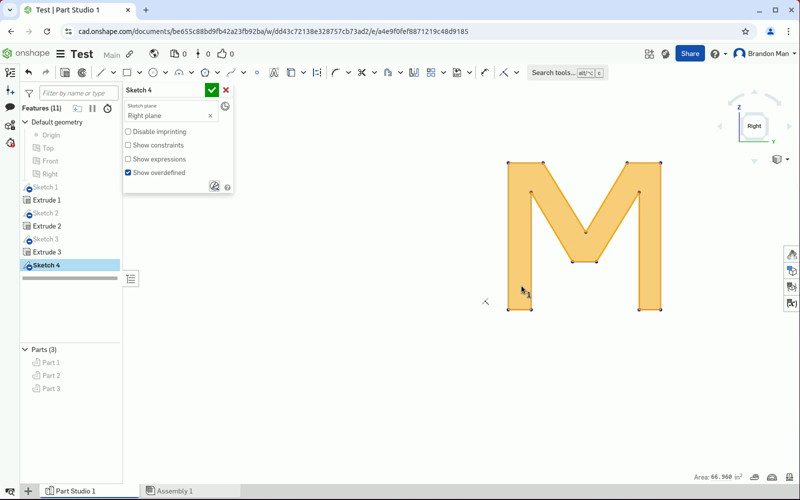
scroll(-6)
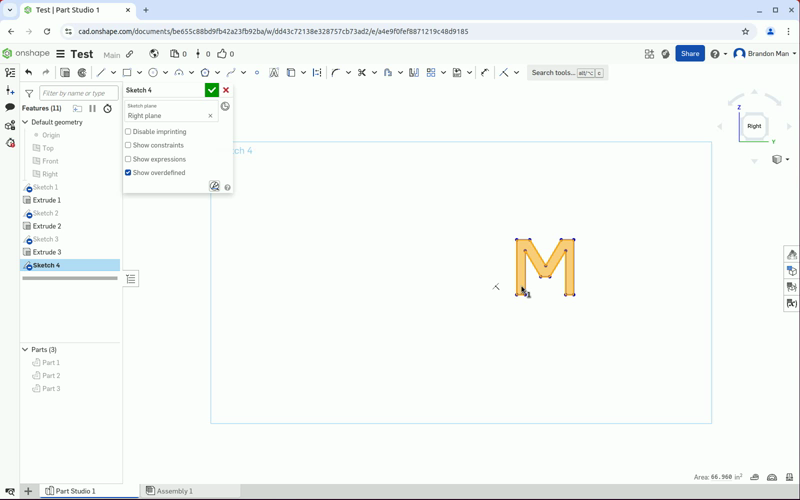
mouse_move(73, 352)
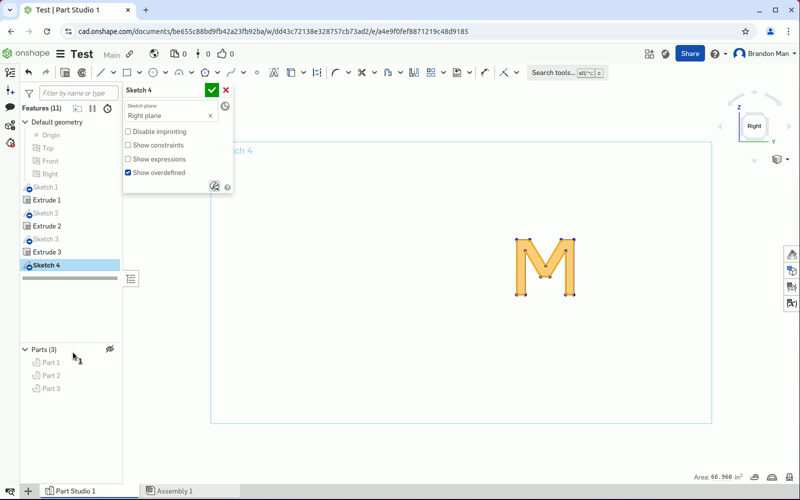
key(shift+y)
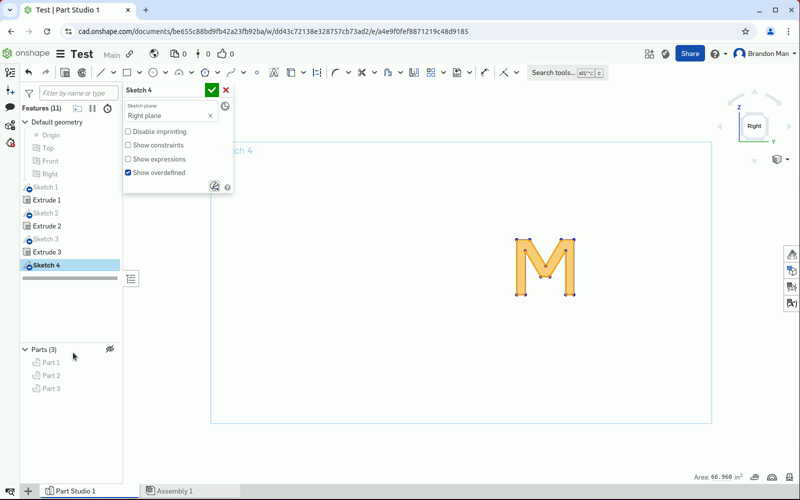
key(shift+e)
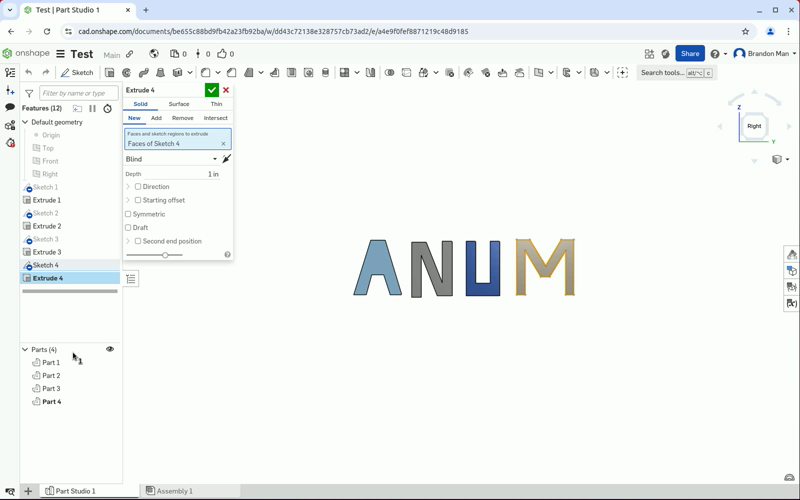
mouse_move(143, 106)
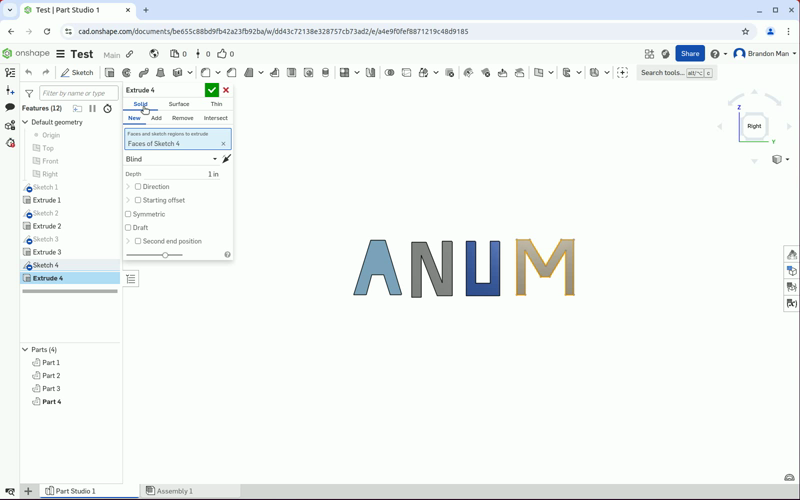
click(143, 106)
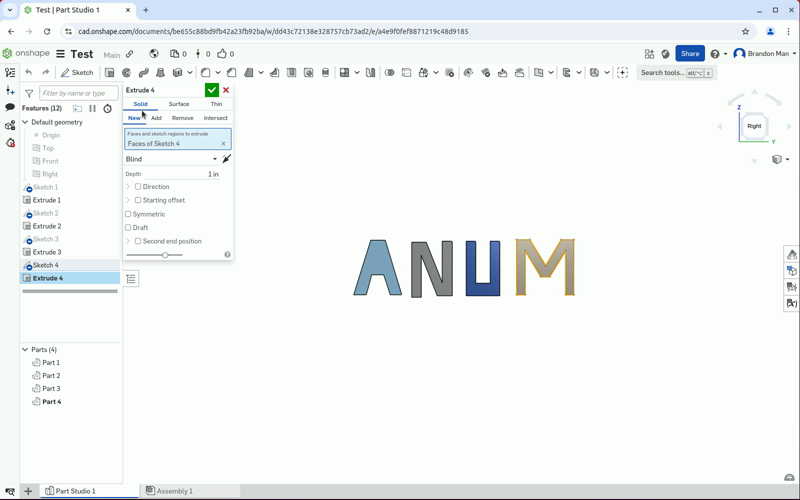
mouse_move(137, 120)
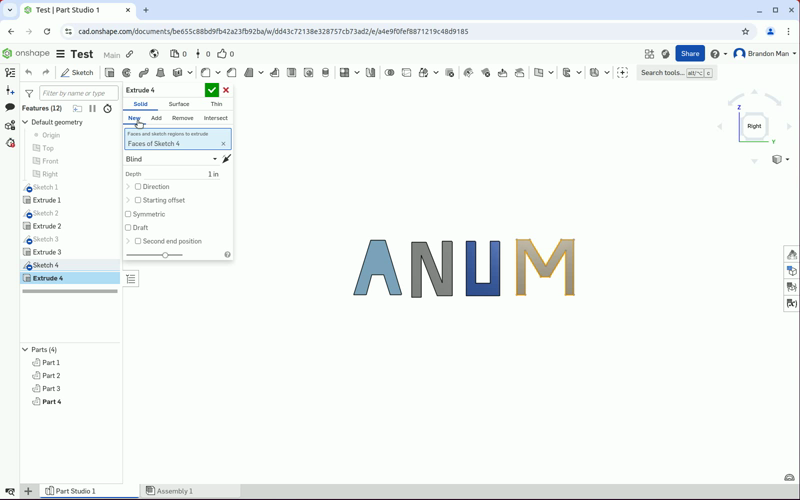
click(137, 120)
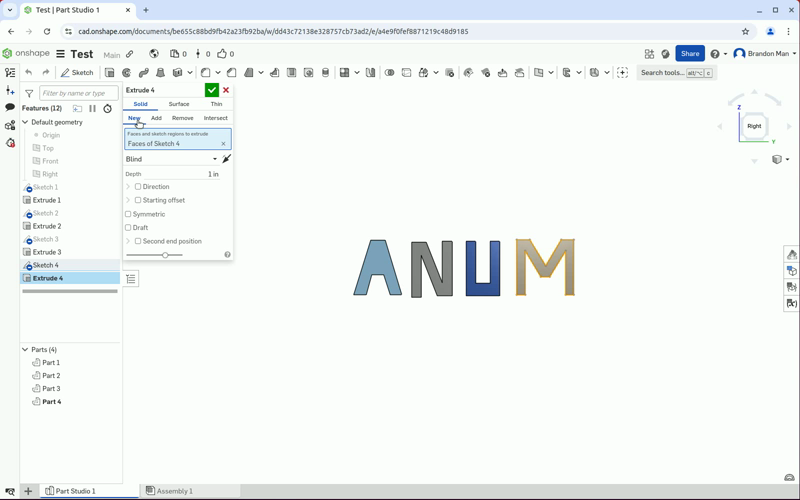
key(tab, 4)
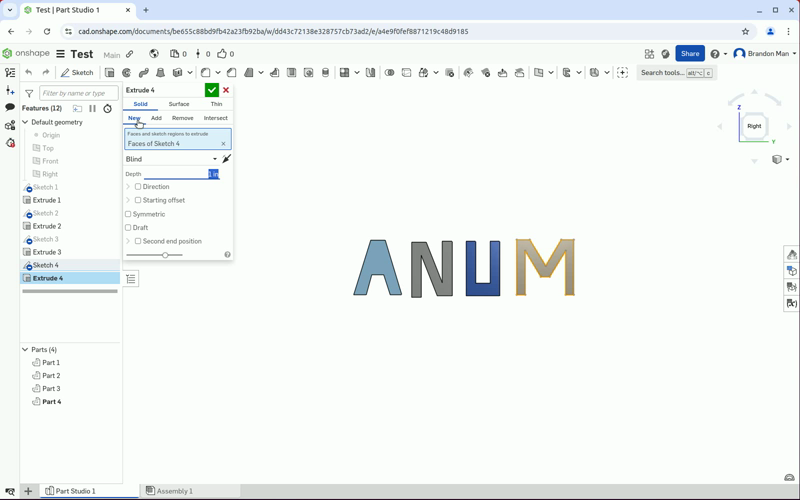
text(2.166)
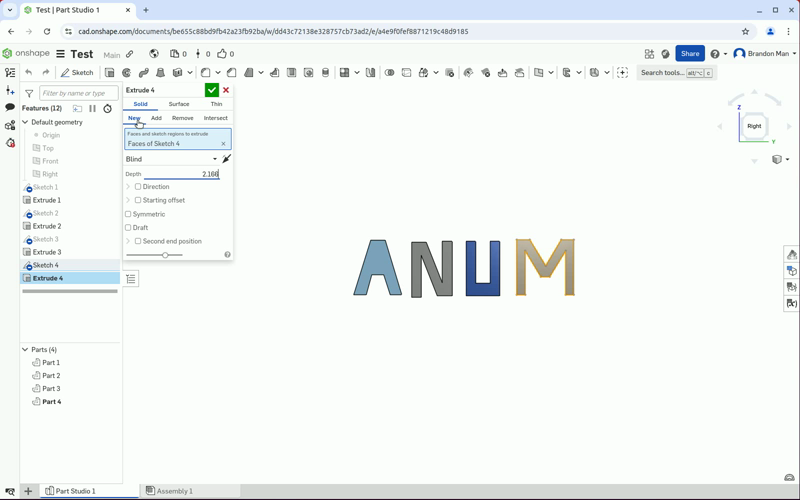
key(enter)
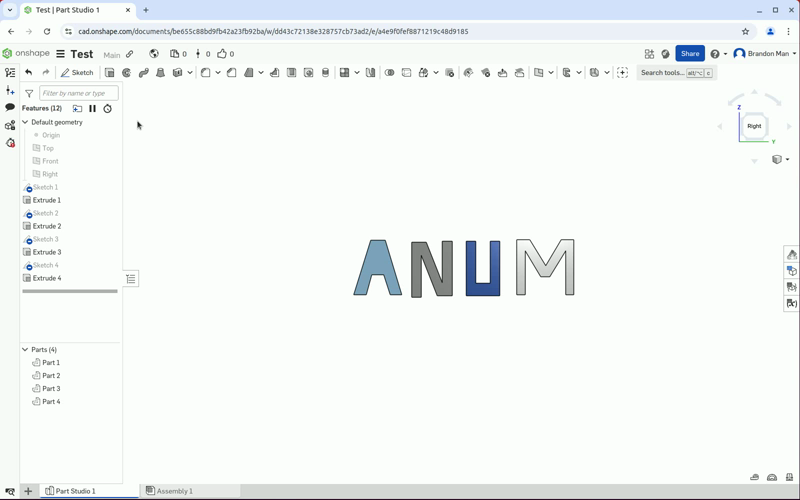
key(shift+h)
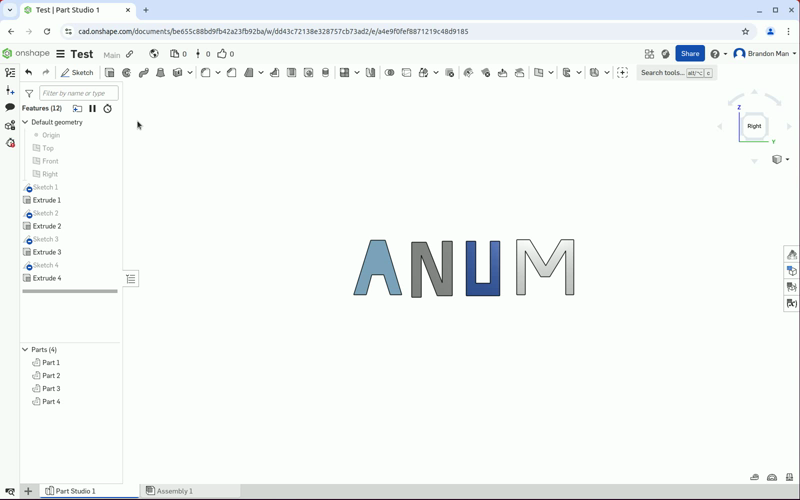
key(shift+h)
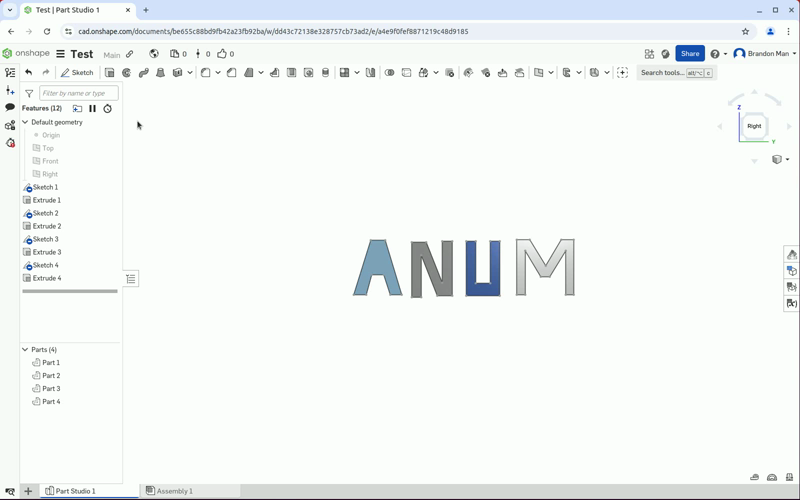
key(shift+7)
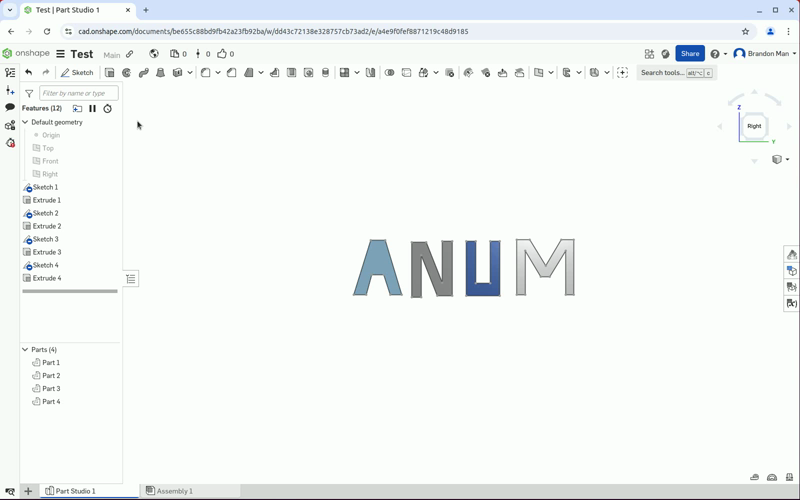
key(right, 2)
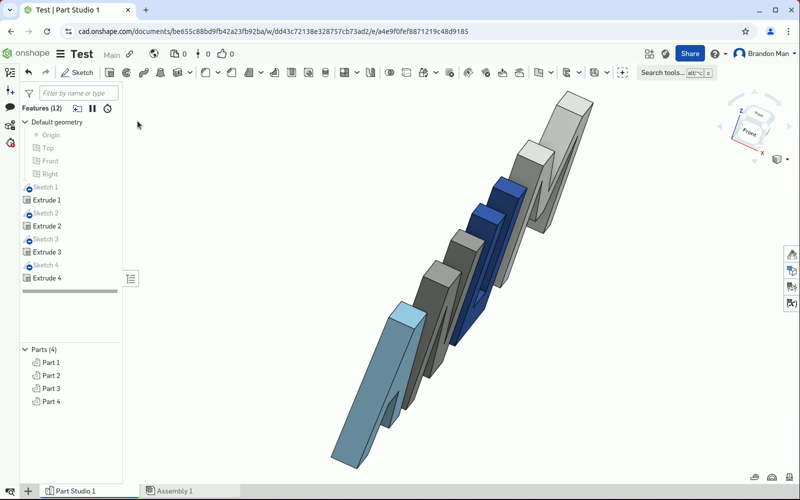
key(down, 2)
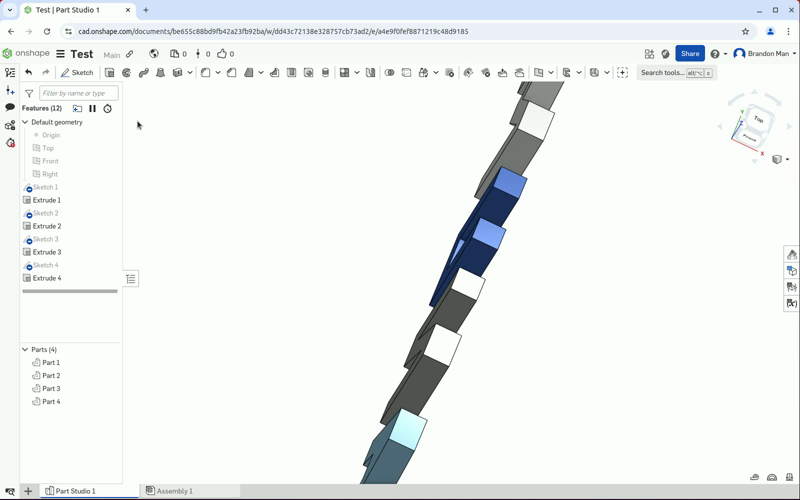
key(up, 2)
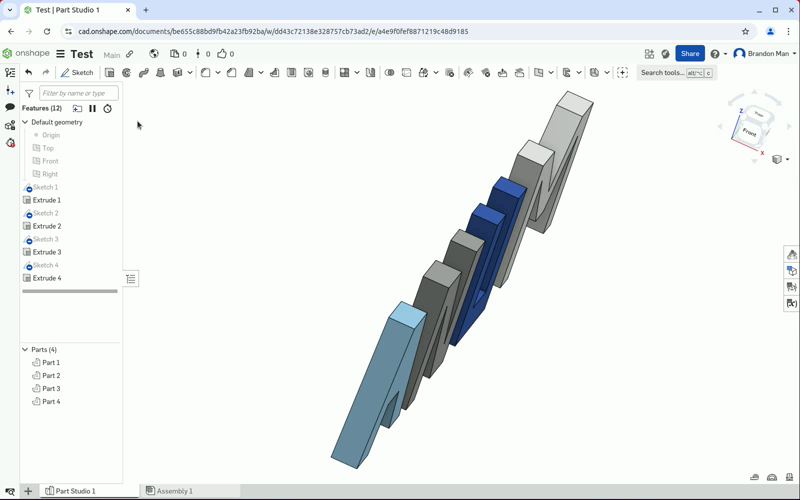
key(left, 2)
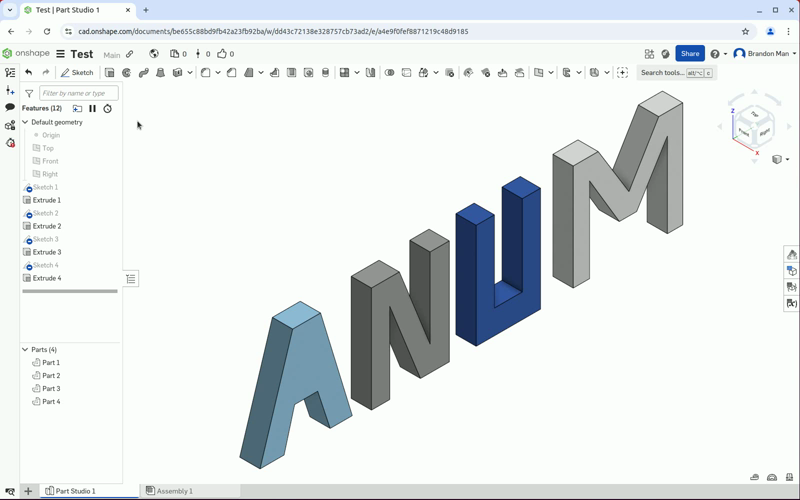
mouse_move(73, 189)
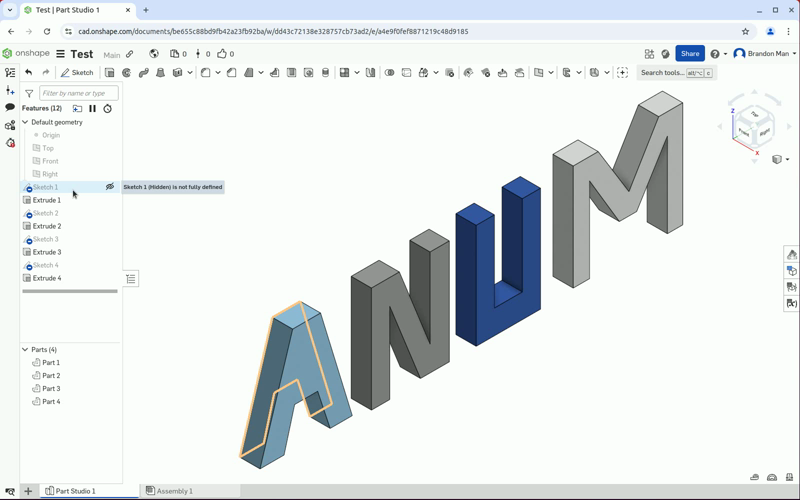
click(73, 189)